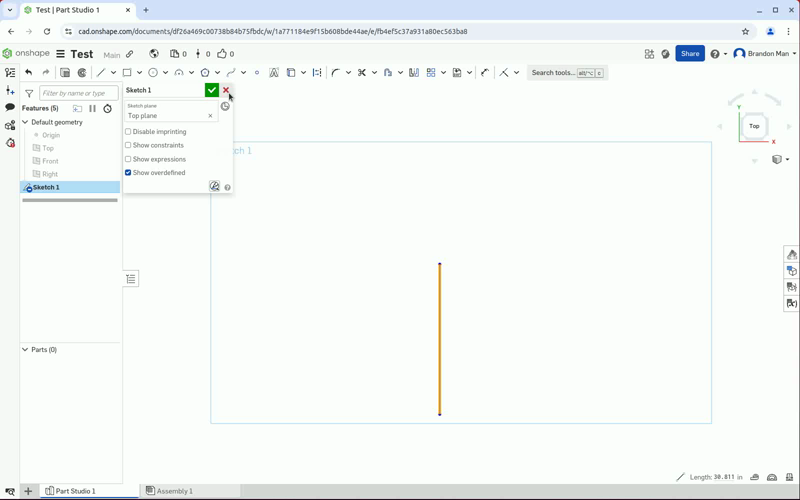
key(shift+h)
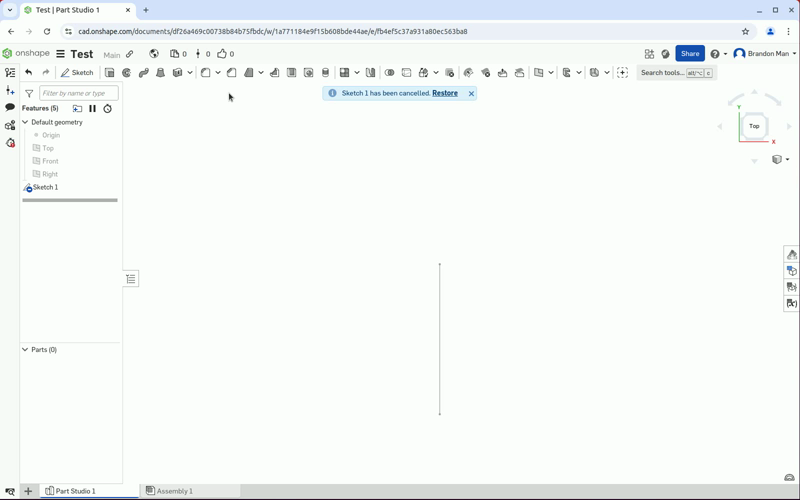
mouse_move(73, 352)
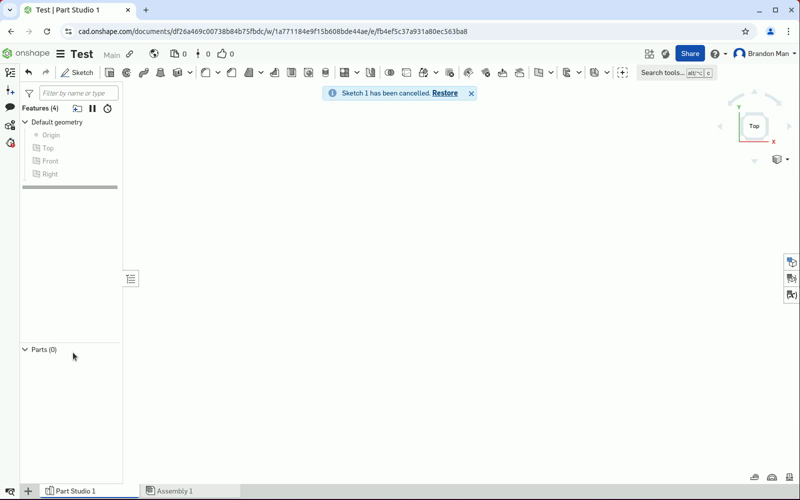
key(y)
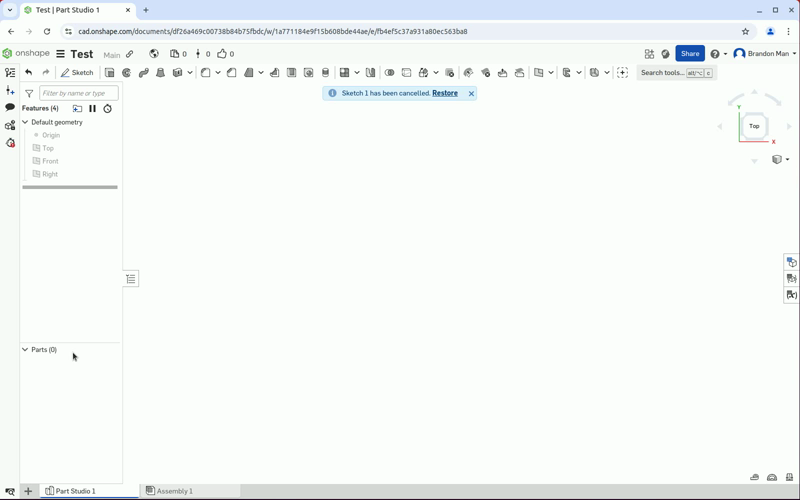
key(shift+p)
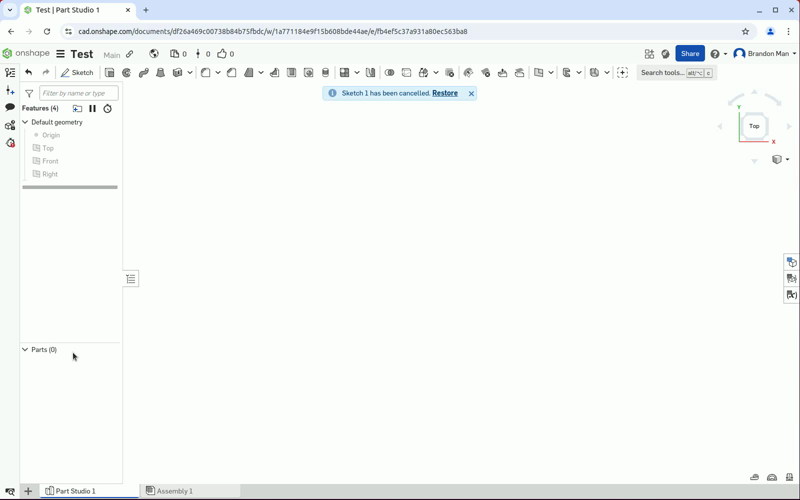
key(space)
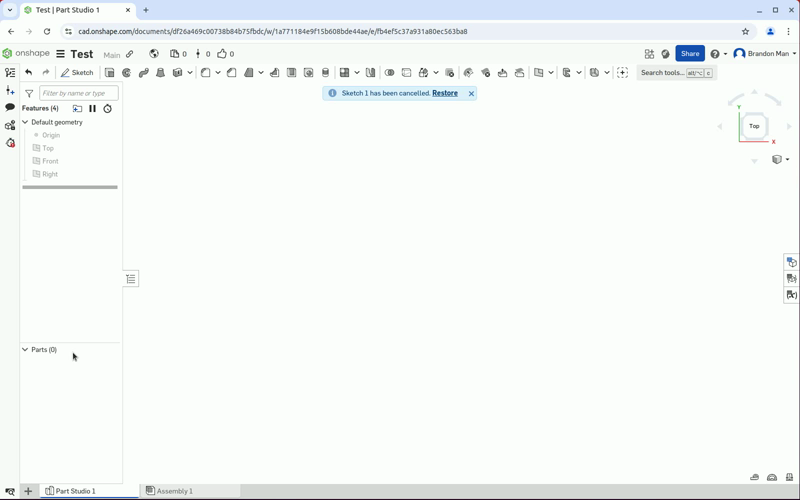
key_down(shift)
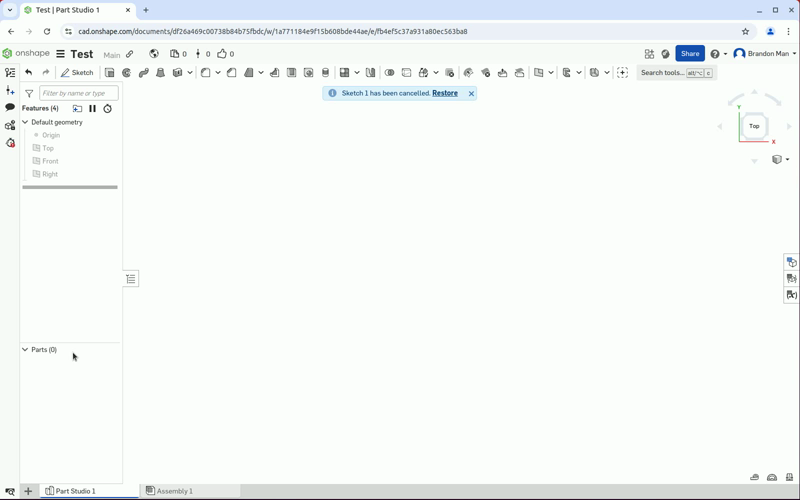
key(up)
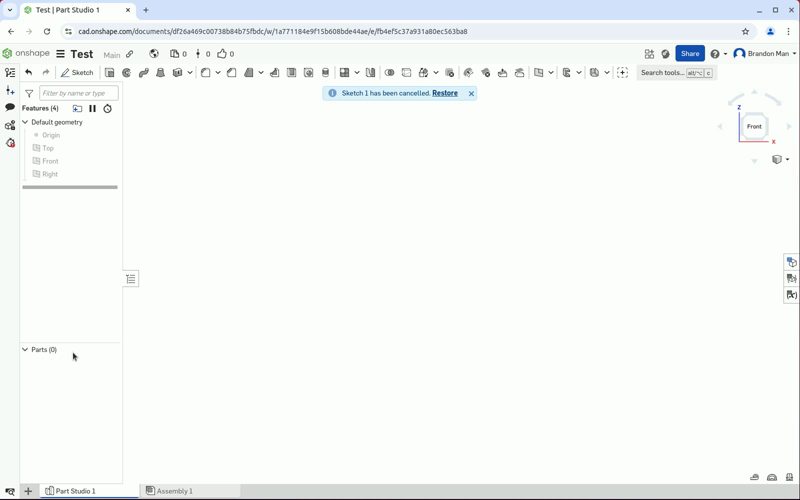
key_up(shift)
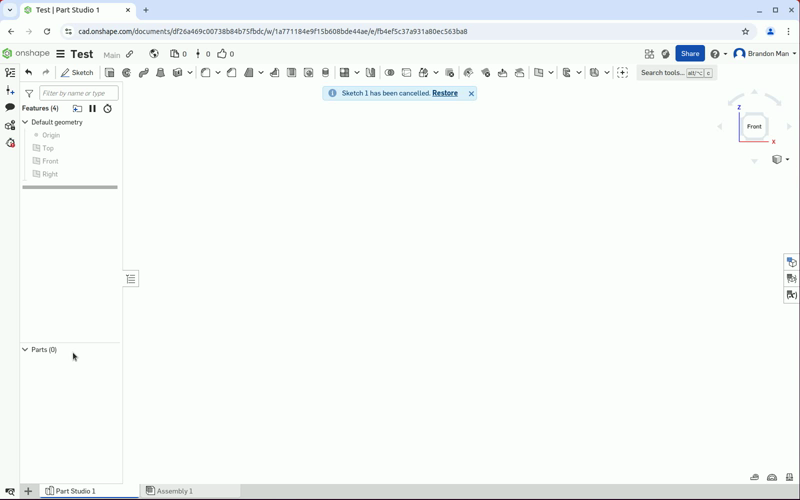
mouse_move(73, 352)
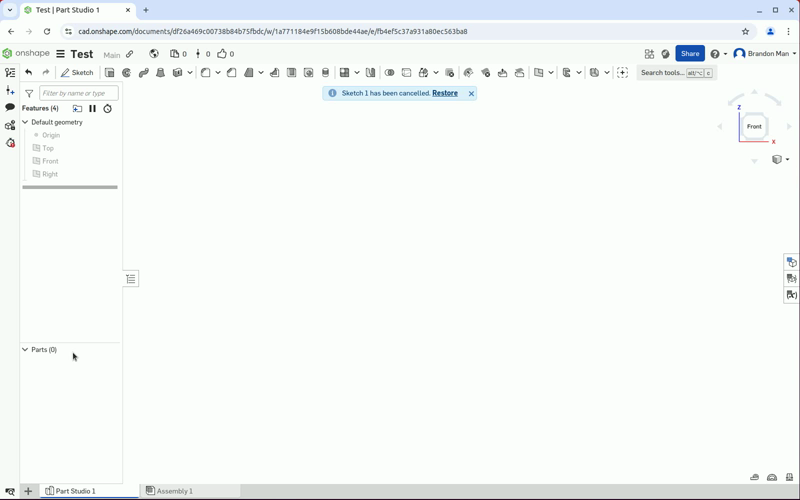
key(shift+y)
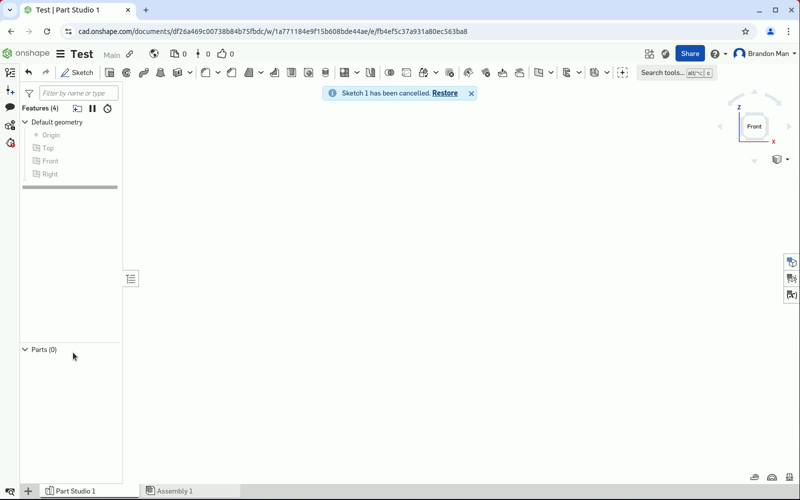
key(shift+s)
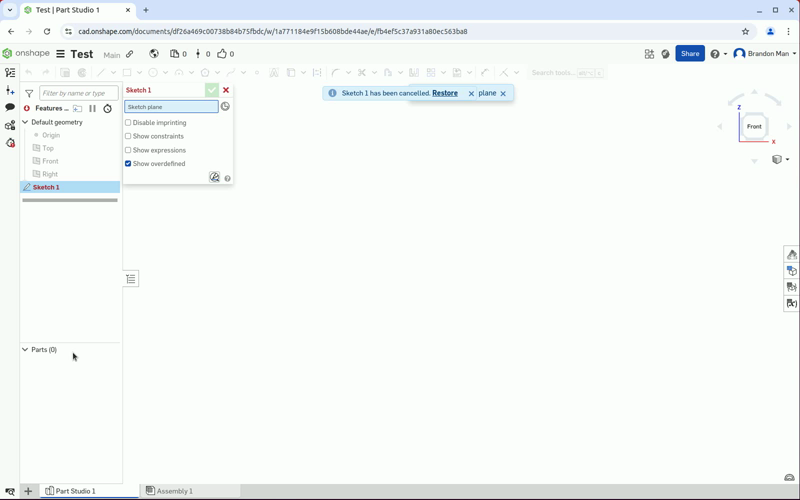
mouse_move(73, 163)
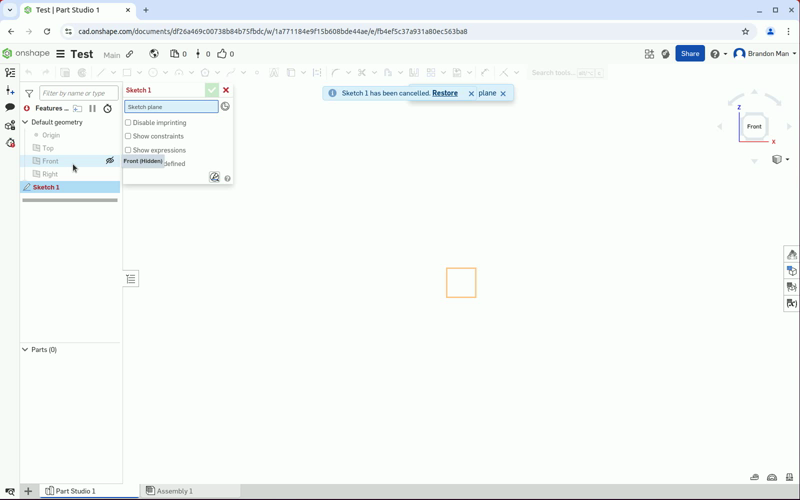
click(73, 163)
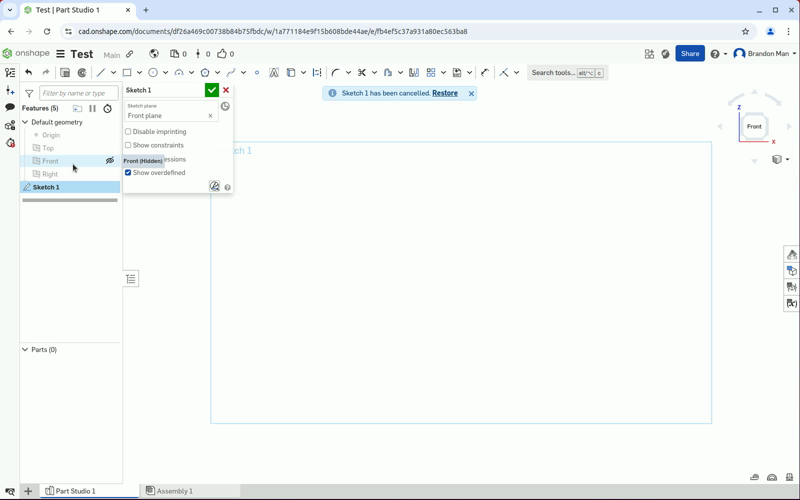
mouse_move(73, 352)
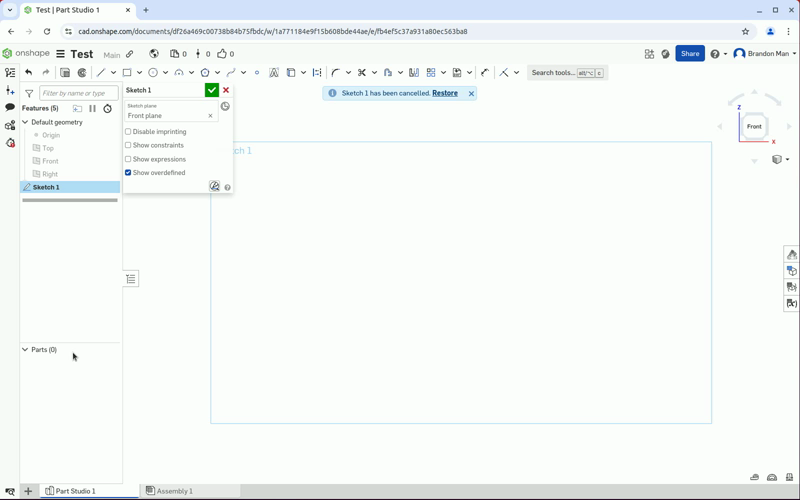
key(y)
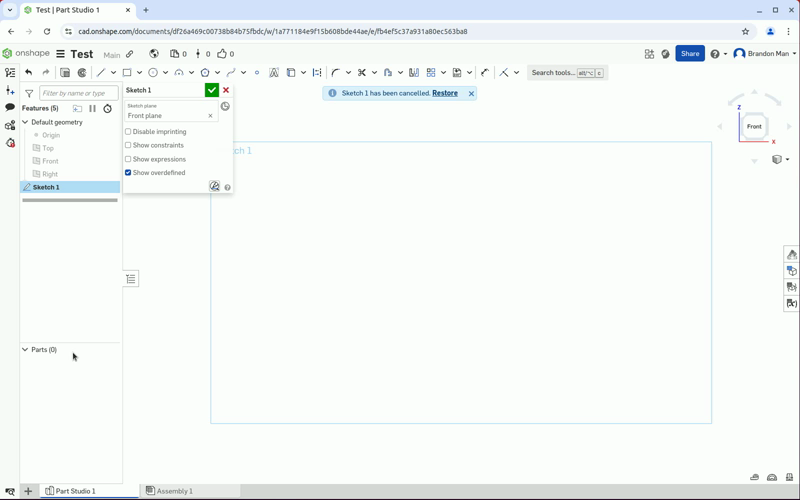
key(l)
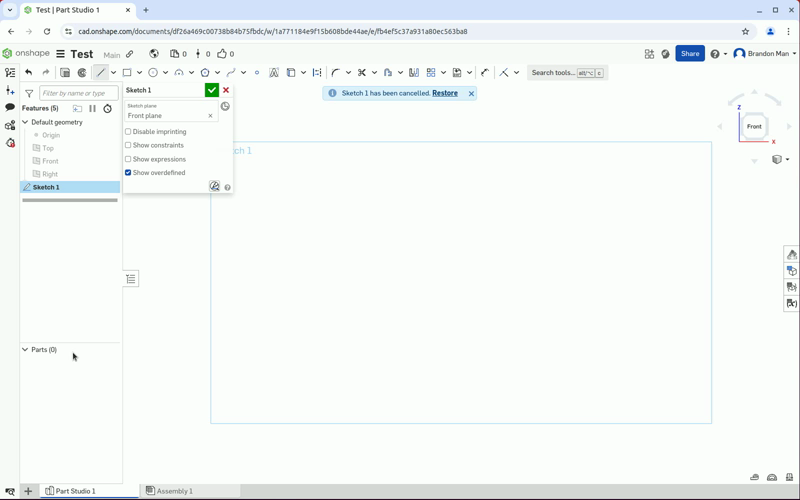
key_down(shift)
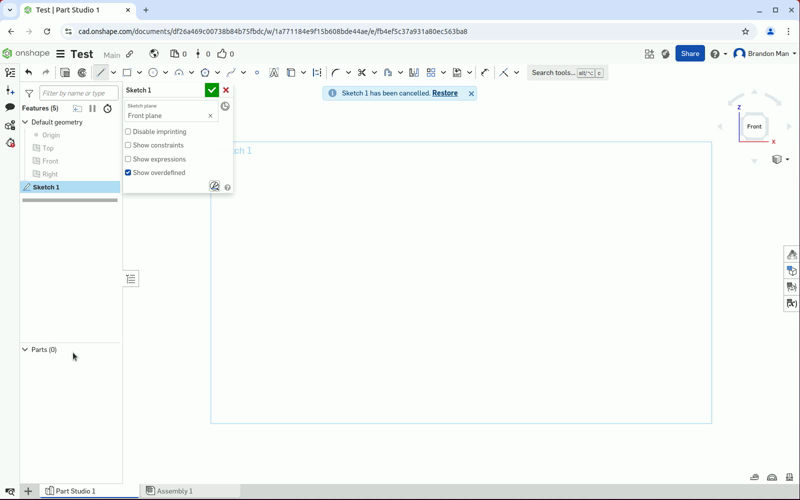
mouse_move(460, 282)
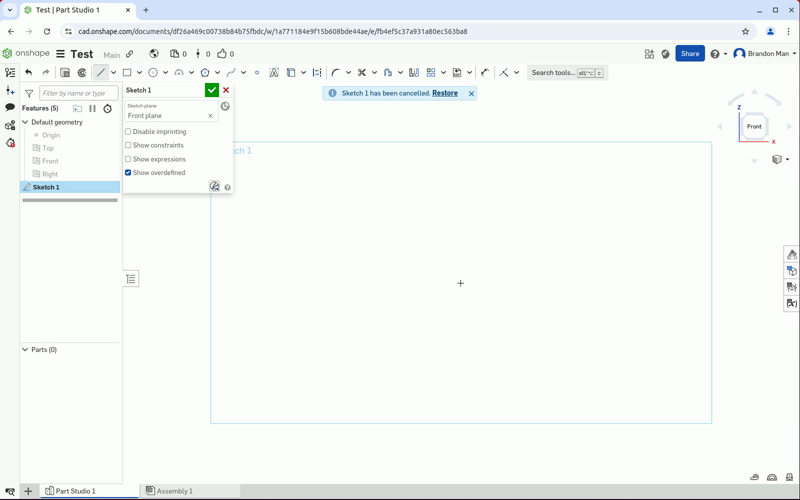
click(460, 282)
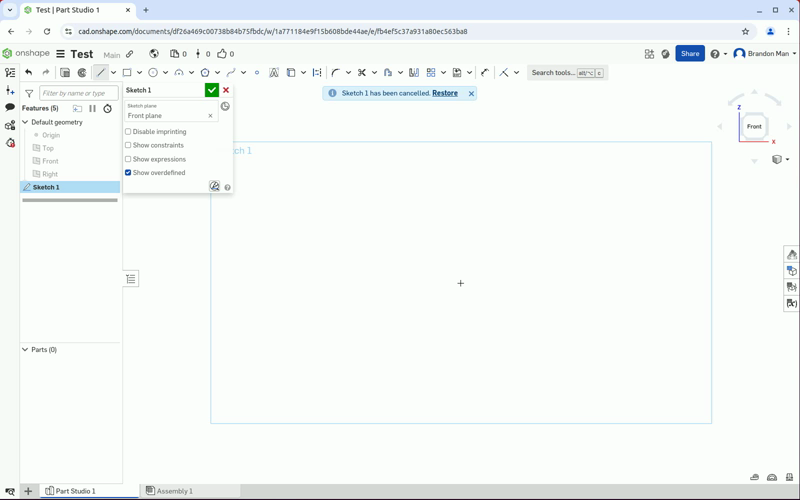
key_up(shift)
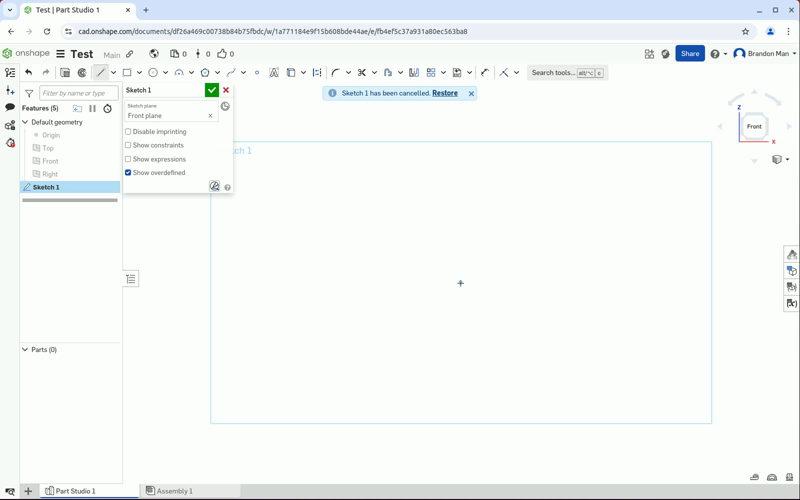
key_down(shift)
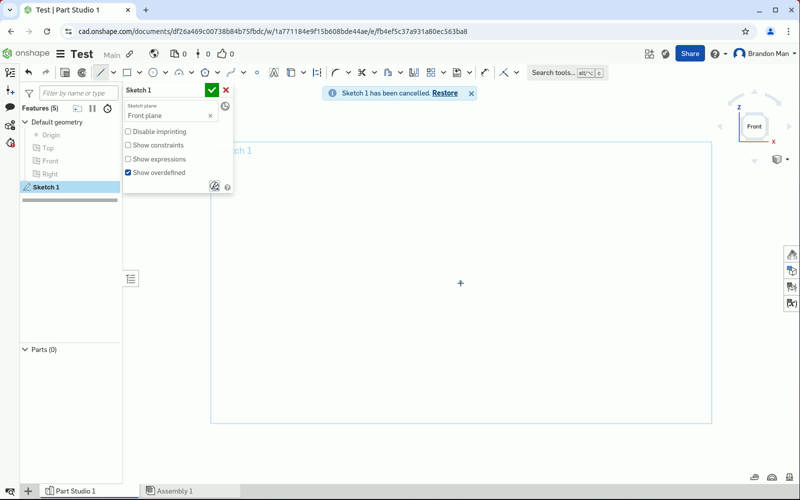
mouse_move(573, 282)
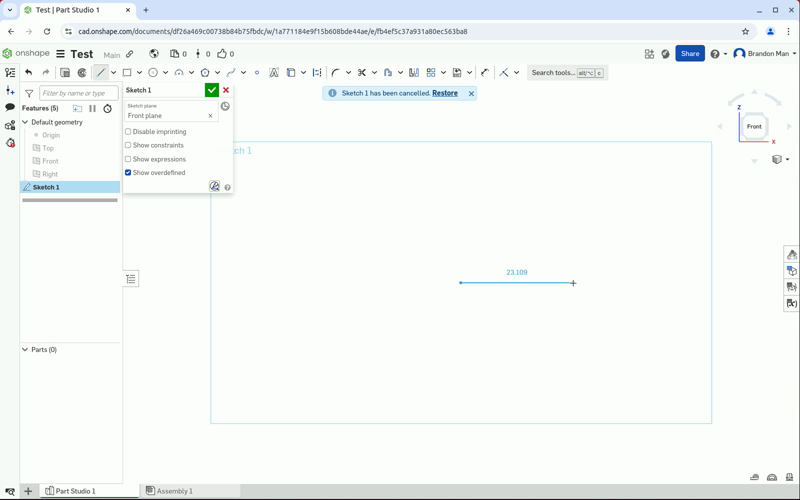
click(573, 282)
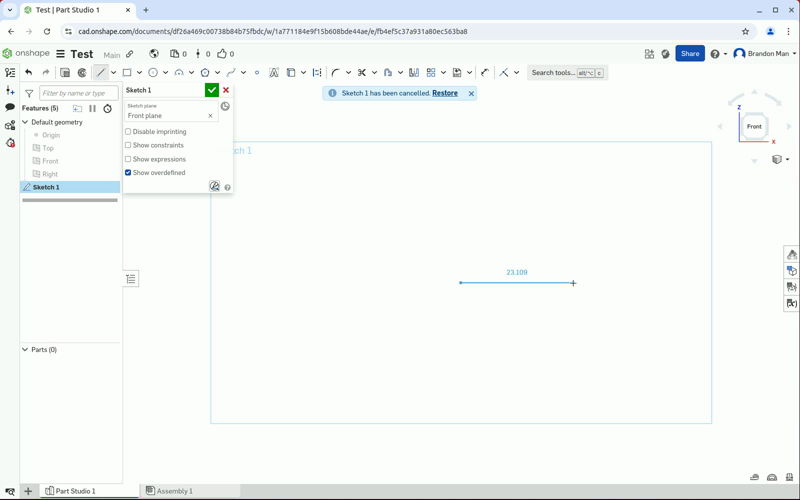
key_up(shift)
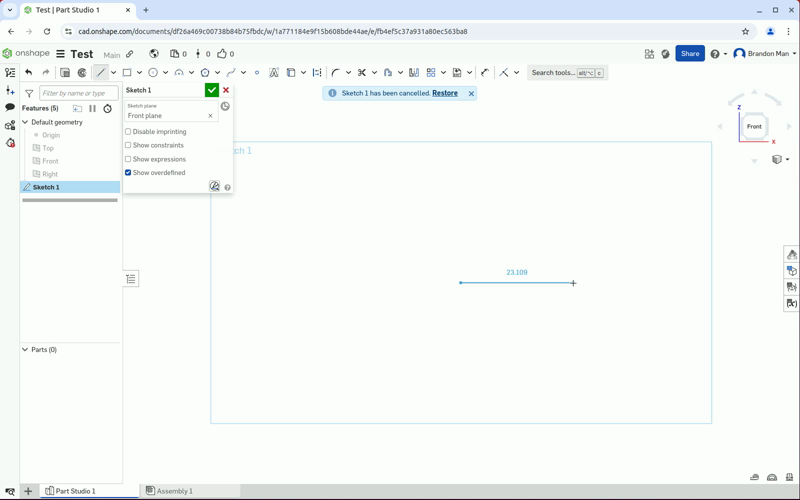
key_down(shift)
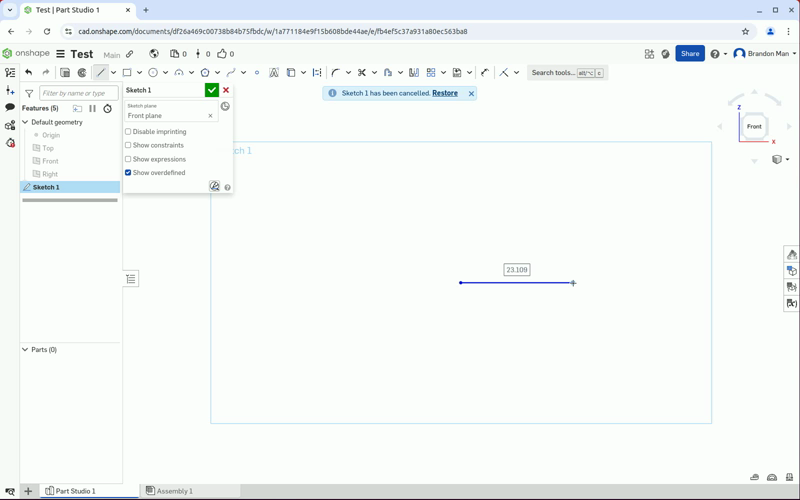
mouse_move(589, 282)
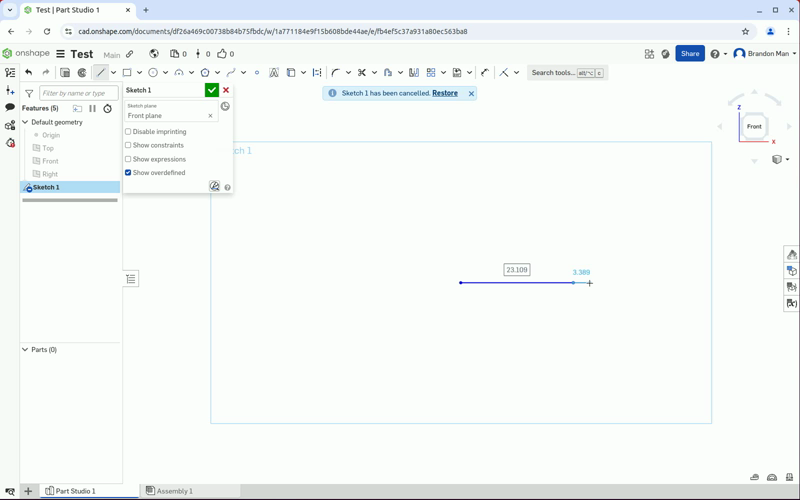
mouse_move(550, 243)
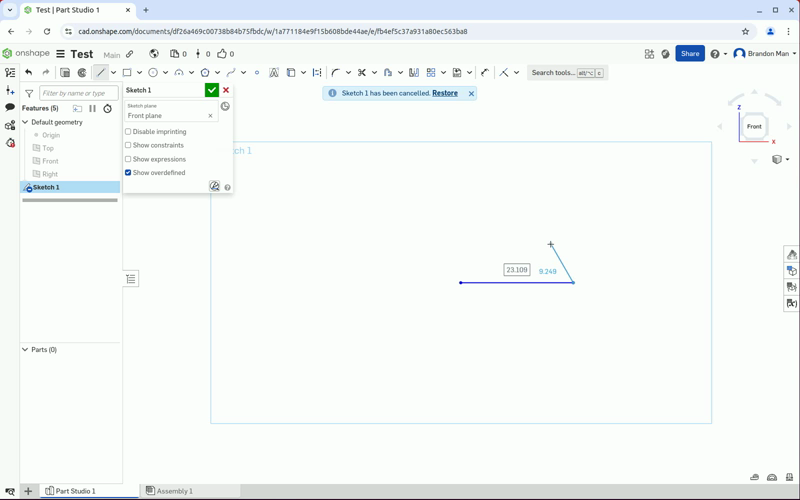
click(550, 243)
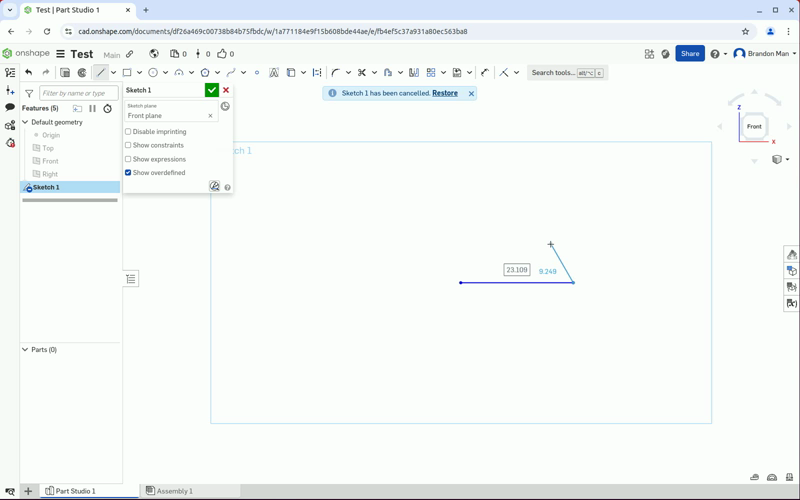
key_up(shift)
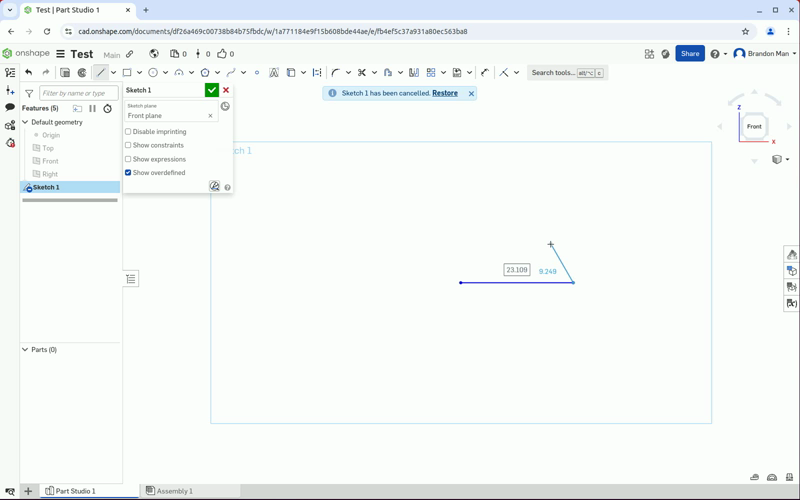
key_down(shift)
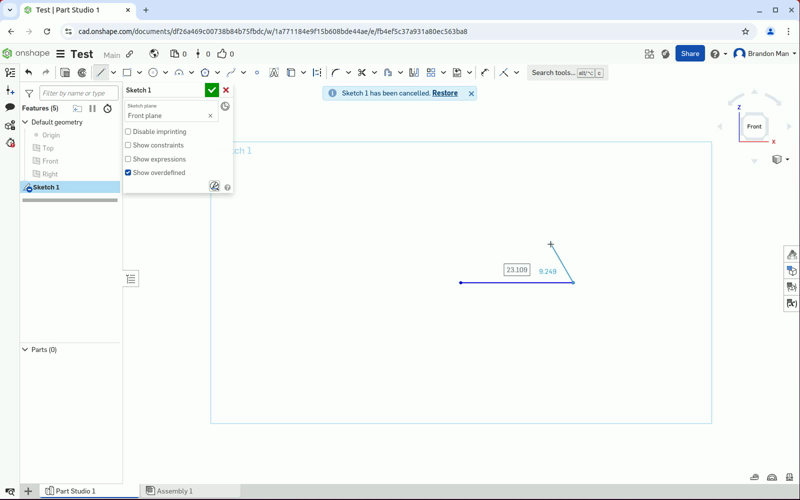
mouse_move(483, 243)
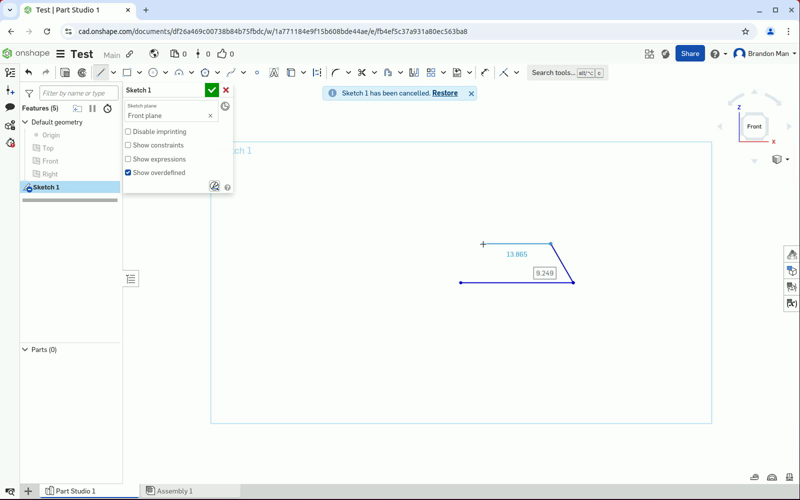
click(483, 243)
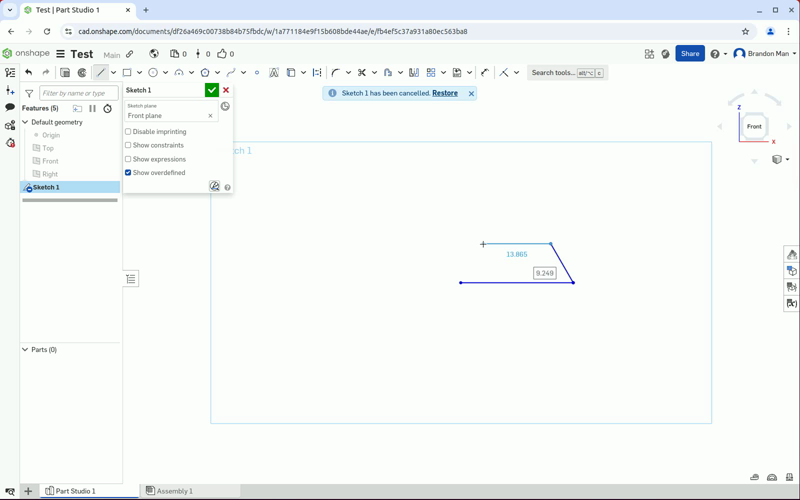
key_up(shift)
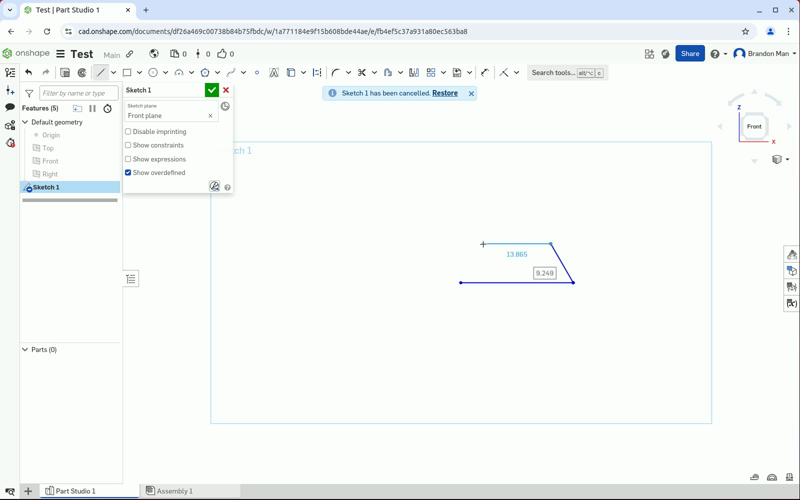
mouse_move(513, 243)
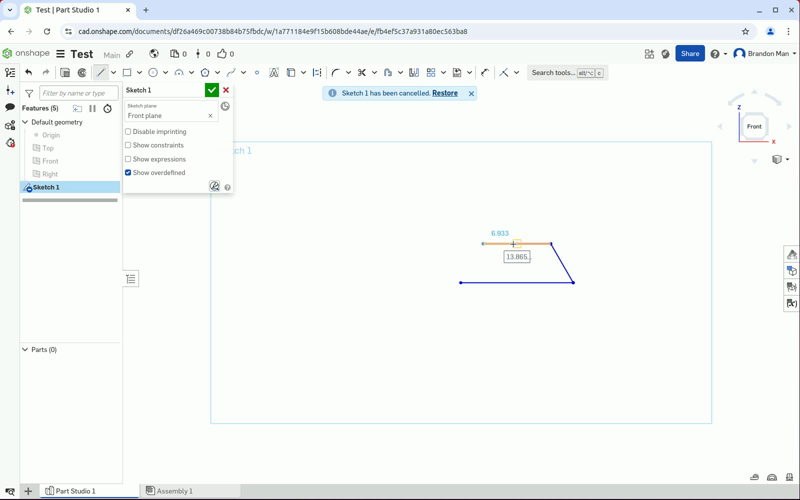
key_down(shift)
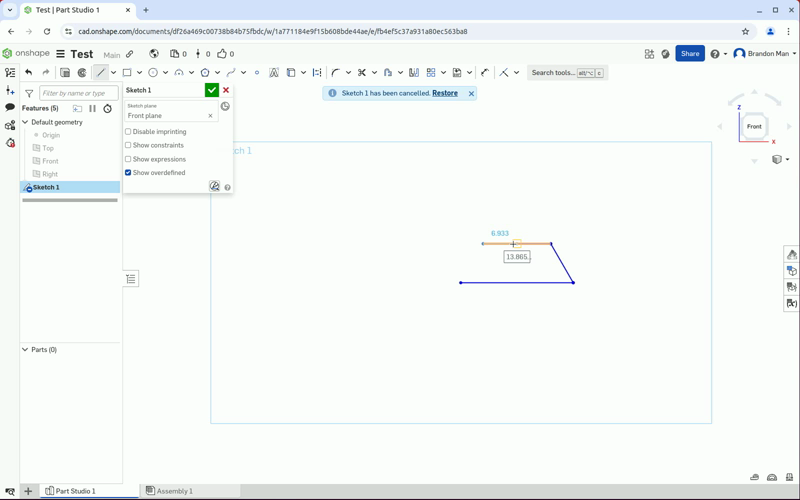
mouse_move(460, 282)
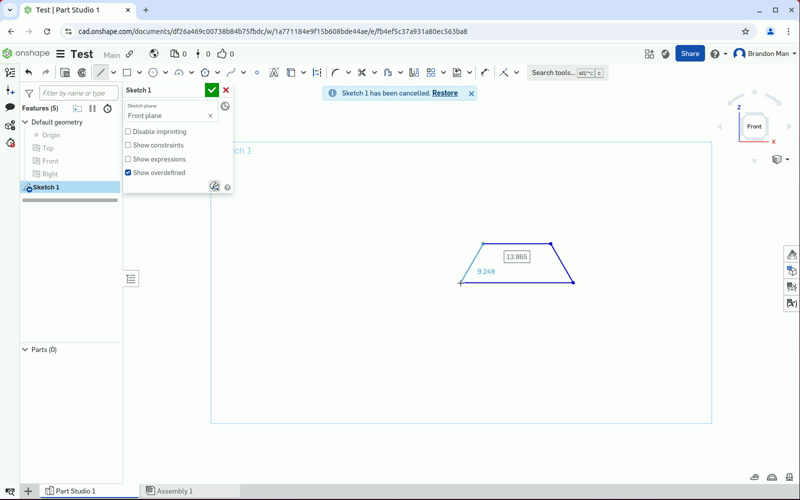
key_up(shift)
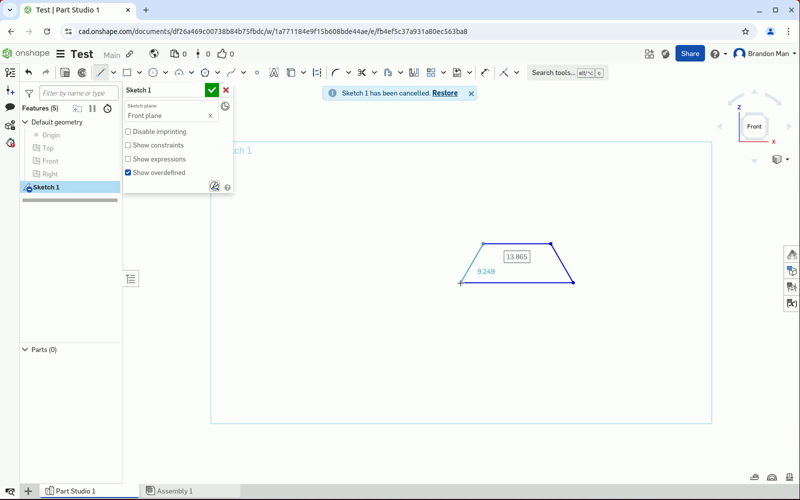
click(460, 282)
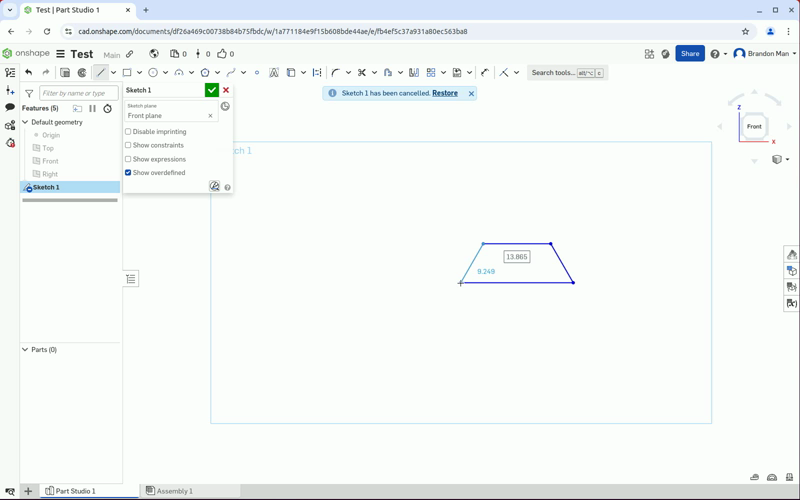
key(esc)
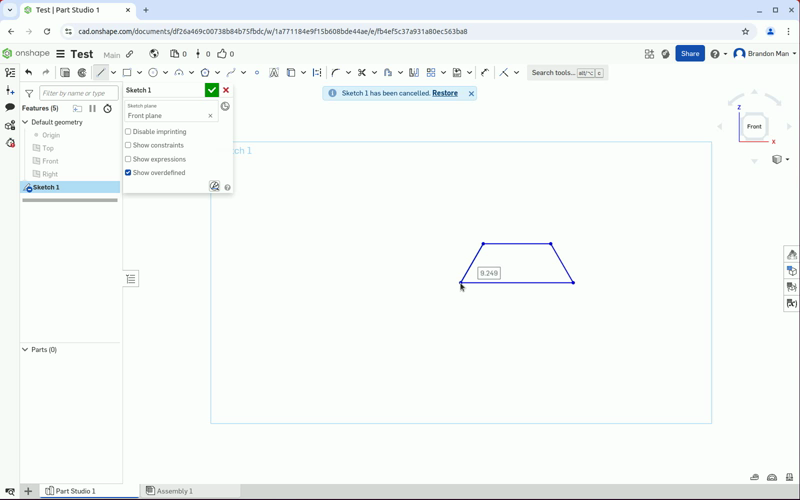
mouse_move(516, 249)
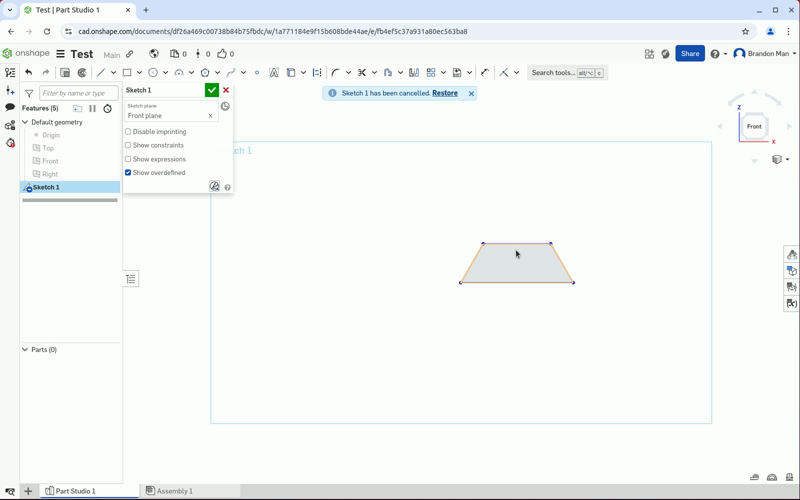
click(516, 249)
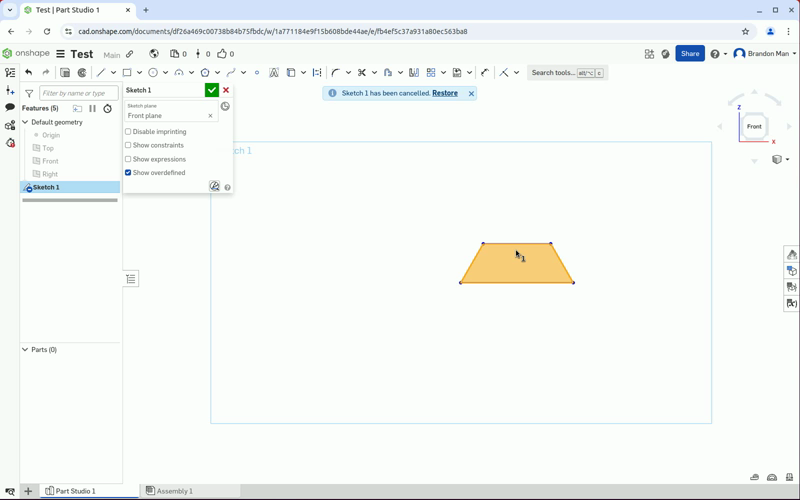
mouse_move(73, 352)
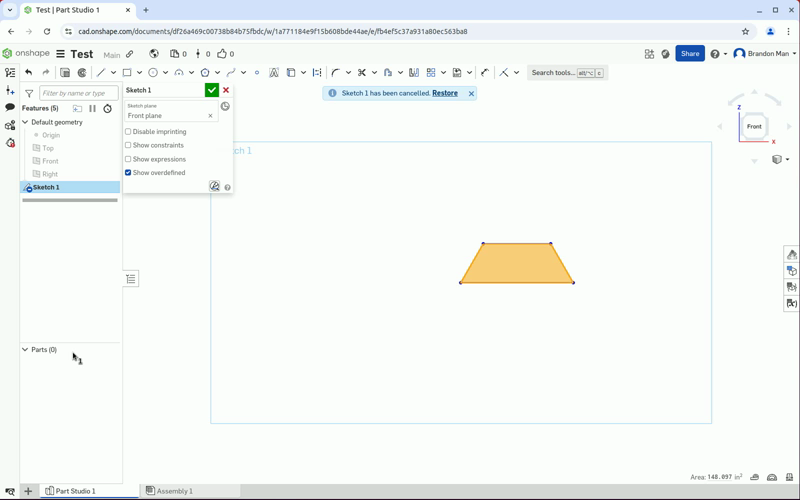
key(shift+y)
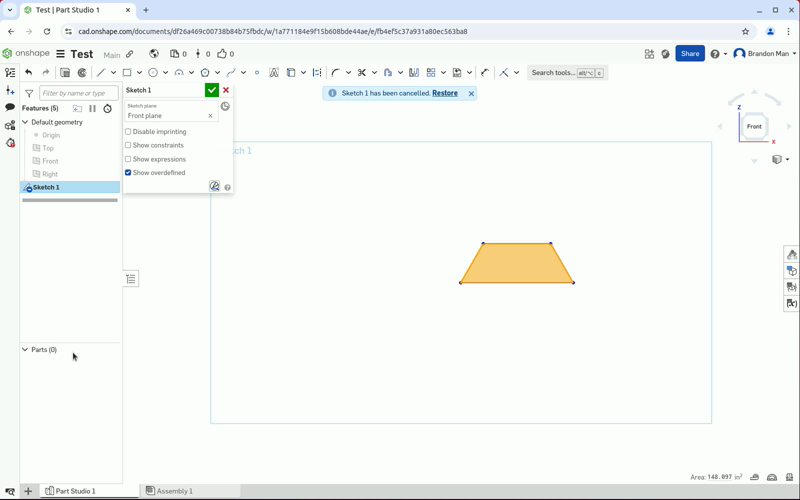
key(shift+e)
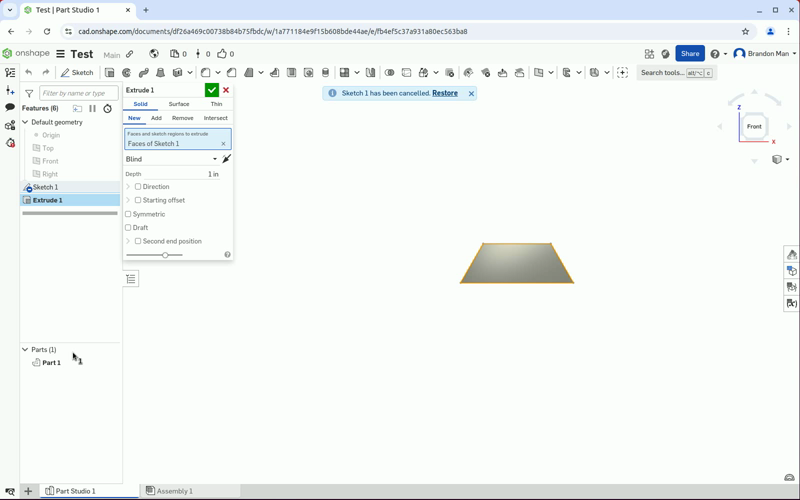
mouse_move(143, 106)
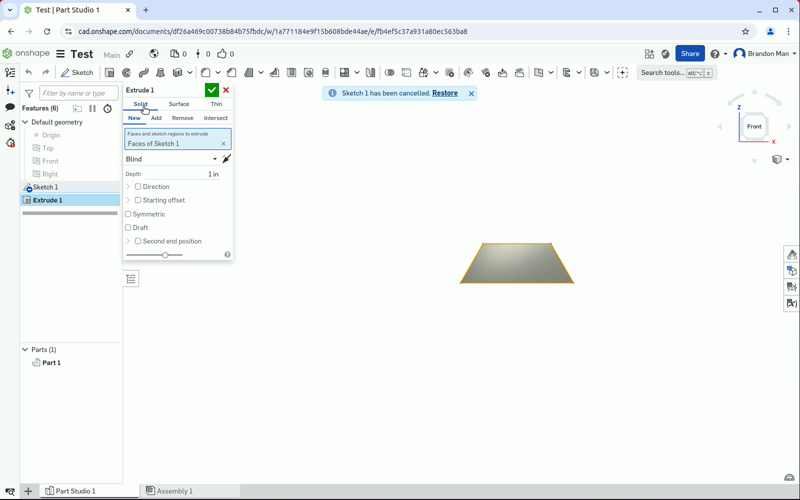
click(143, 106)
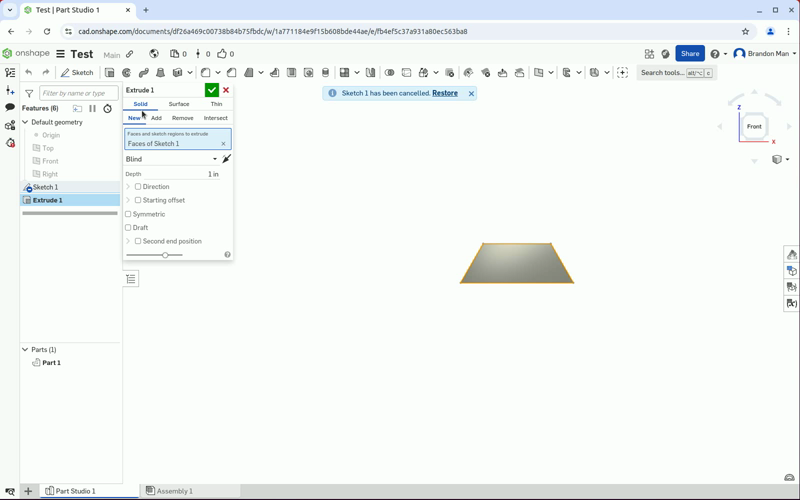
mouse_move(137, 120)
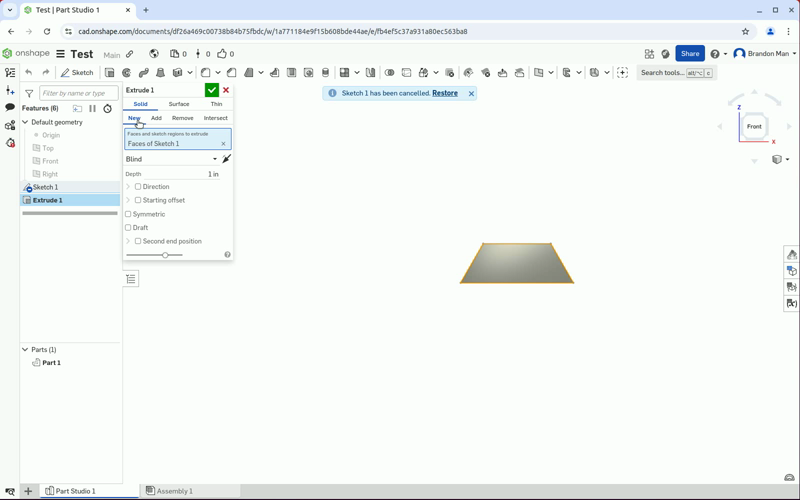
click(137, 120)
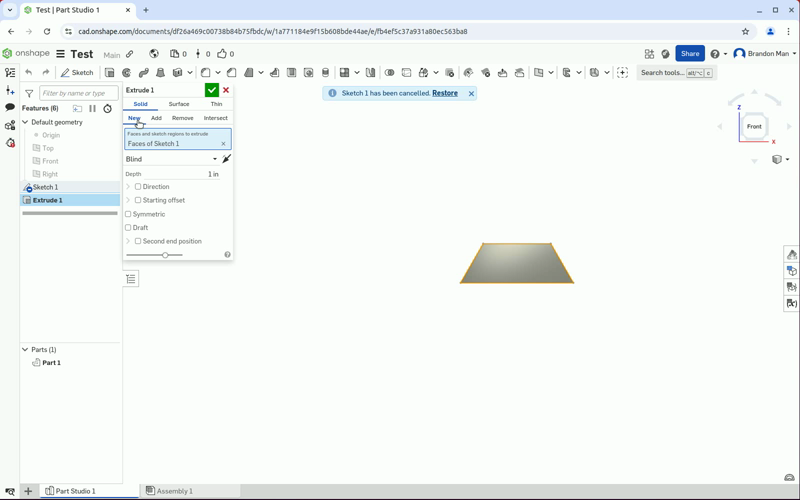
key(tab, 4)
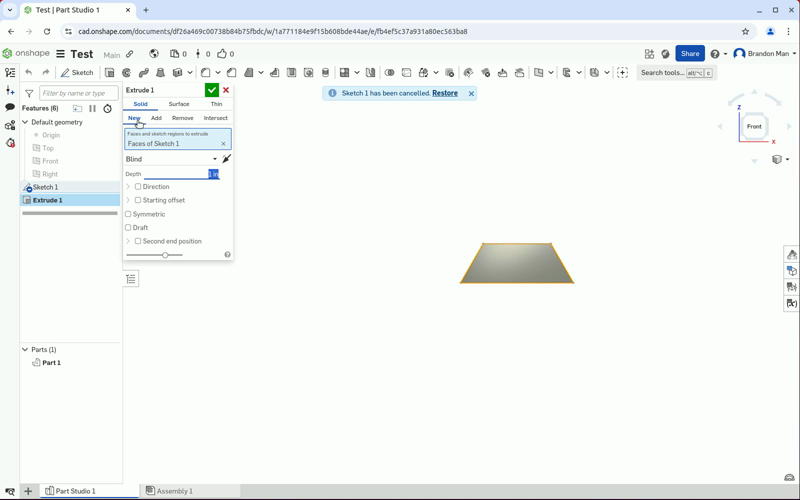
text(4.574)
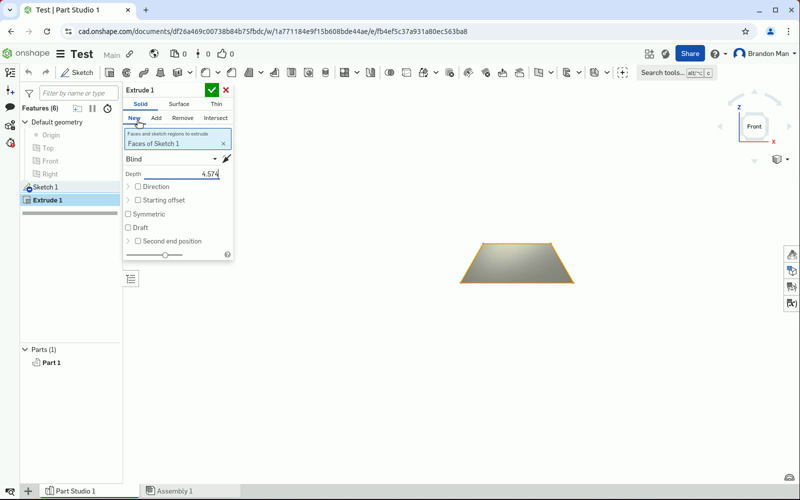
key(enter)
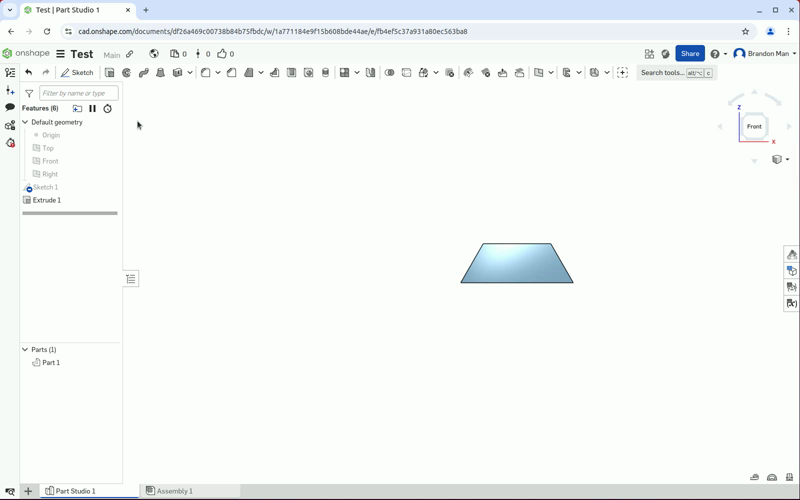
key(shift+h)
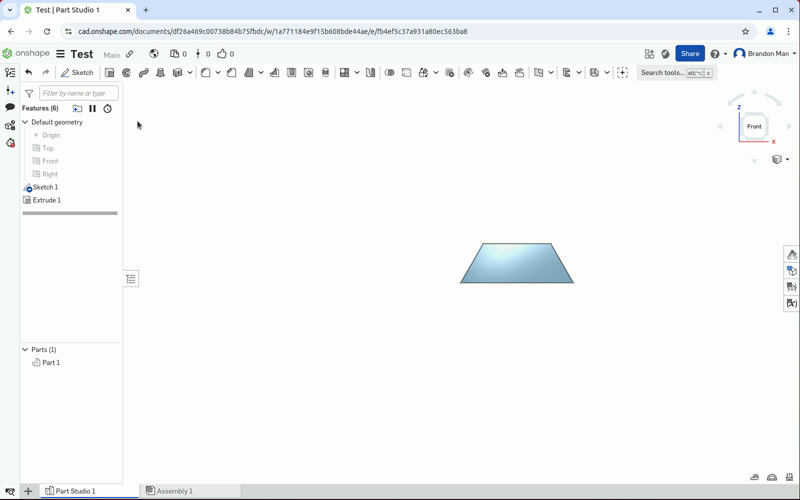
key(shift+h)
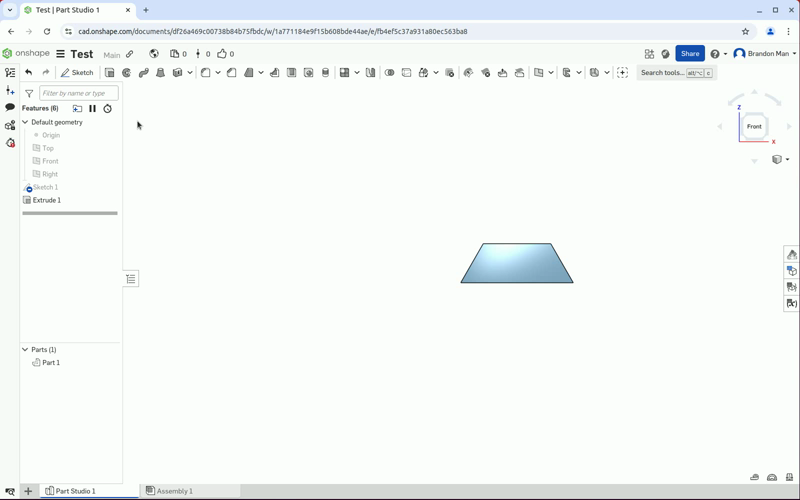
mouse_move(73, 189)
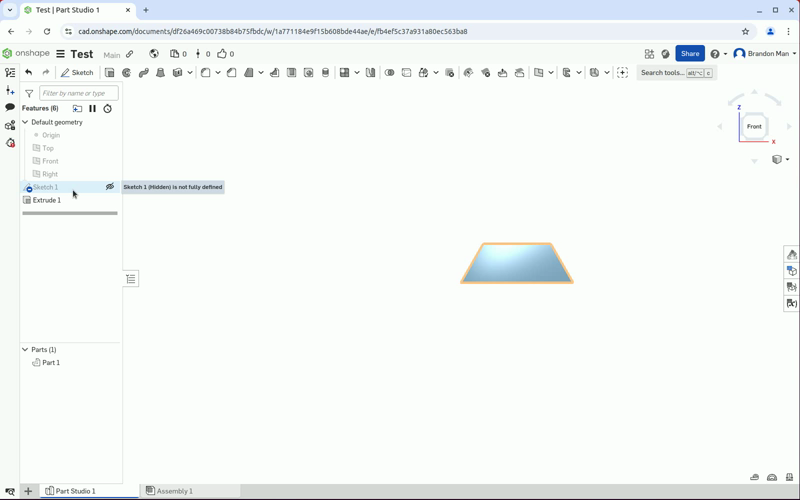
click(73, 189)
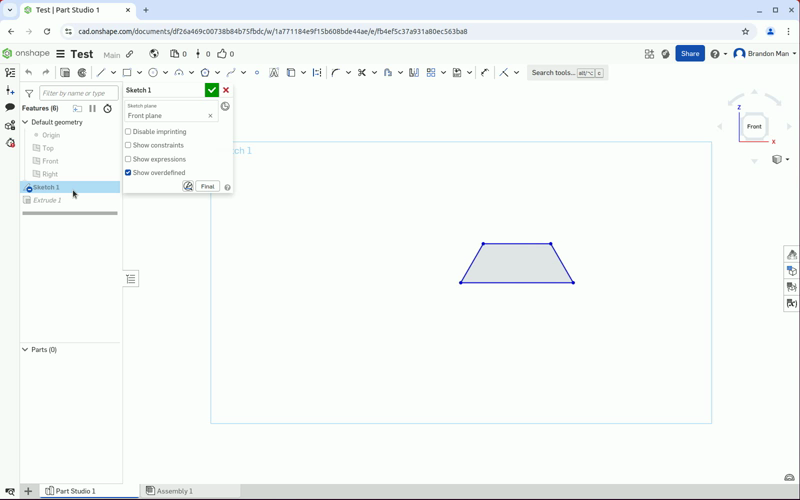
mouse_move(229, 92)
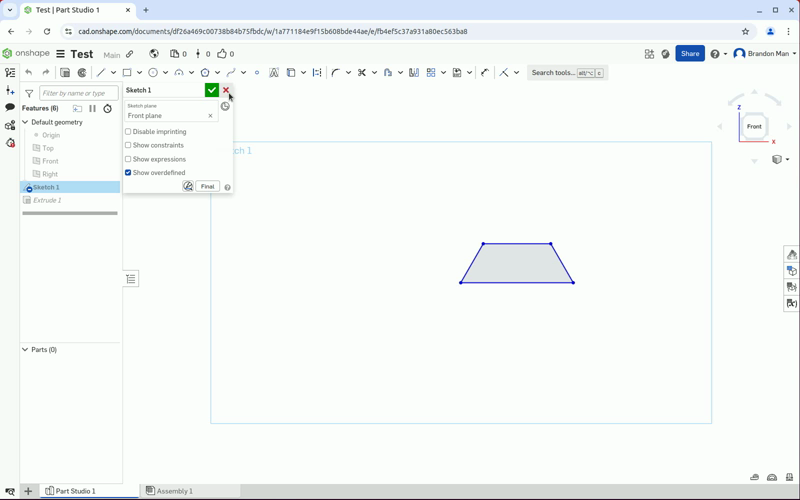
click(229, 92)
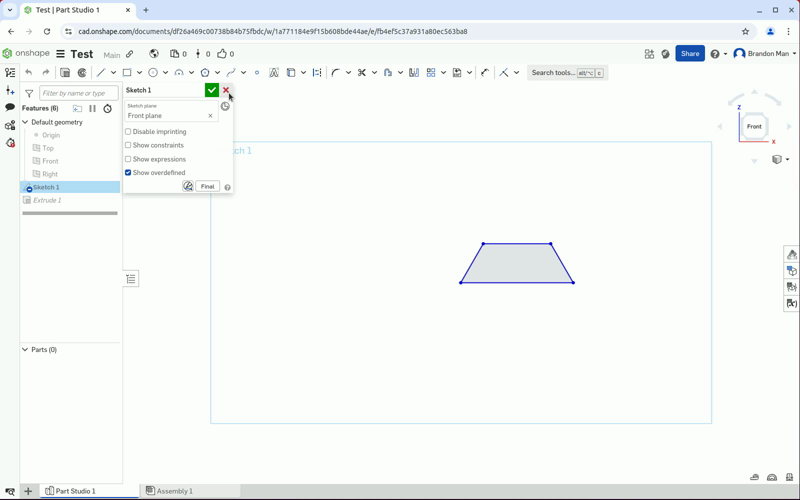
key(shift+s)
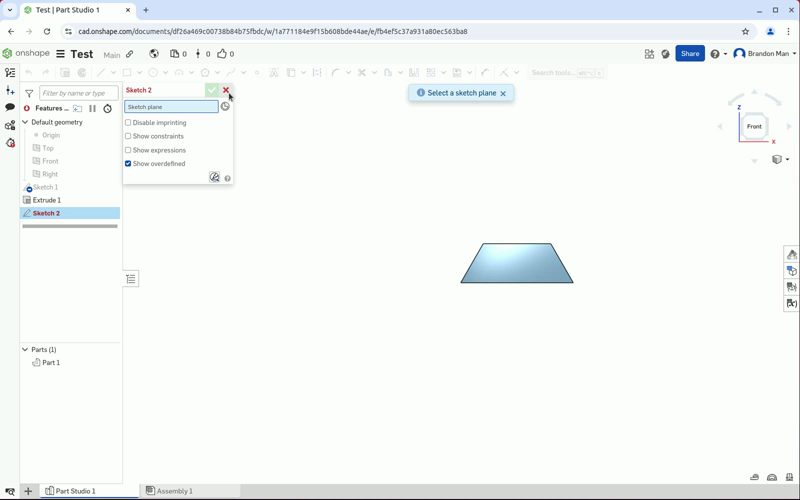
mouse_move(73, 163)
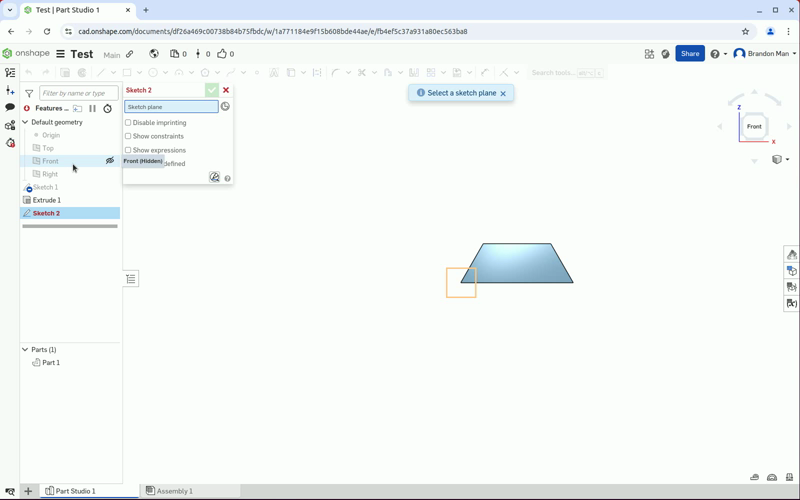
click(73, 163)
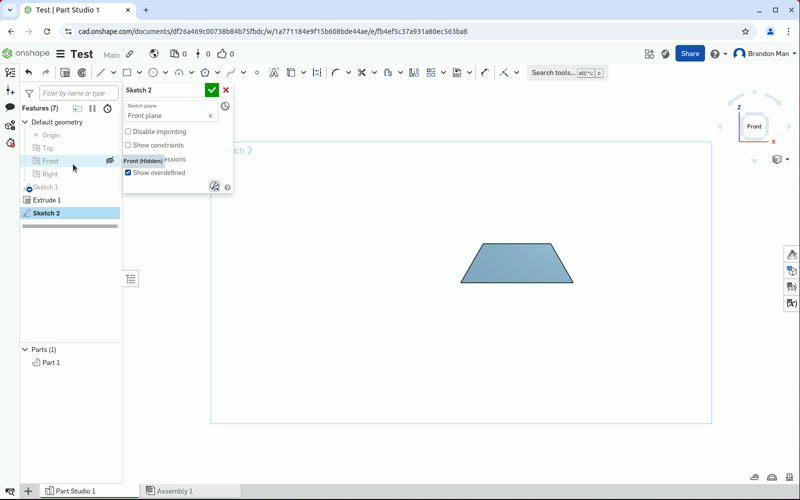
mouse_move(73, 352)
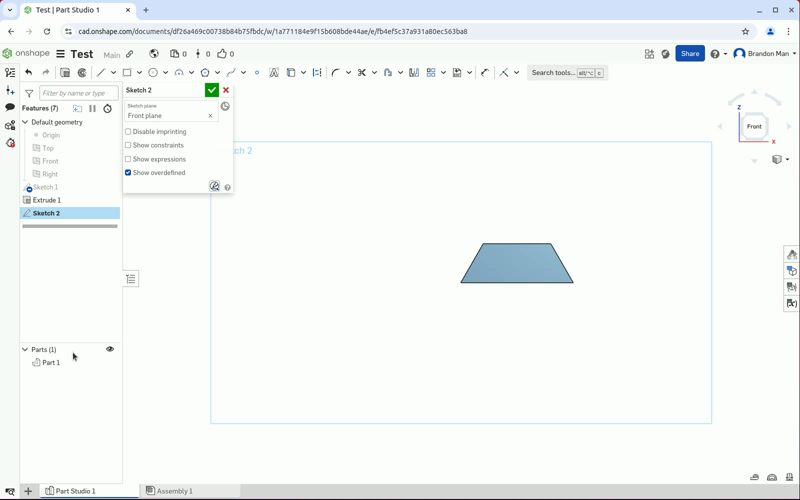
key(y)
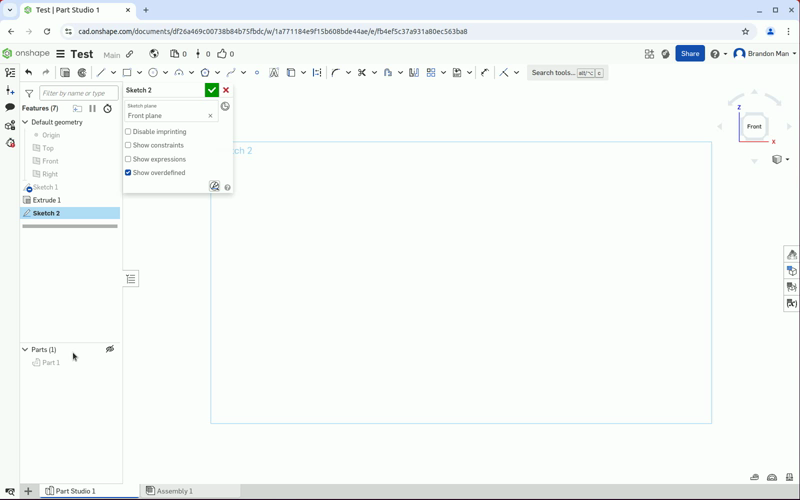
key(l)
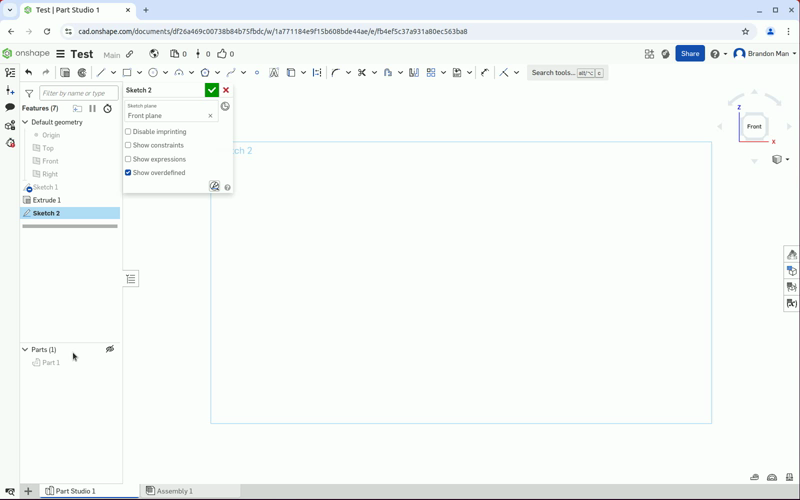
key_down(shift)
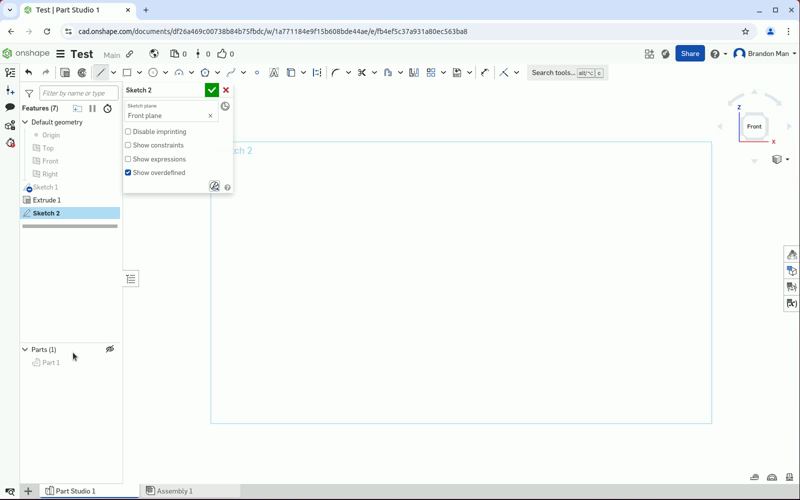
mouse_move(460, 395)
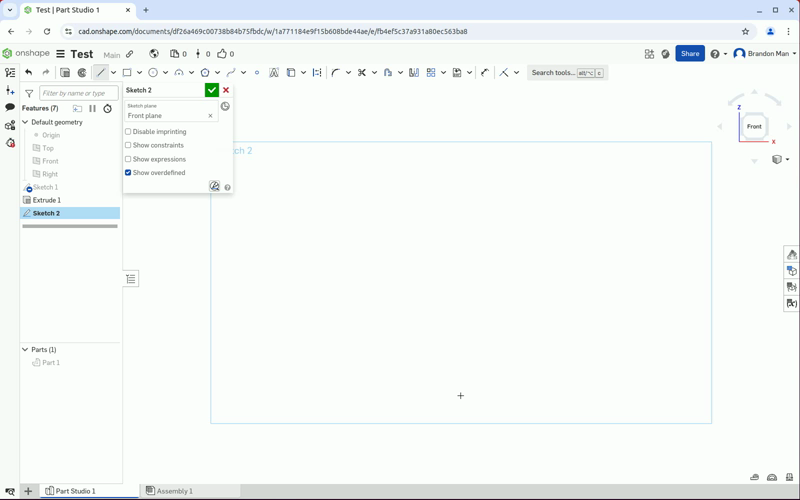
click(460, 395)
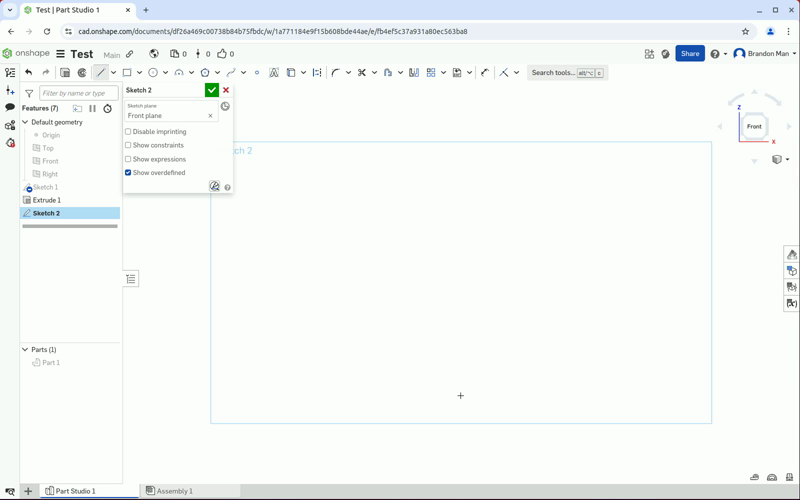
key_up(shift)
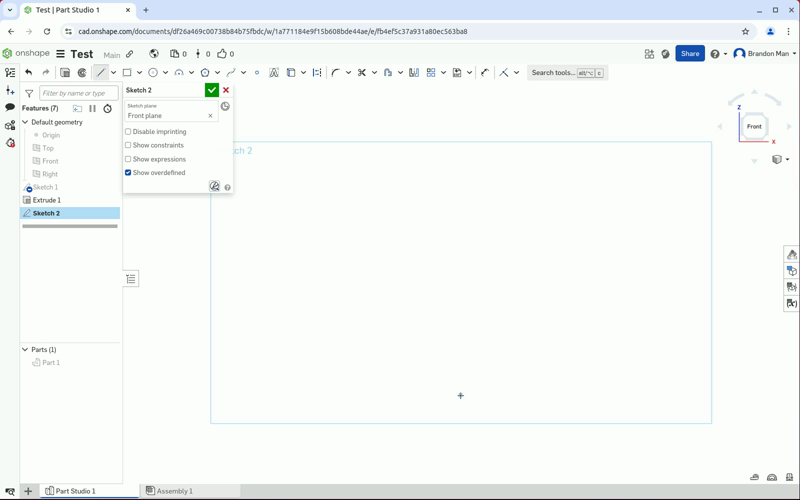
key_down(shift)
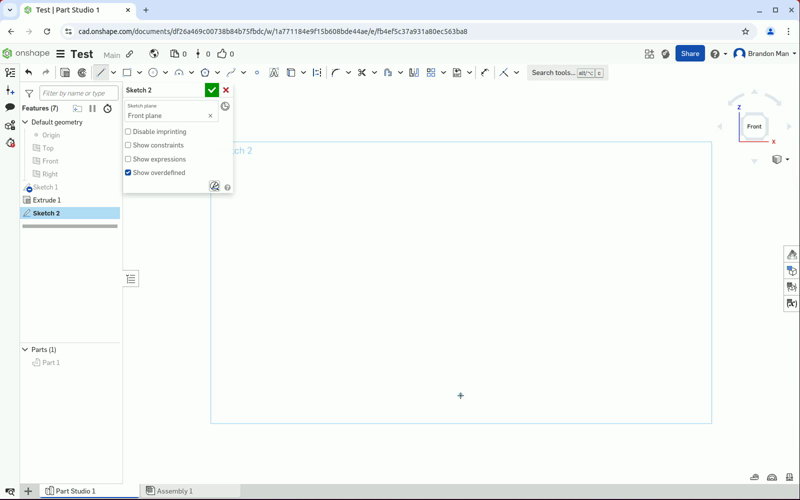
mouse_move(573, 395)
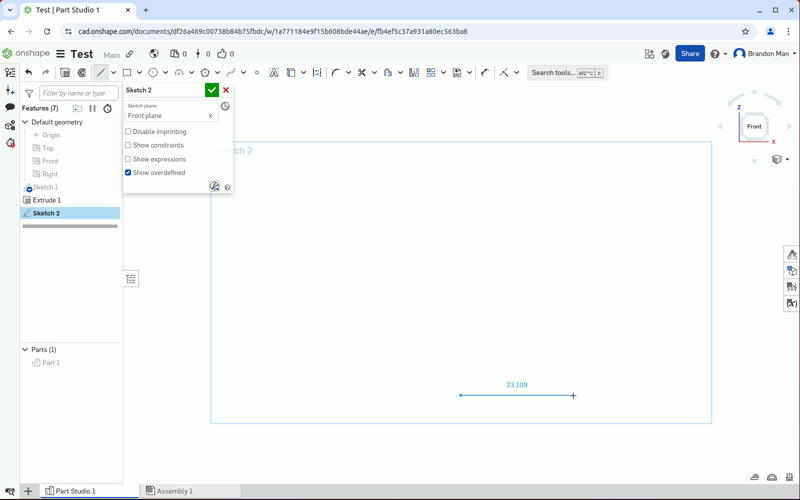
click(573, 395)
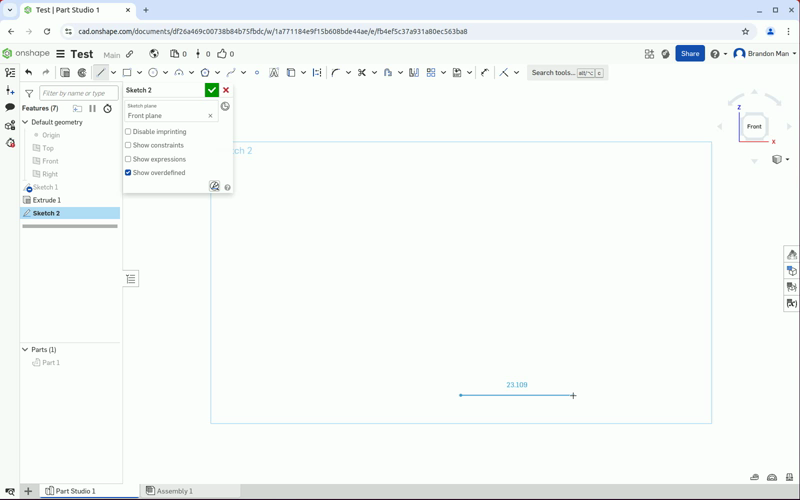
key_up(shift)
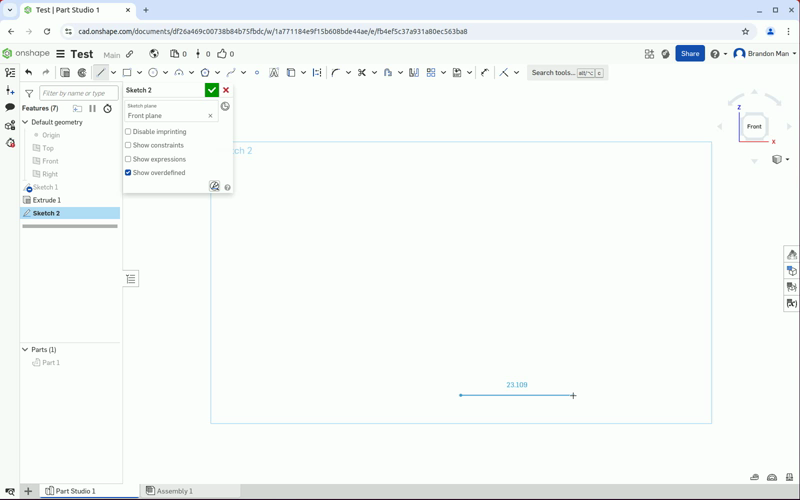
key_down(shift)
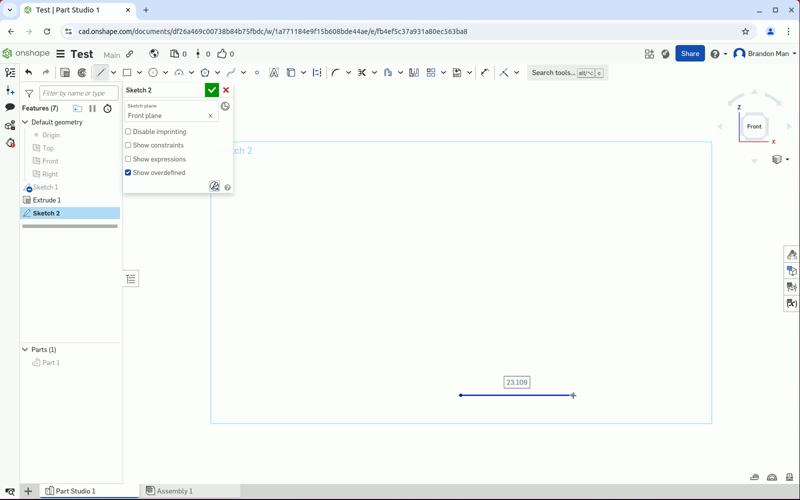
mouse_move(589, 395)
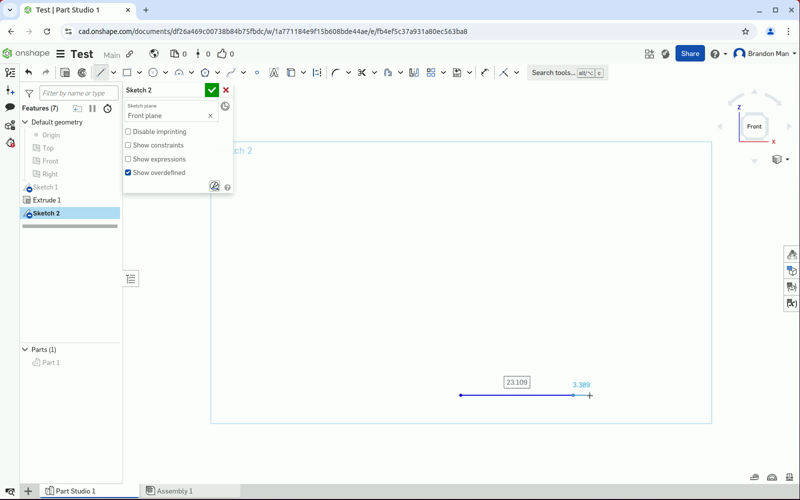
mouse_move(553, 375)
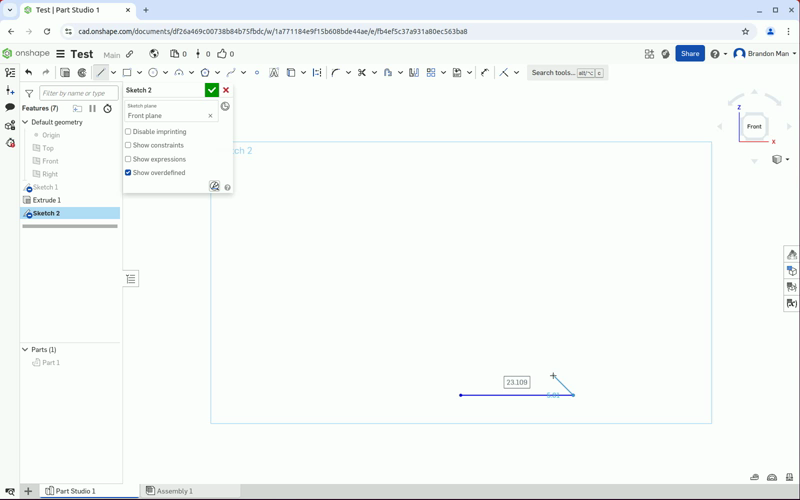
click(553, 375)
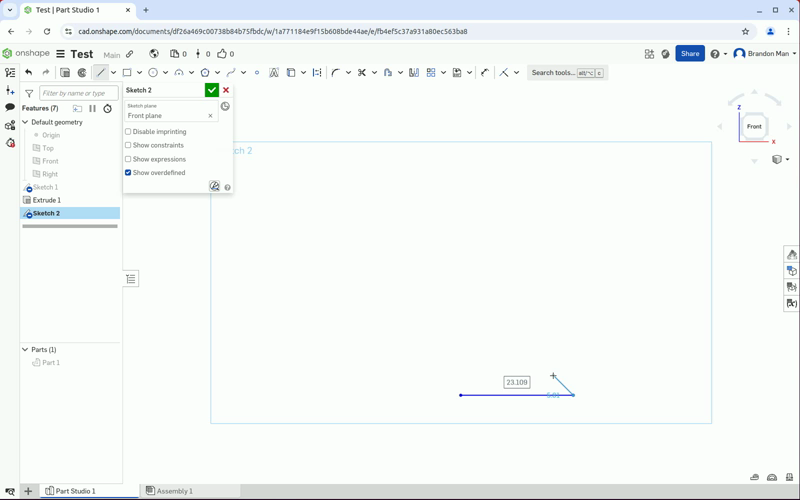
key_up(shift)
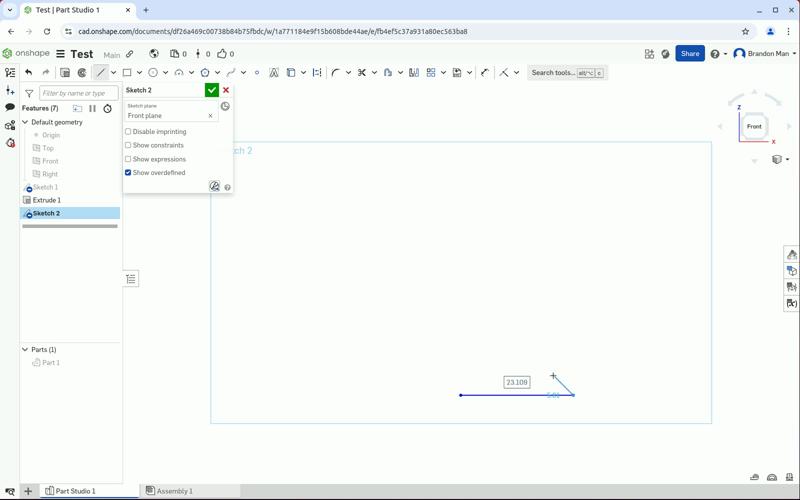
key(esc)
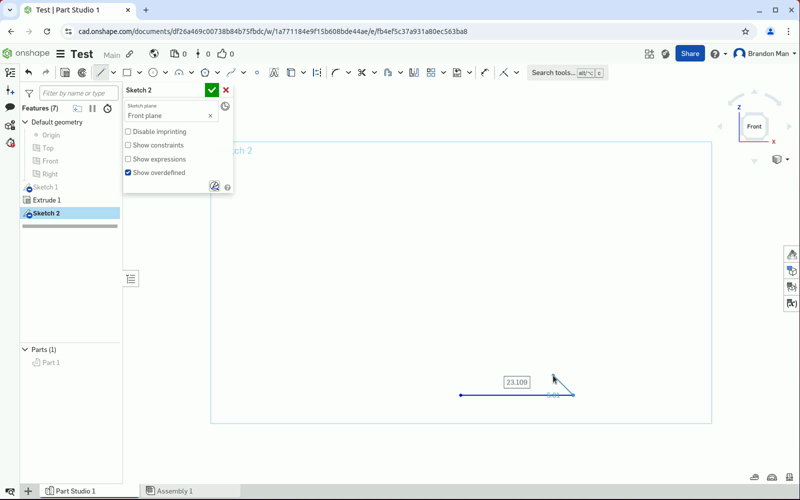
key(a)
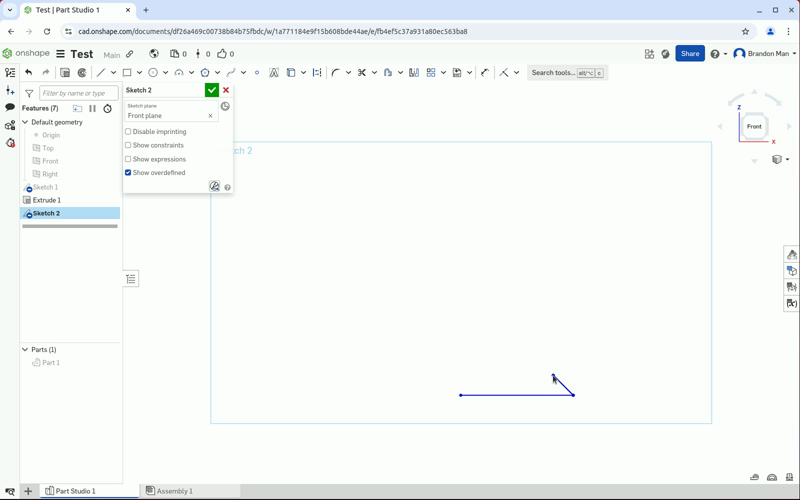
mouse_move(553, 375)
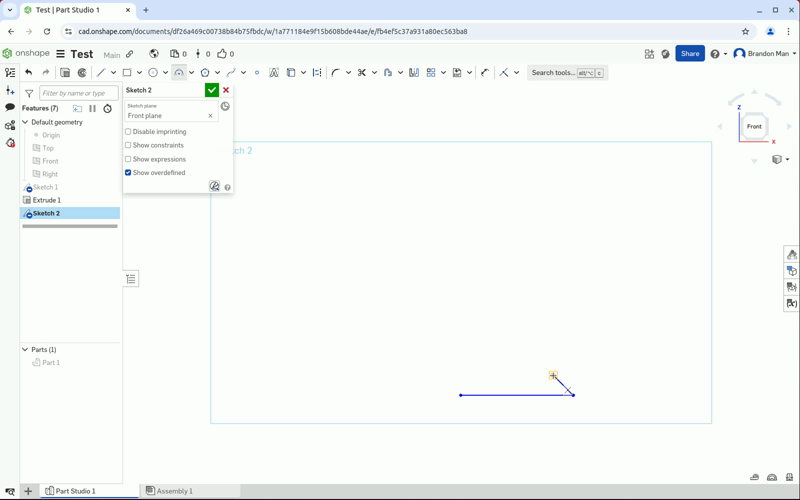
click(553, 375)
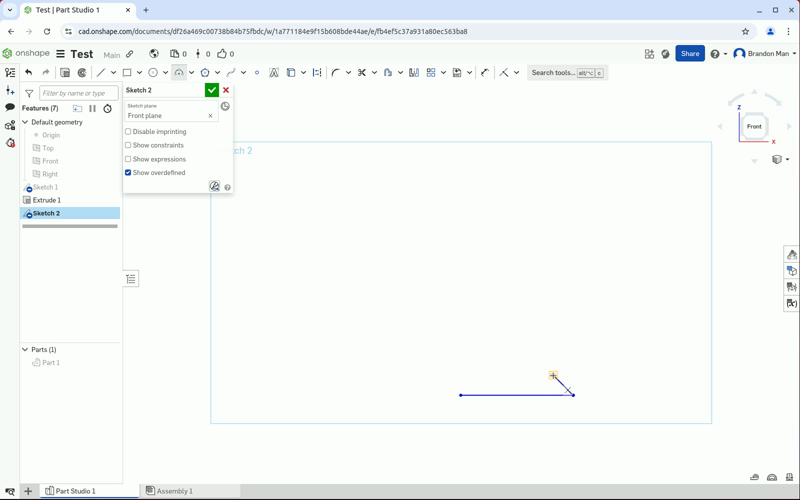
key_down(shift)
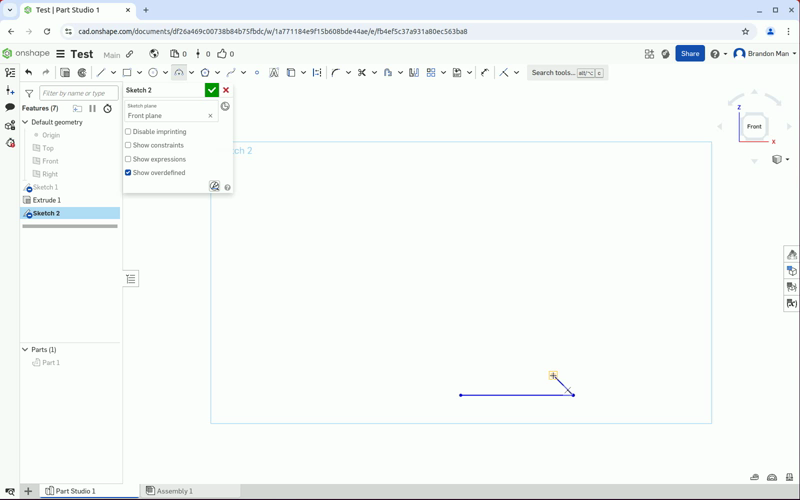
mouse_move(480, 375)
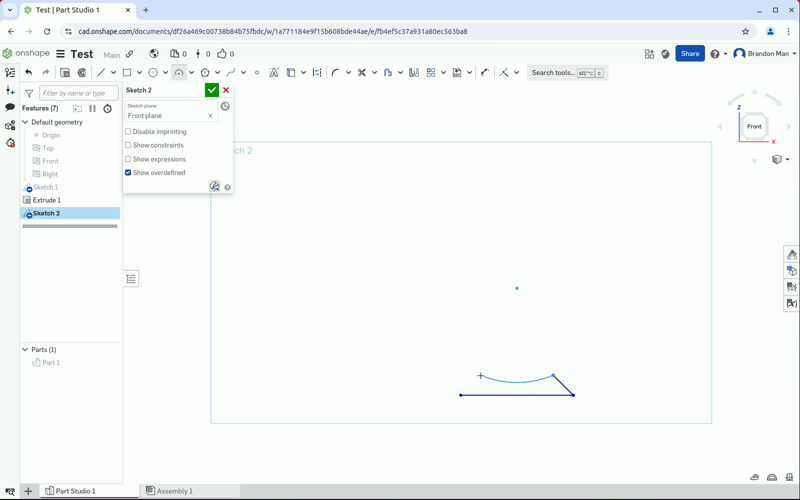
click(480, 375)
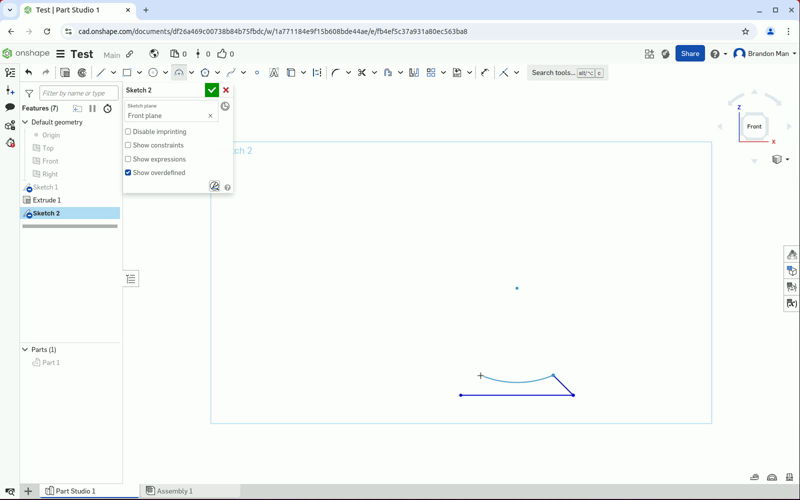
mouse_move(516, 390)
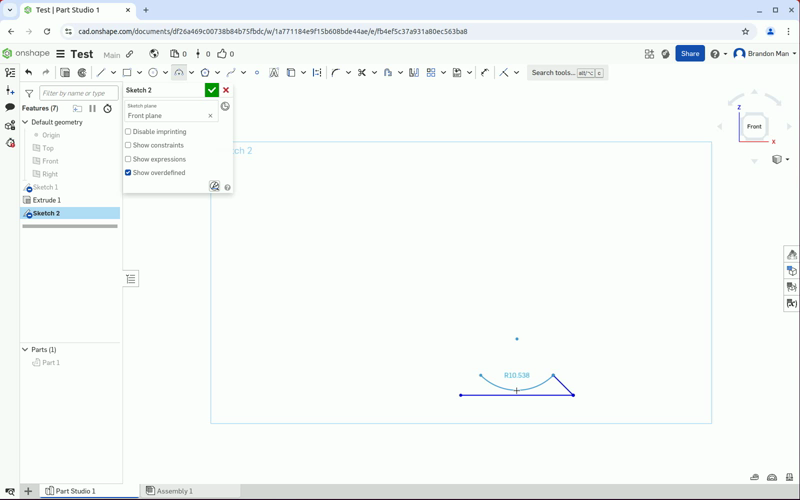
click(516, 390)
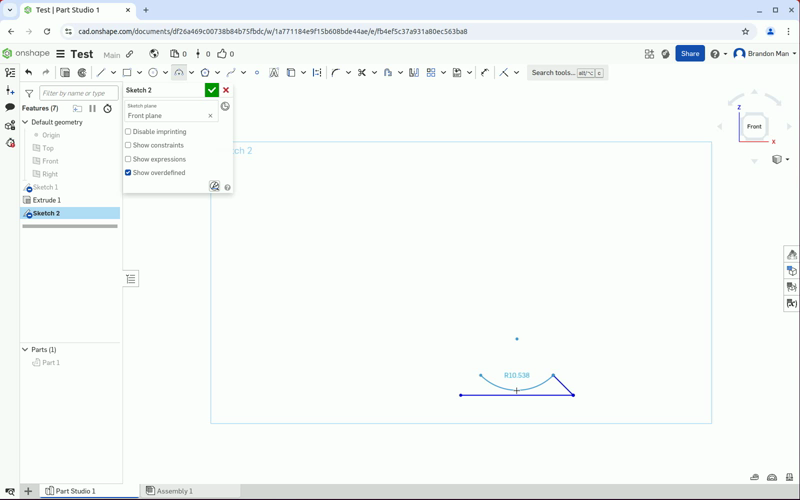
key_up(shift)
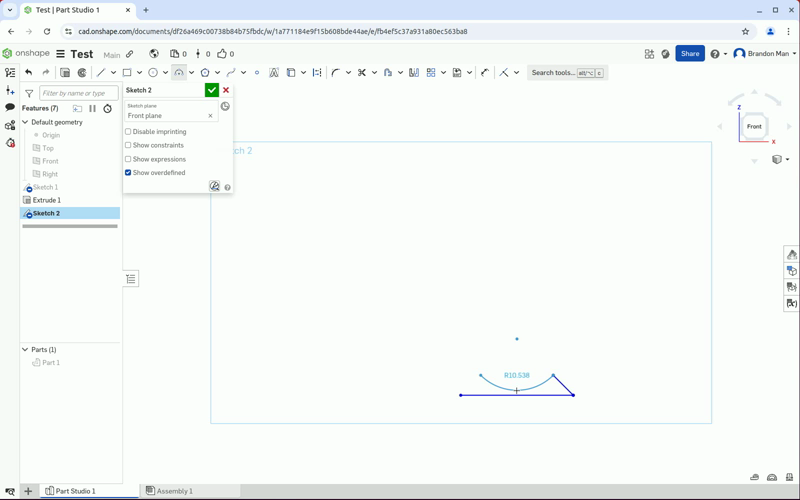
key(esc)
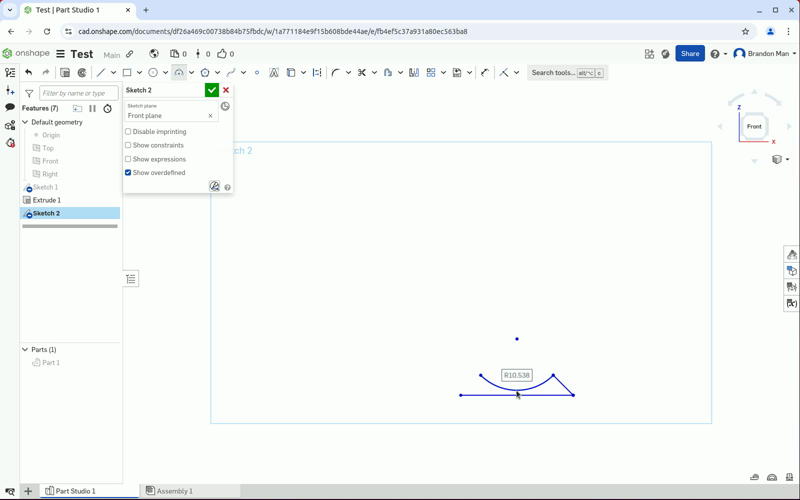
key(l)
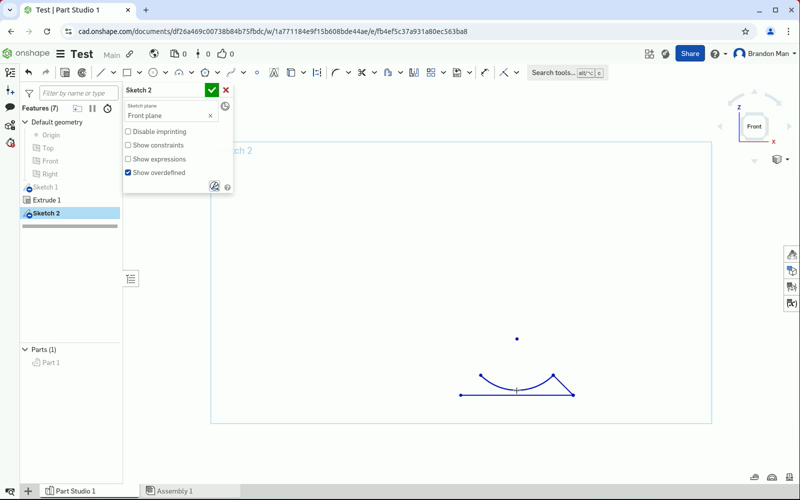
mouse_move(480, 375)
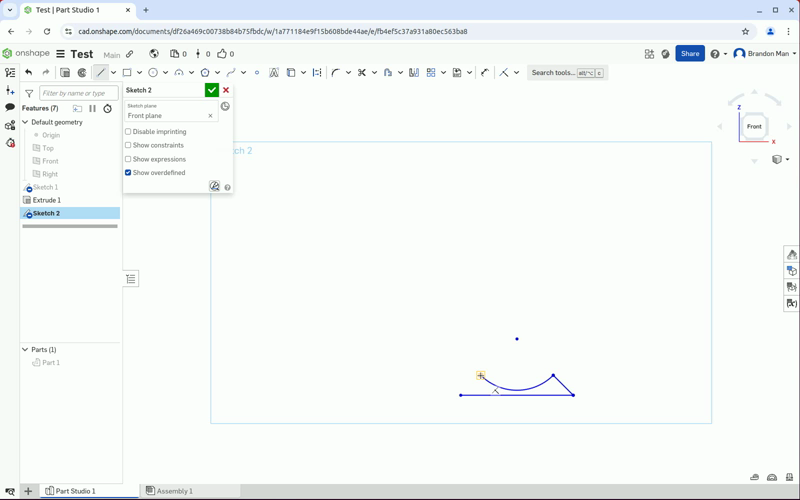
click(480, 375)
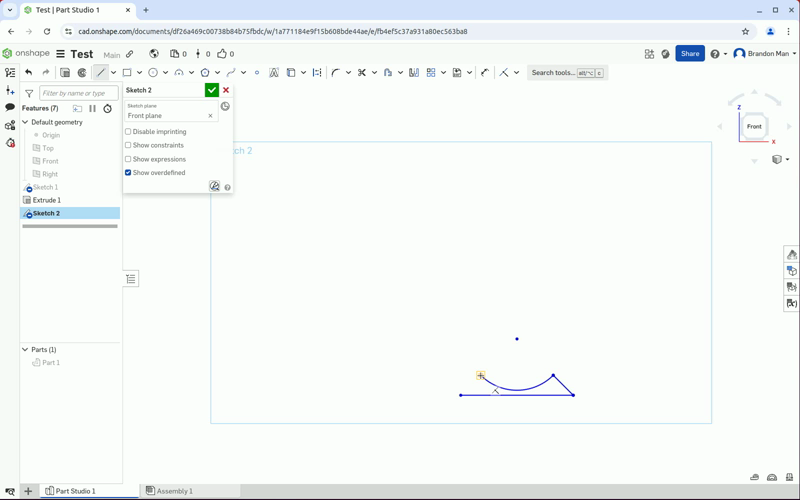
mouse_move(510, 375)
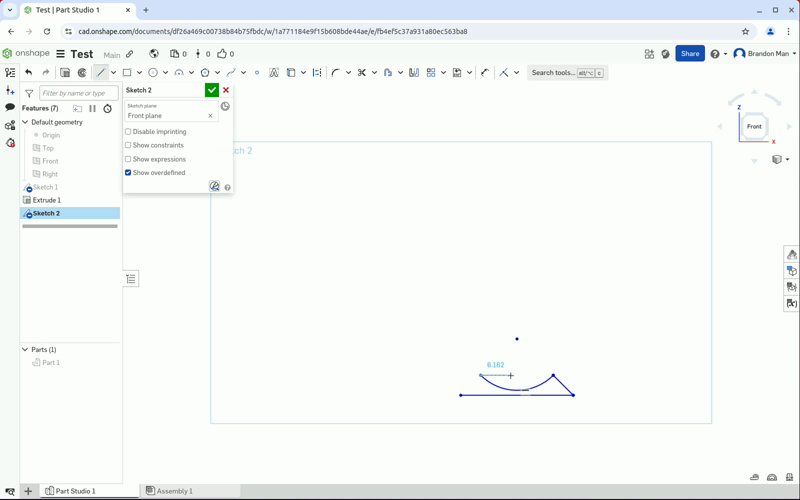
key_down(shift)
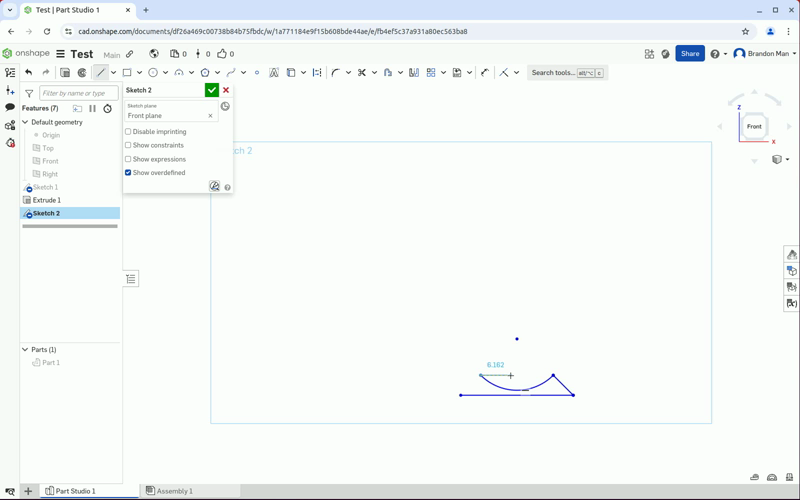
mouse_move(460, 395)
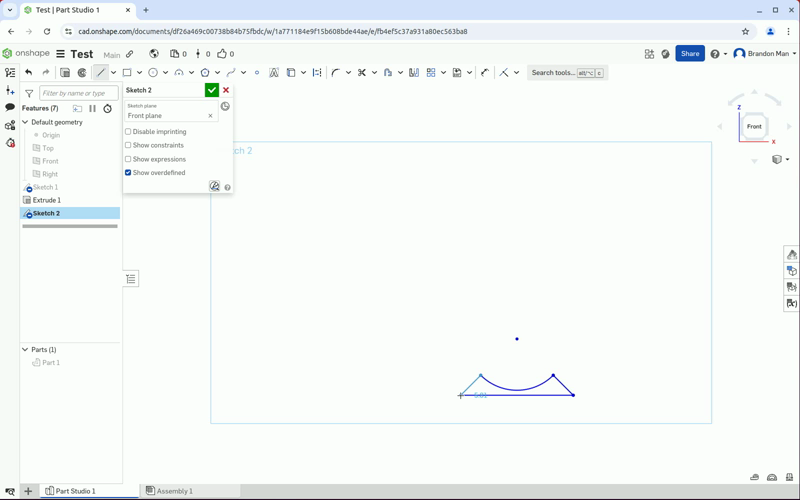
key_up(shift)
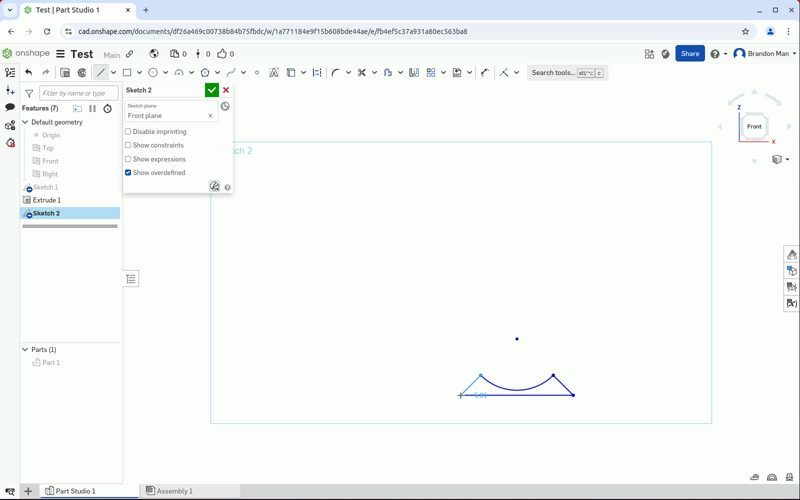
click(460, 395)
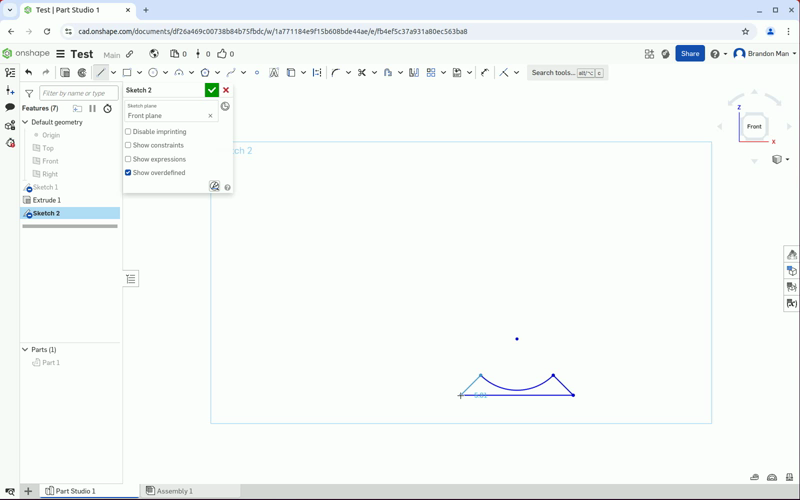
key(esc)
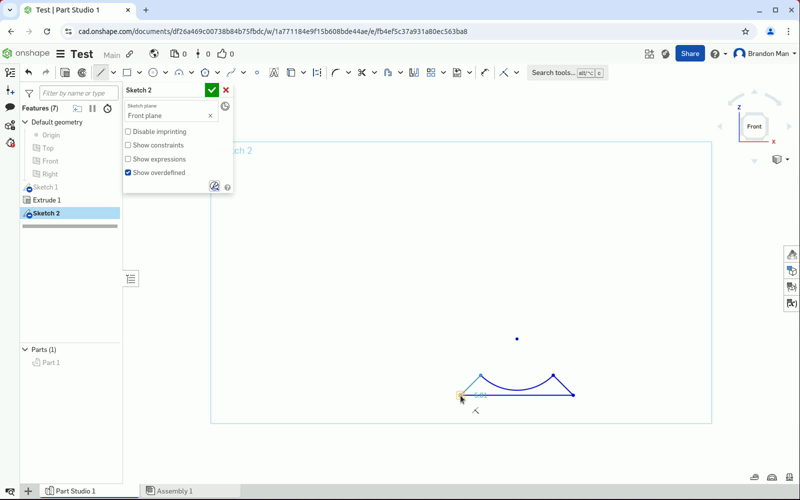
mouse_move(556, 392)
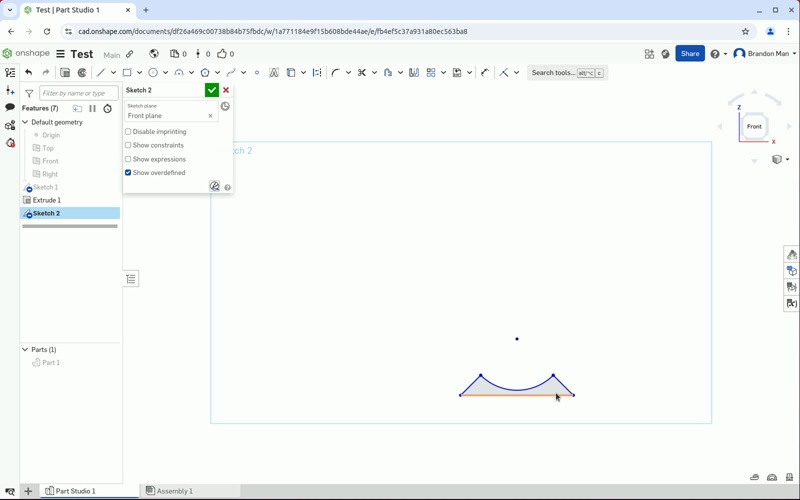
scroll(6)
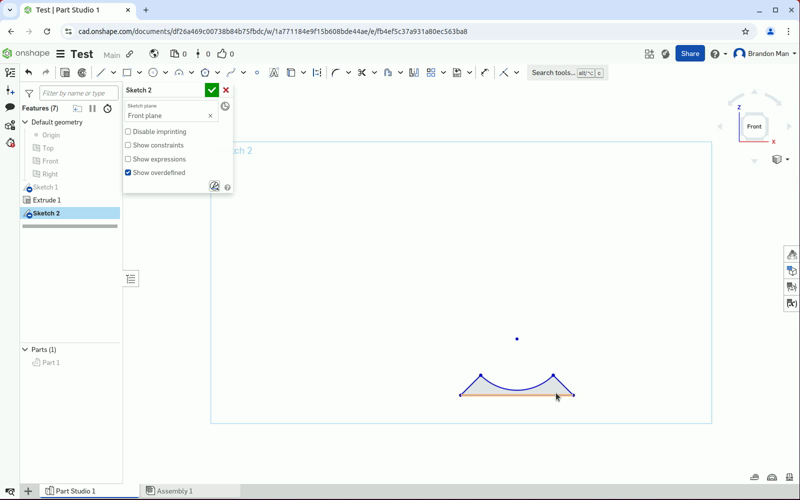
scroll(6)
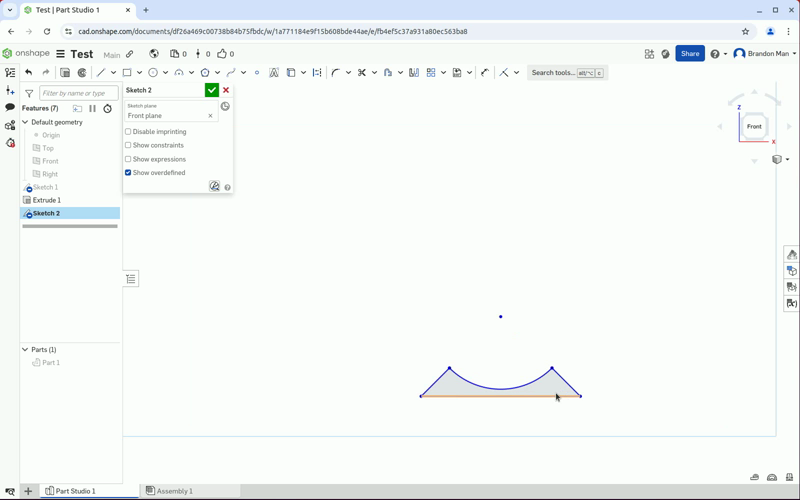
scroll(6)
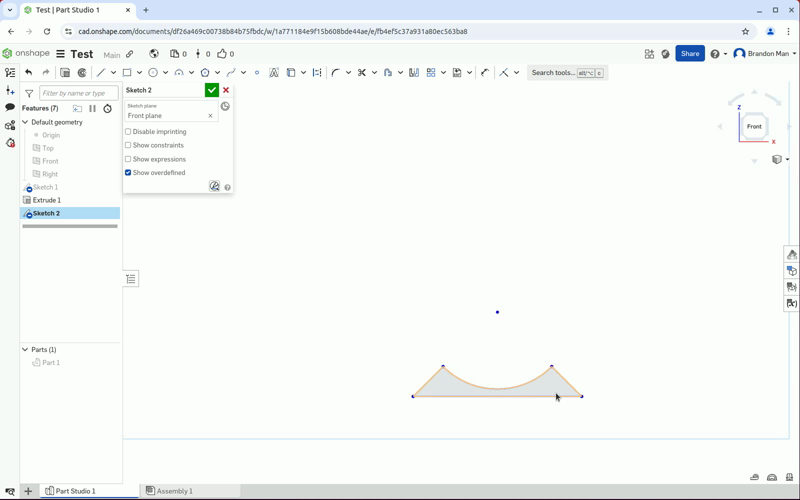
scroll(6)
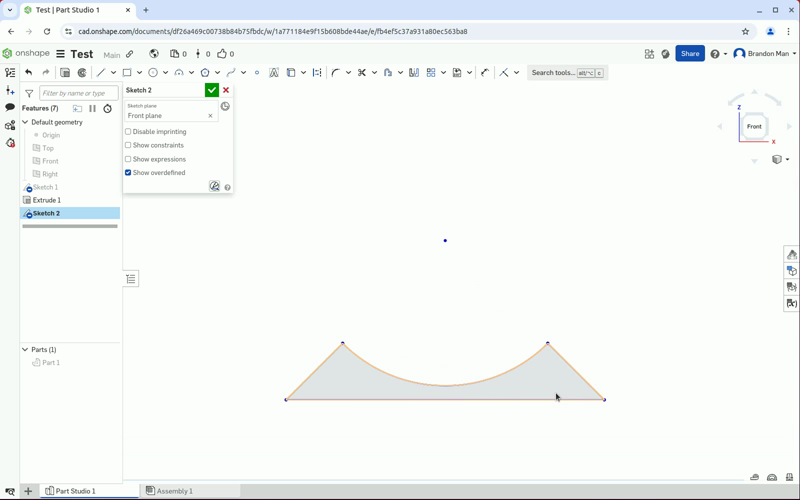
scroll(6)
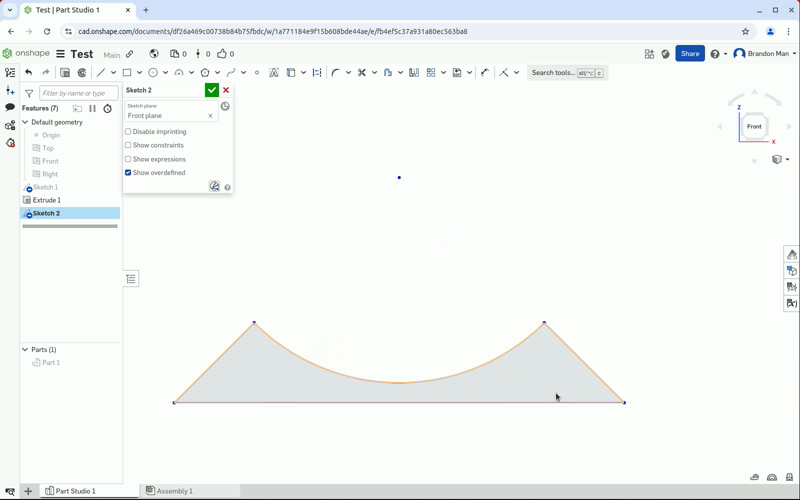
scroll(6)
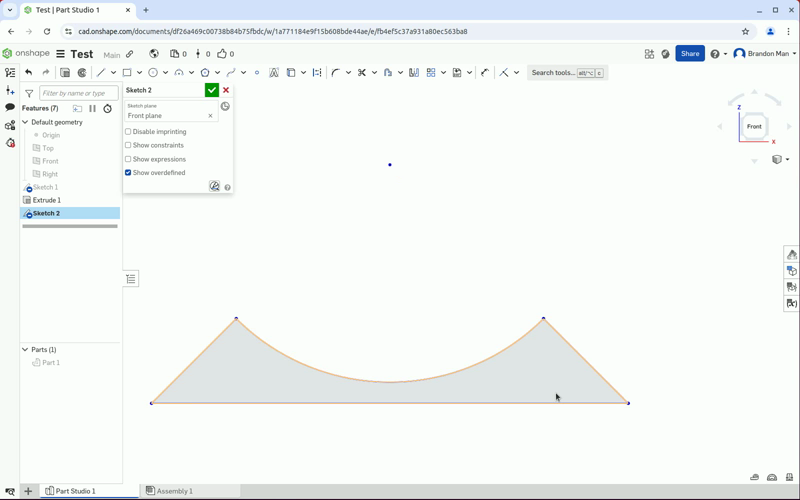
scroll(6)
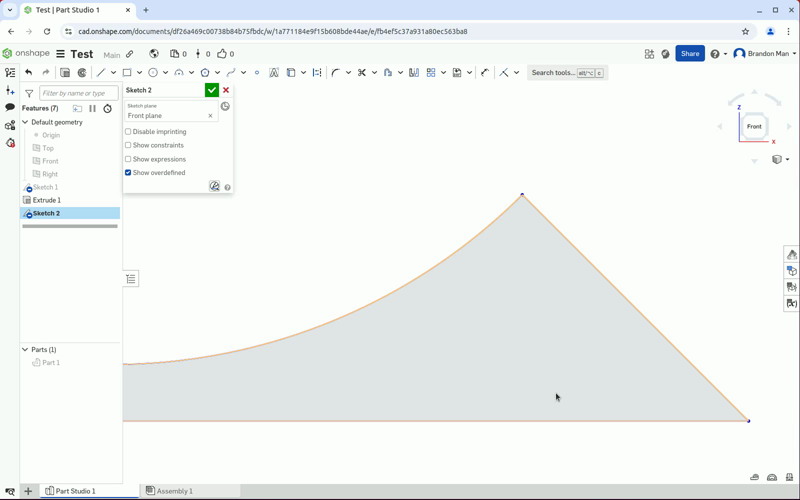
click(556, 392)
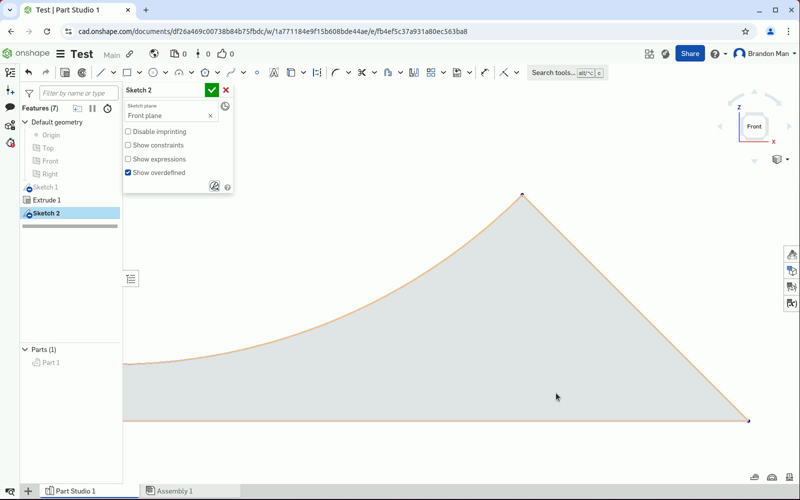
scroll(-6)
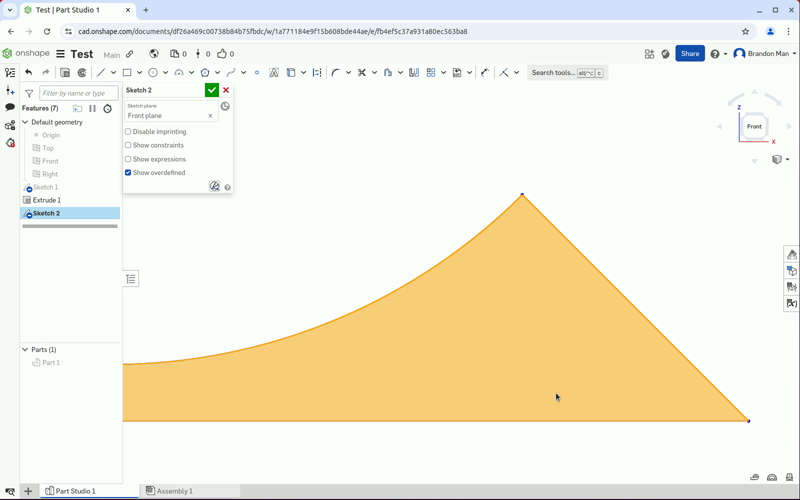
scroll(-6)
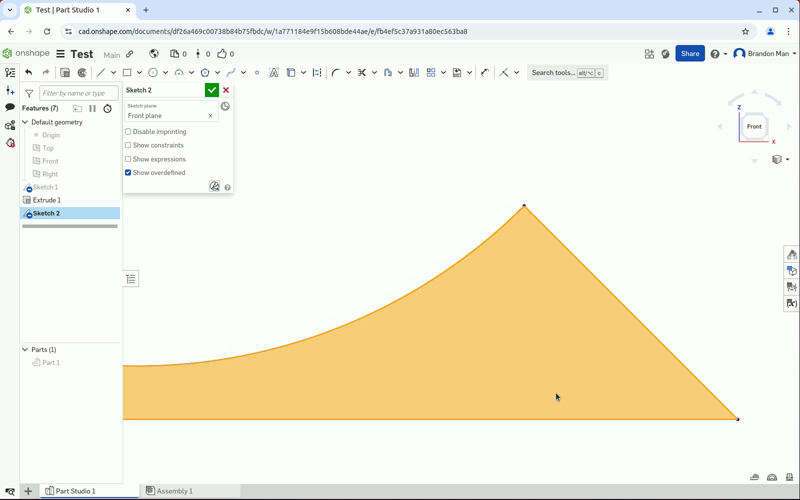
scroll(-6)
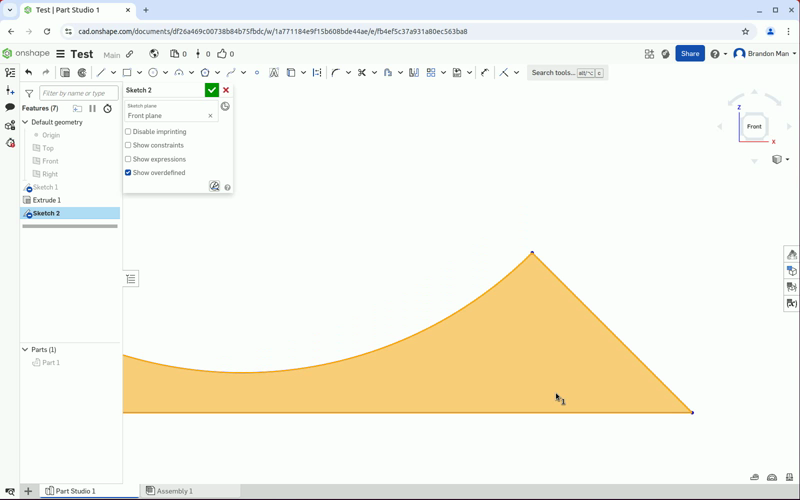
scroll(-6)
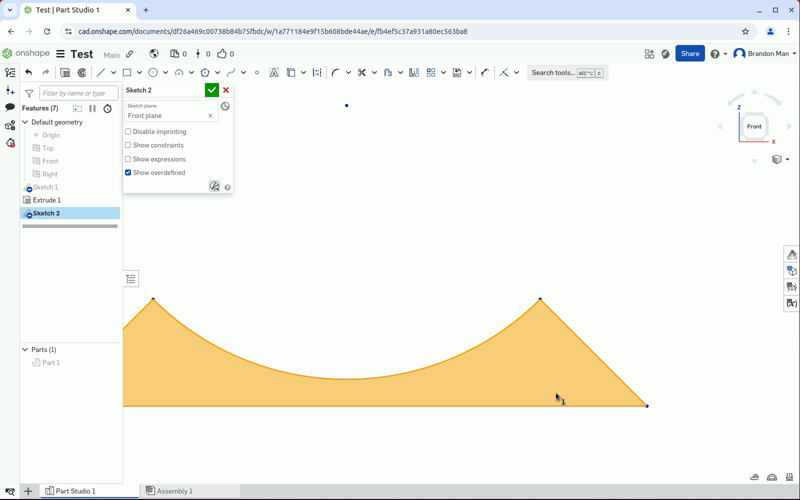
scroll(-6)
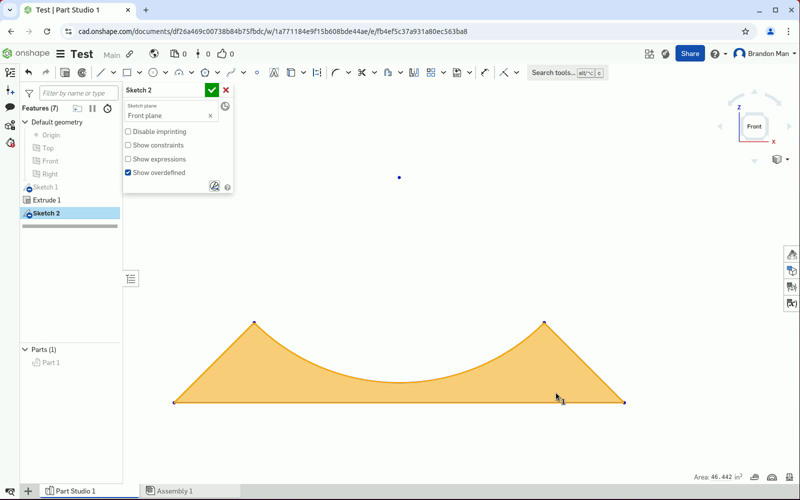
scroll(-6)
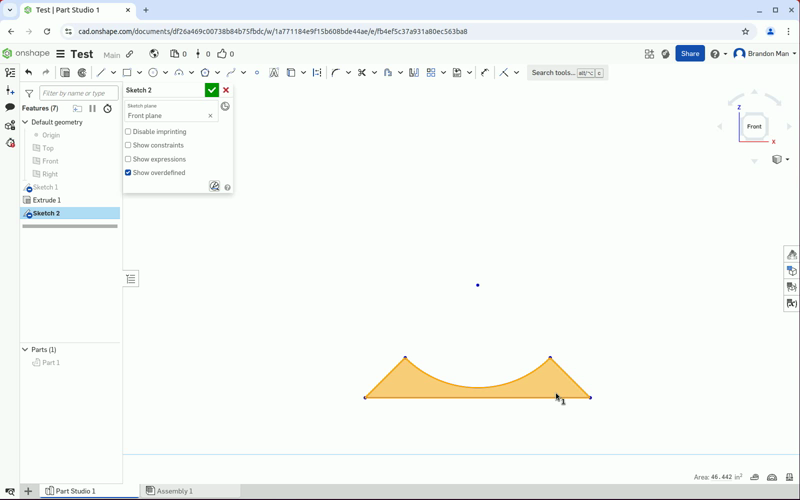
scroll(-6)
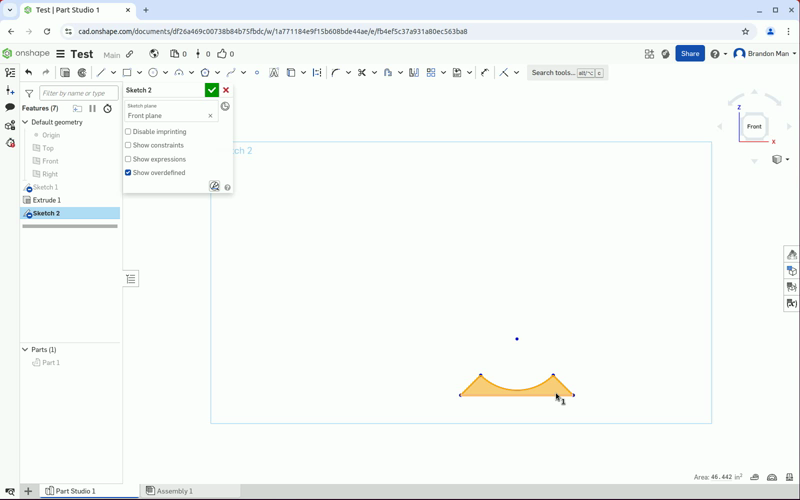
mouse_move(73, 352)
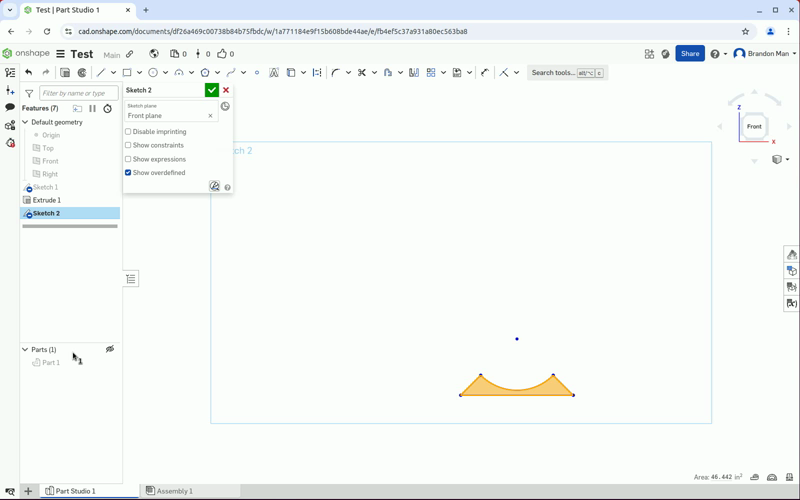
key(shift+y)
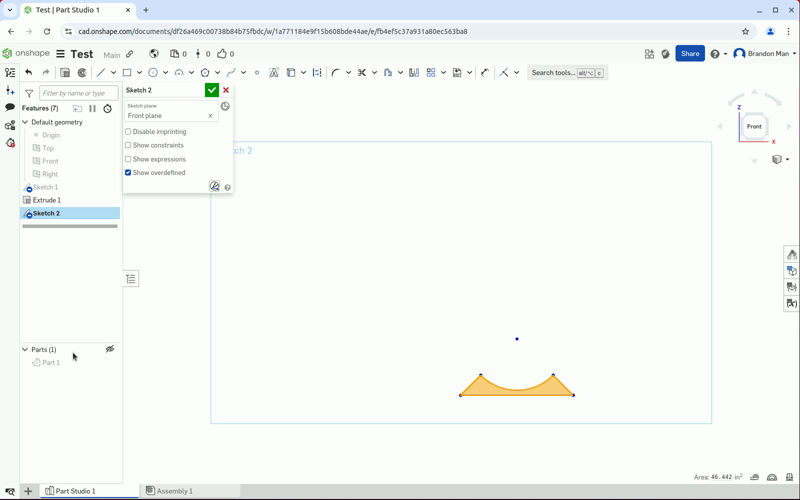
key(shift+e)
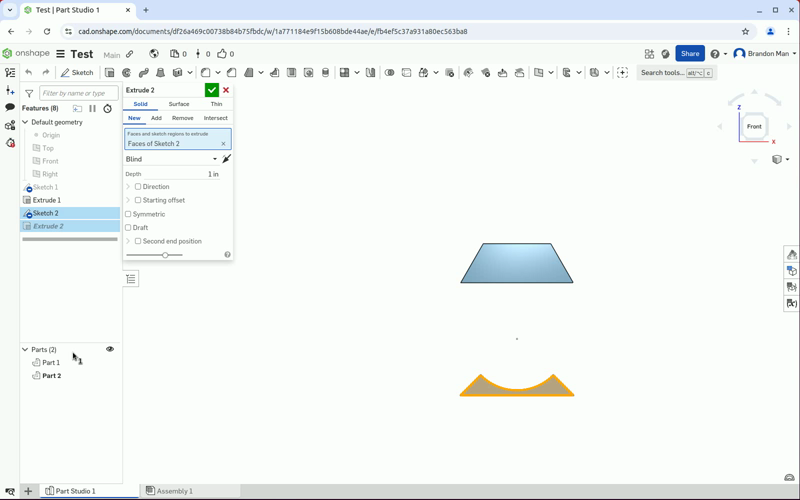
mouse_move(143, 106)
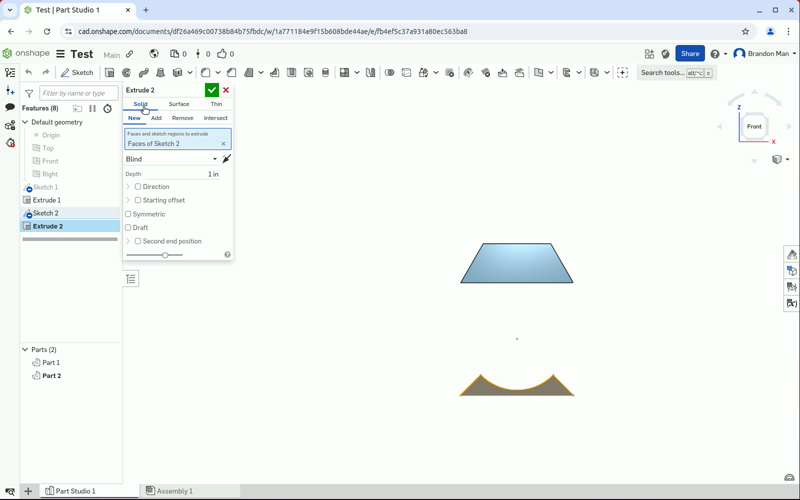
click(143, 106)
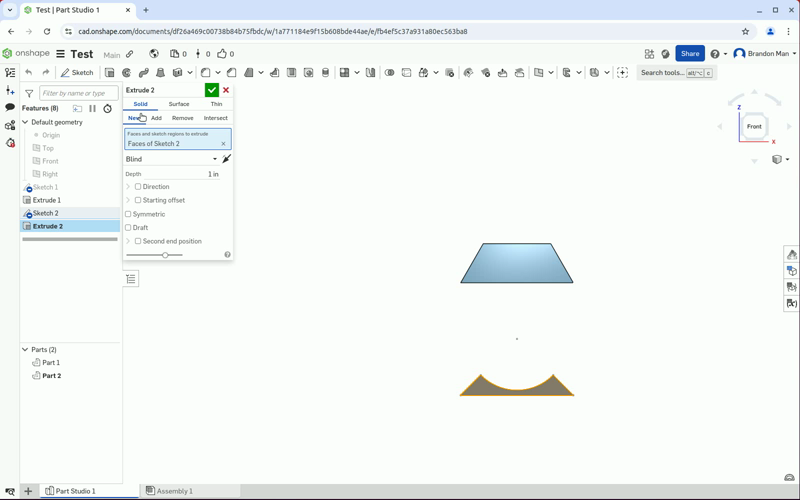
mouse_move(137, 120)
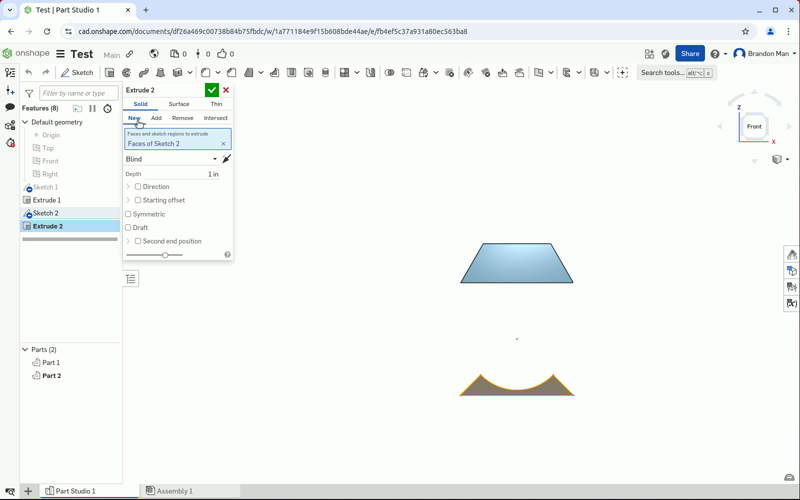
click(137, 120)
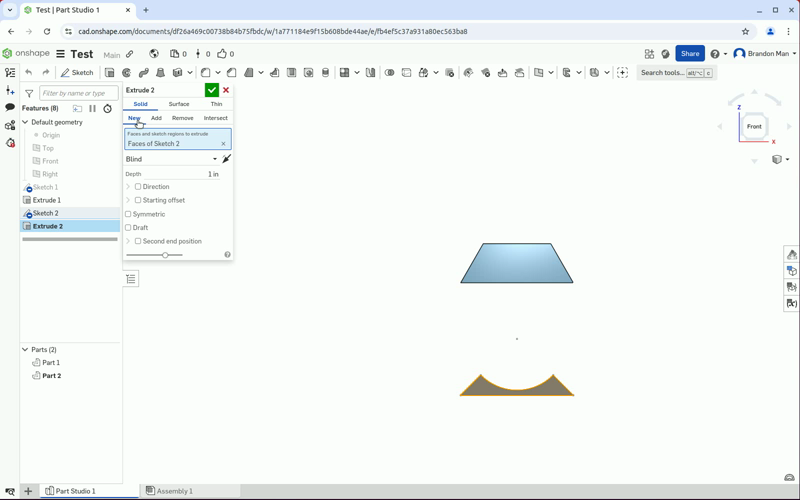
key(tab, 4)
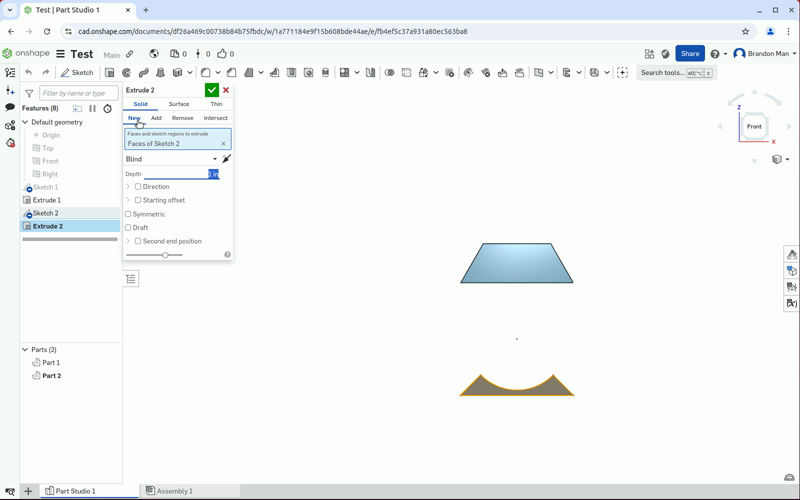
text(4.574)
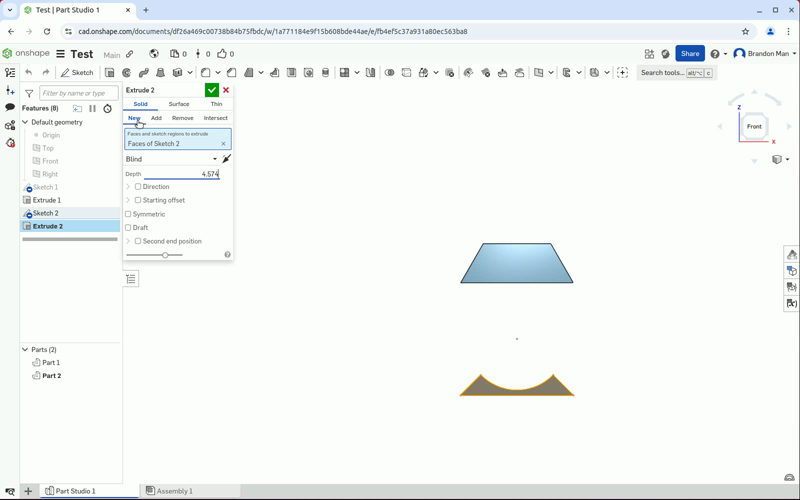
key(enter)
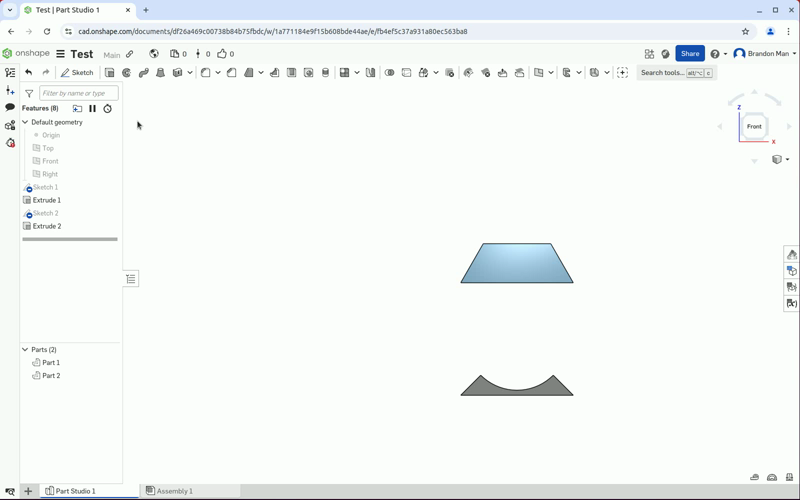
key(shift+h)
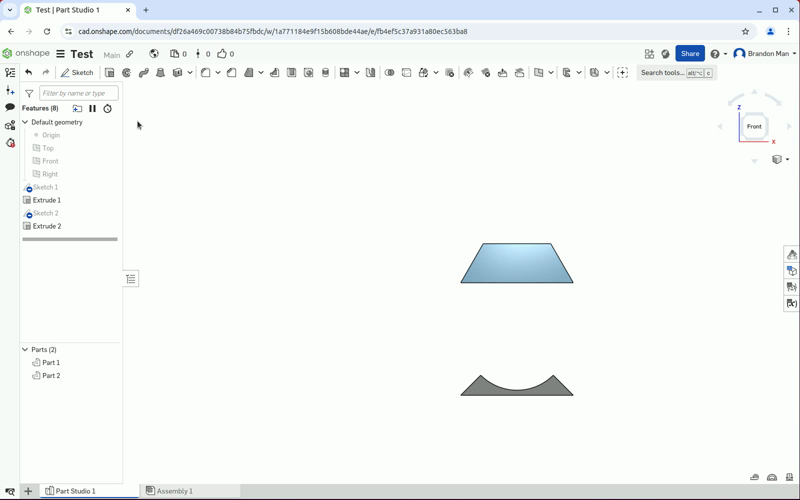
key(shift+h)
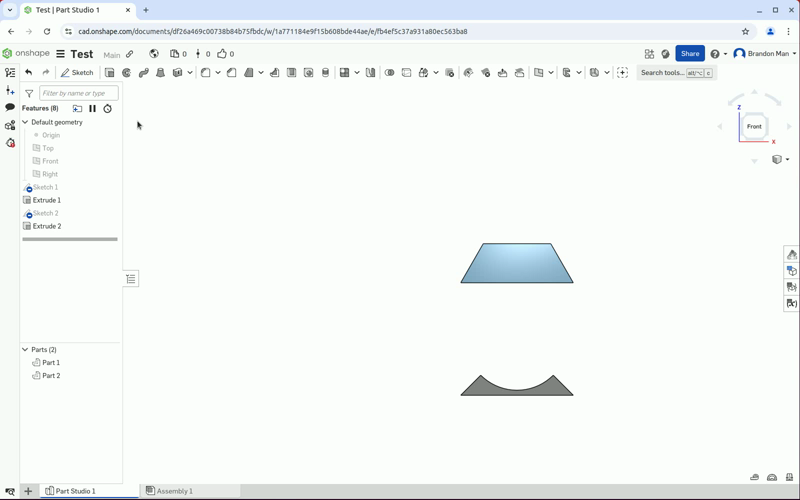
mouse_move(73, 189)
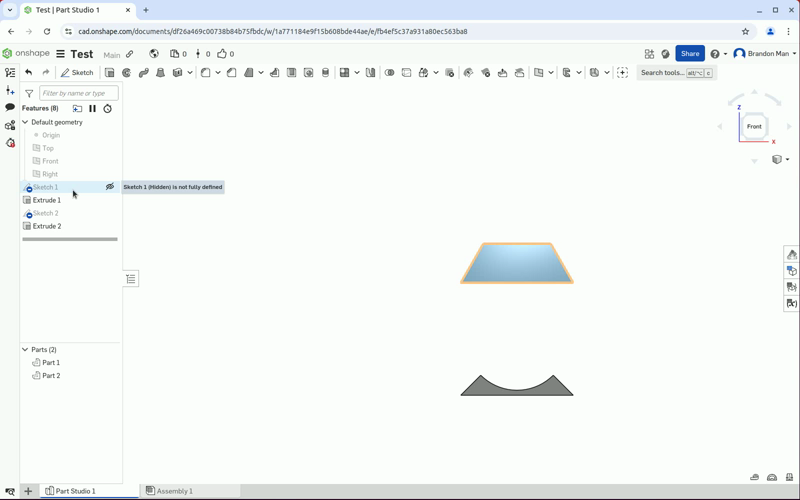
click(73, 189)
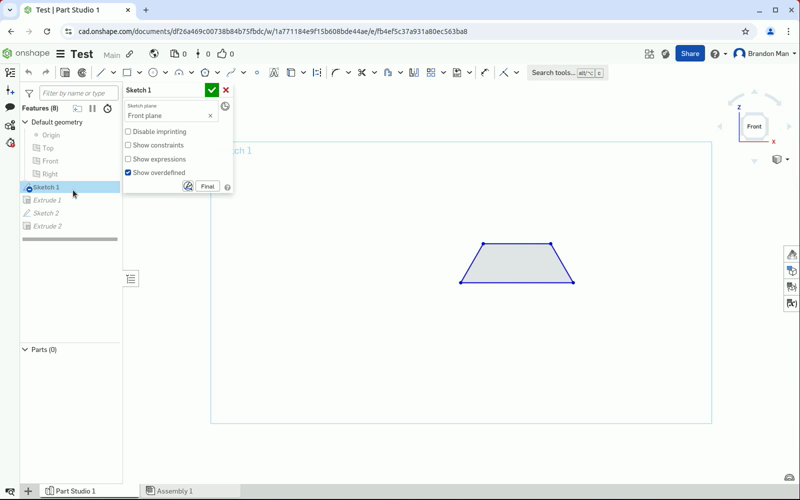
mouse_move(229, 92)
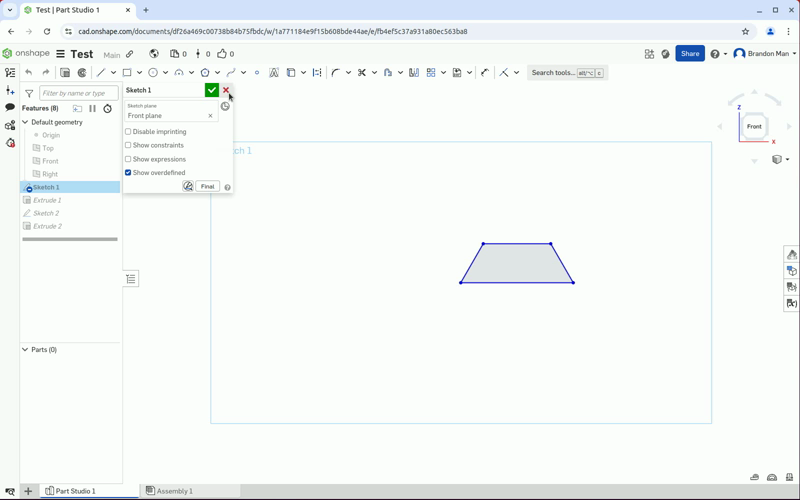
click(229, 92)
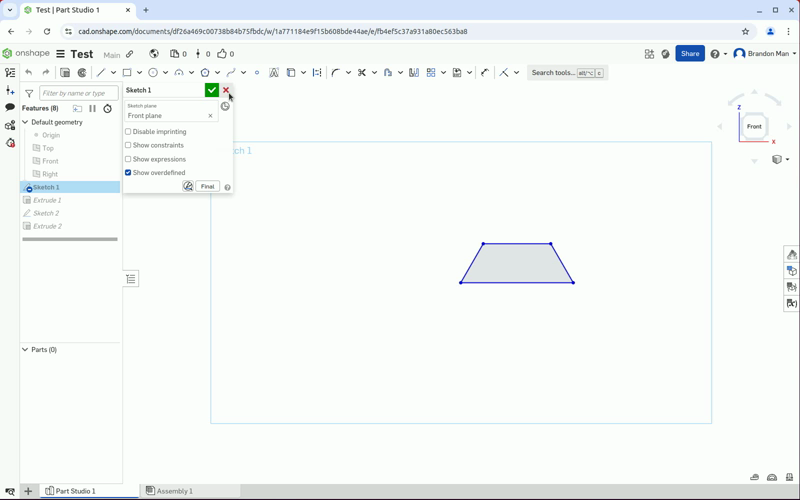
key(shift+s)
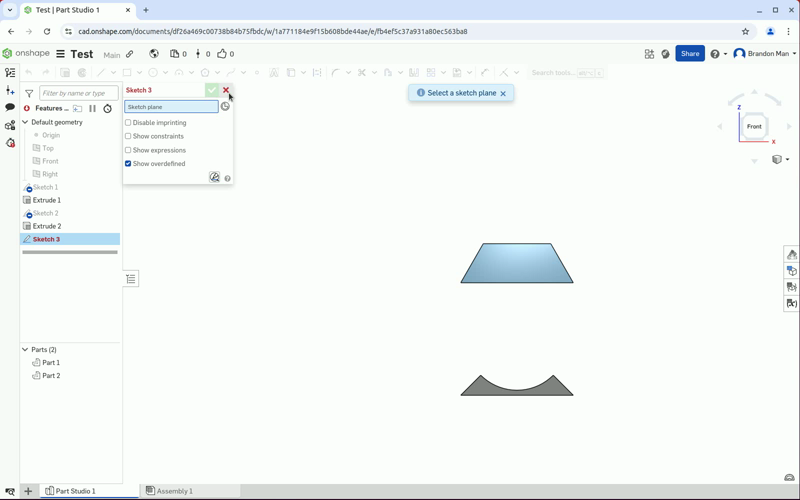
mouse_move(73, 163)
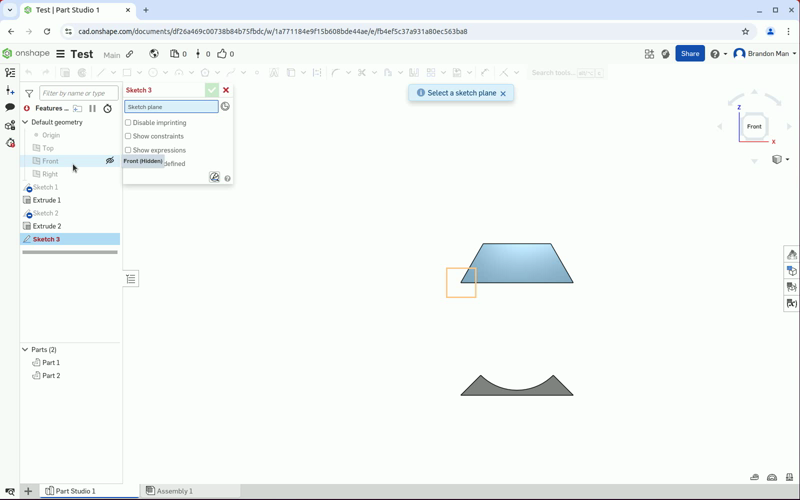
click(73, 163)
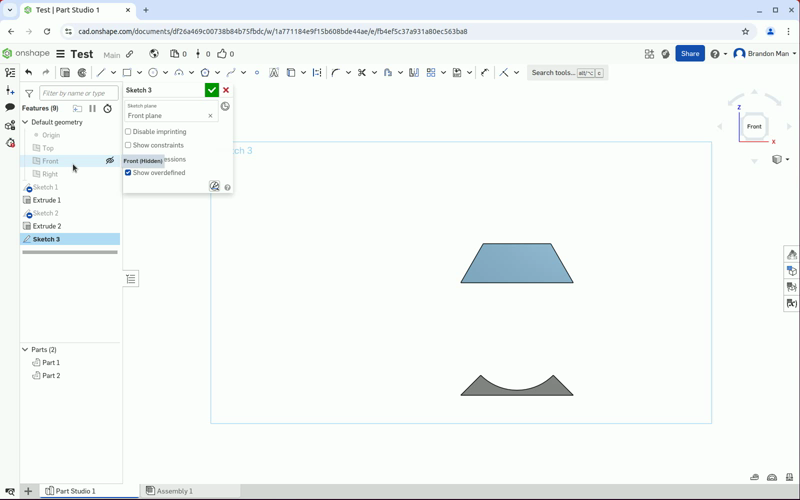
mouse_move(73, 352)
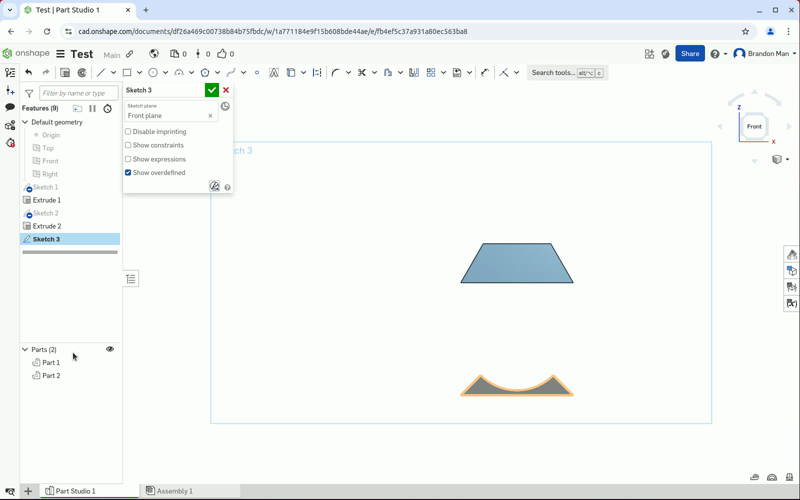
key(y)
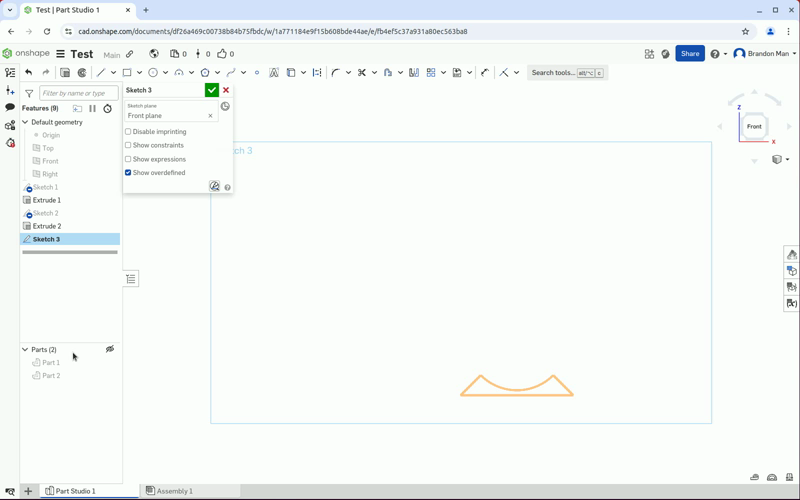
key(l)
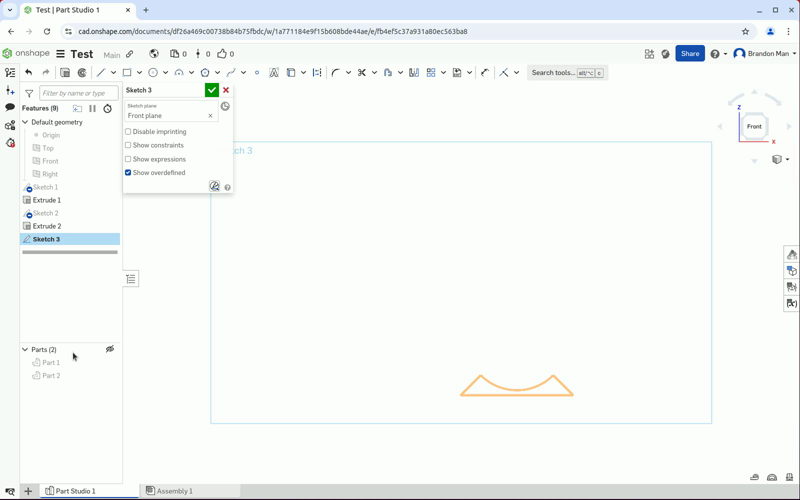
key_down(shift)
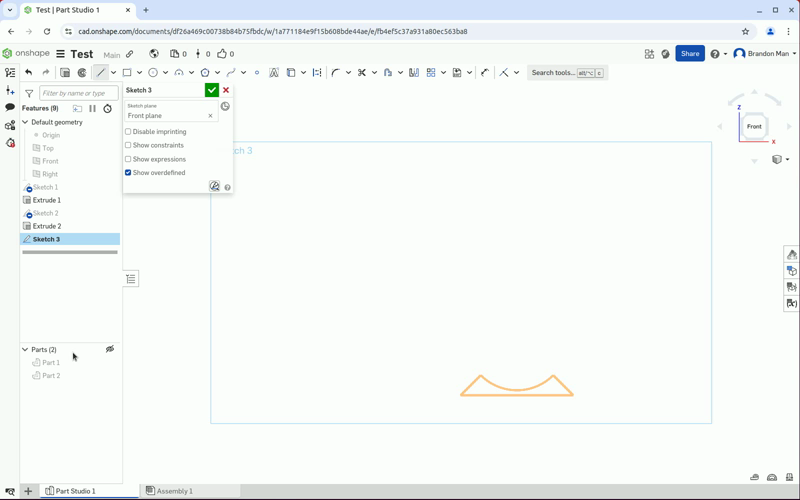
mouse_move(460, 395)
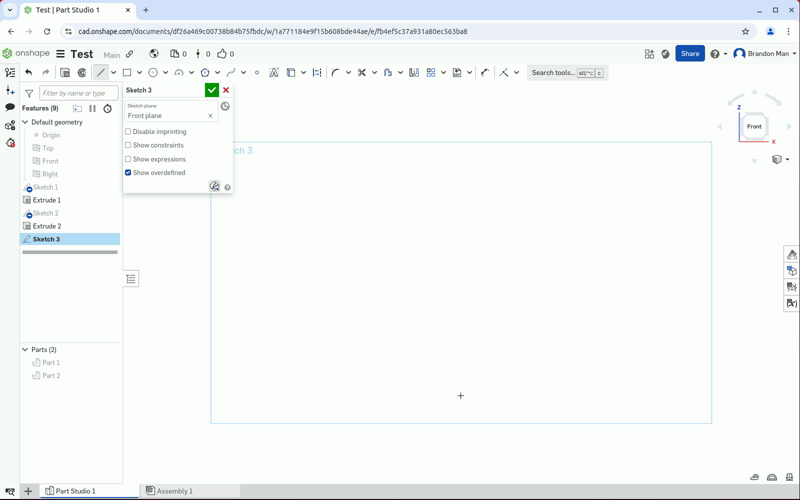
click(460, 395)
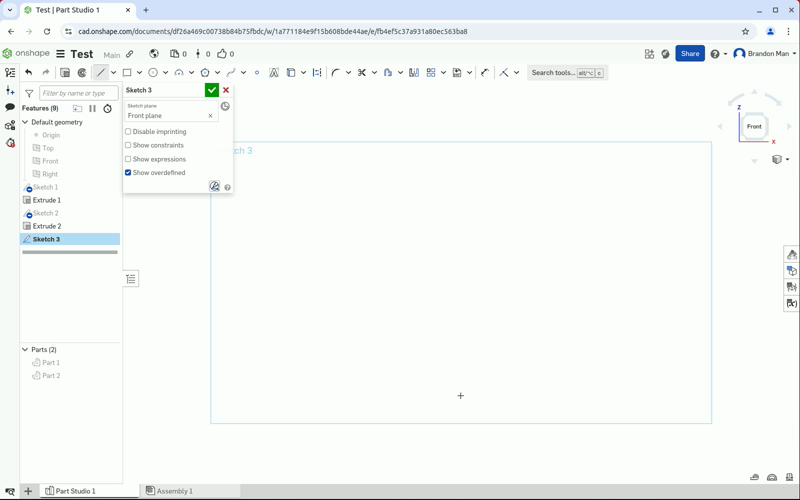
key_up(shift)
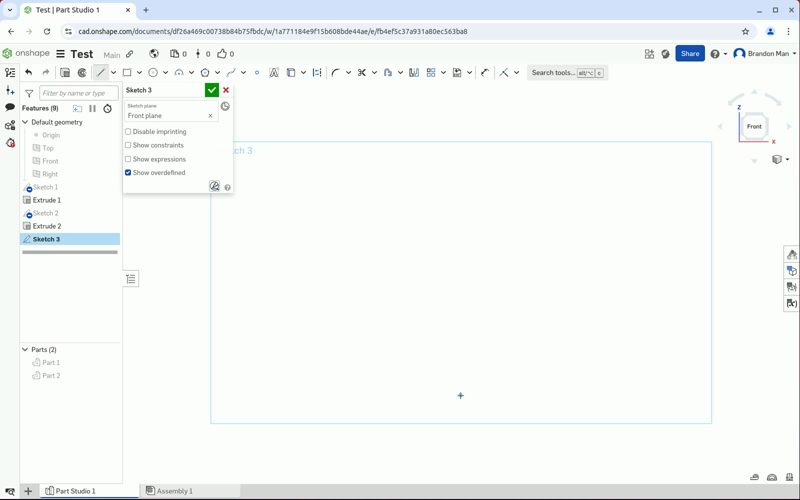
key_down(shift)
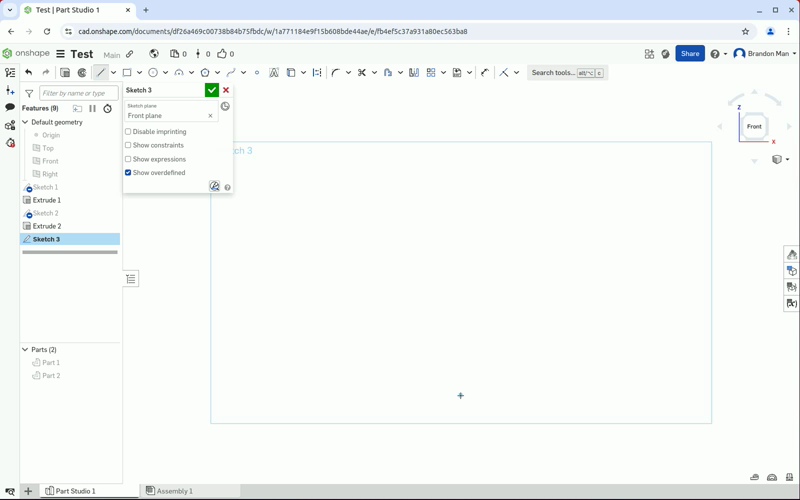
mouse_move(490, 395)
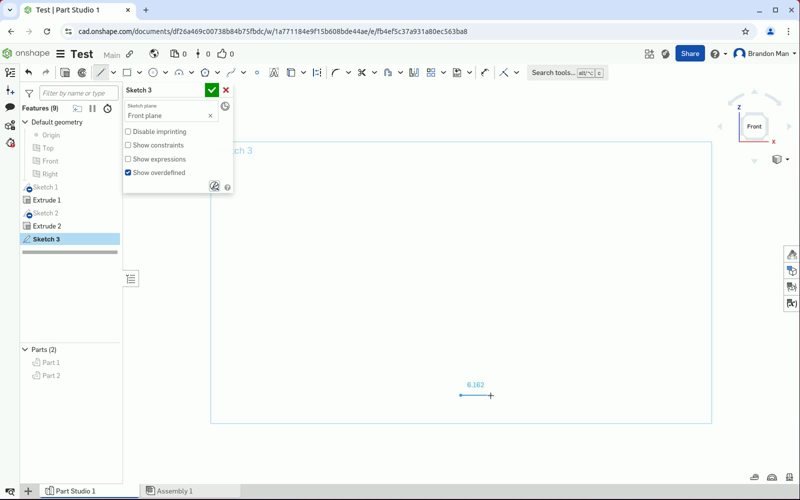
mouse_move(480, 375)
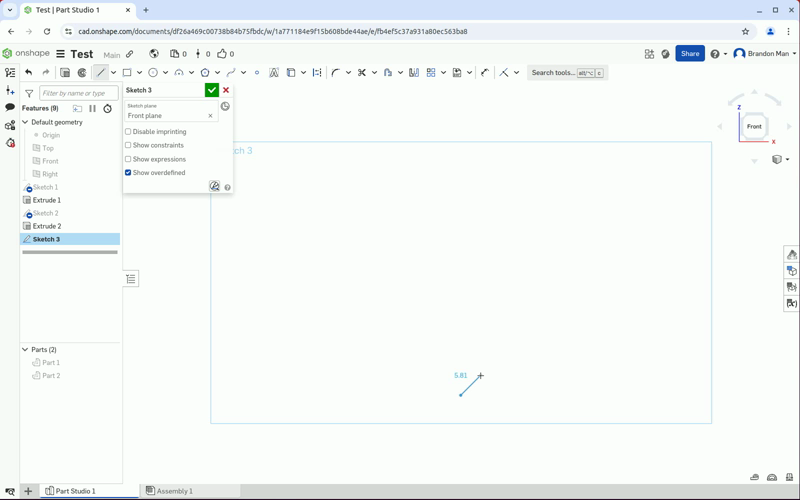
click(480, 375)
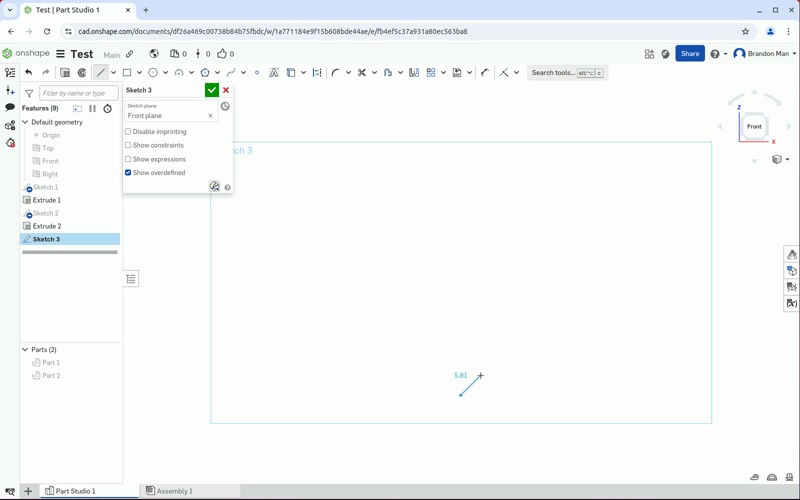
key_up(shift)
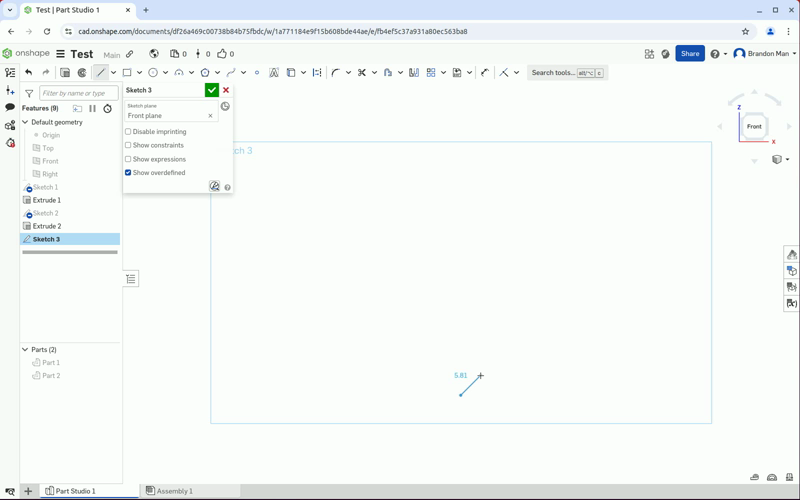
key(esc)
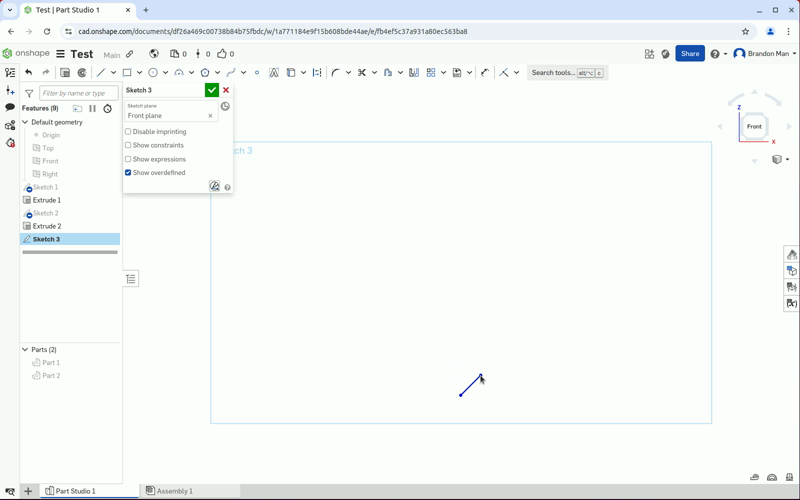
key(a)
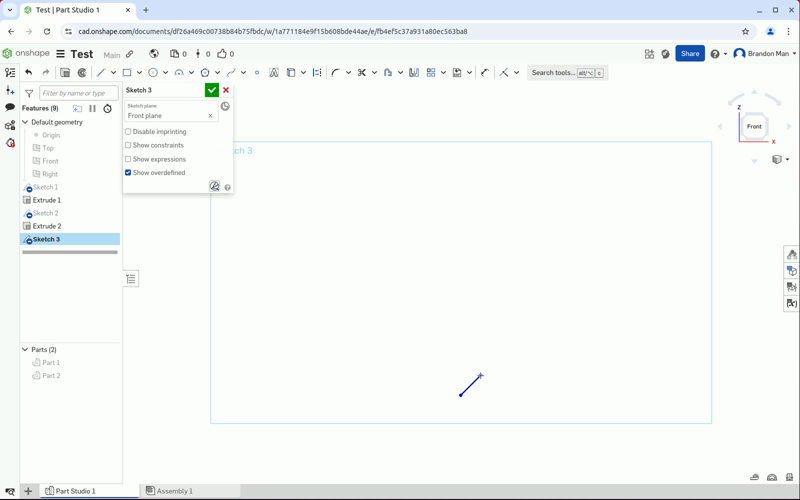
mouse_move(480, 375)
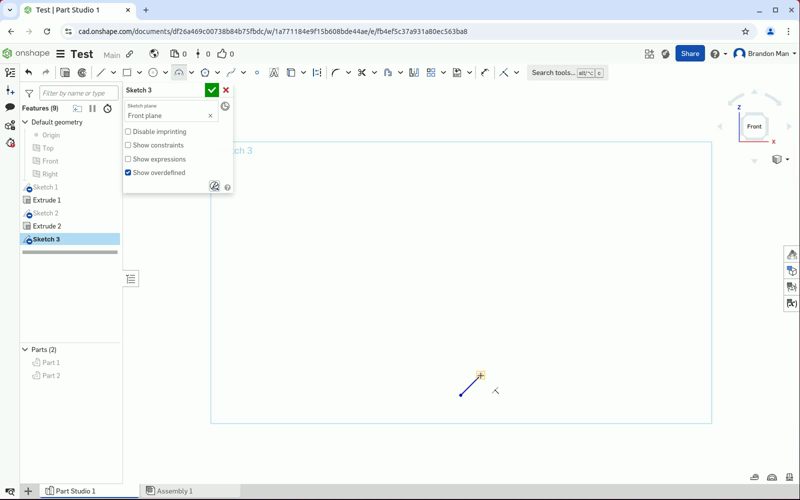
click(480, 375)
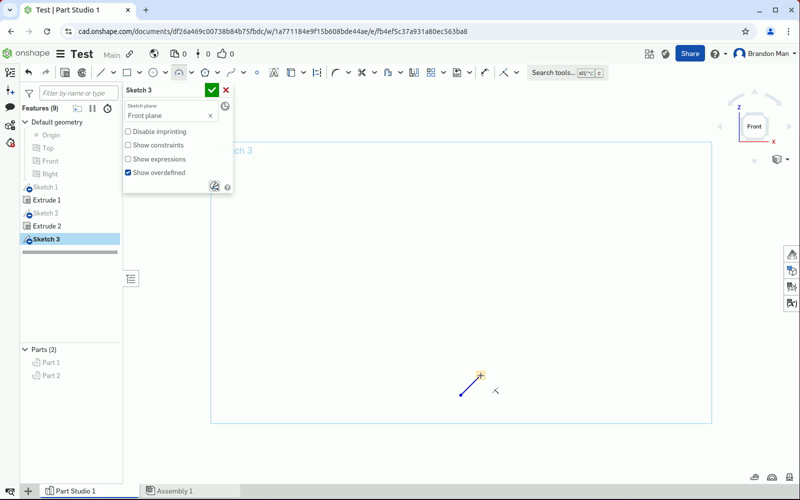
key_down(shift)
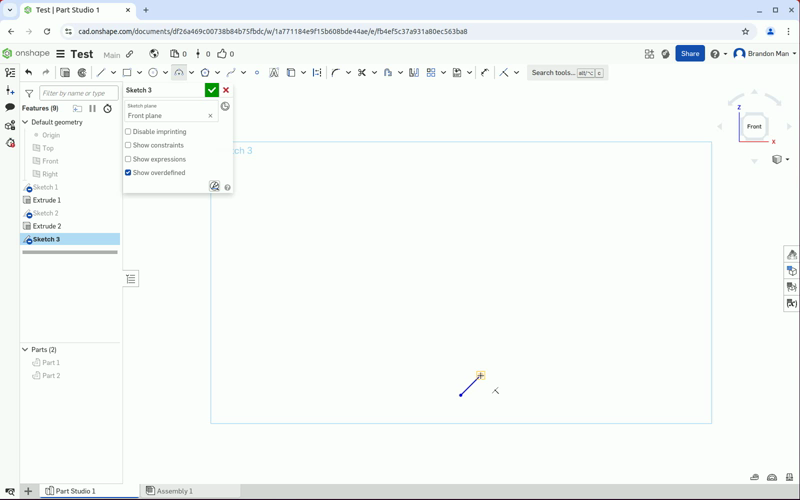
mouse_move(480, 303)
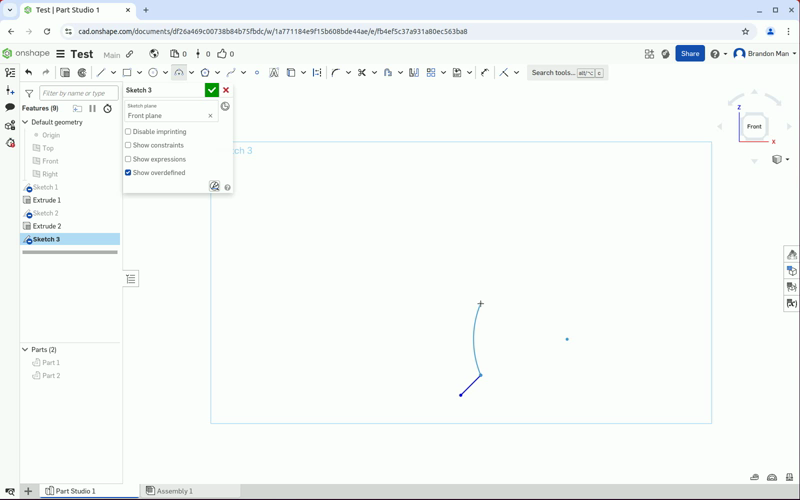
click(480, 303)
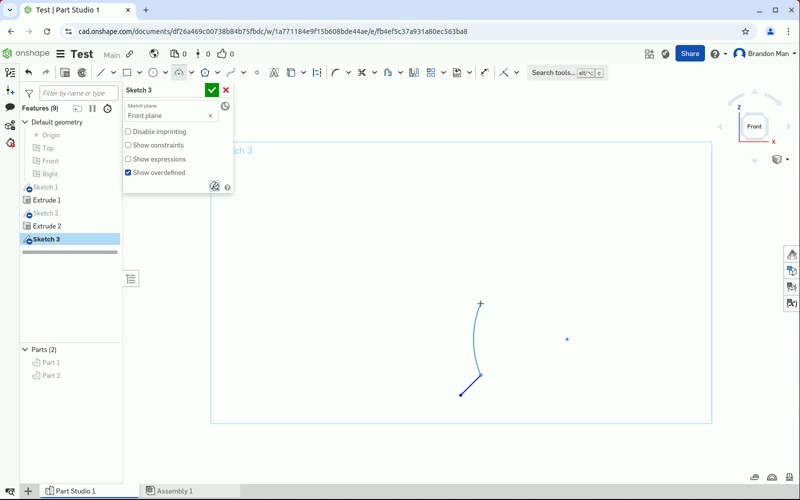
mouse_move(465, 339)
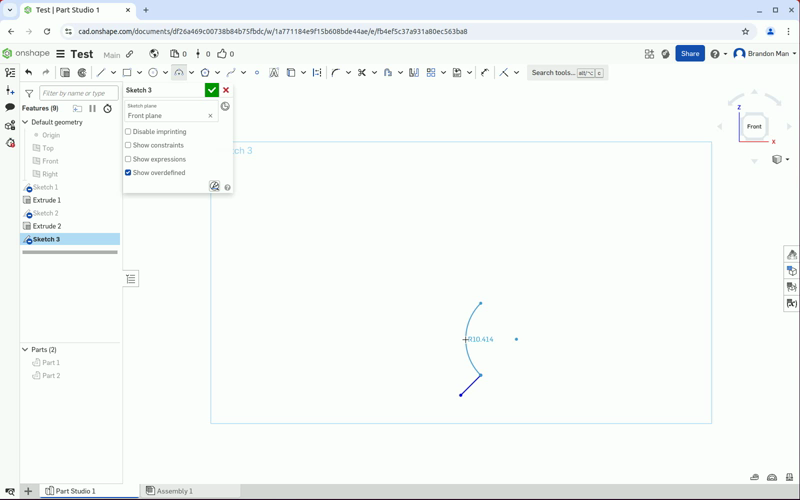
click(465, 339)
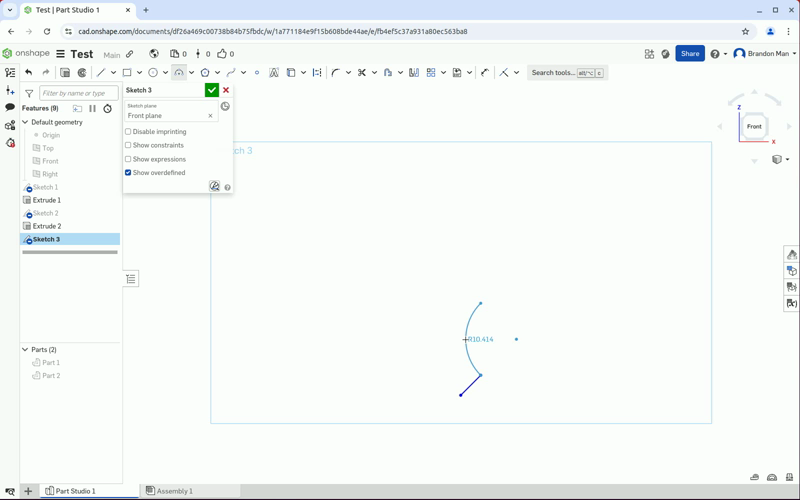
key_up(shift)
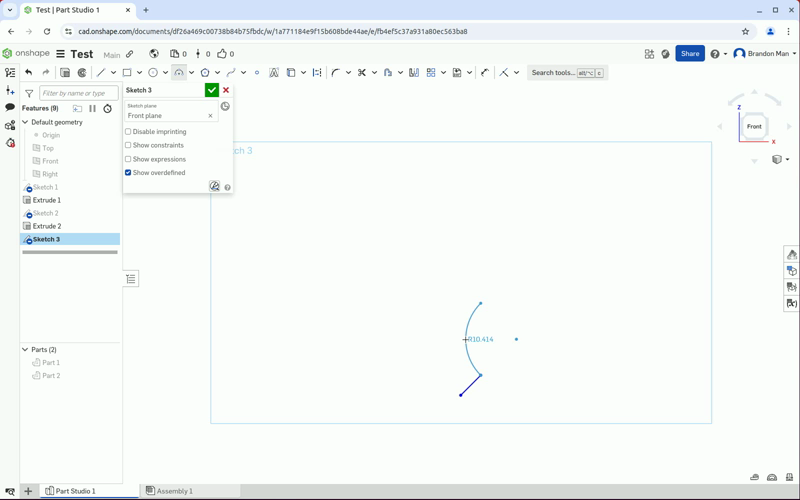
key(esc)
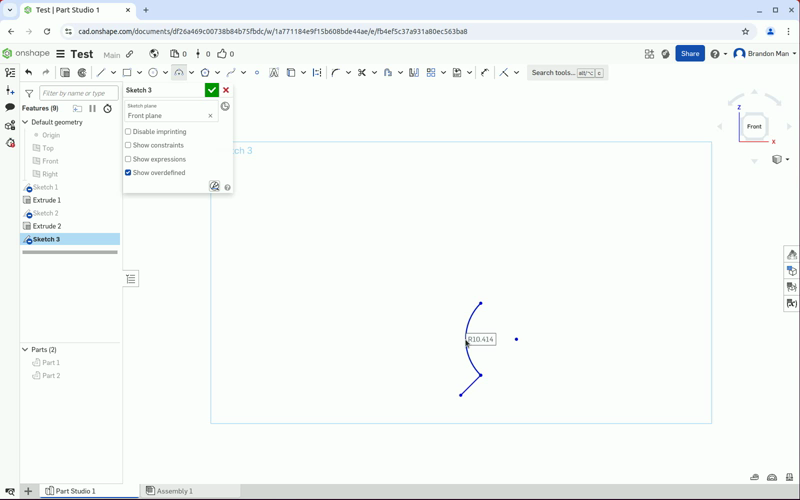
key(l)
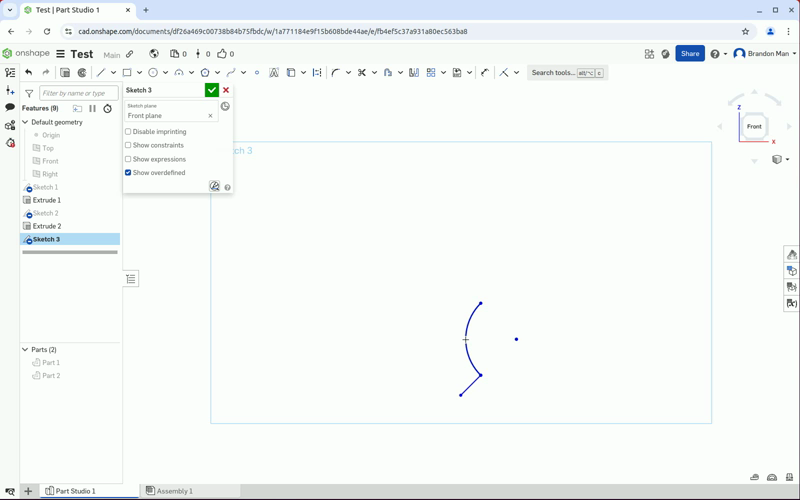
mouse_move(480, 303)
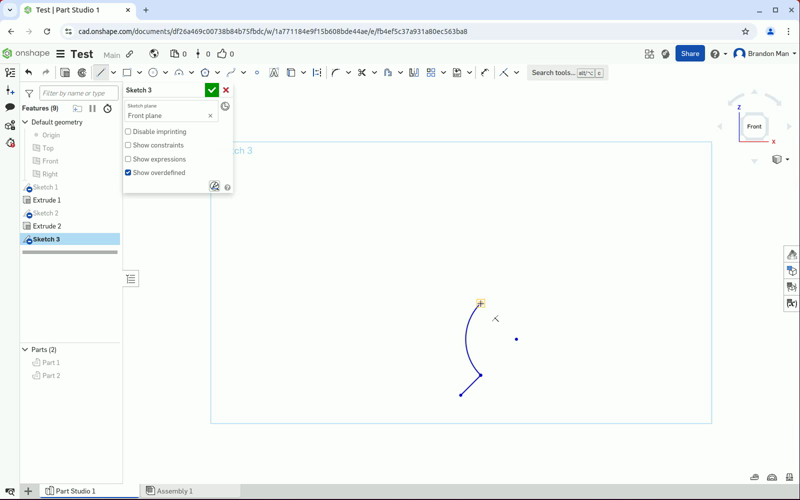
click(480, 303)
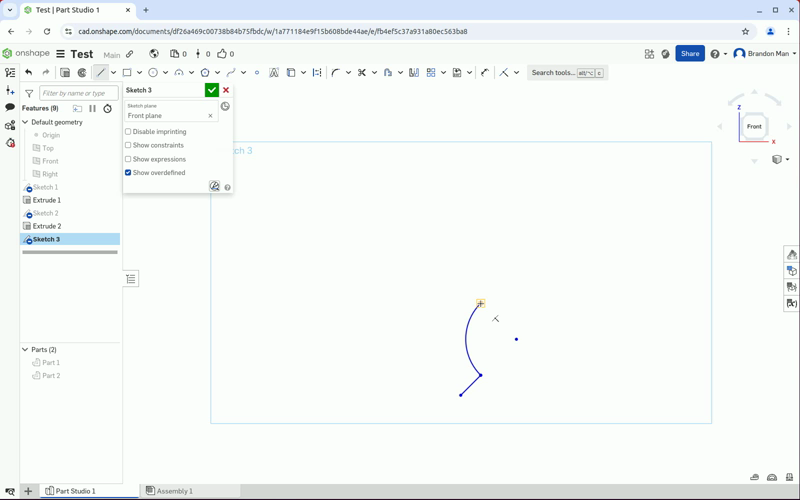
key_down(shift)
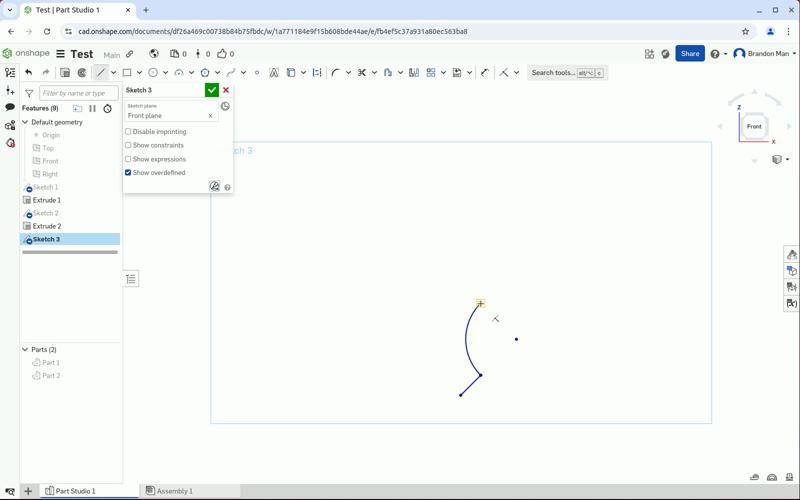
mouse_move(510, 303)
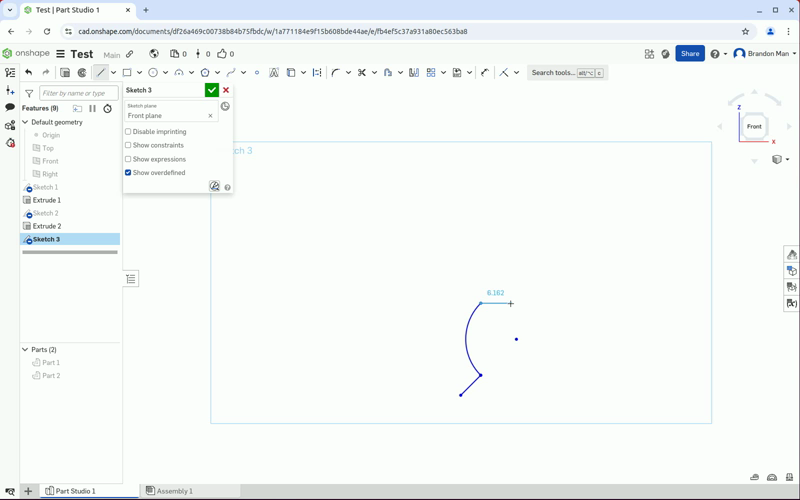
mouse_move(460, 282)
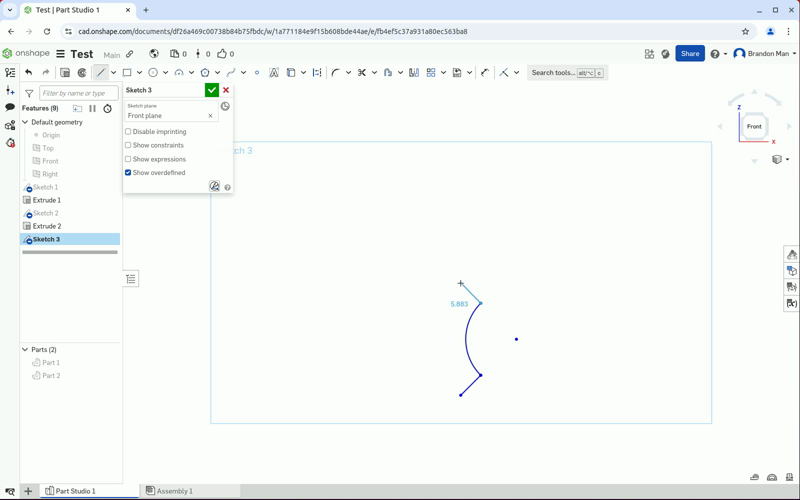
click(460, 282)
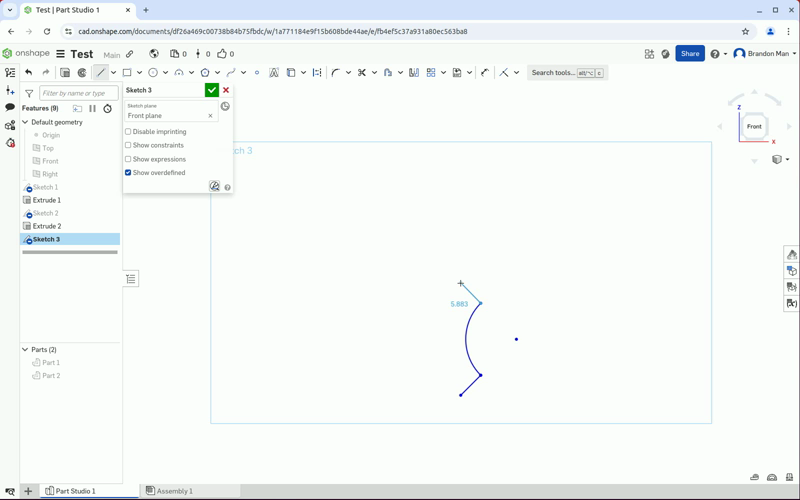
key_up(shift)
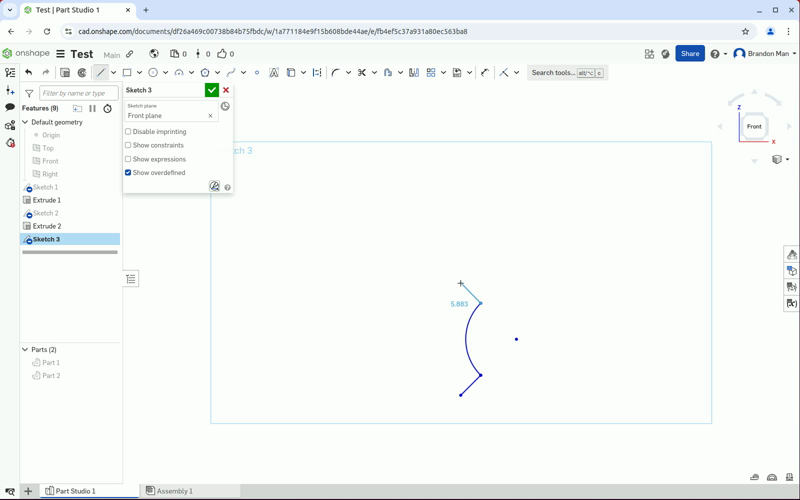
key_down(shift)
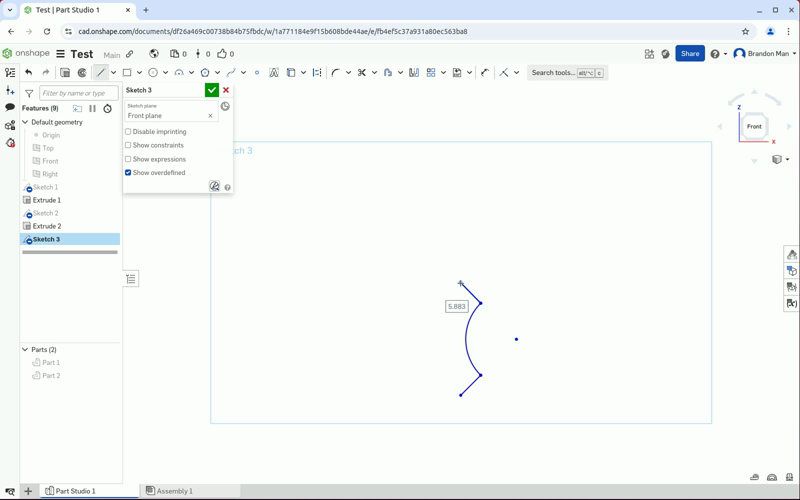
mouse_move(460, 395)
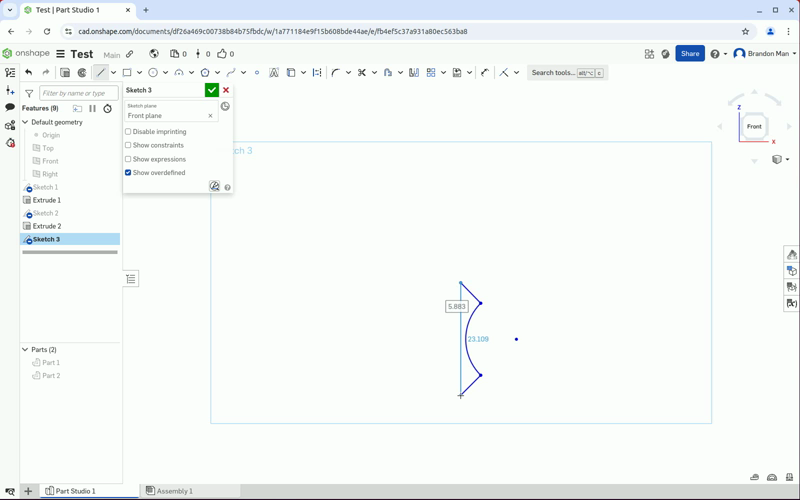
key_up(shift)
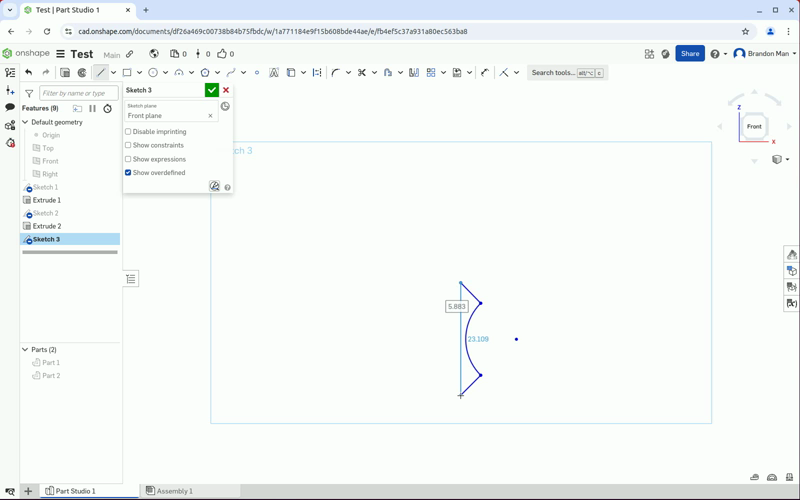
click(460, 395)
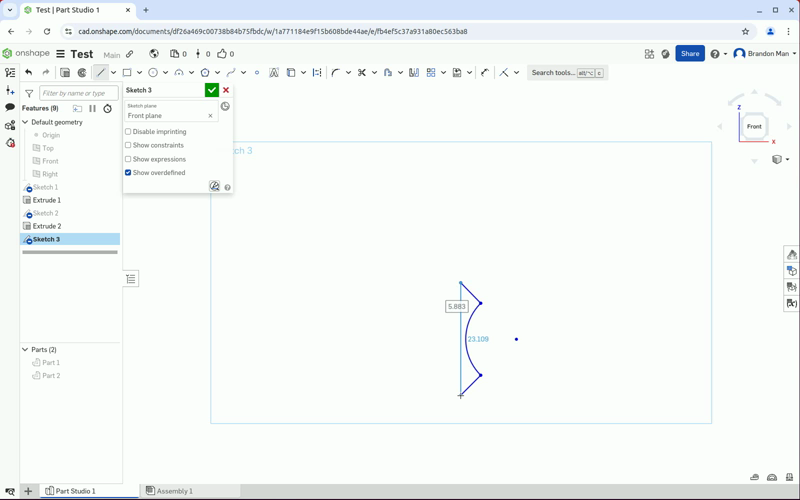
key(esc)
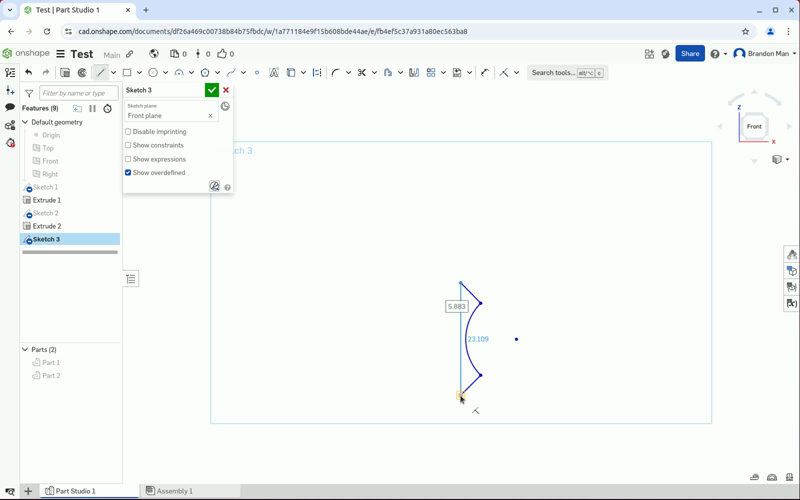
mouse_move(464, 367)
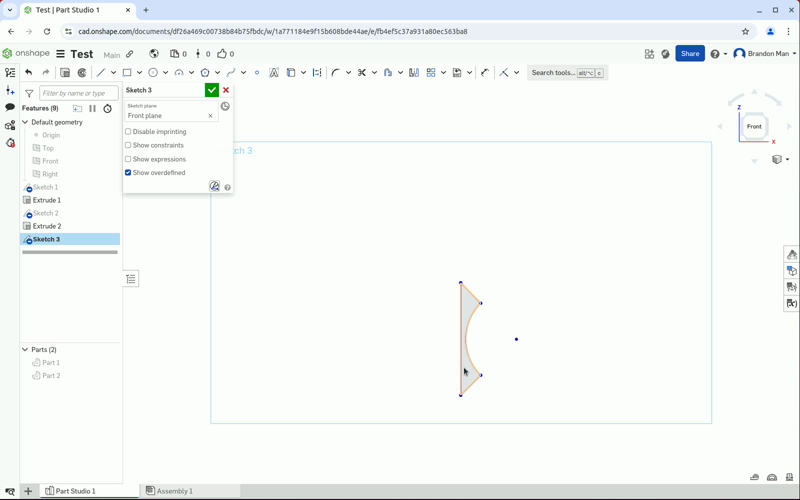
scroll(6)
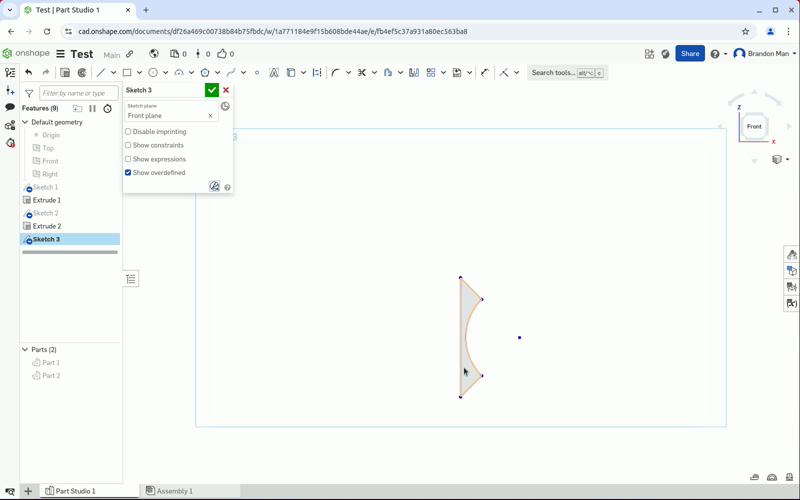
scroll(6)
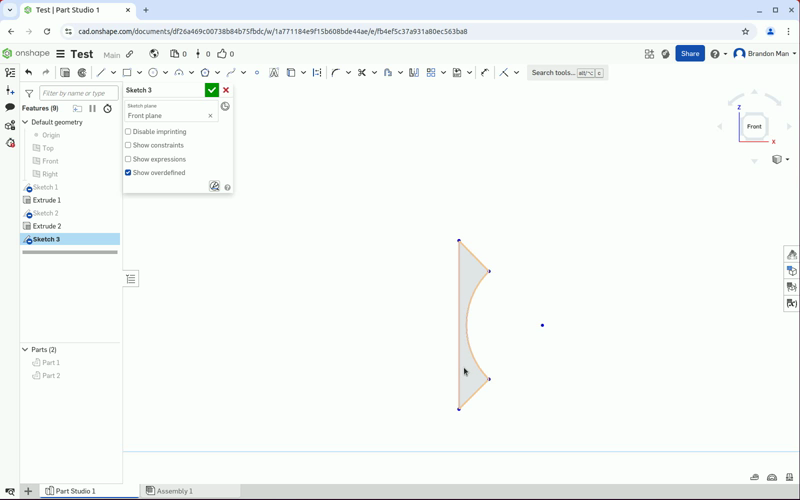
scroll(6)
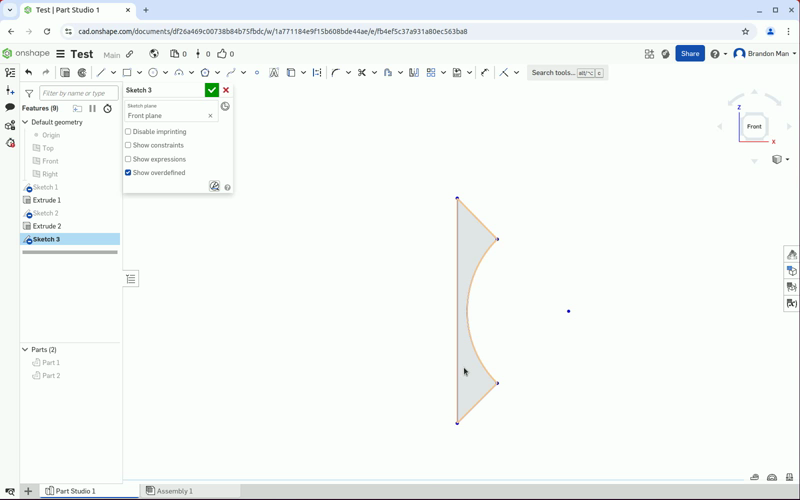
scroll(6)
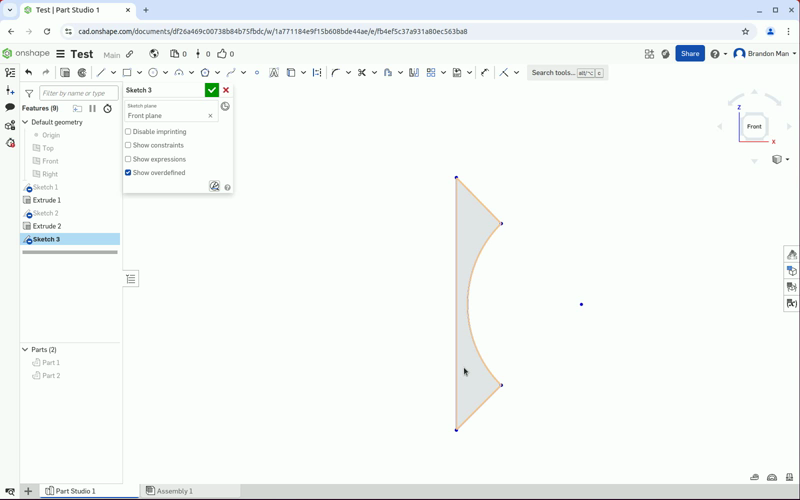
scroll(6)
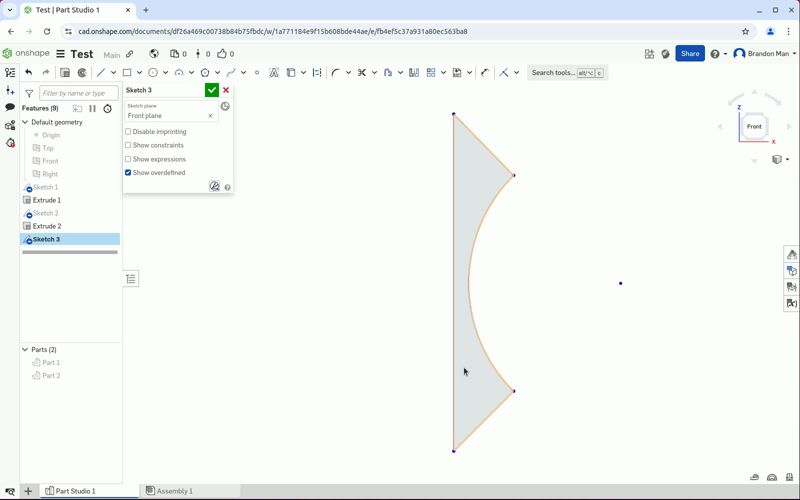
scroll(6)
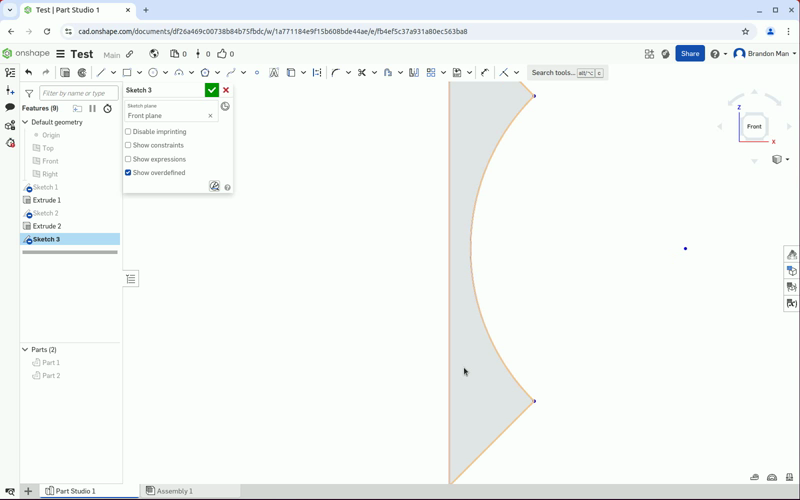
scroll(6)
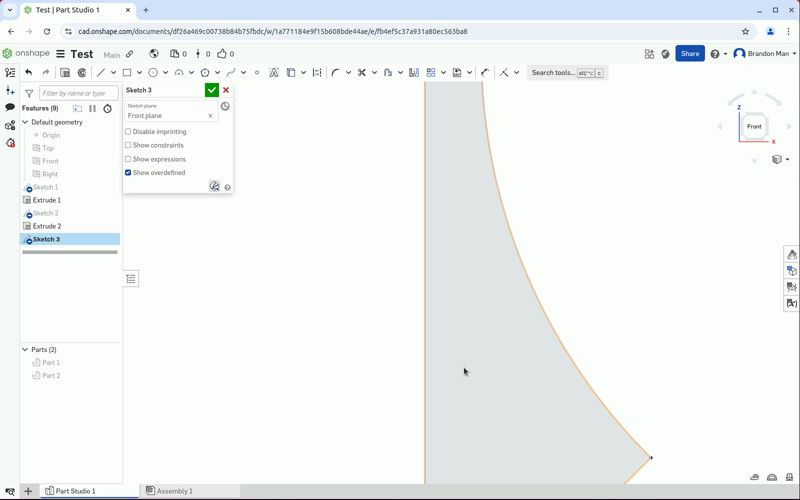
click(464, 367)
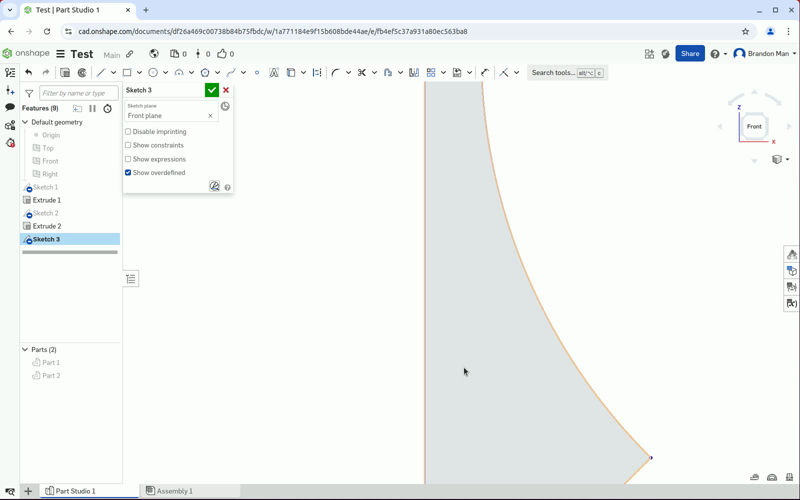
scroll(-6)
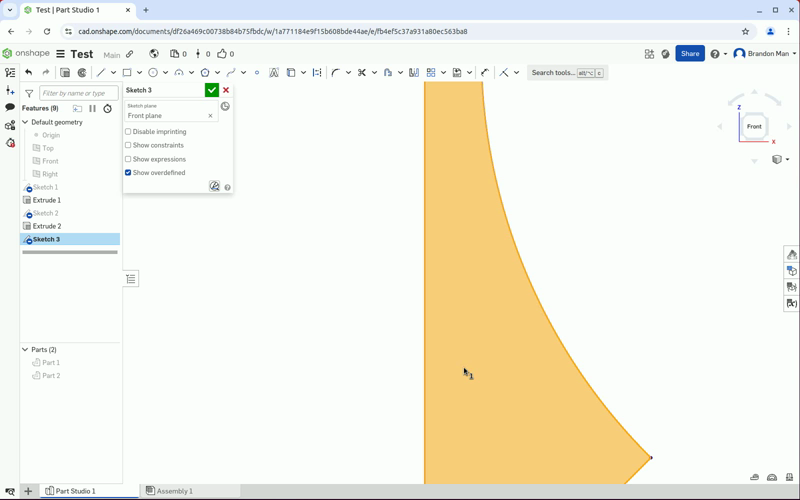
scroll(-6)
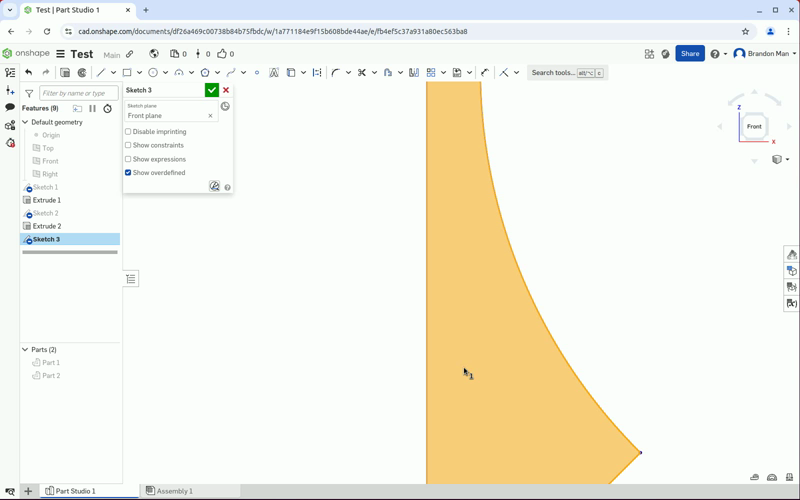
scroll(-6)
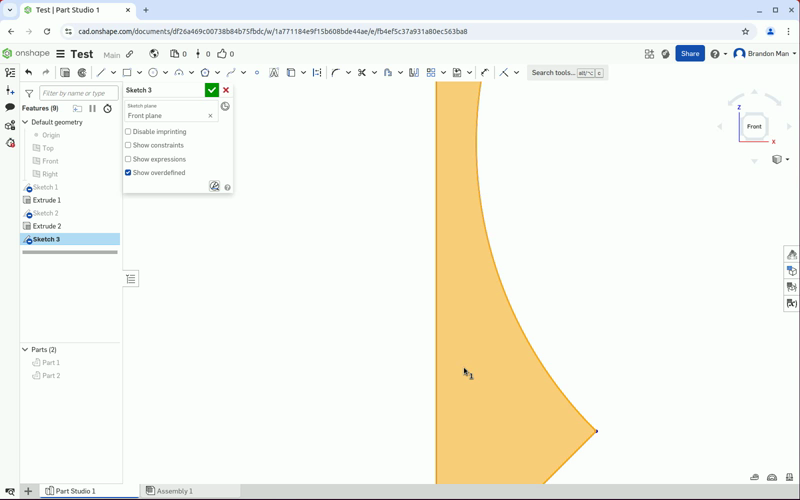
scroll(-6)
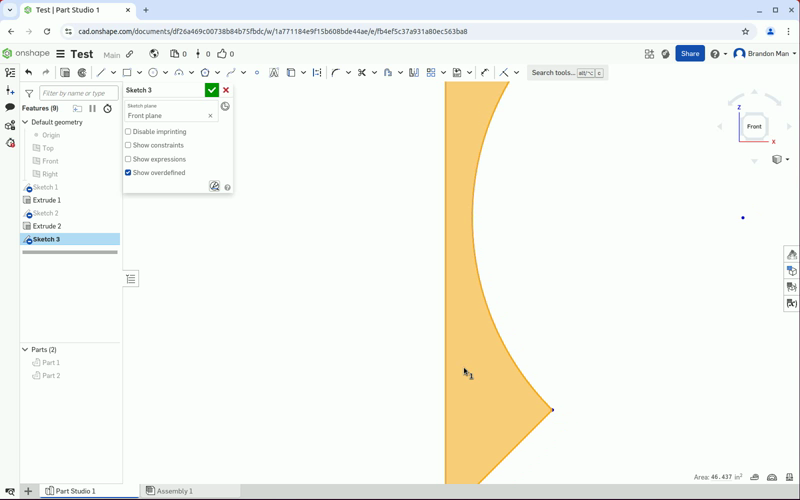
scroll(-6)
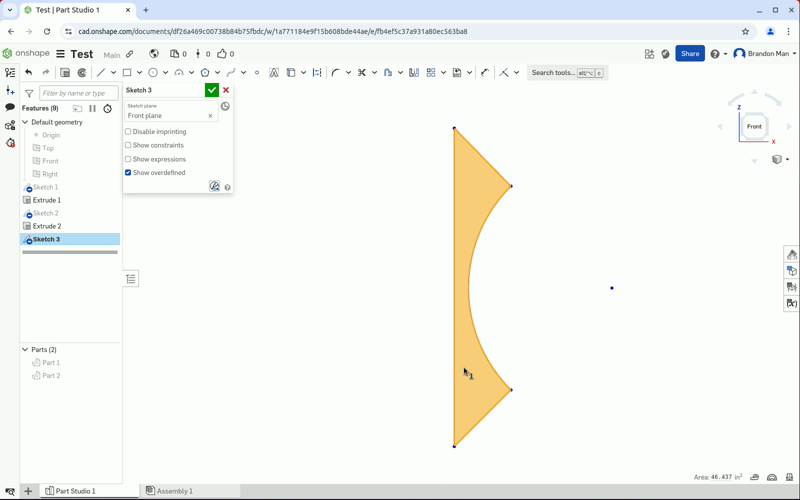
scroll(-6)
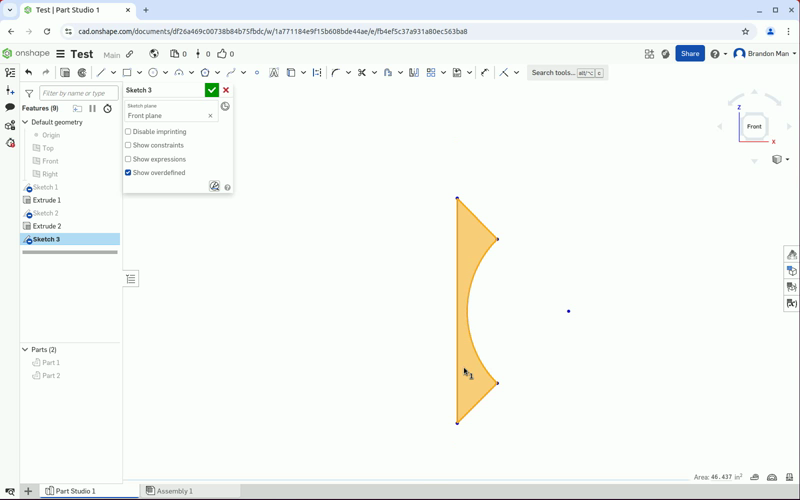
scroll(-6)
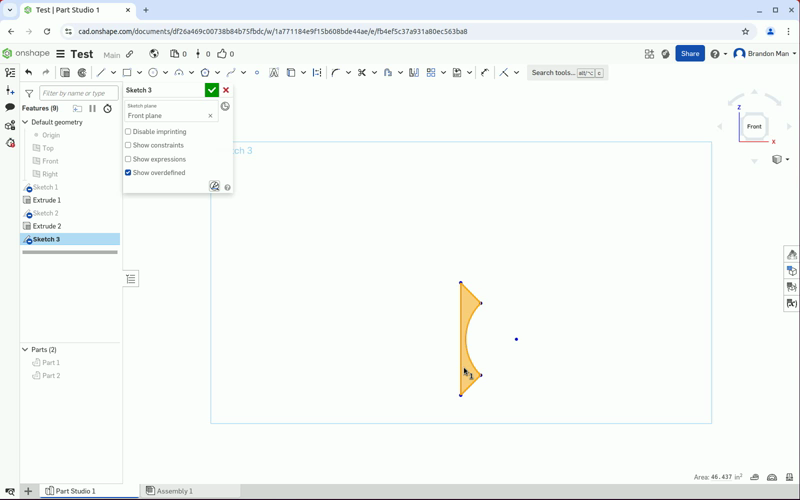
mouse_move(73, 352)
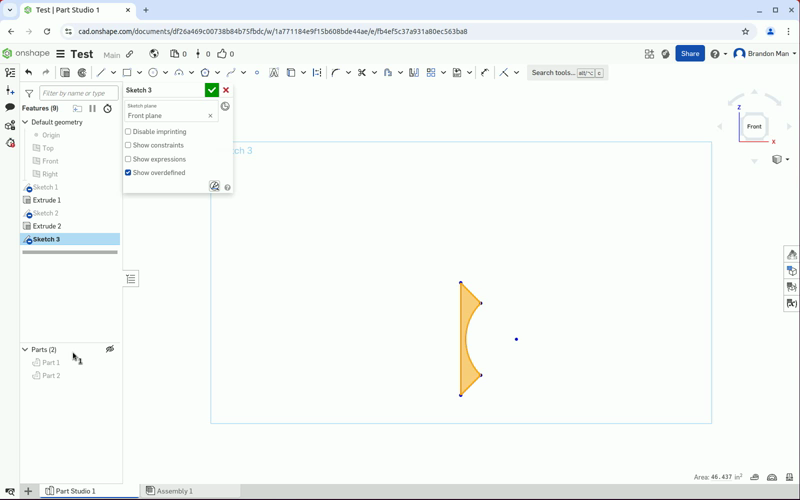
key(shift+y)
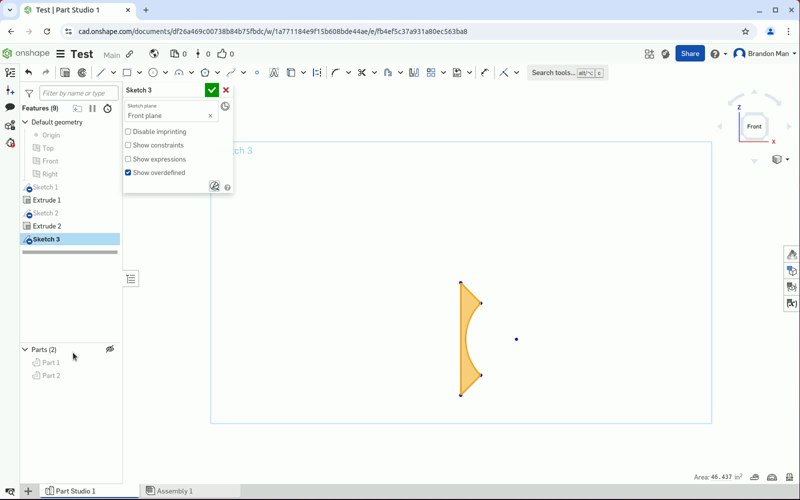
key(shift+e)
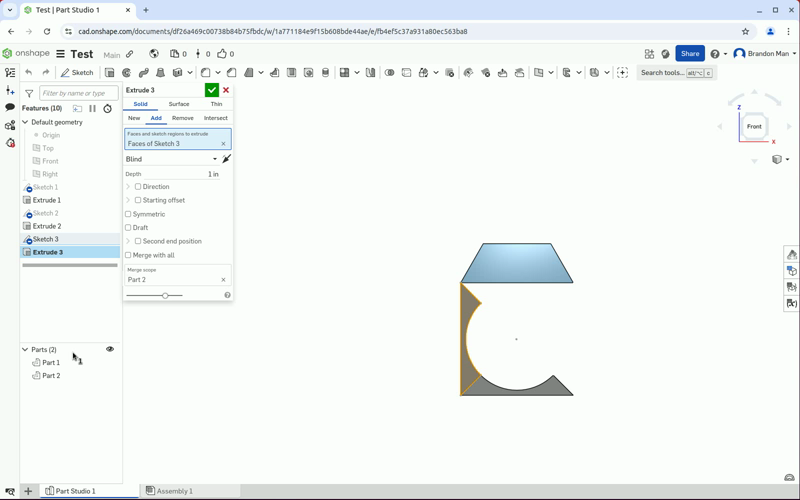
mouse_move(143, 106)
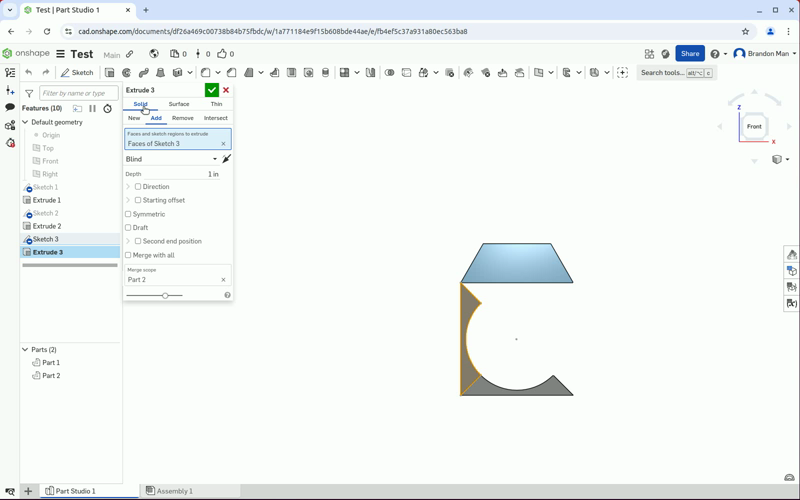
click(143, 106)
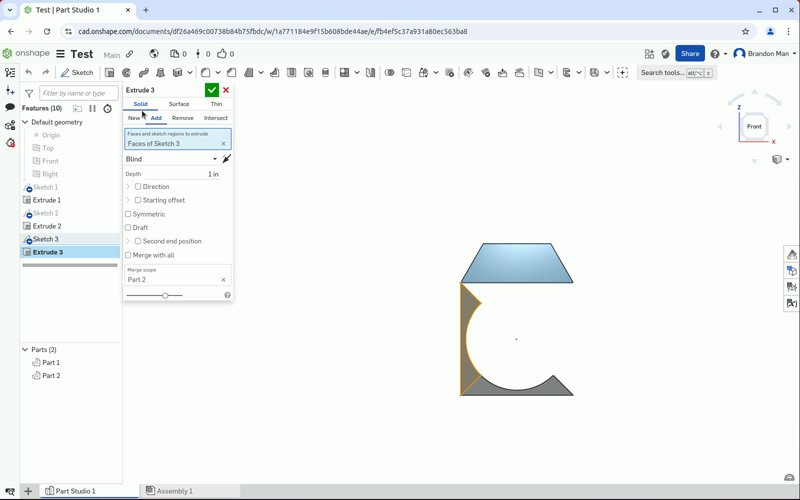
mouse_move(137, 120)
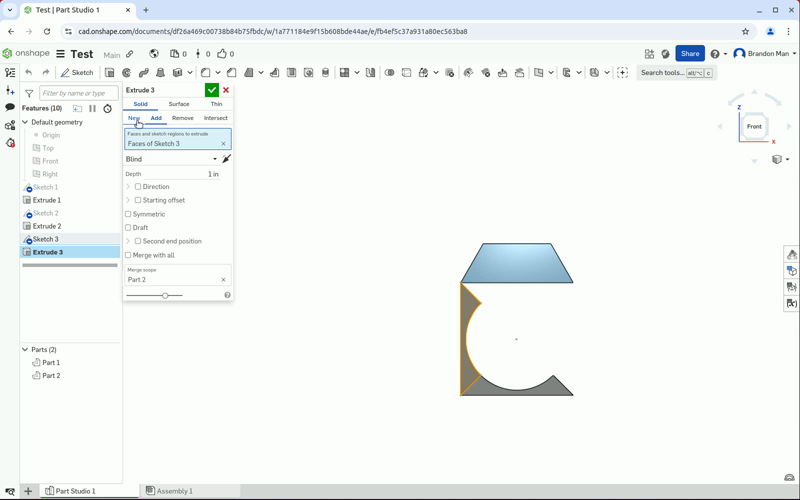
click(137, 120)
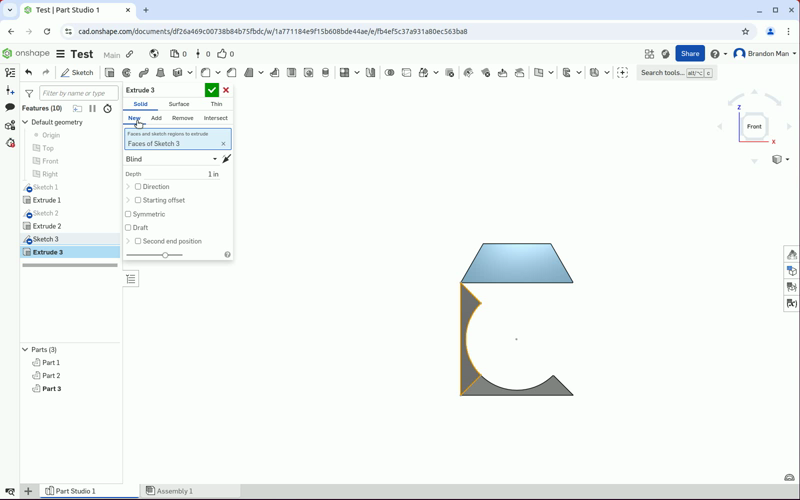
key(tab, 4)
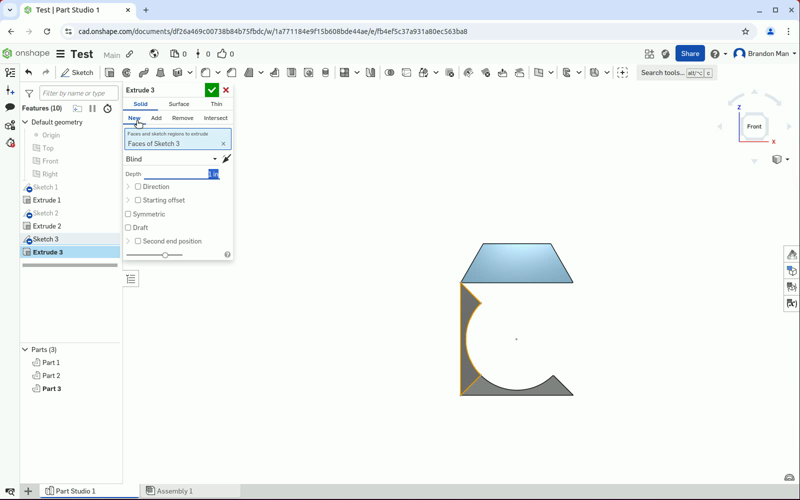
text(4.574)
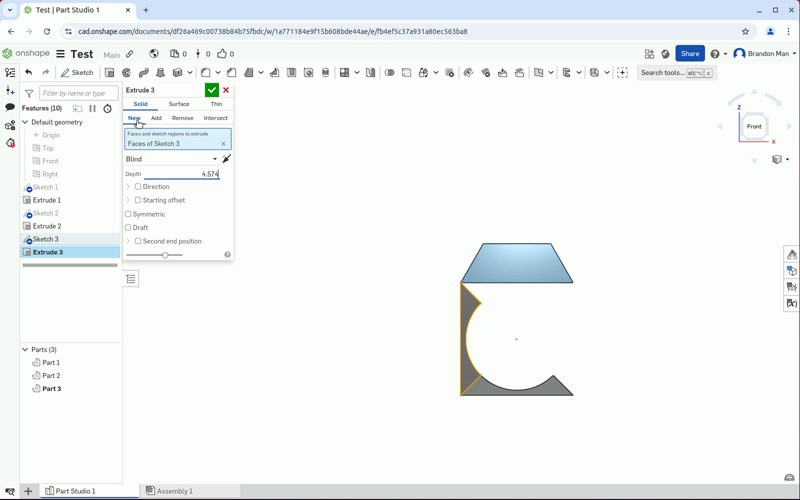
key(enter)
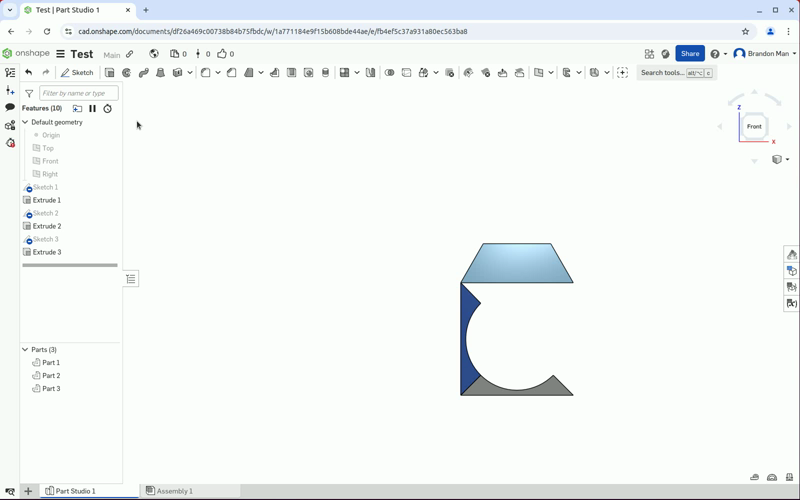
key(shift+h)
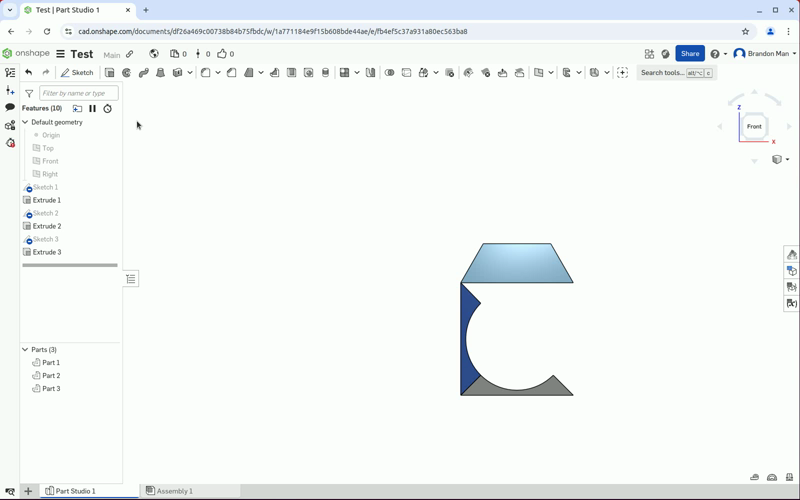
key(shift+h)
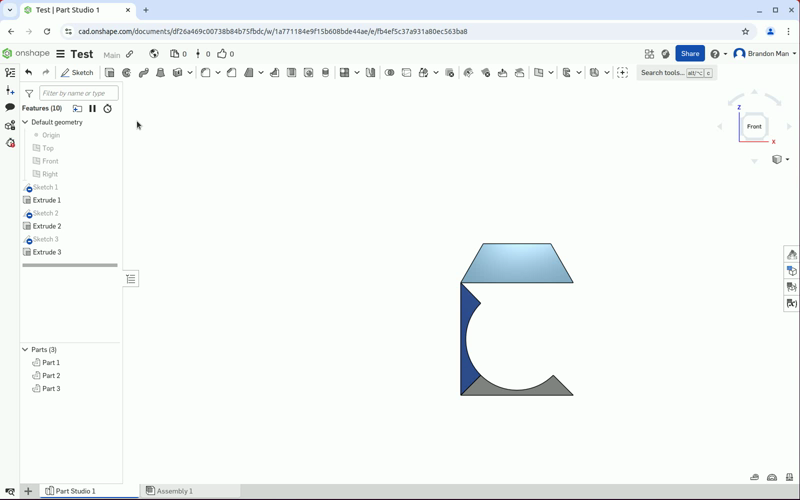
mouse_move(73, 189)
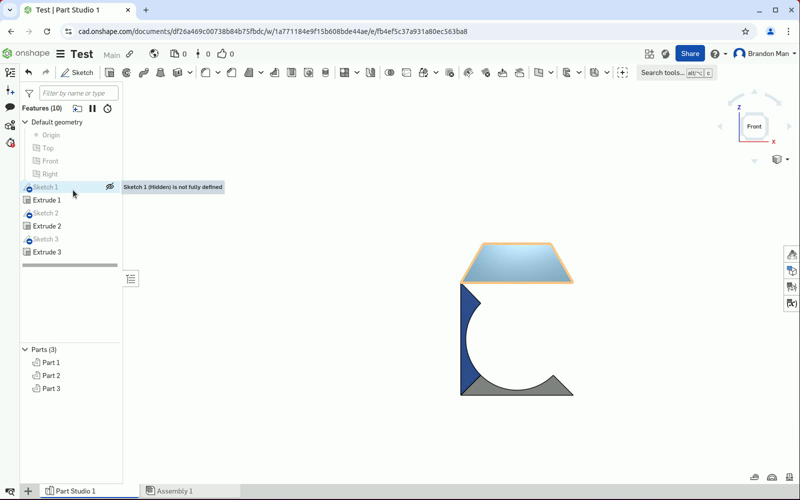
click(73, 189)
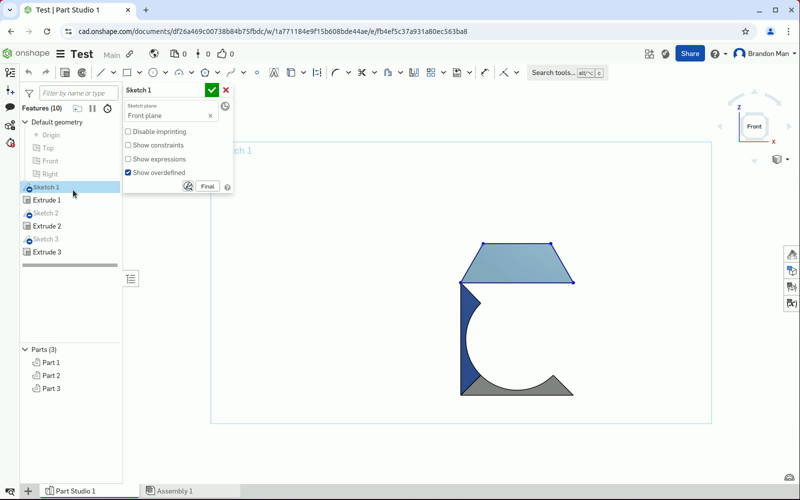
mouse_move(229, 92)
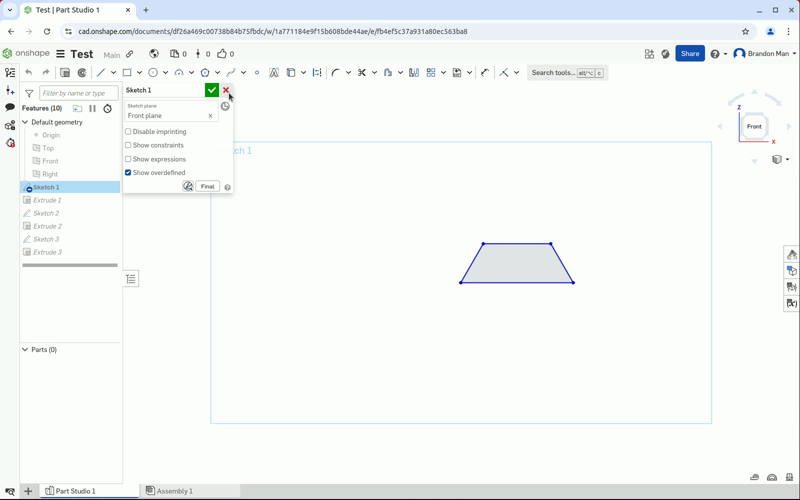
click(229, 92)
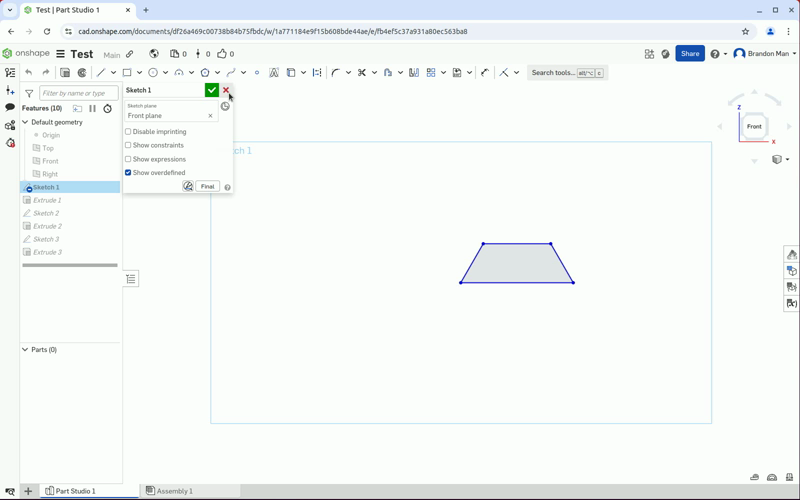
key(shift+s)
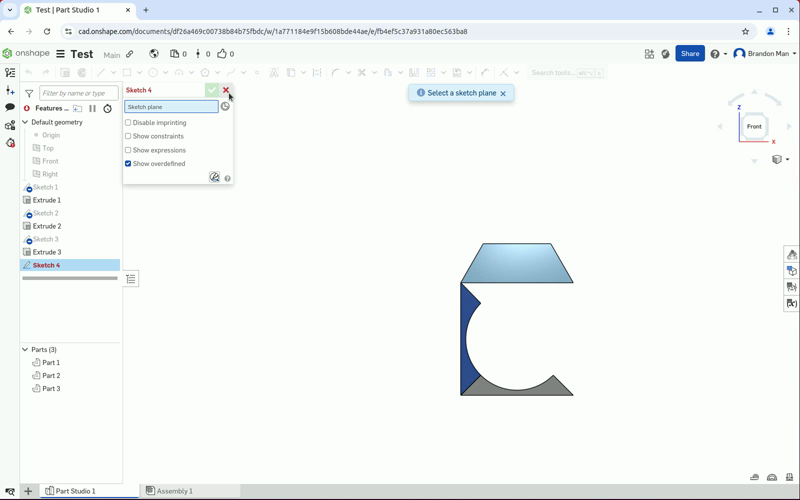
mouse_move(73, 163)
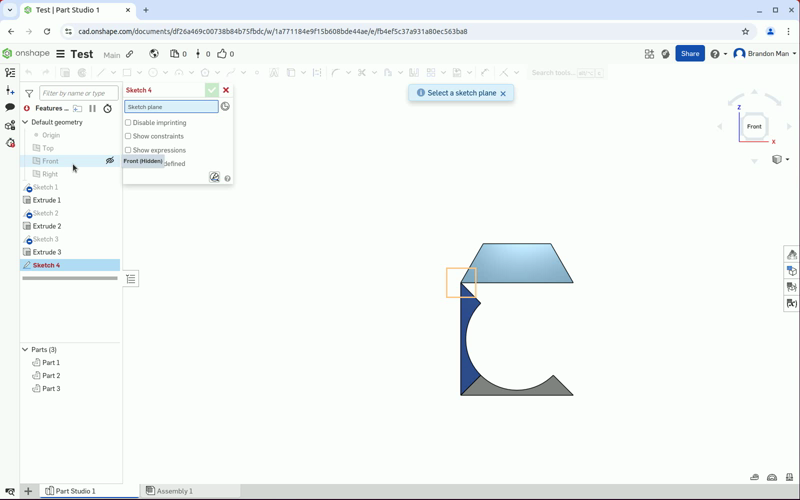
click(73, 163)
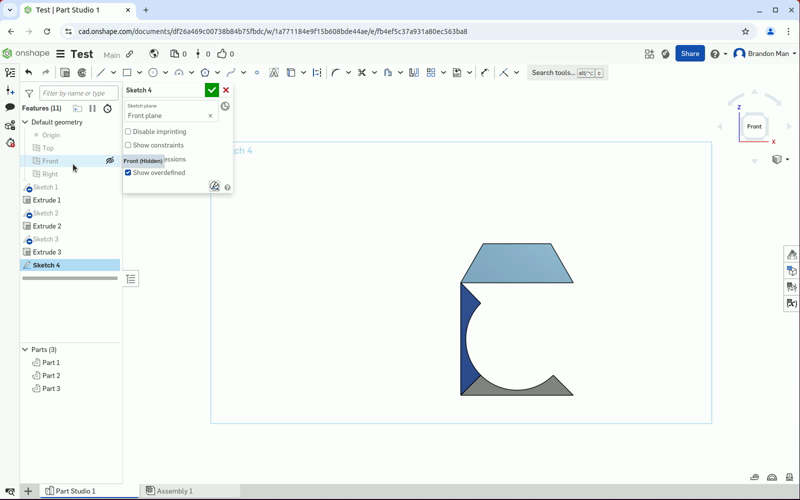
mouse_move(73, 352)
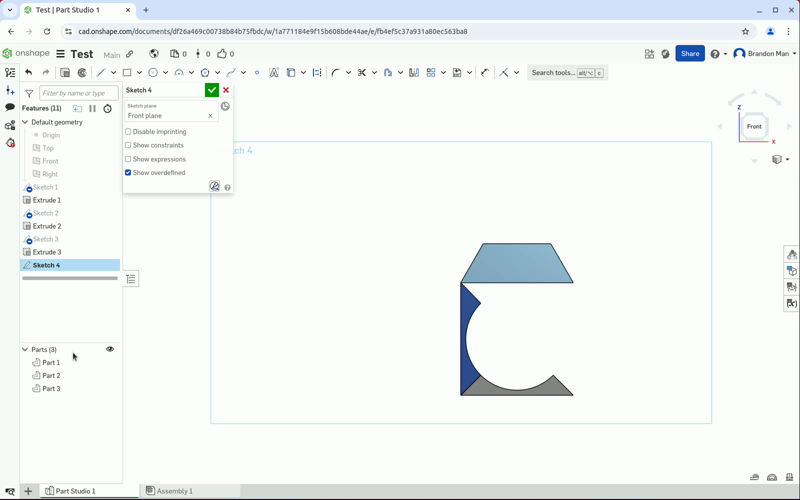
key(y)
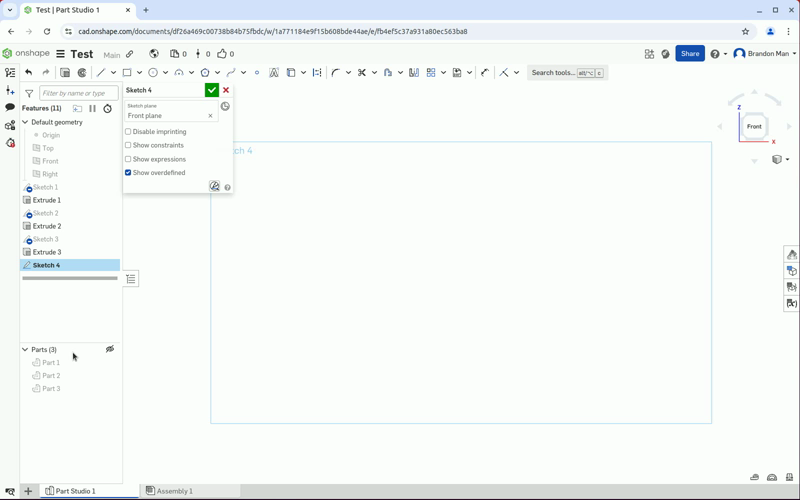
key(l)
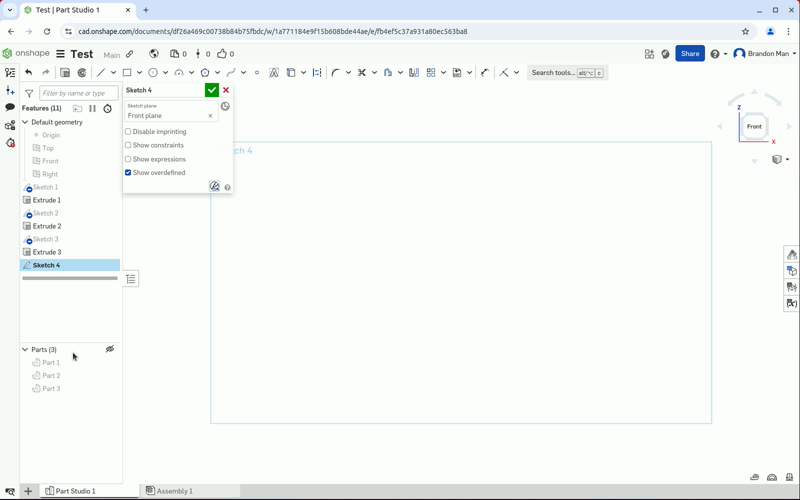
key_down(shift)
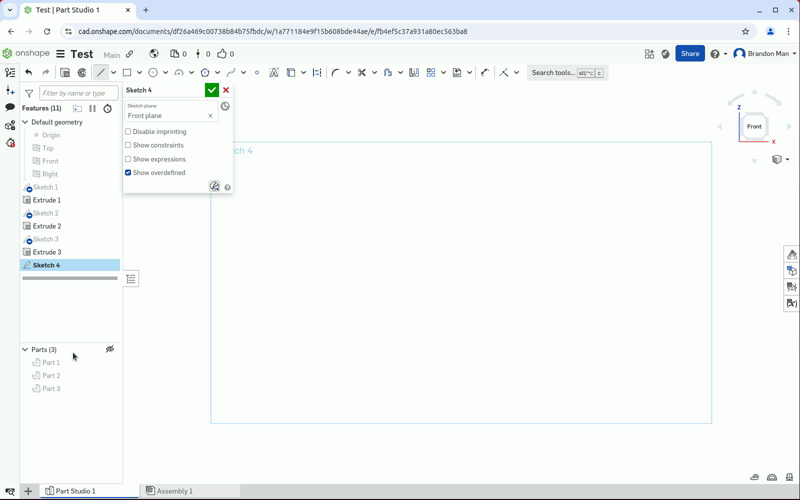
mouse_move(553, 375)
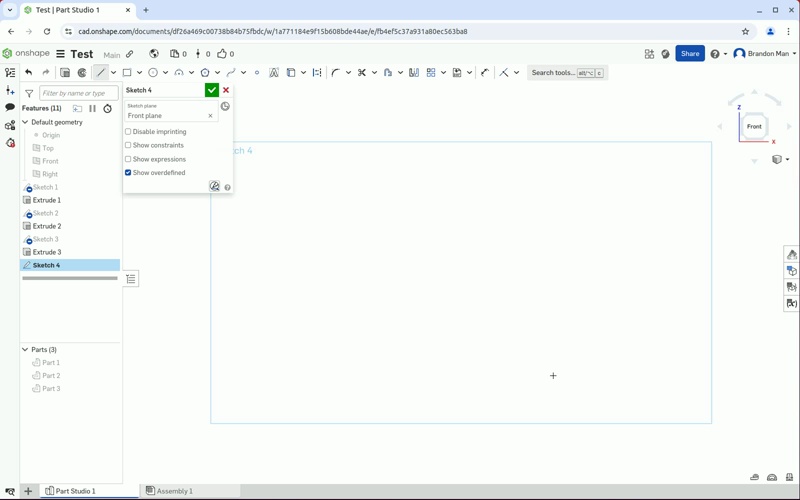
click(553, 375)
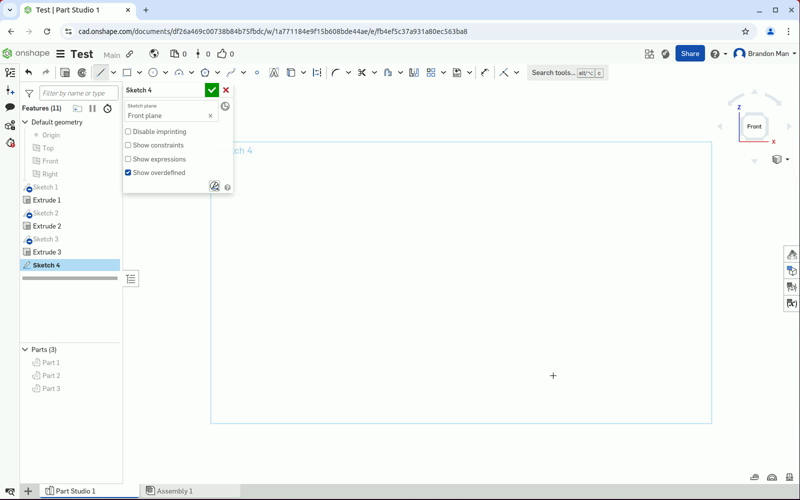
key_up(shift)
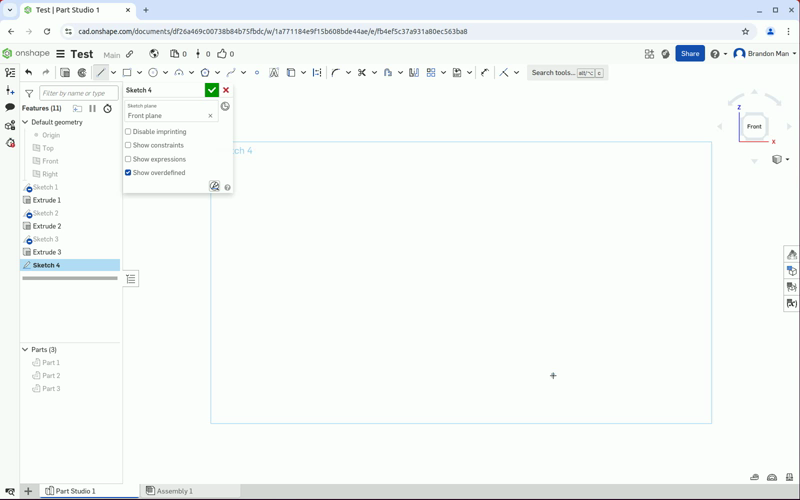
key_down(shift)
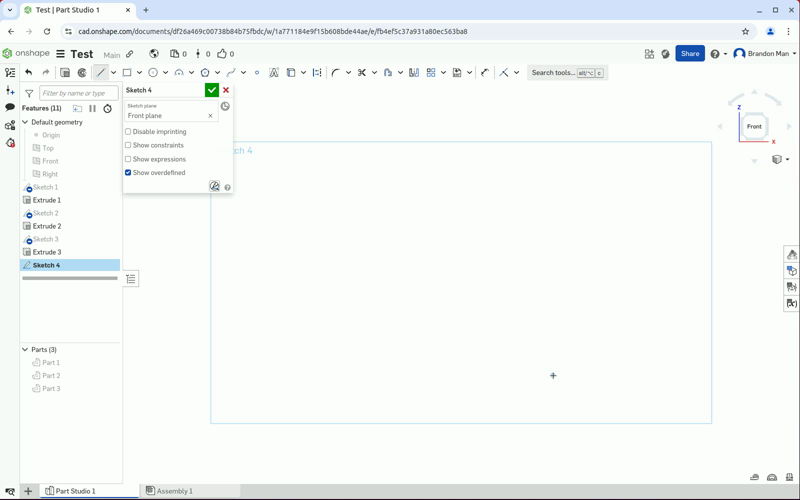
mouse_move(583, 375)
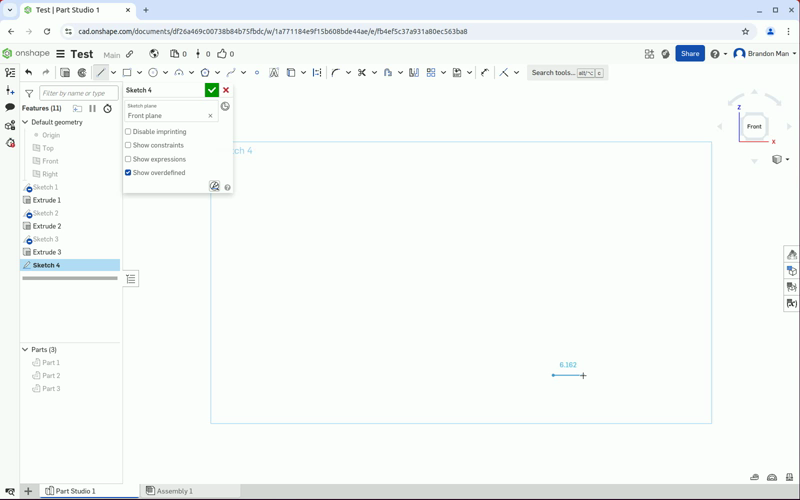
mouse_move(573, 396)
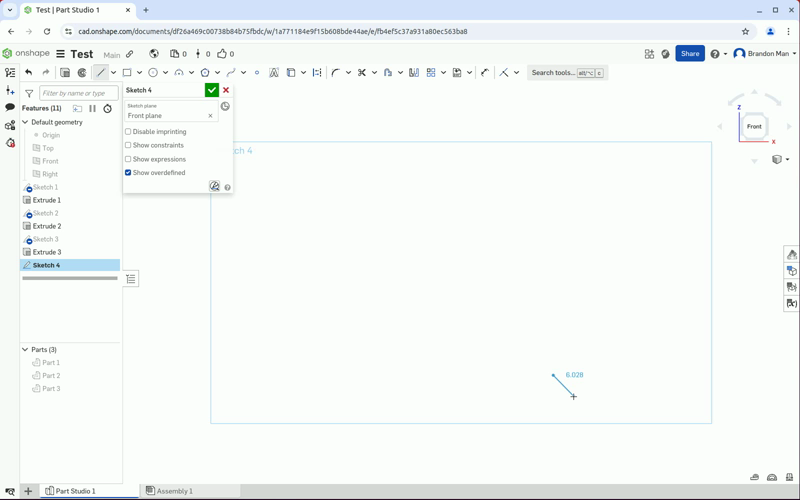
click(573, 396)
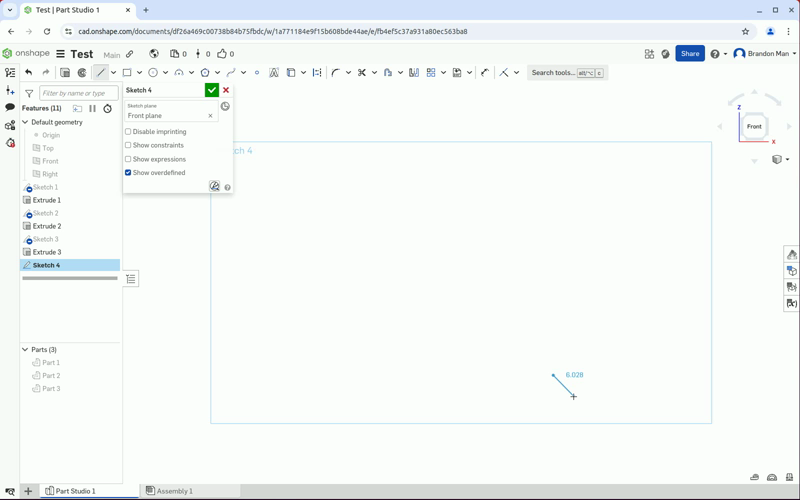
key_up(shift)
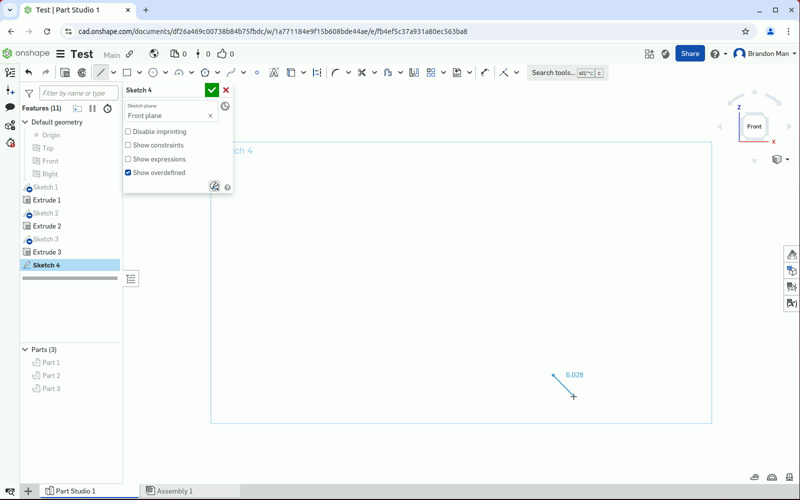
key_down(shift)
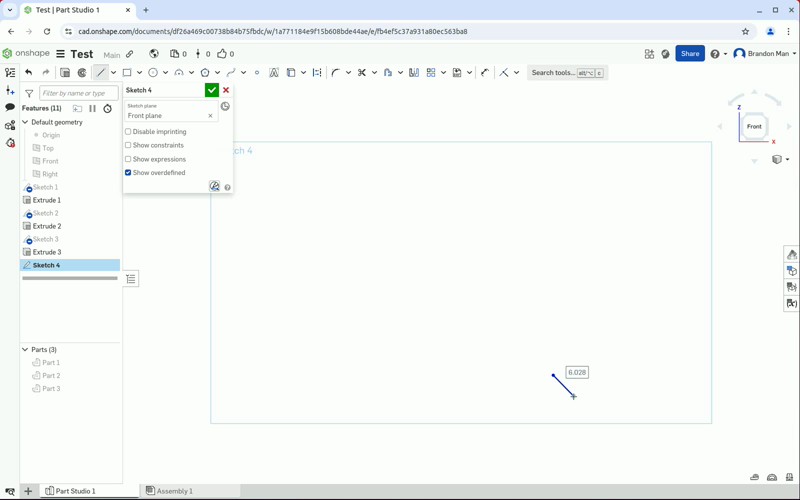
mouse_move(573, 282)
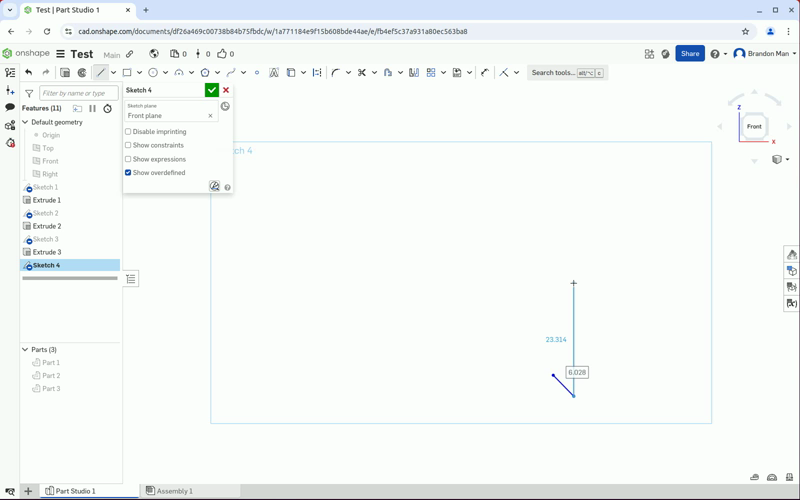
click(573, 282)
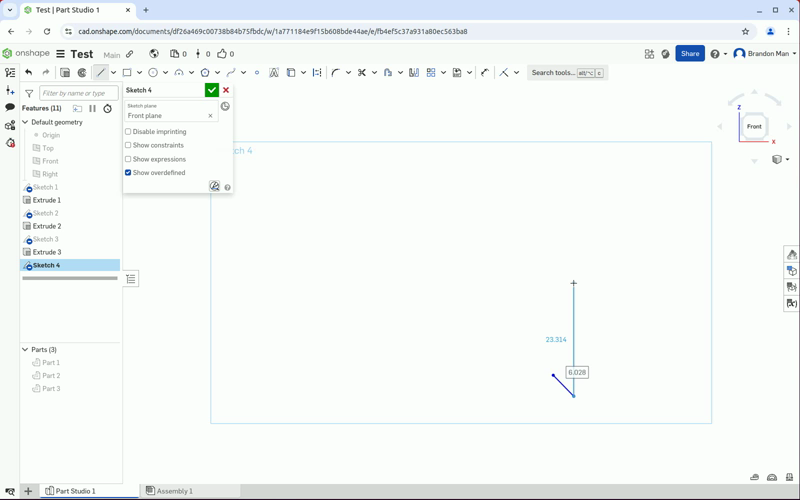
key_up(shift)
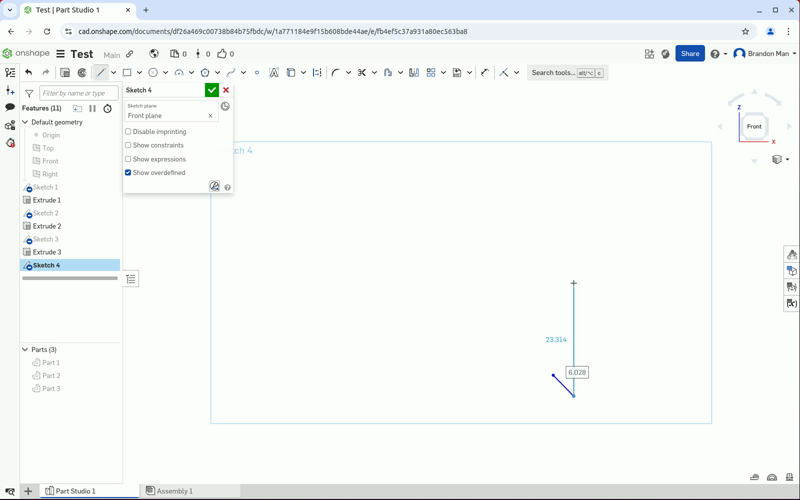
key_down(shift)
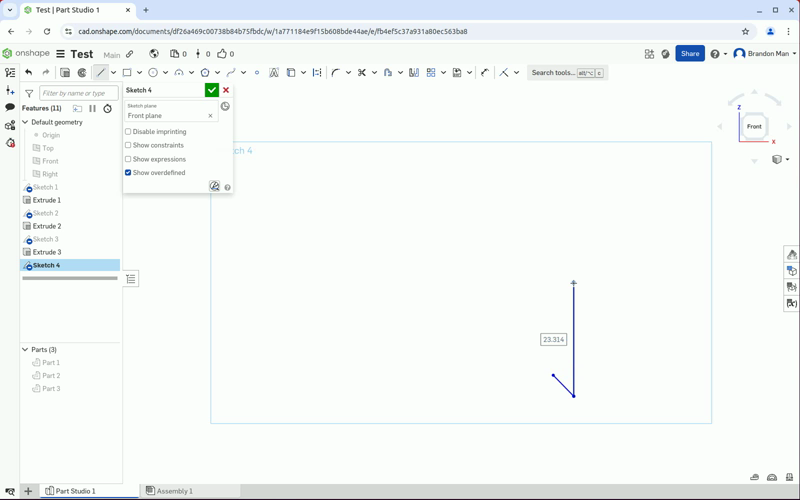
mouse_move(589, 282)
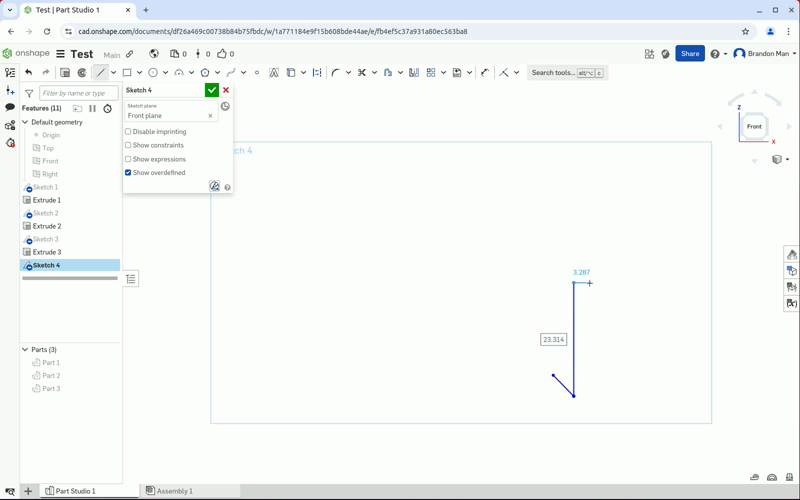
mouse_move(553, 303)
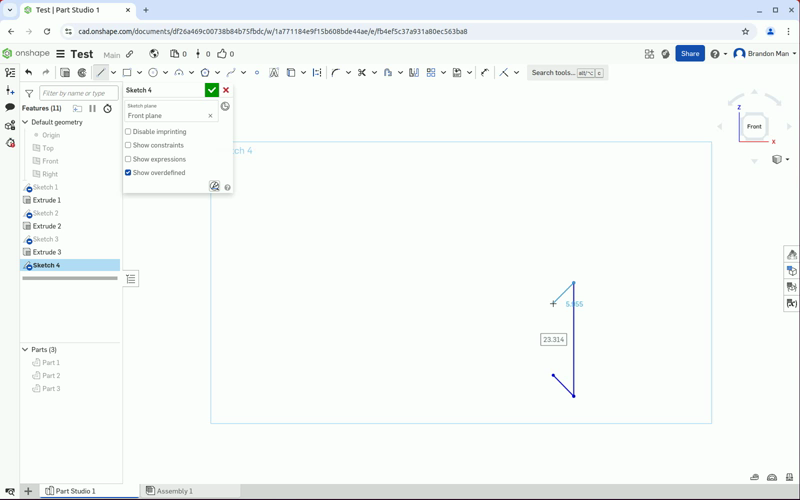
click(553, 303)
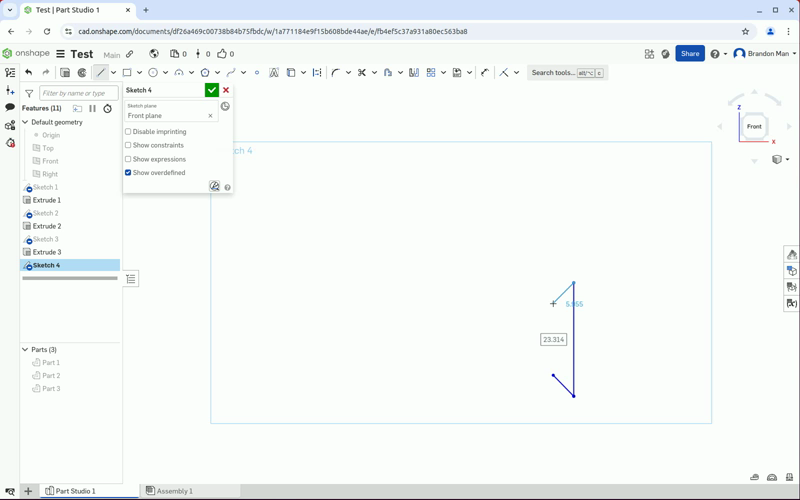
key_up(shift)
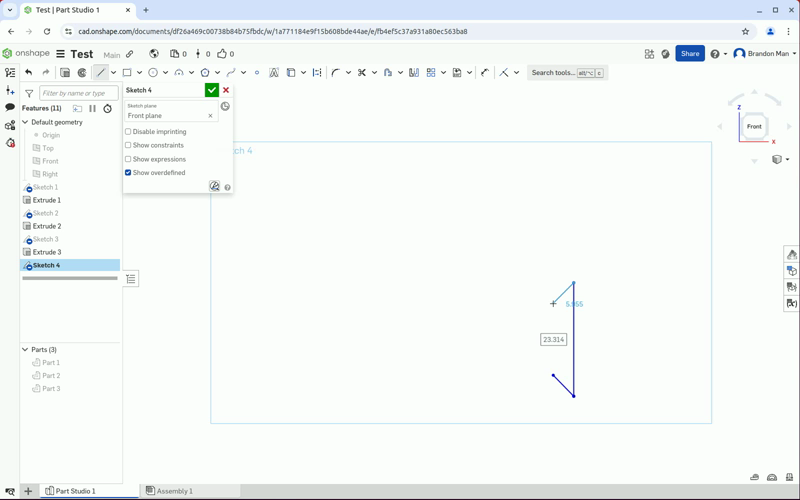
key(esc)
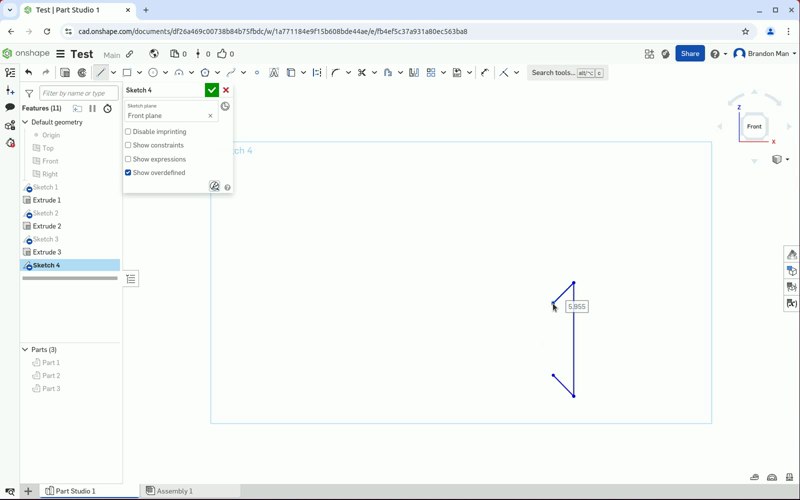
key(a)
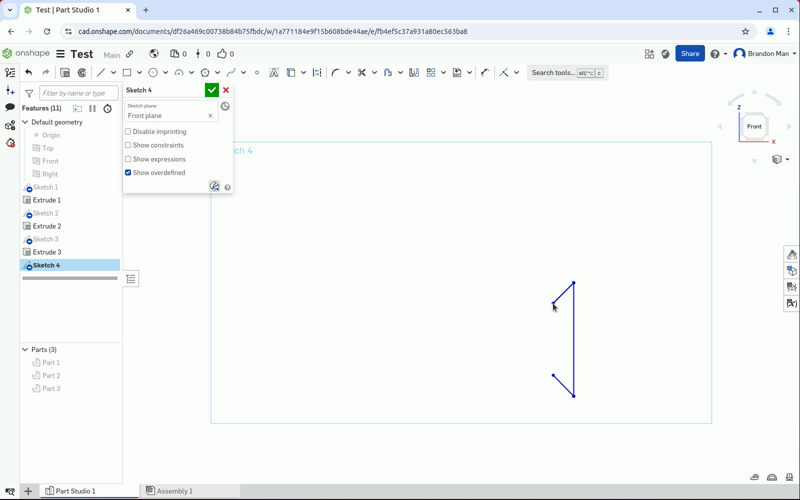
mouse_move(553, 303)
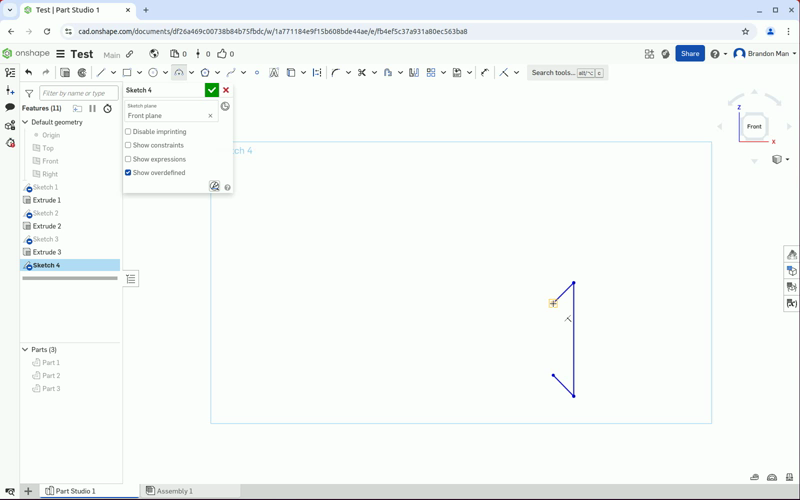
click(553, 303)
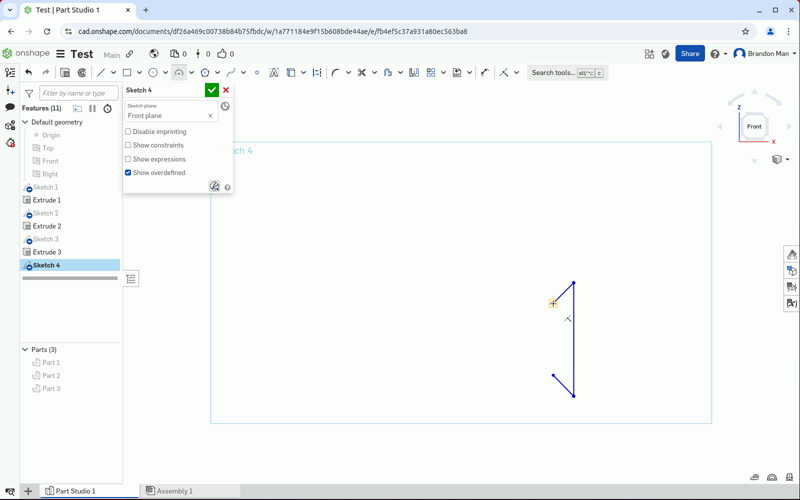
mouse_move(553, 375)
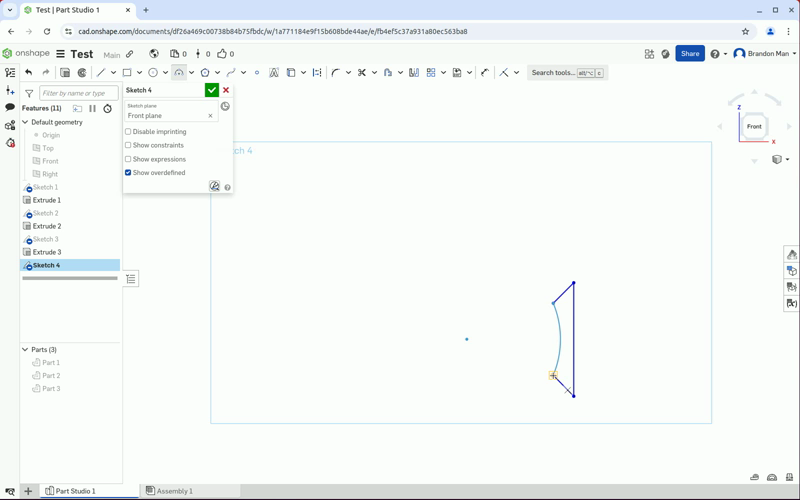
click(553, 375)
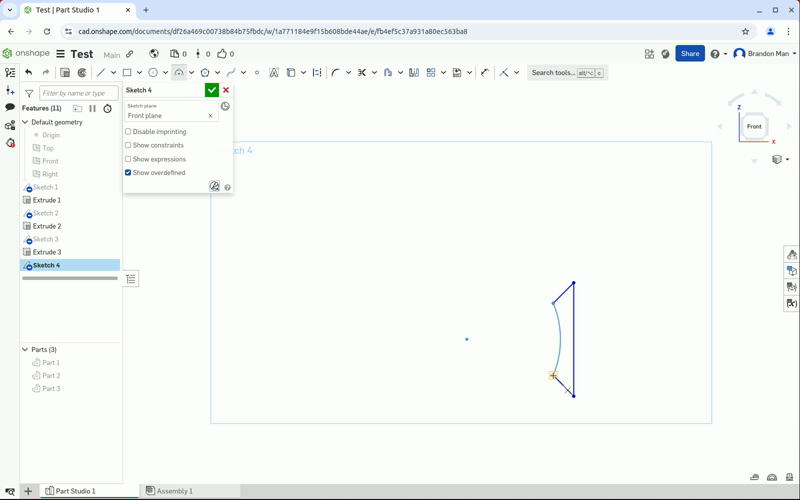
key_down(shift)
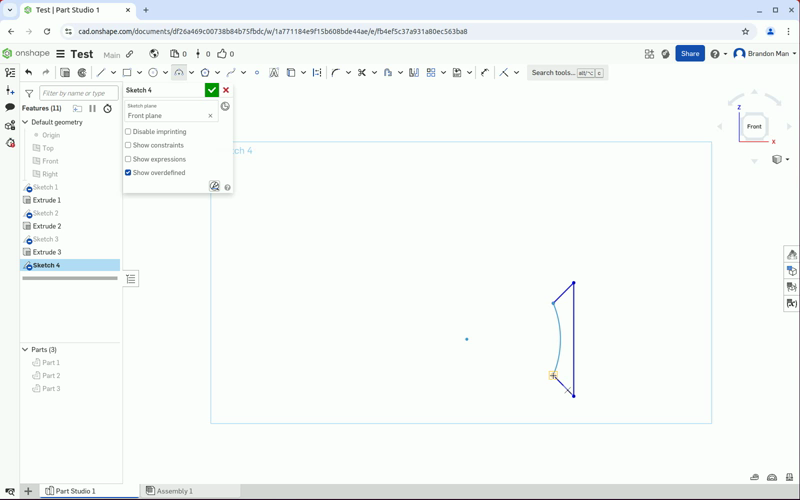
mouse_move(568, 339)
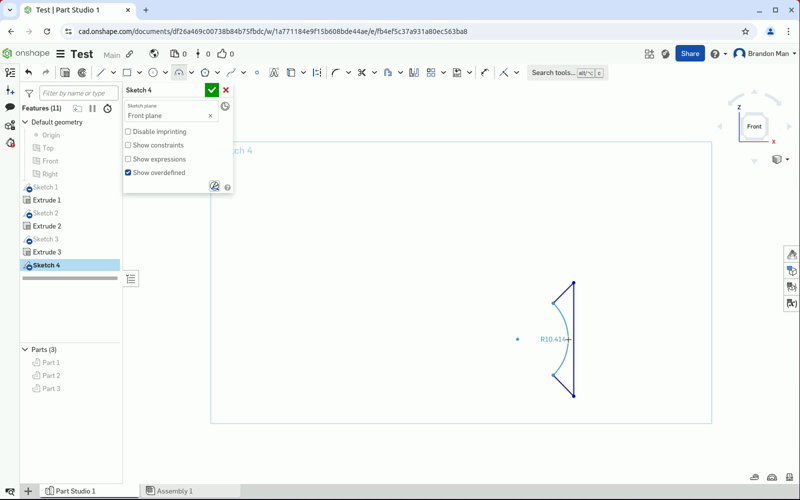
click(568, 339)
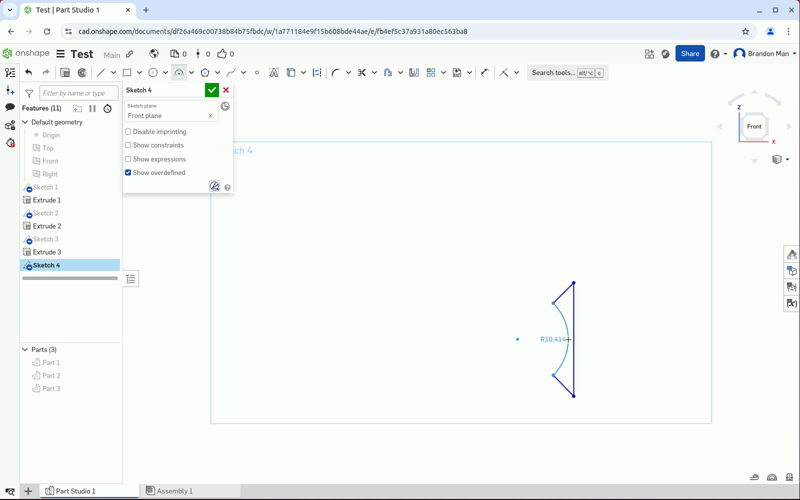
key_up(shift)
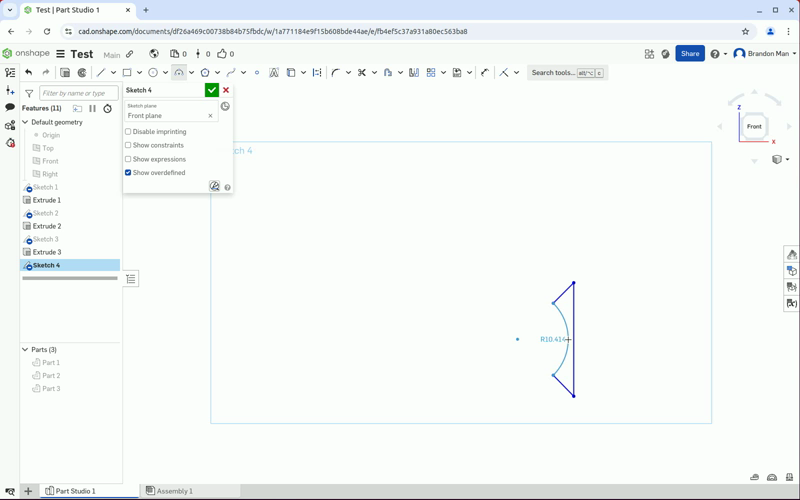
key(esc)
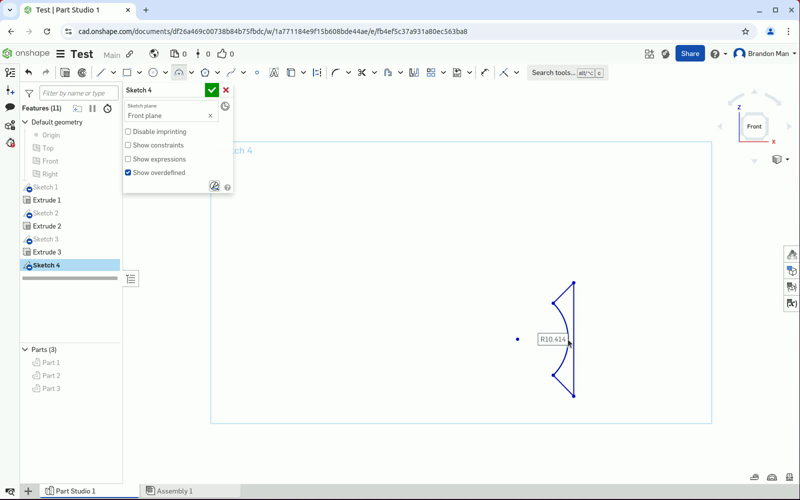
mouse_move(563, 377)
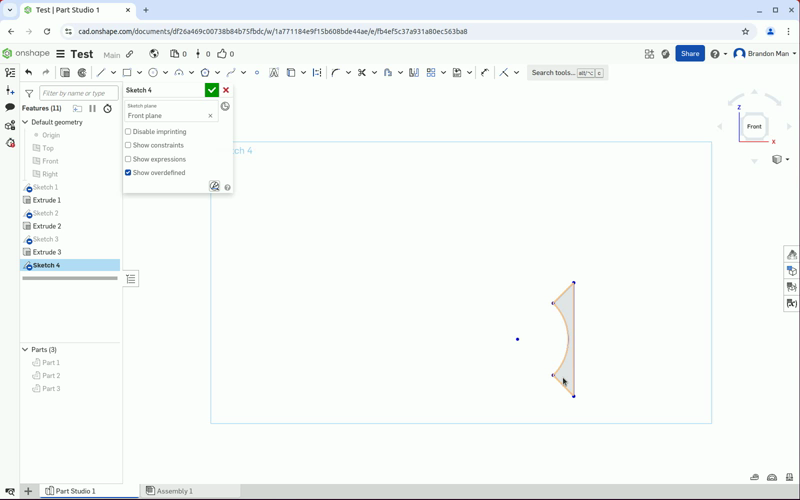
scroll(6)
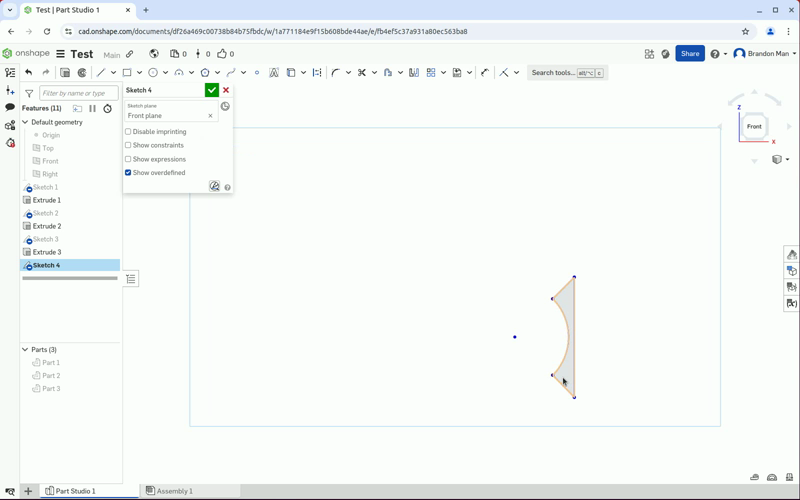
scroll(6)
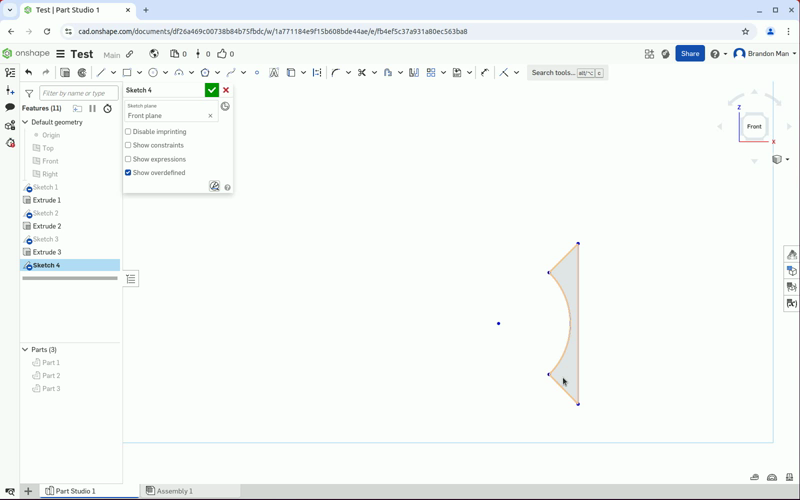
scroll(6)
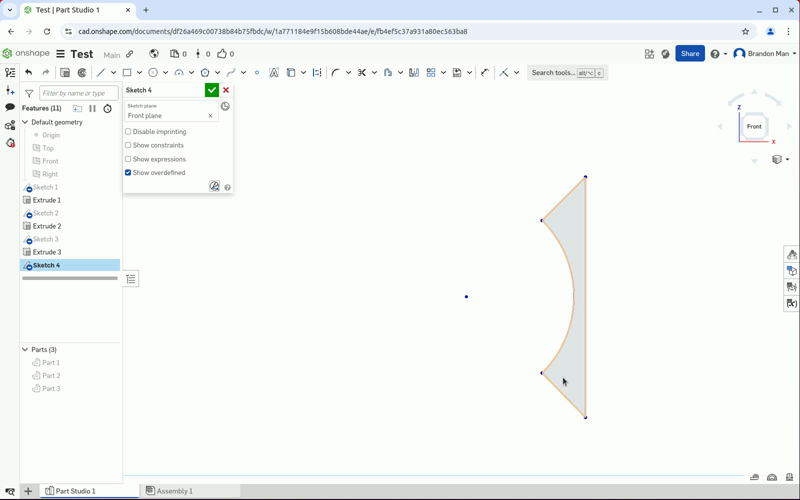
scroll(6)
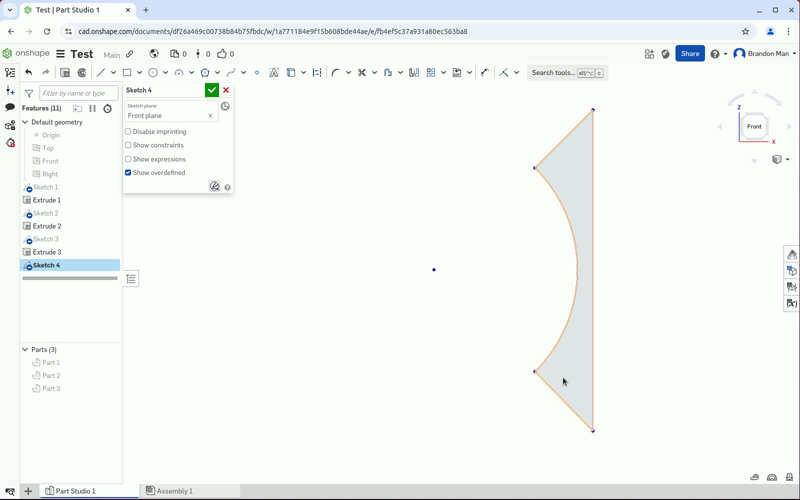
scroll(6)
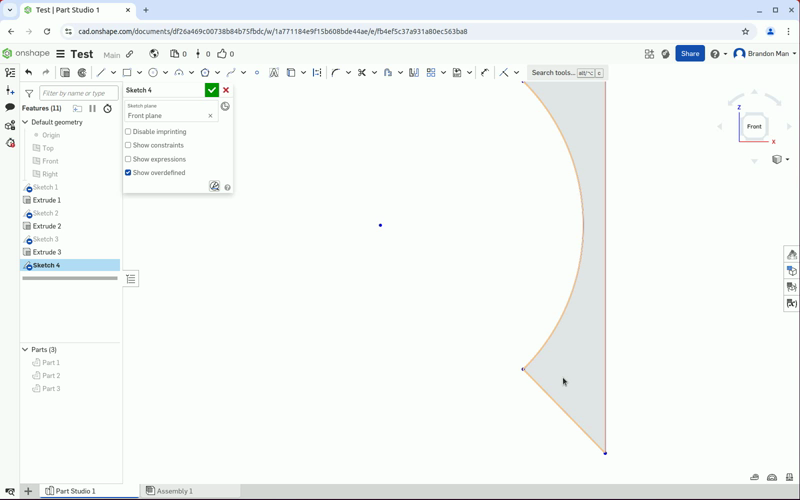
scroll(6)
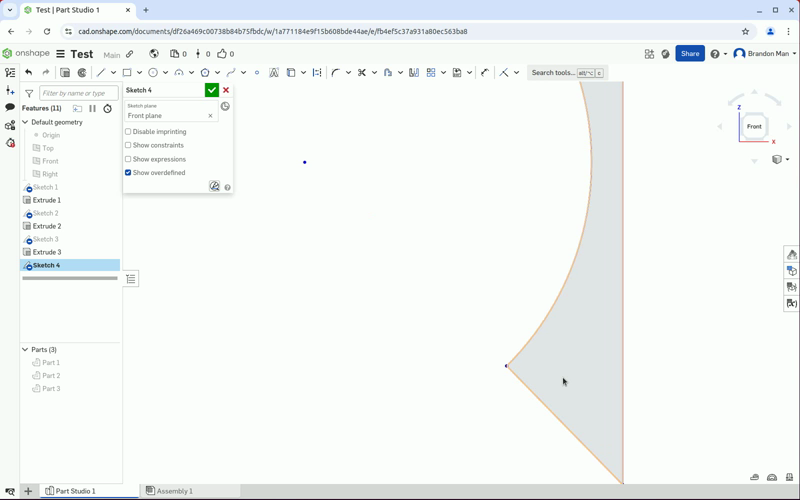
scroll(6)
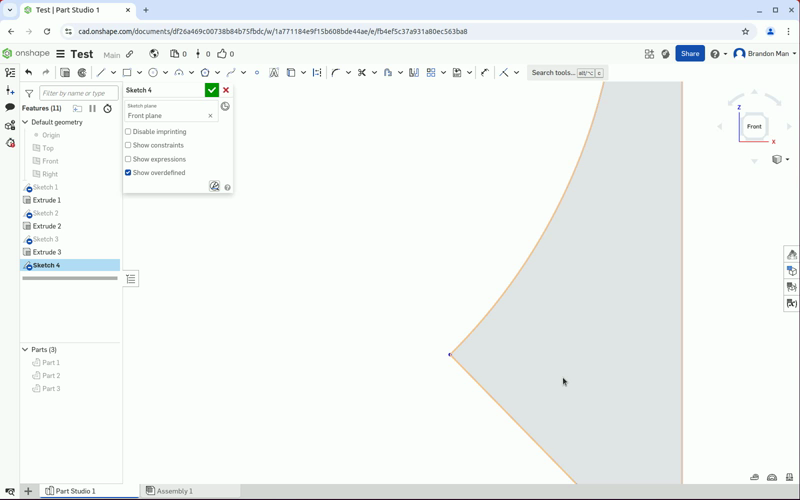
click(563, 377)
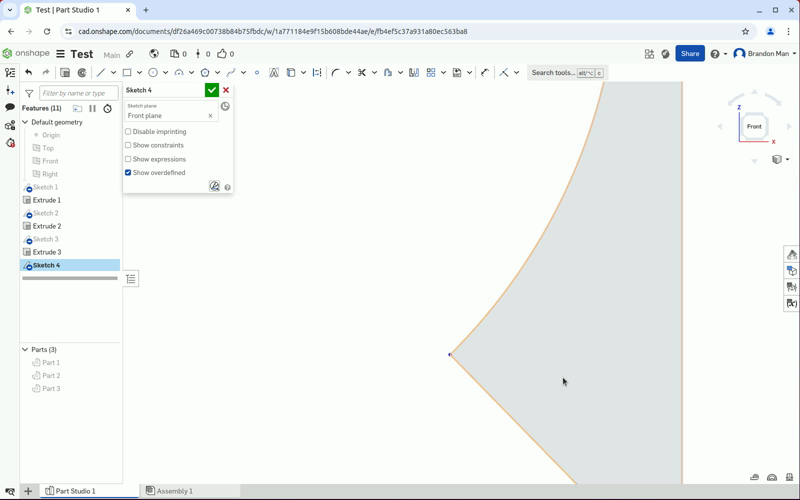
scroll(-6)
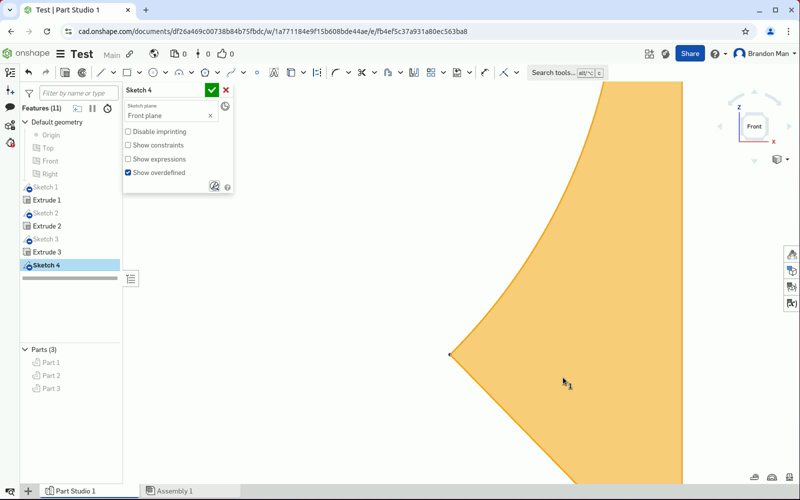
scroll(-6)
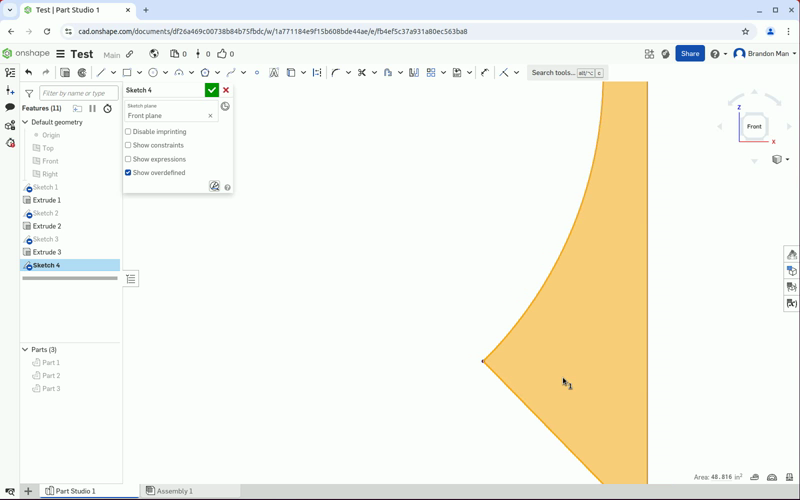
scroll(-6)
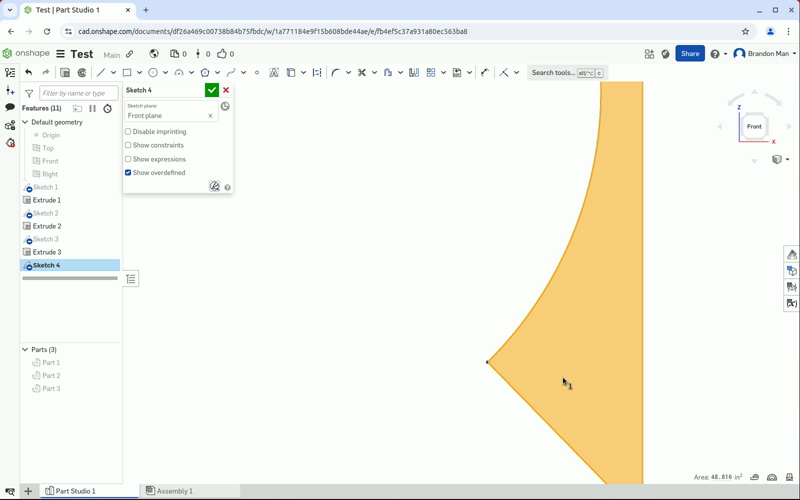
scroll(-6)
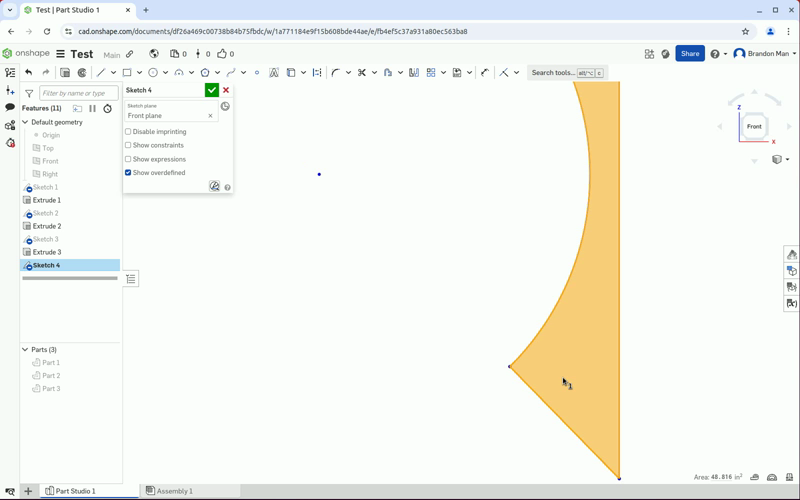
scroll(-6)
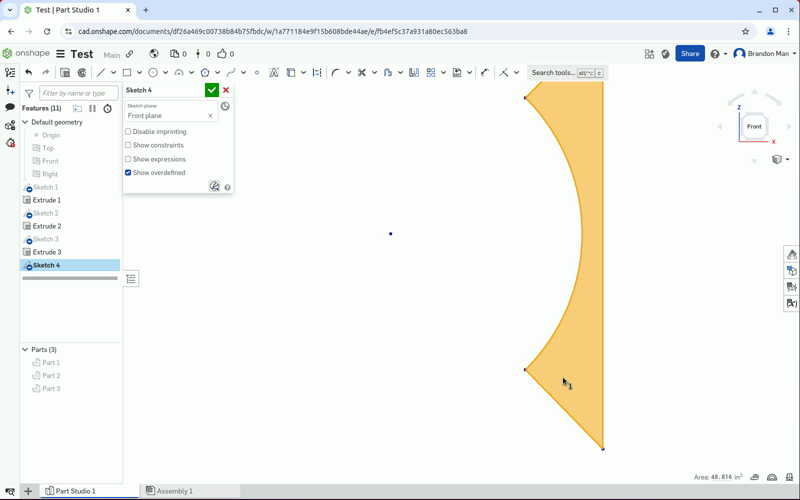
scroll(-6)
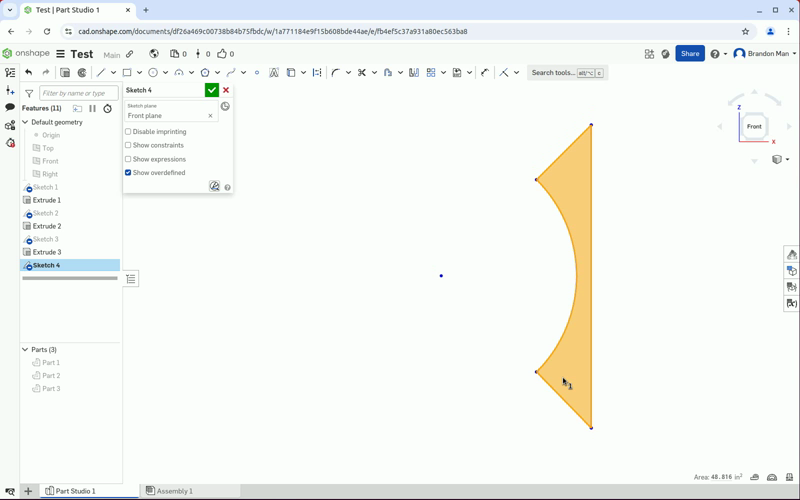
scroll(-6)
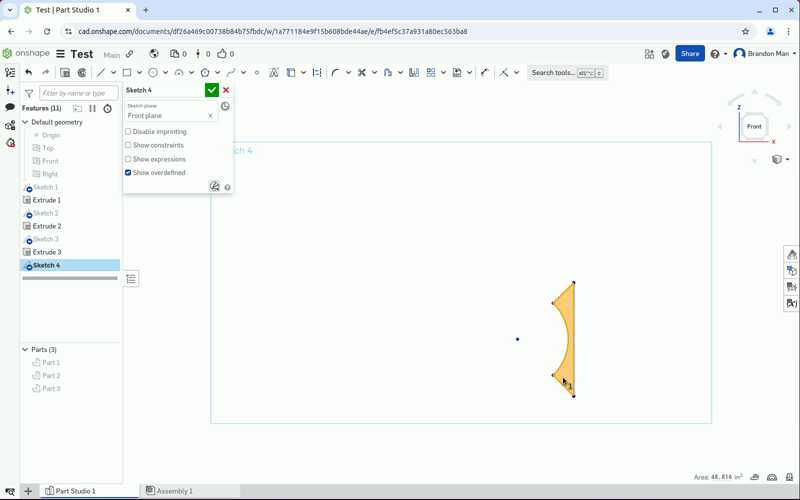
mouse_move(73, 352)
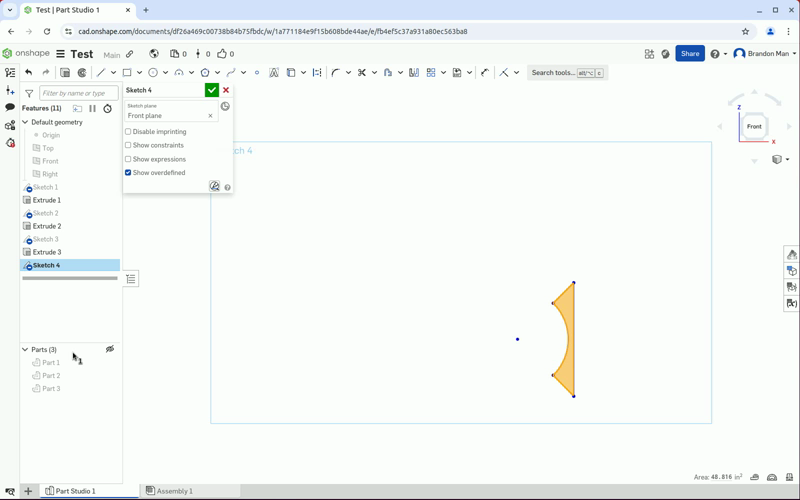
key(shift+y)
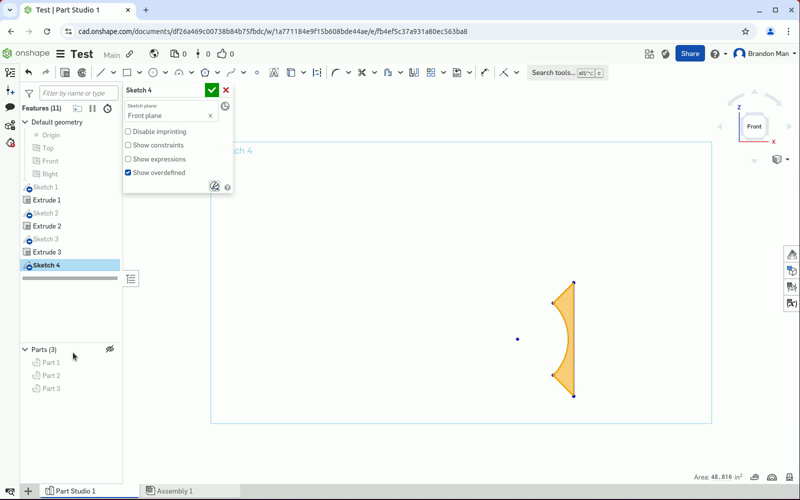
key(shift+e)
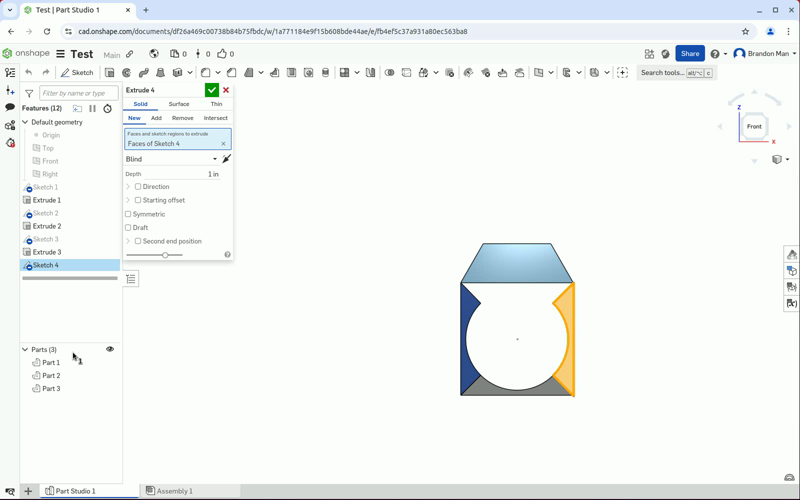
mouse_move(143, 106)
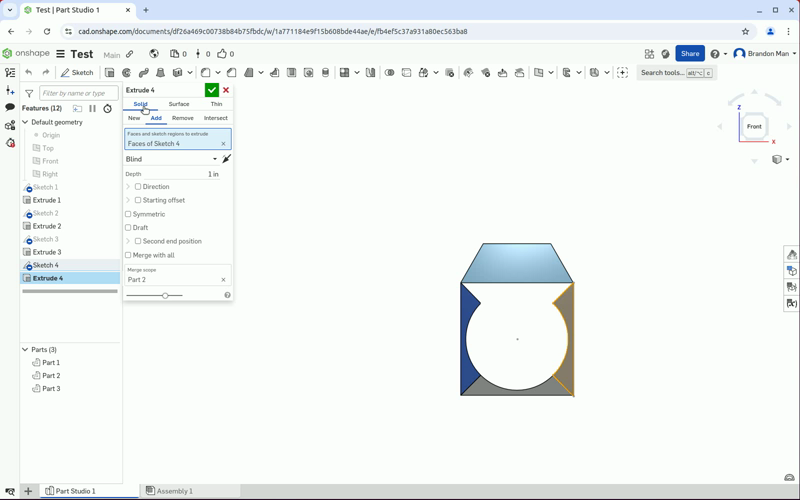
click(143, 106)
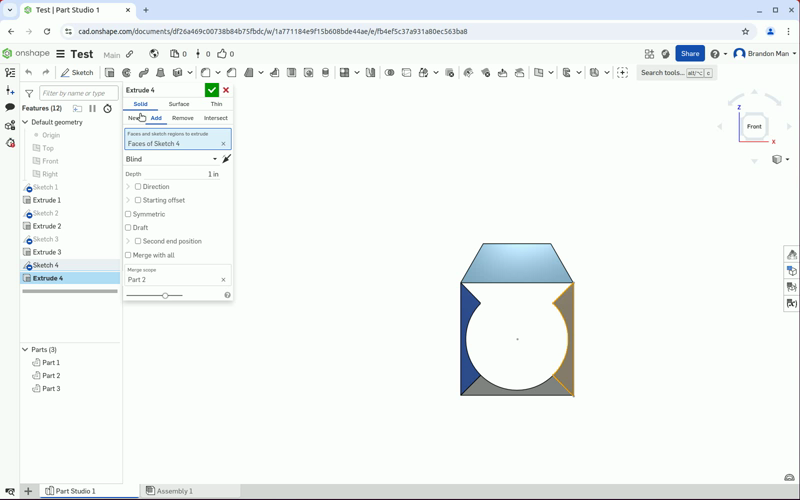
mouse_move(137, 120)
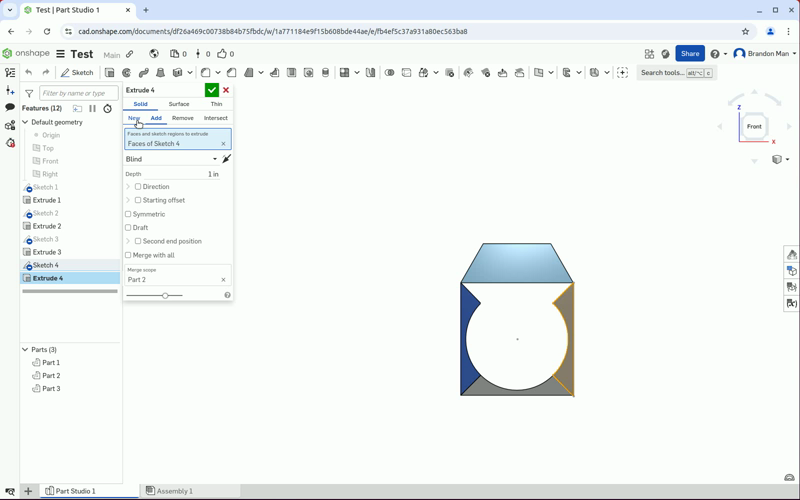
click(137, 120)
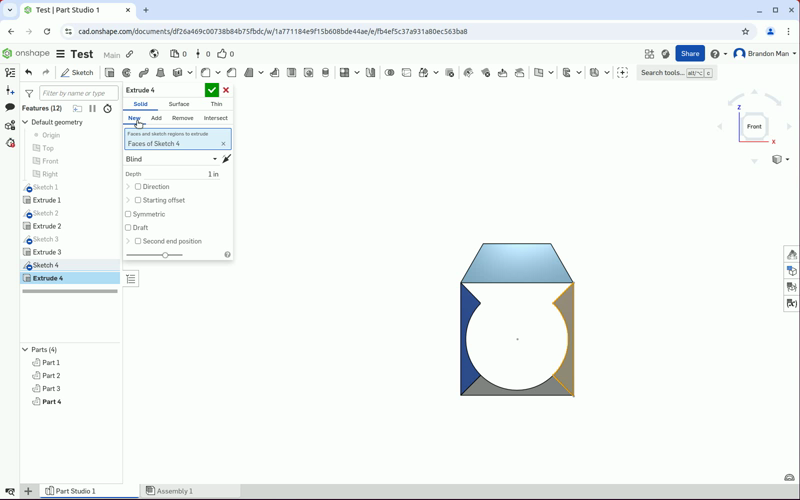
key(tab, 4)
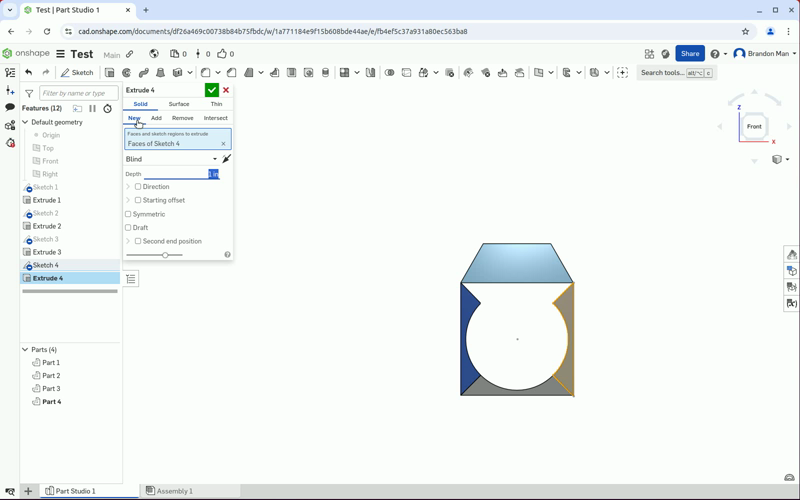
text(4.574)
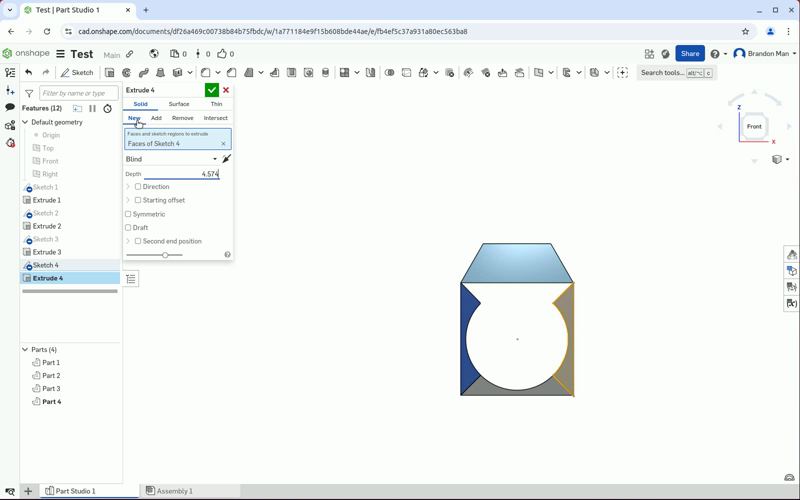
key(enter)
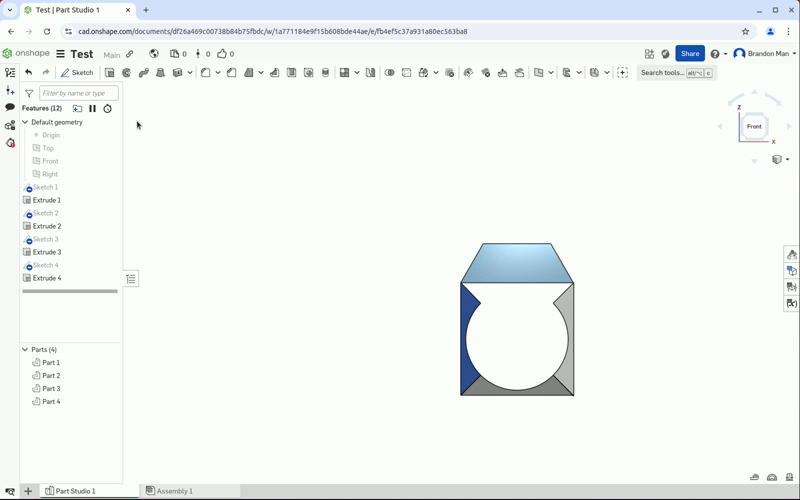
key(shift+h)
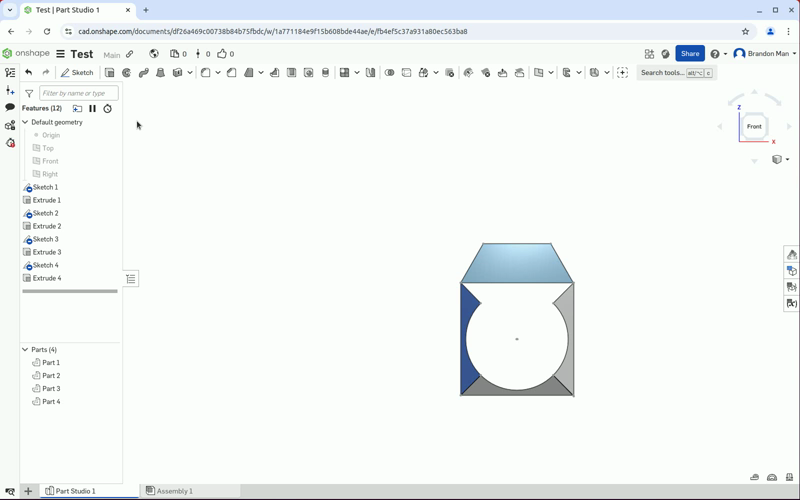
key(shift+h)
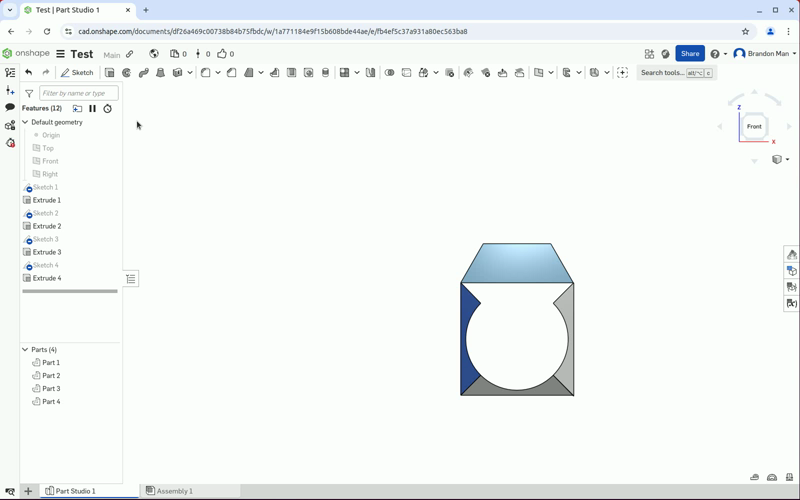
mouse_move(73, 189)
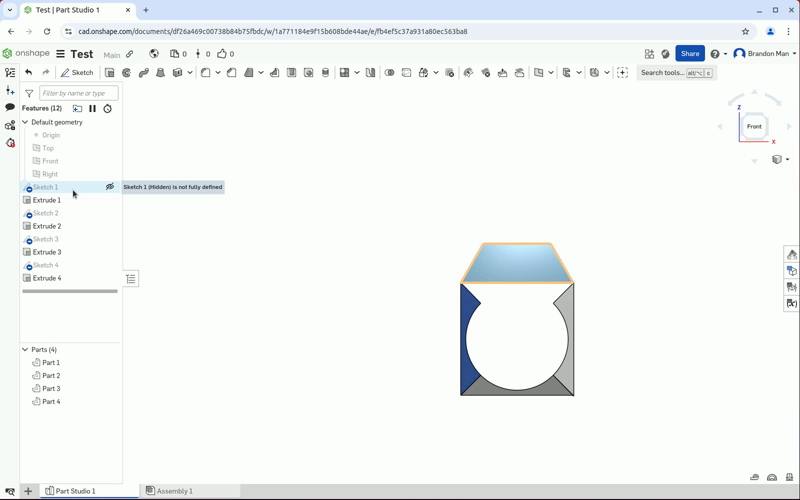
click(73, 189)
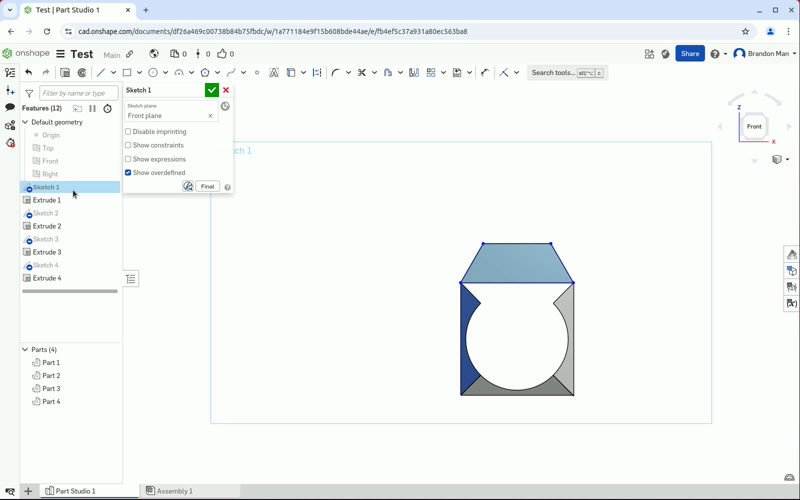
mouse_move(229, 92)
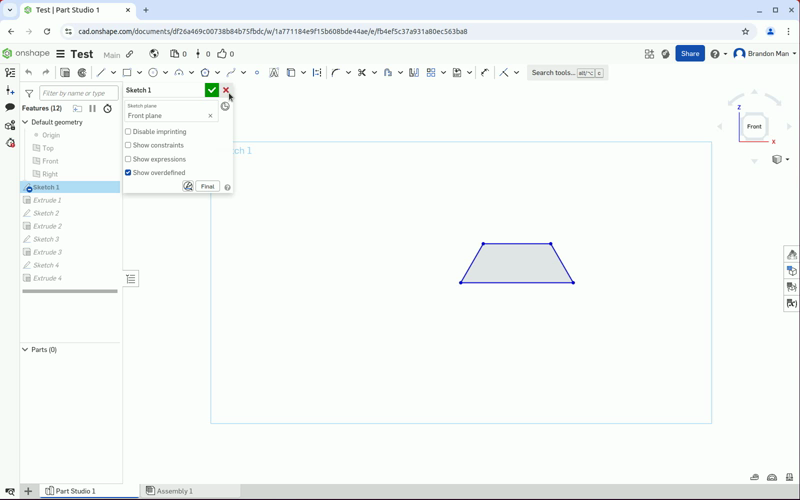
click(229, 92)
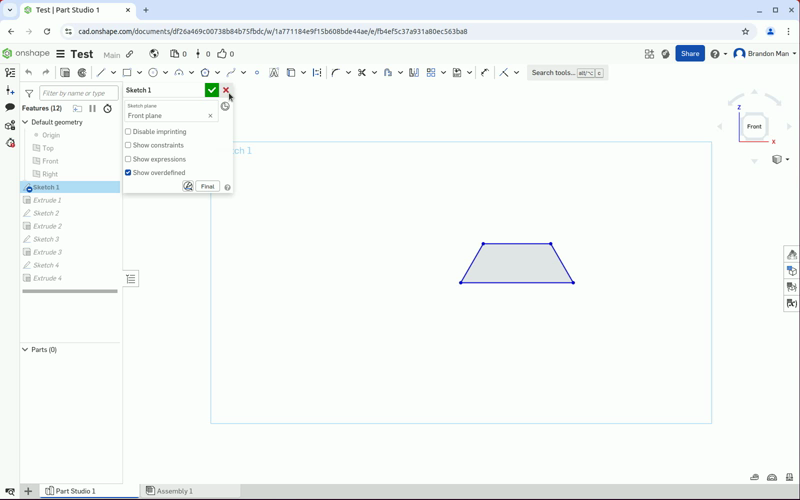
key(shift+s)
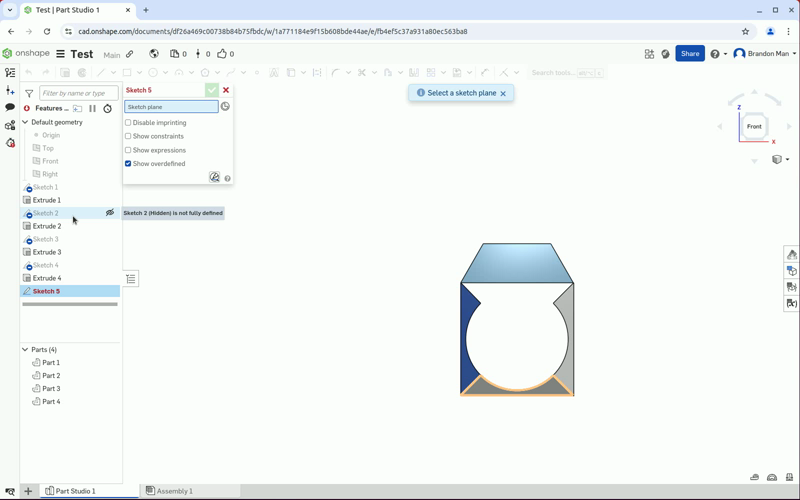
scroll(3)
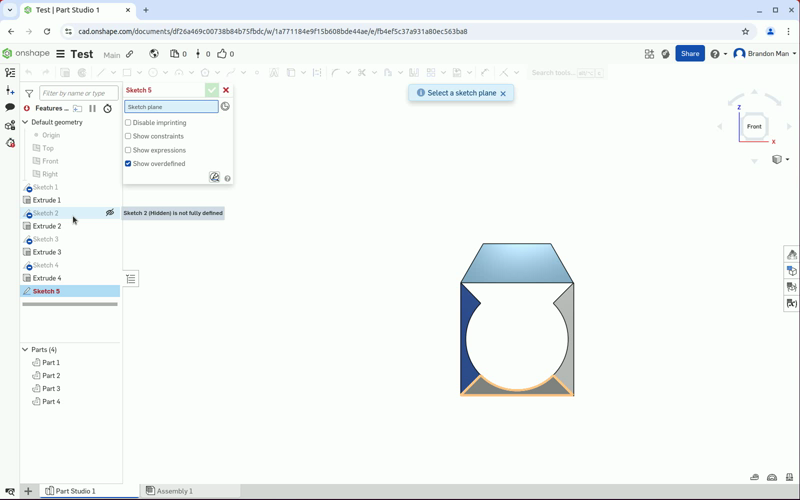
mouse_move(73, 163)
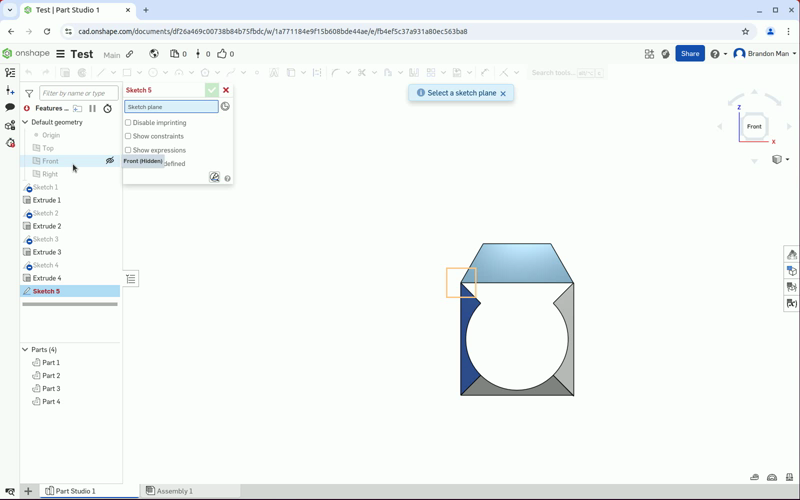
click(73, 163)
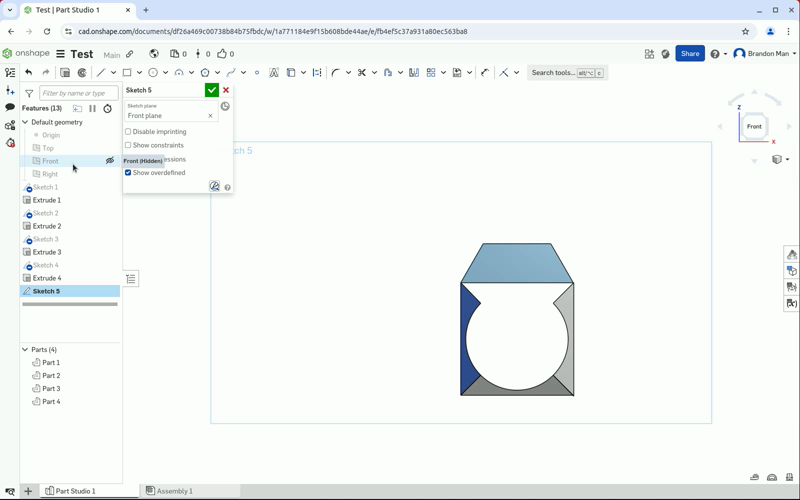
mouse_move(73, 352)
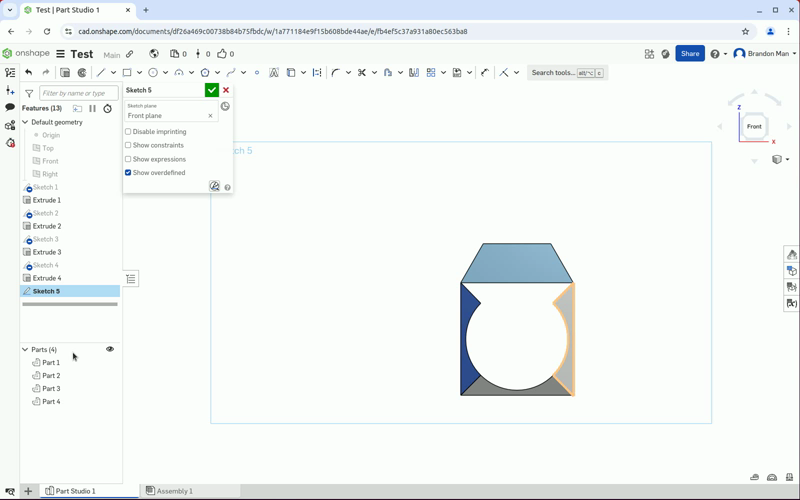
key(y)
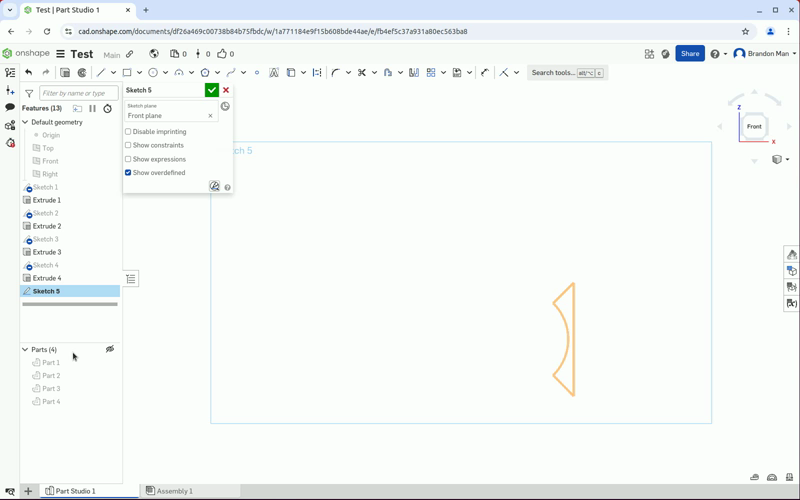
key(l)
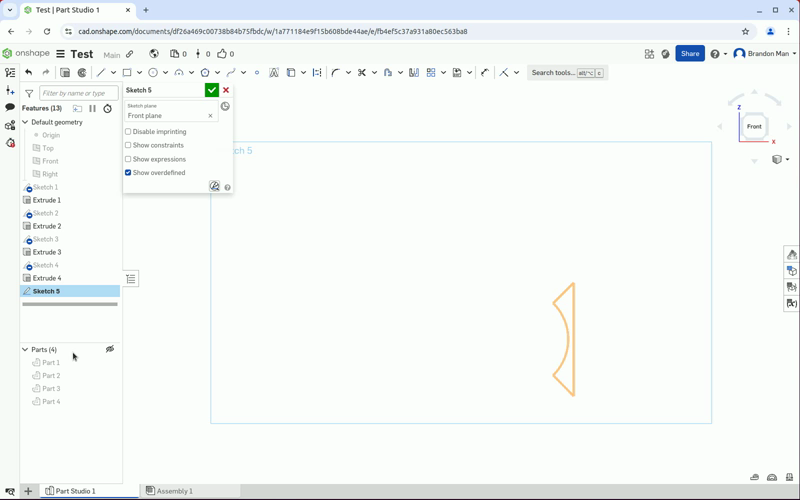
key_down(shift)
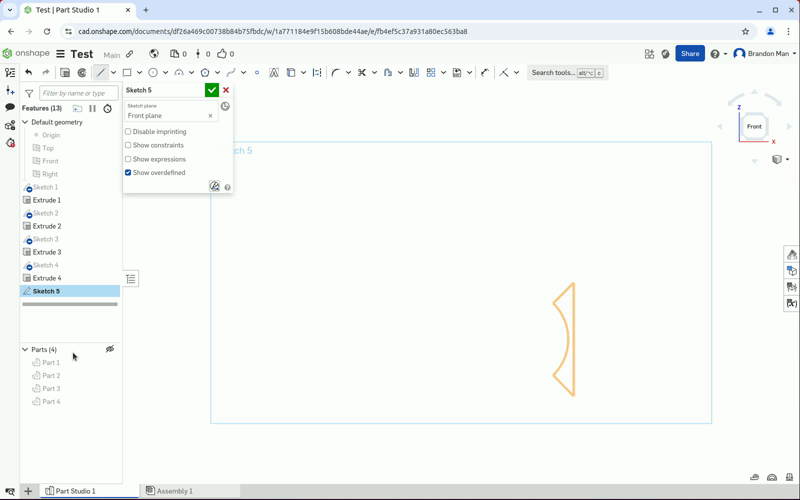
mouse_move(483, 244)
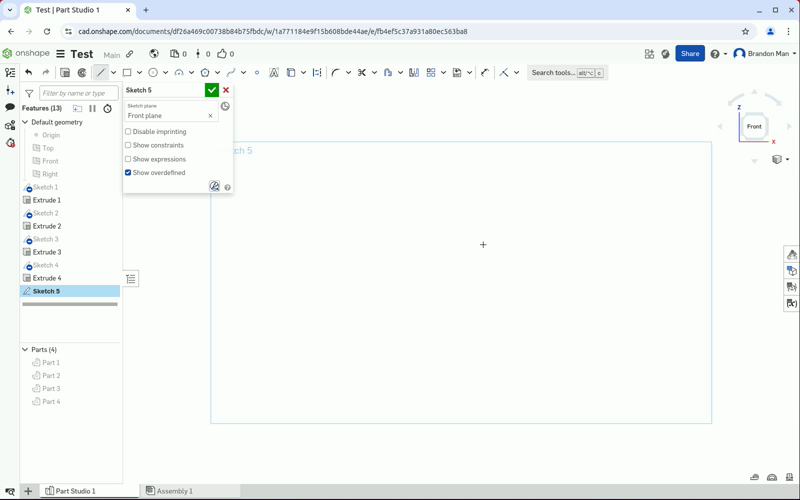
click(483, 244)
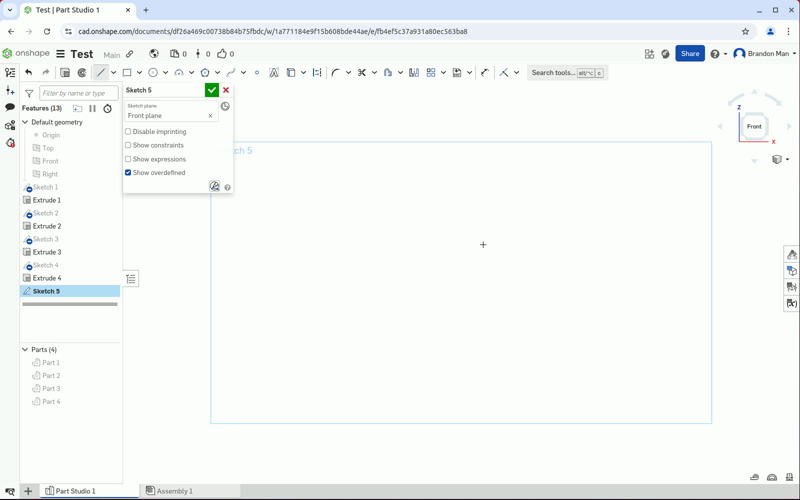
key_up(shift)
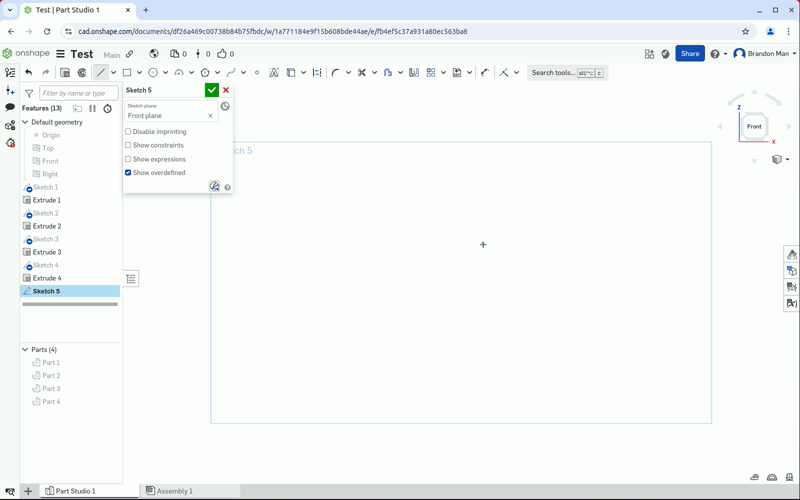
key_down(shift)
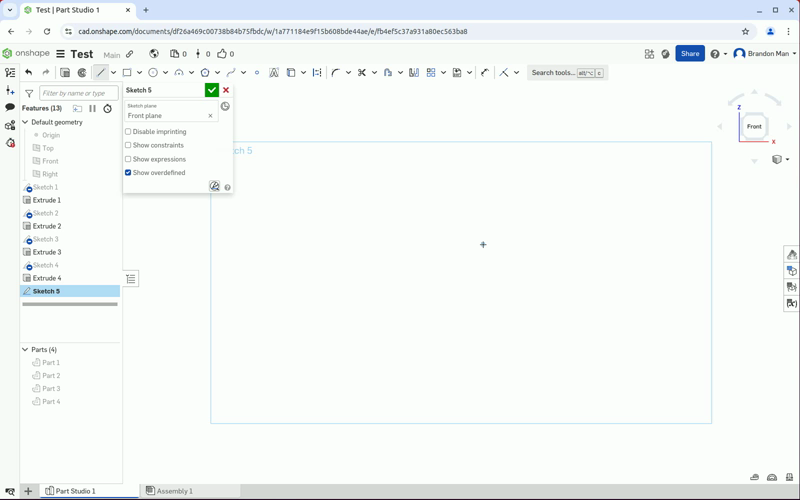
mouse_move(513, 244)
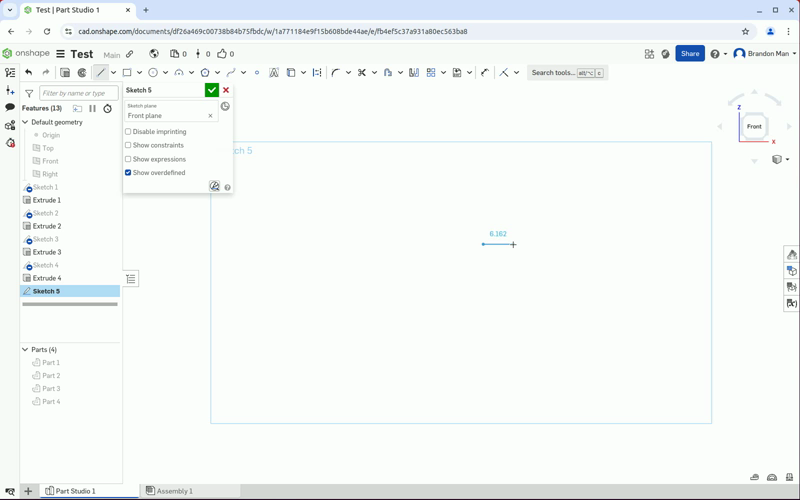
mouse_move(497, 229)
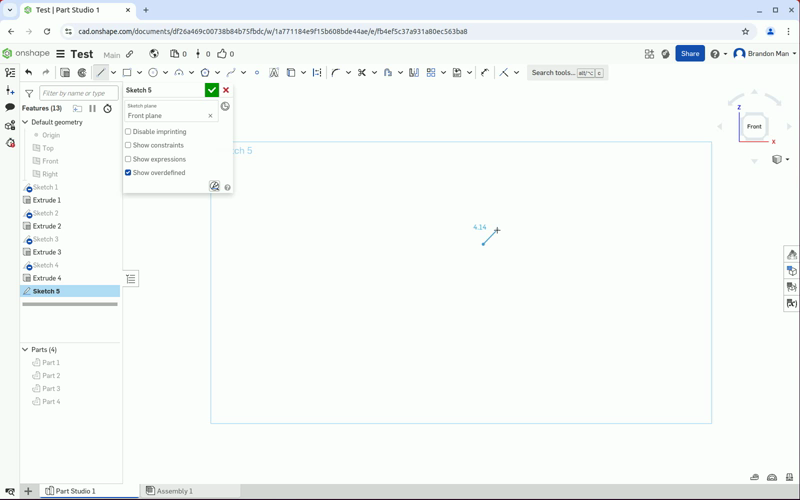
click(497, 229)
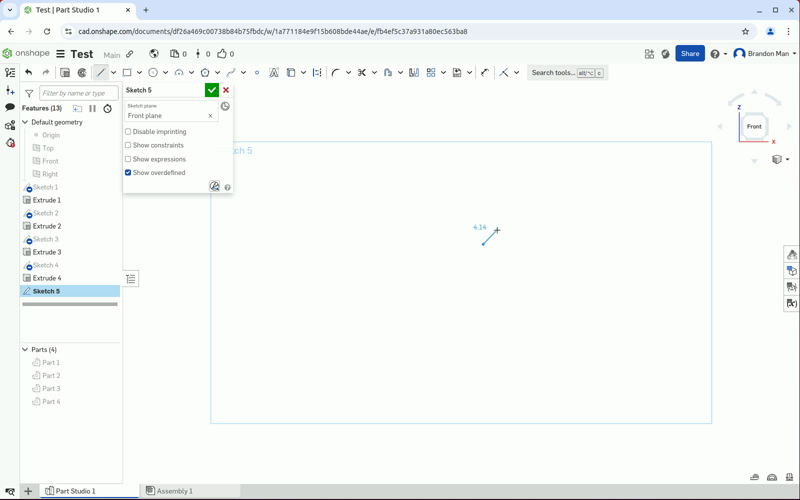
key_up(shift)
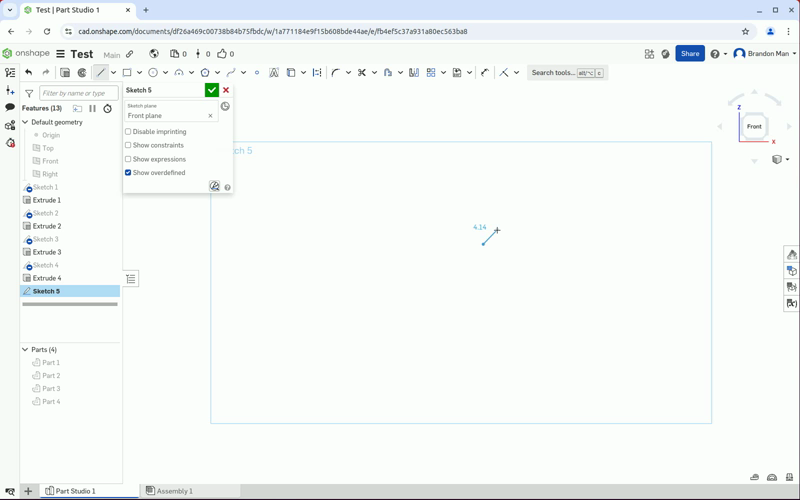
key(esc)
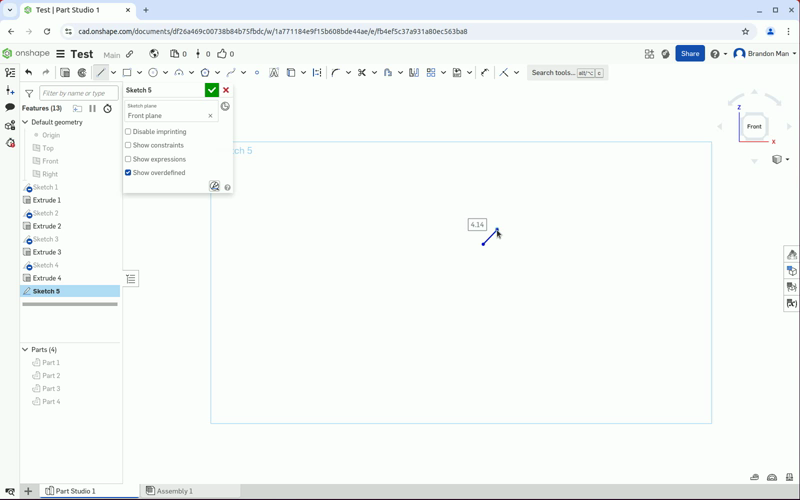
key(a)
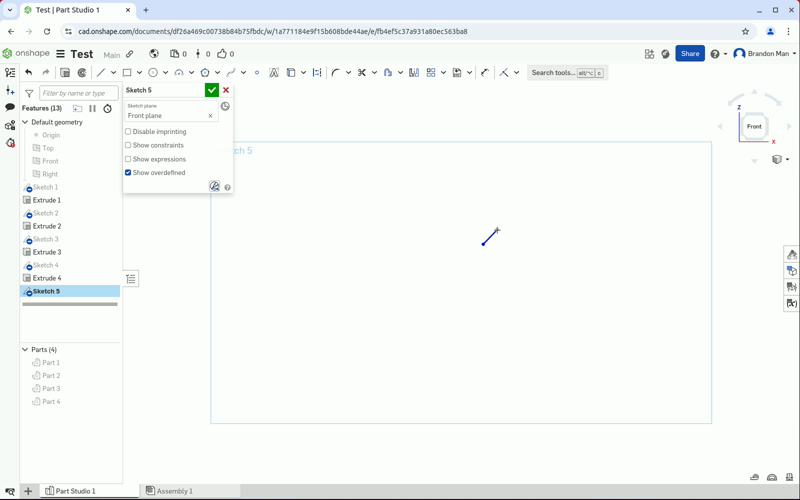
mouse_move(497, 229)
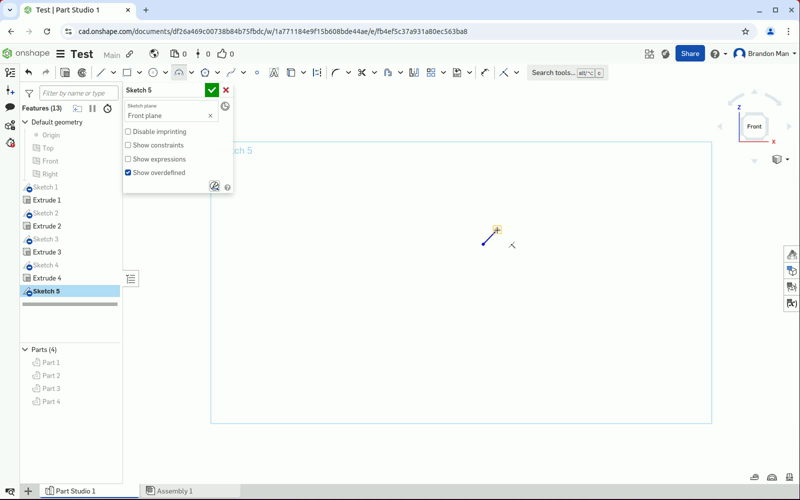
click(497, 229)
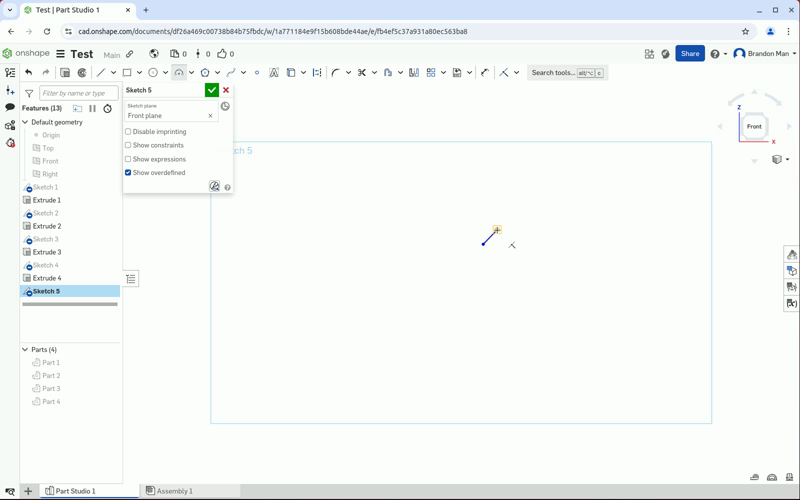
key_down(shift)
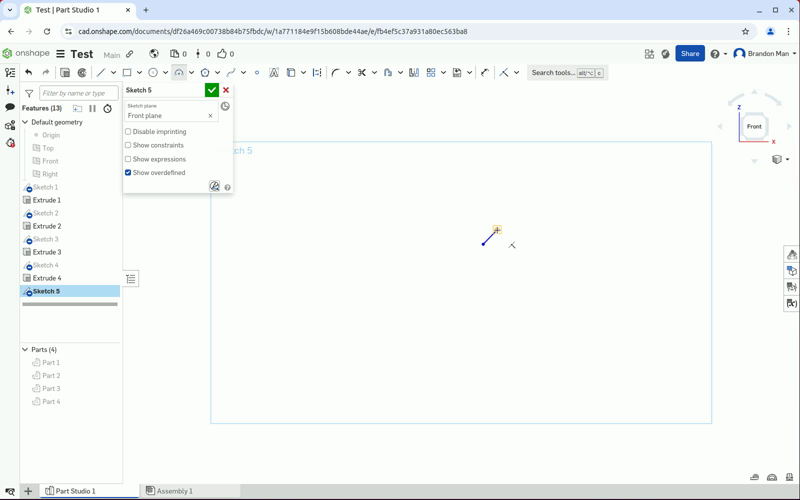
mouse_move(497, 190)
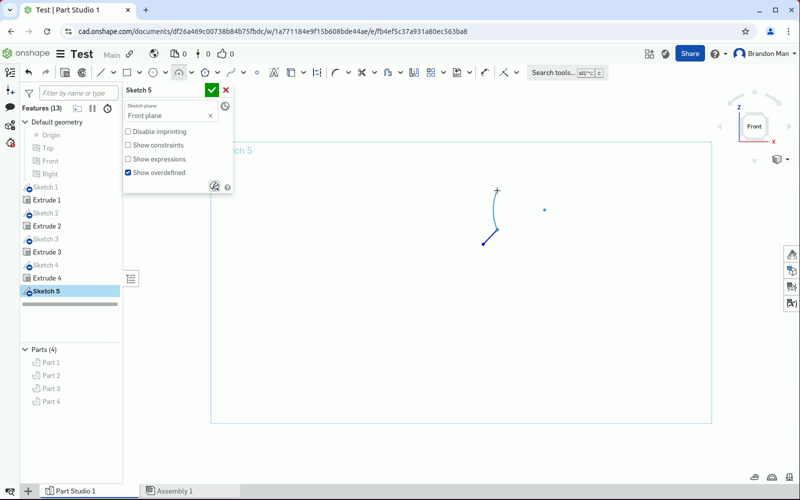
click(497, 190)
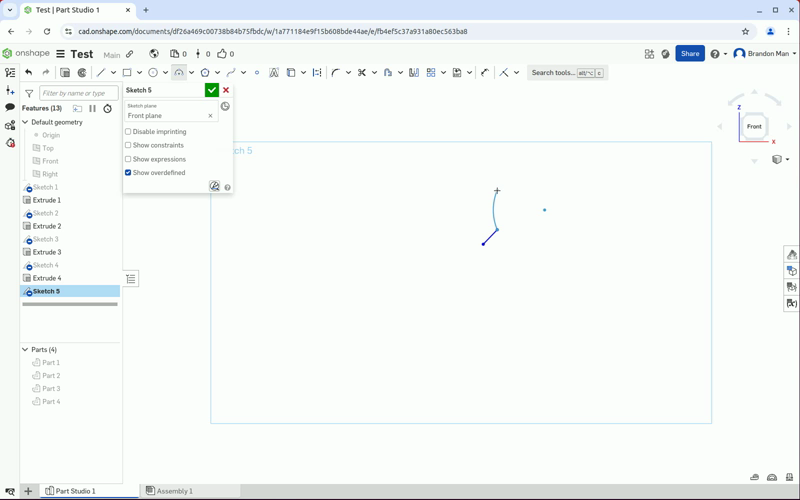
mouse_move(489, 209)
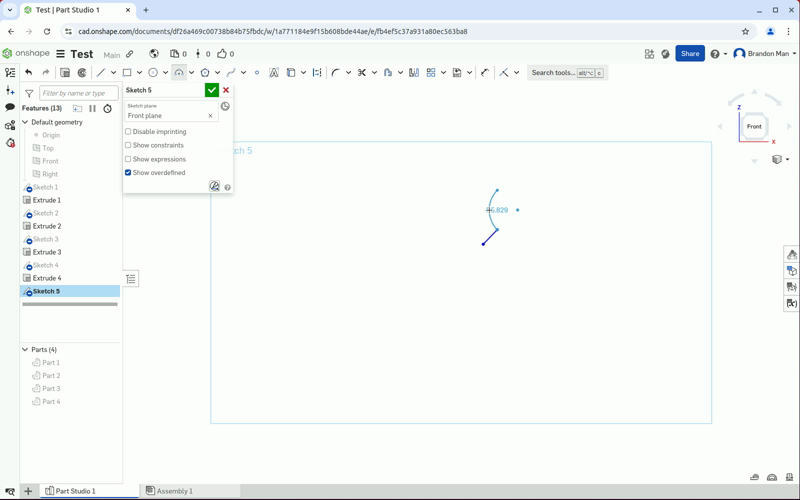
click(489, 209)
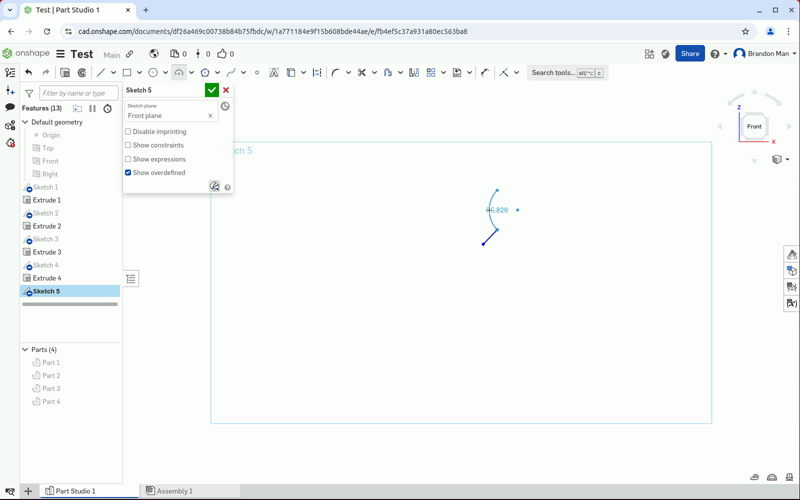
key_up(shift)
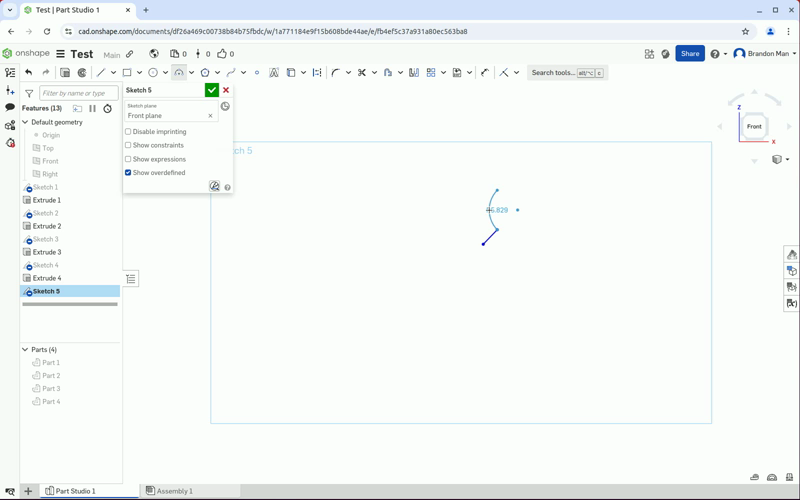
key(esc)
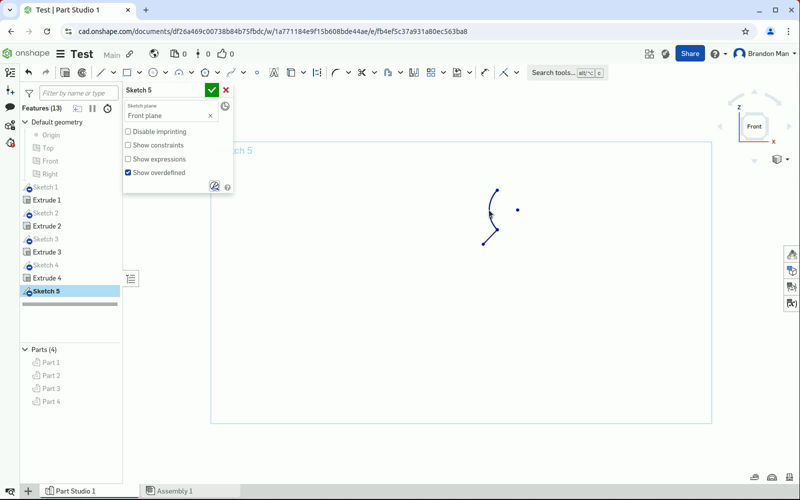
key(l)
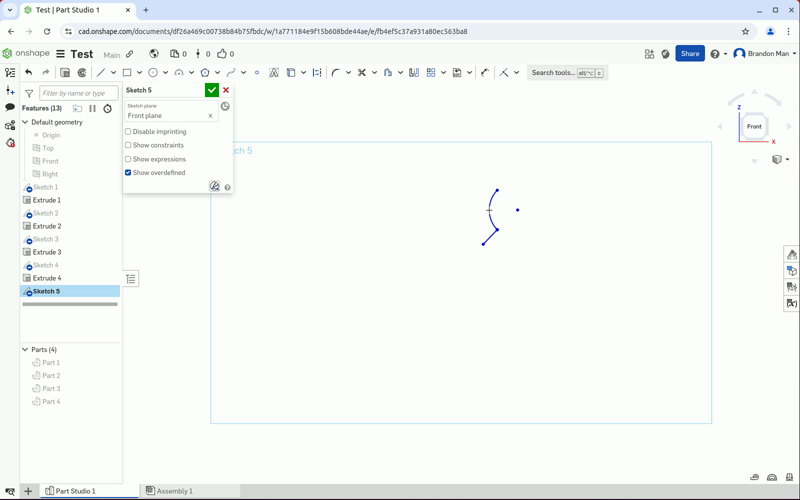
mouse_move(497, 190)
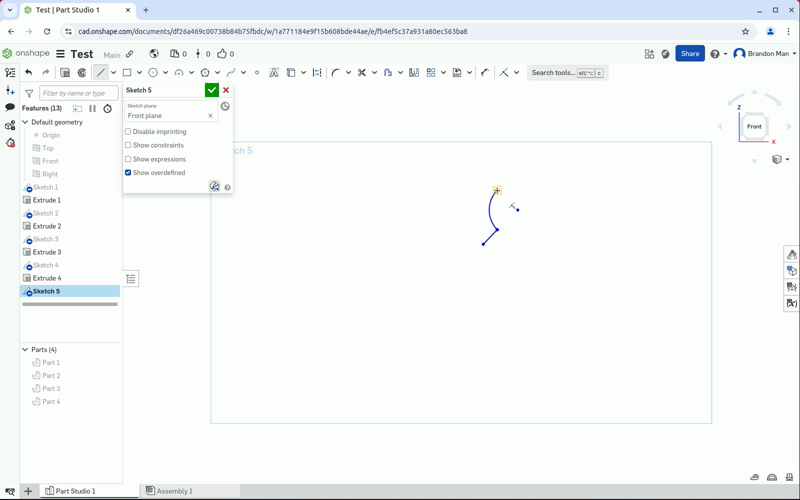
click(497, 190)
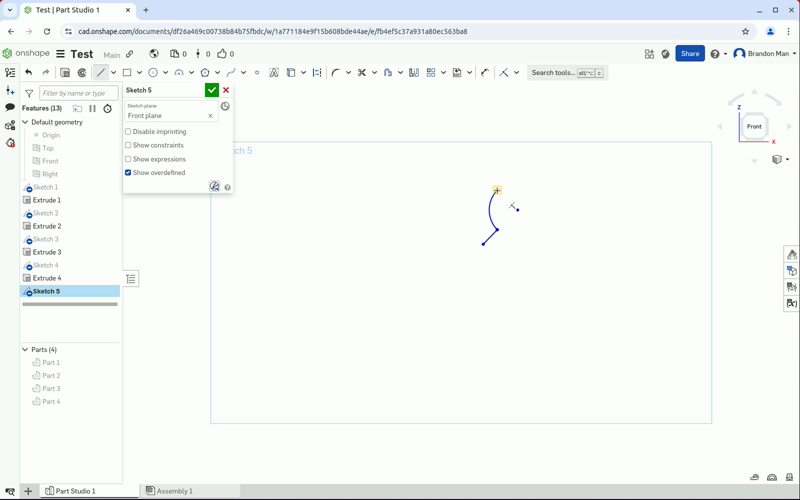
key_down(shift)
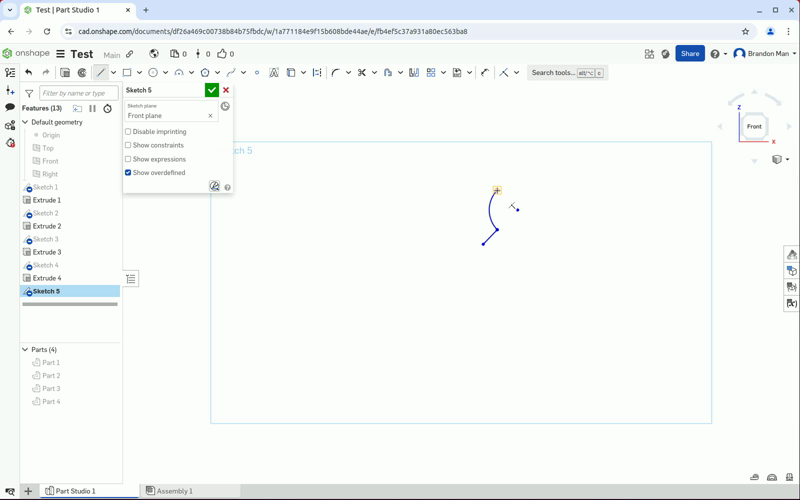
mouse_move(527, 190)
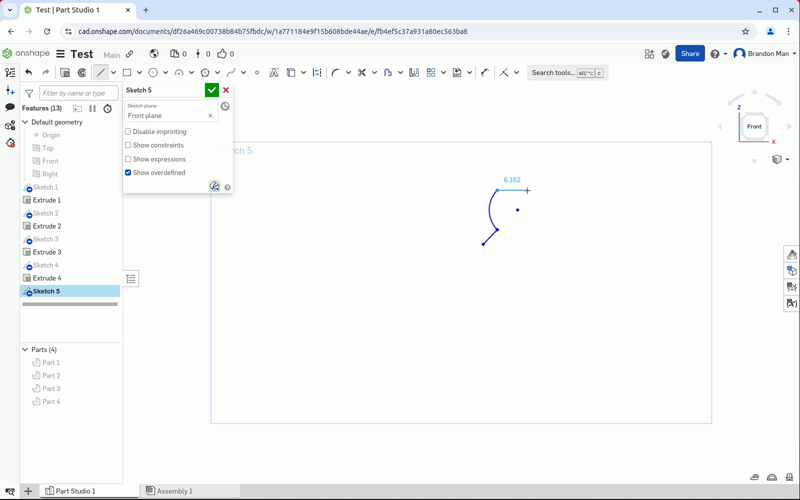
mouse_move(483, 175)
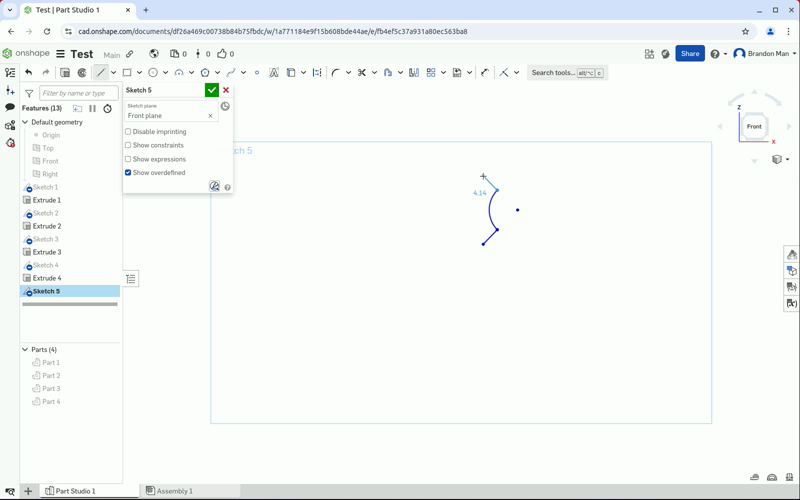
click(483, 175)
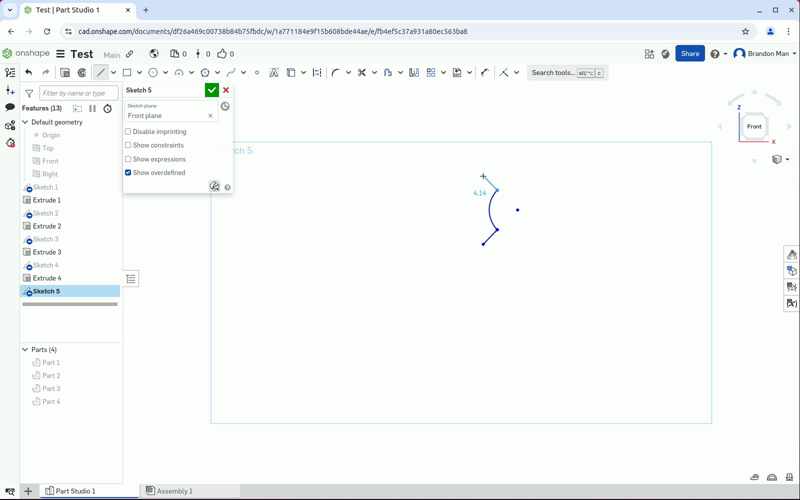
key_up(shift)
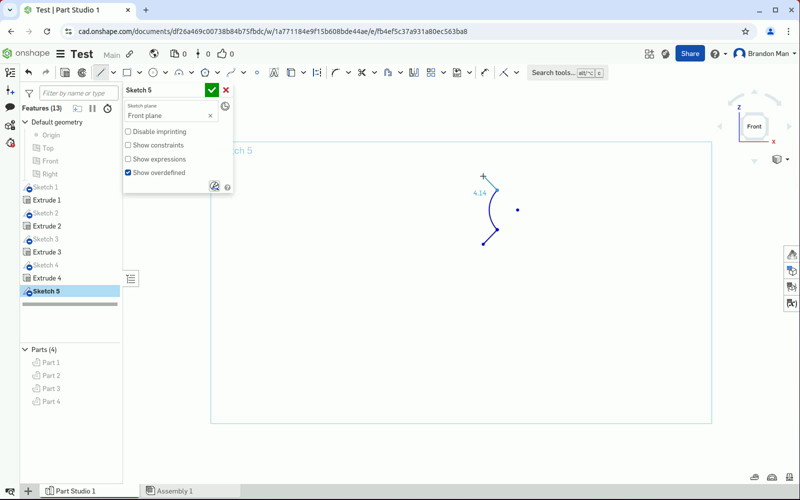
key_down(shift)
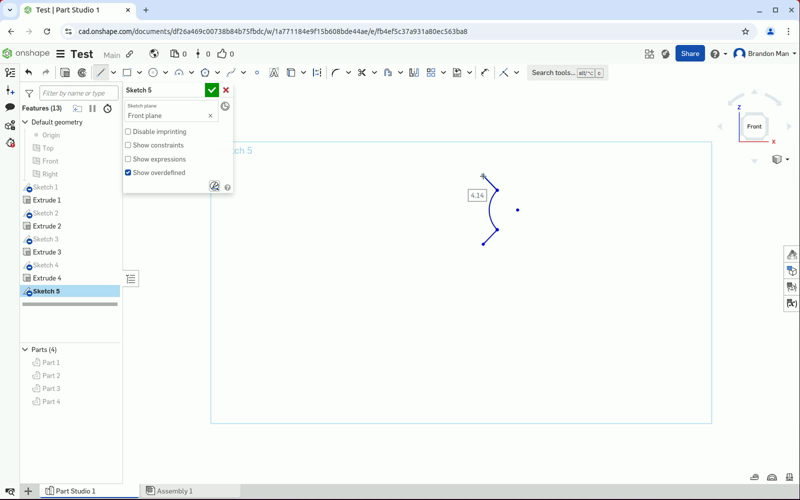
mouse_move(483, 244)
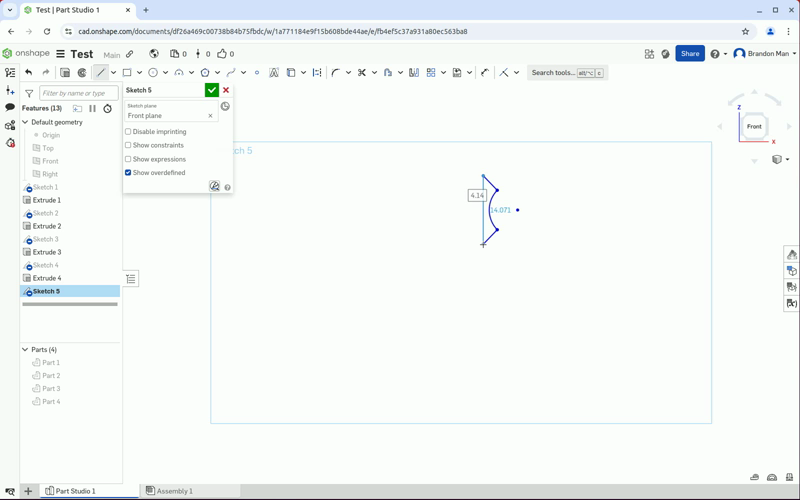
key_up(shift)
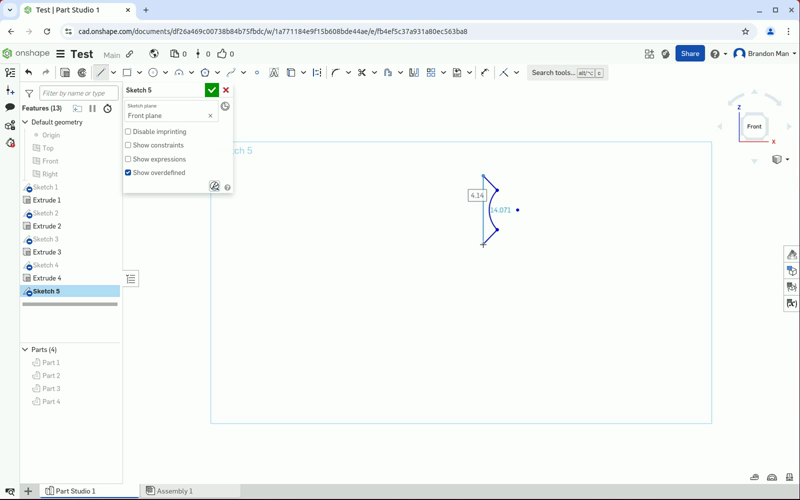
click(483, 244)
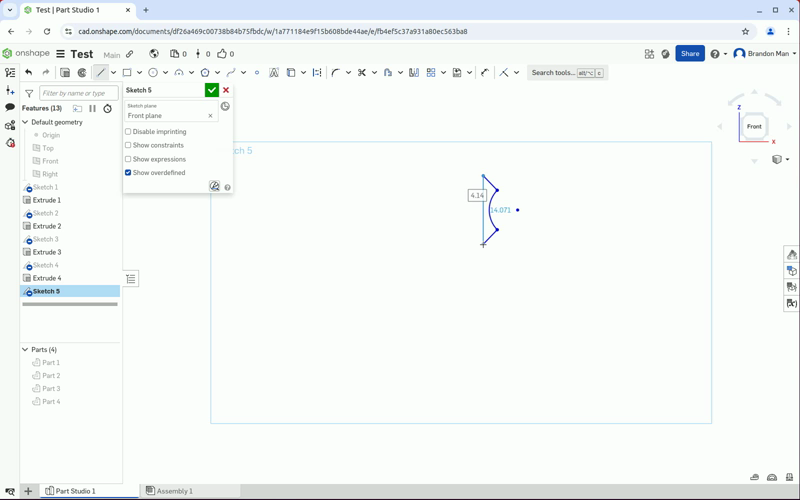
key(esc)
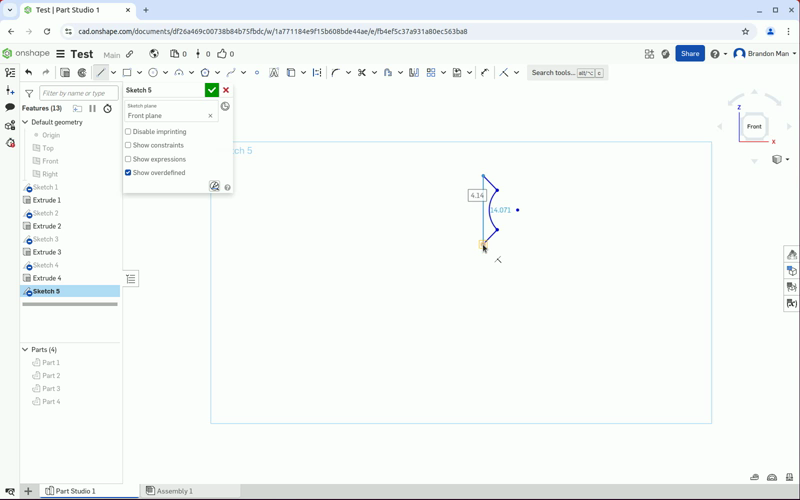
mouse_move(485, 184)
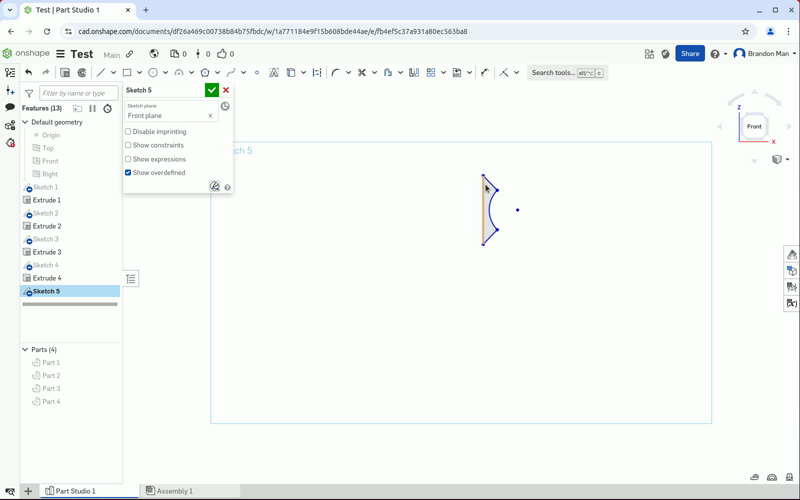
scroll(6)
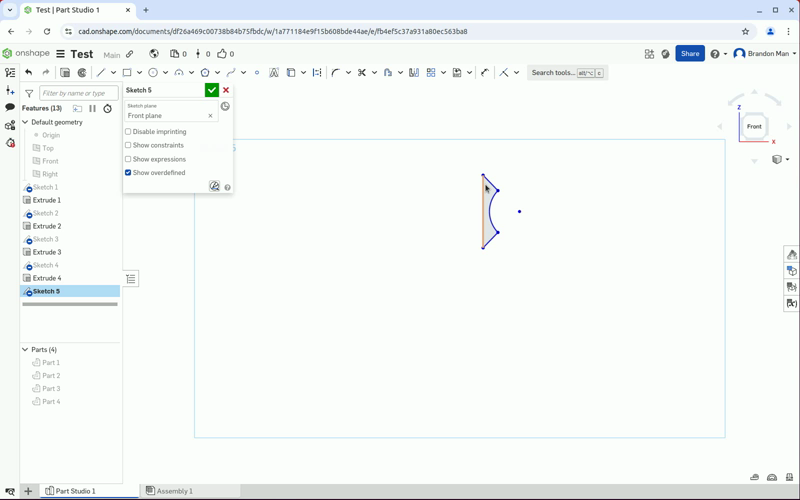
scroll(6)
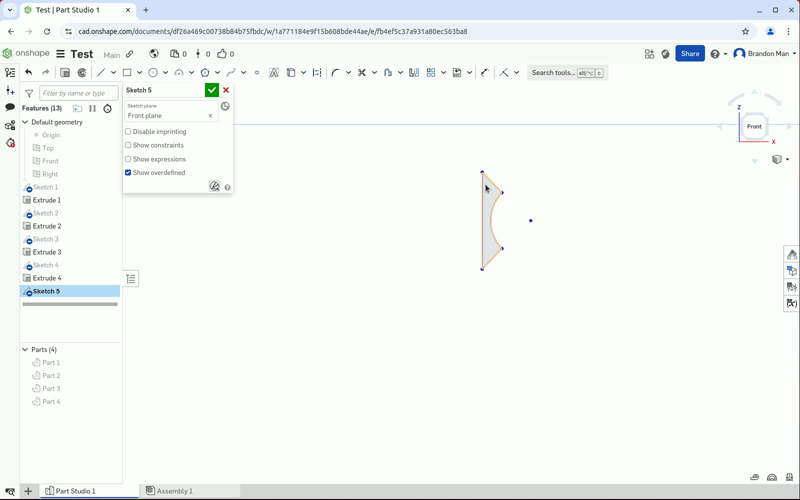
scroll(6)
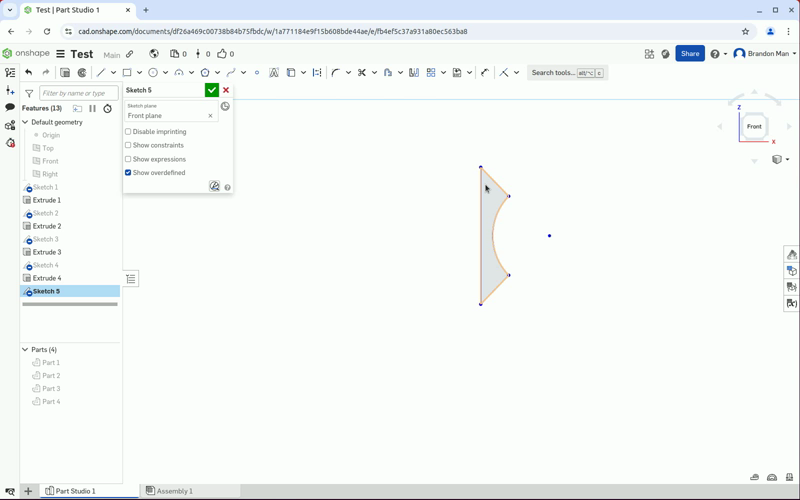
scroll(6)
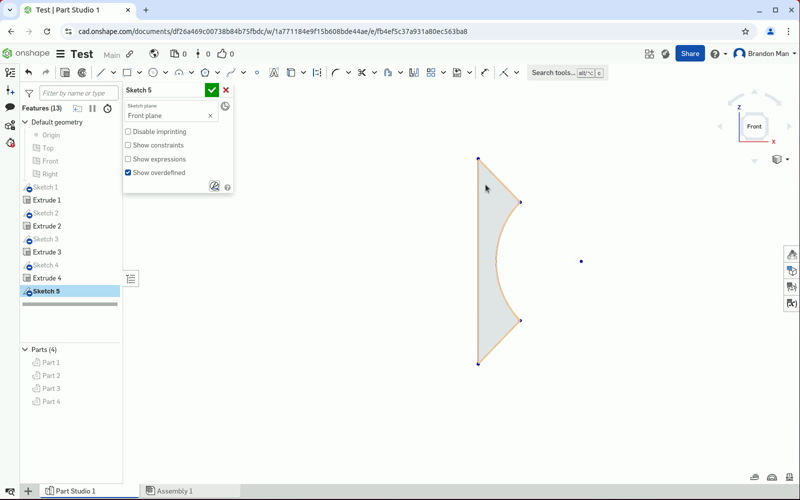
scroll(6)
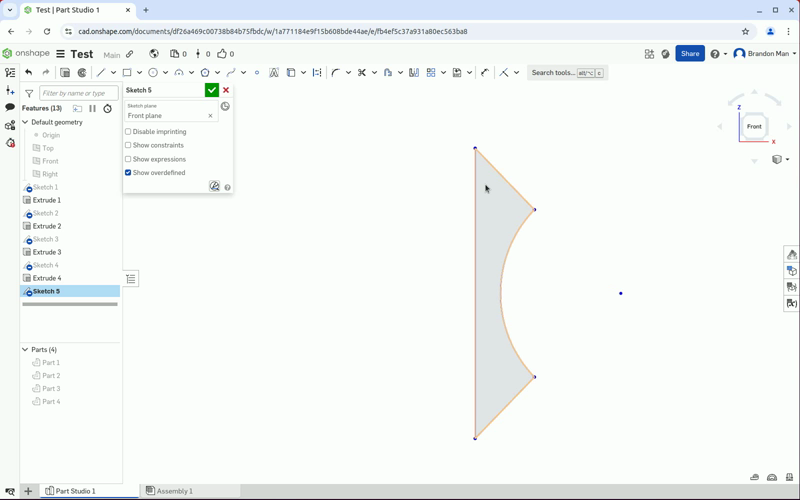
scroll(6)
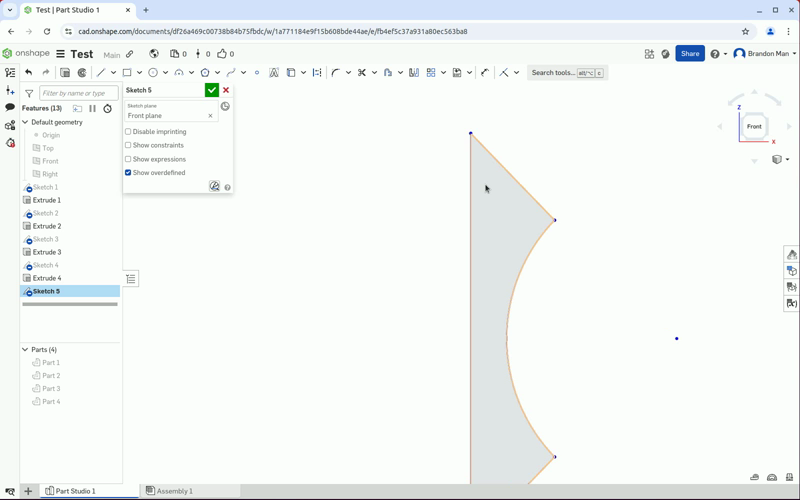
scroll(6)
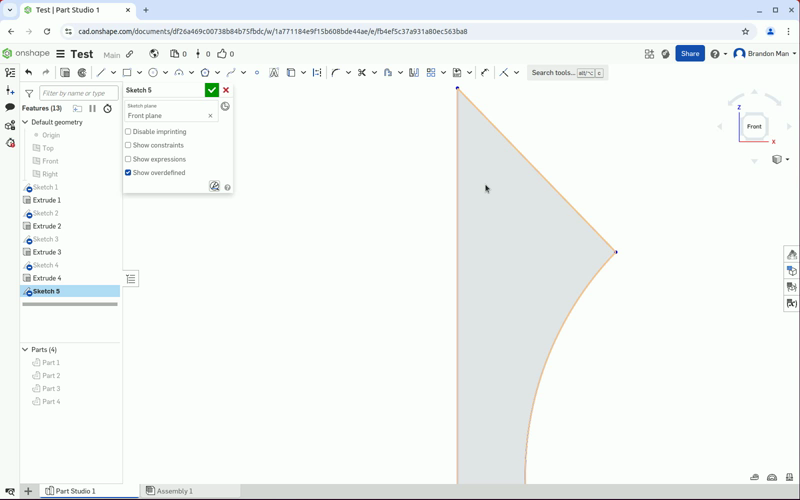
click(485, 184)
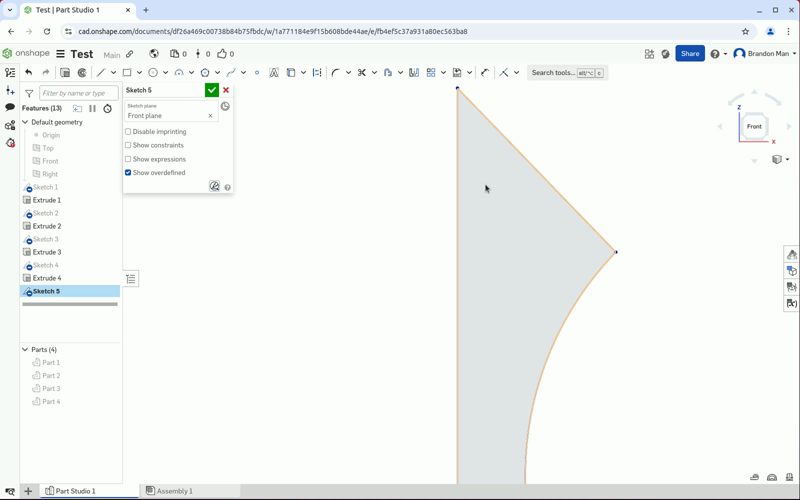
scroll(-6)
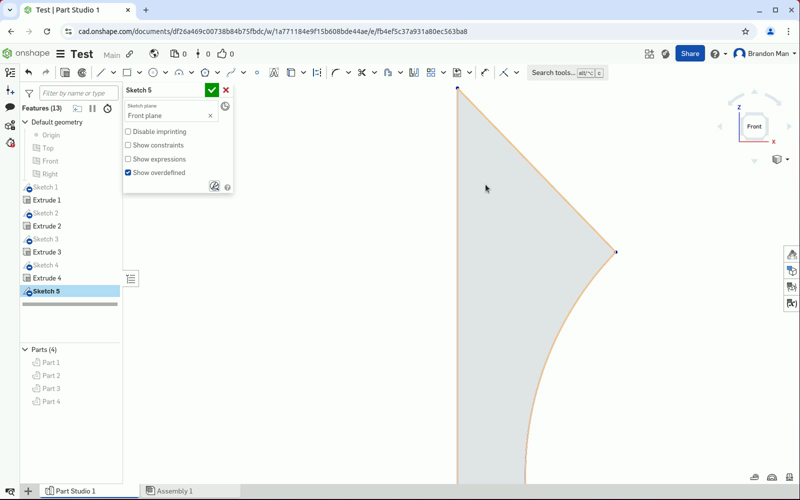
scroll(-6)
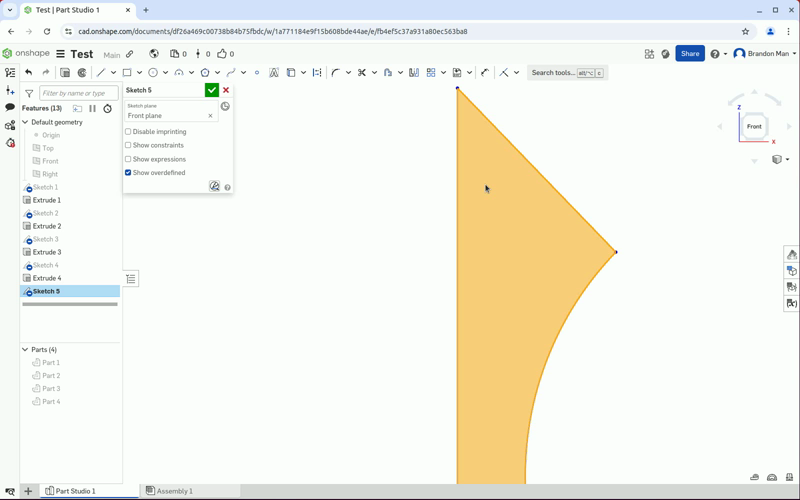
scroll(-6)
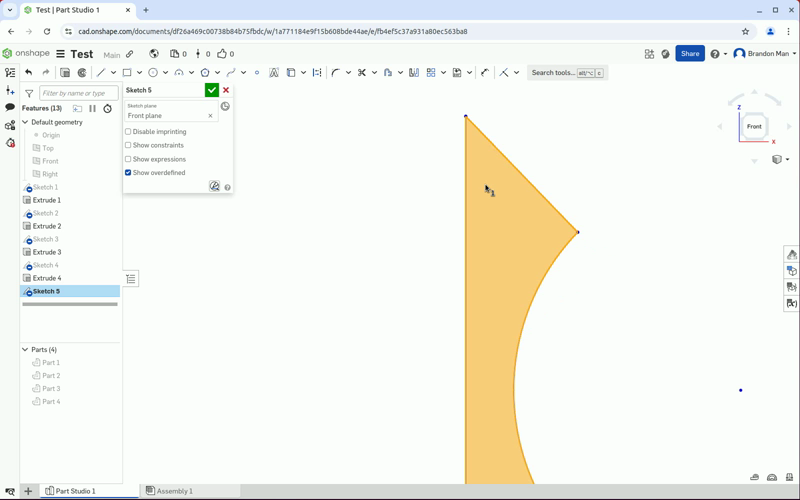
scroll(-6)
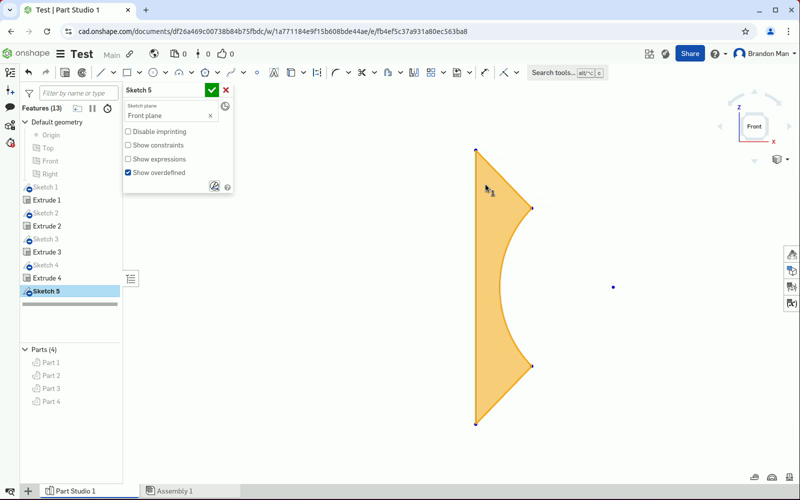
scroll(-6)
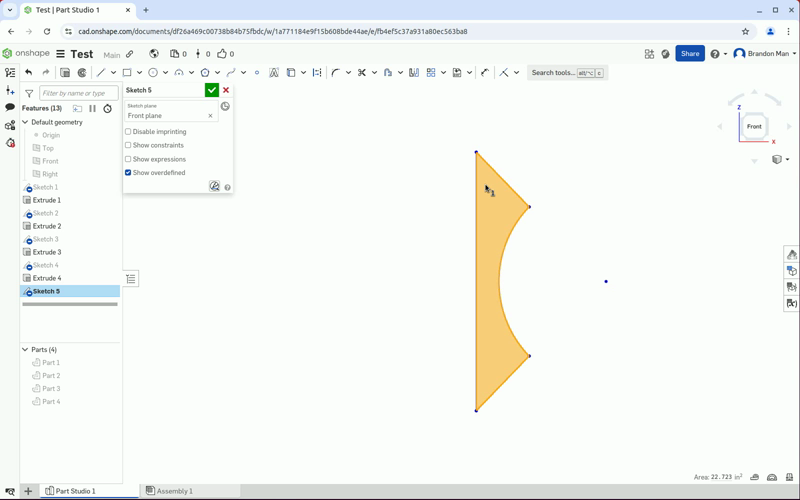
scroll(-6)
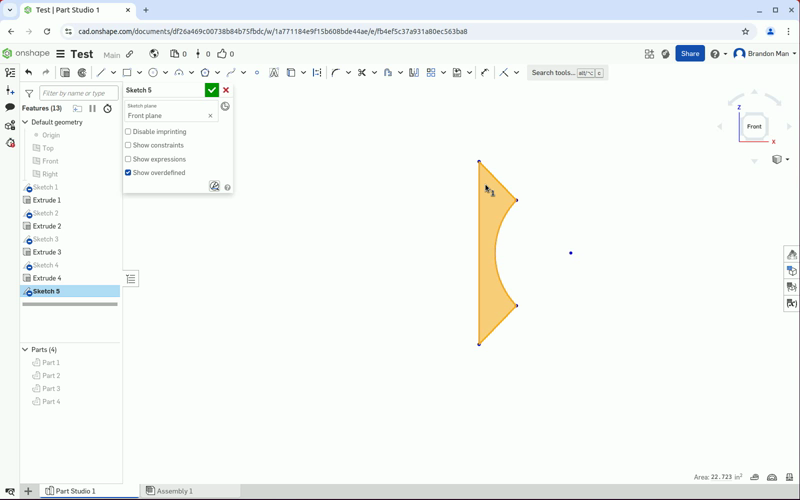
scroll(-6)
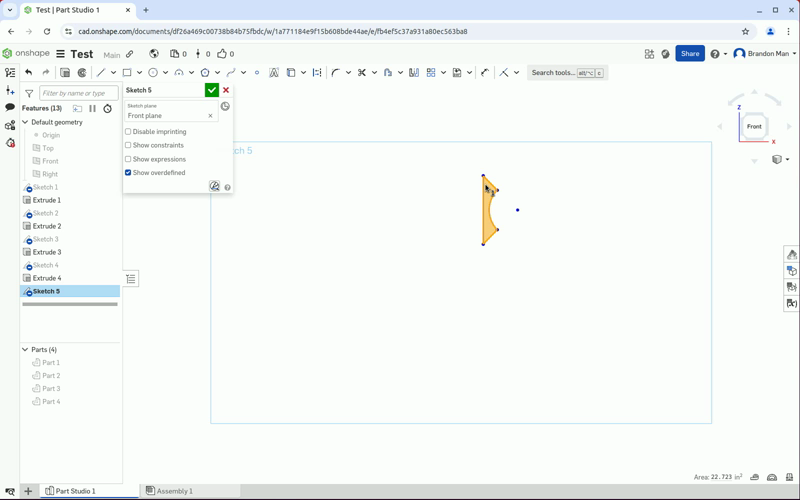
mouse_move(73, 352)
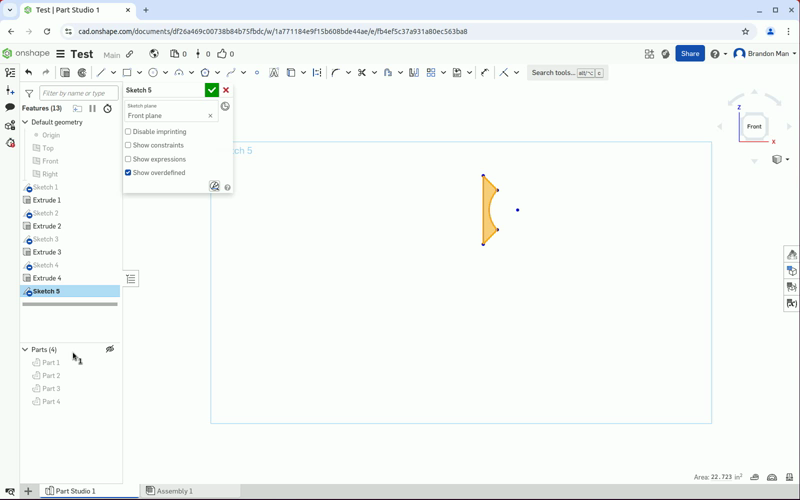
key(shift+y)
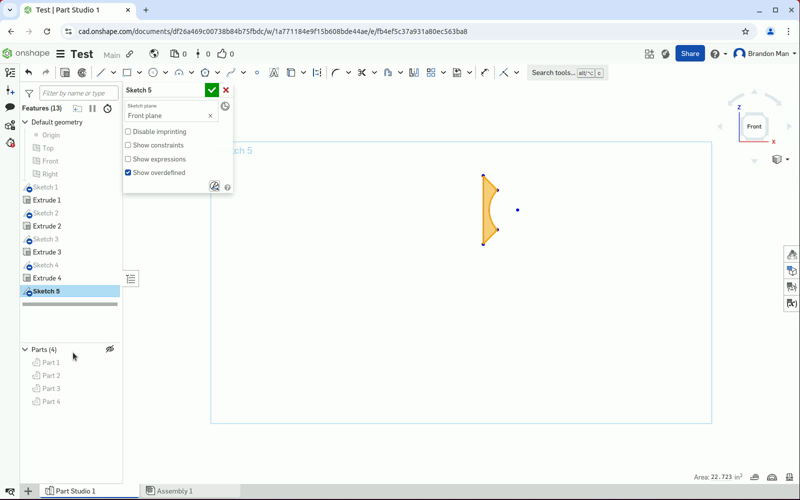
key(shift+e)
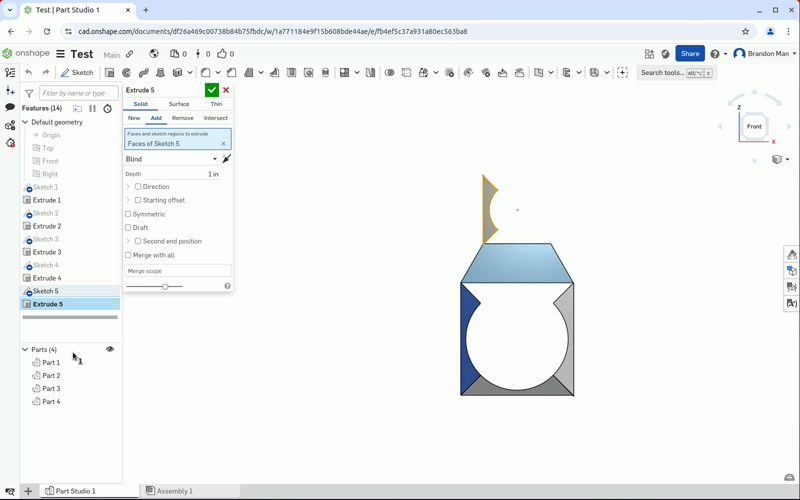
mouse_move(143, 106)
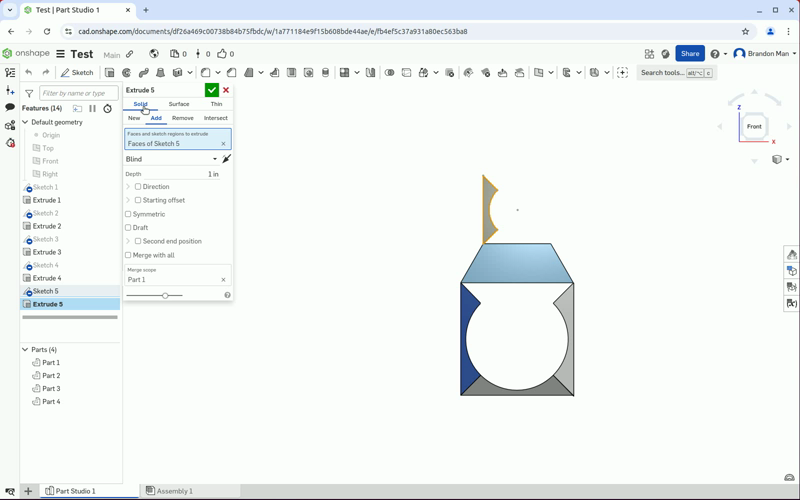
click(143, 106)
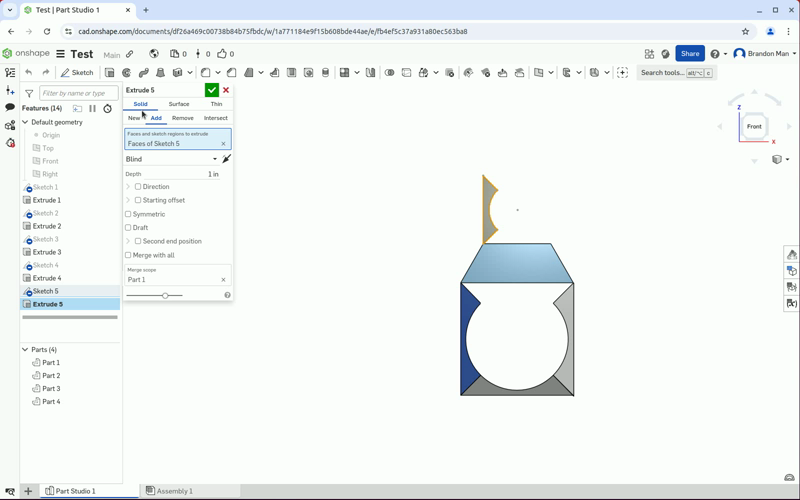
mouse_move(137, 120)
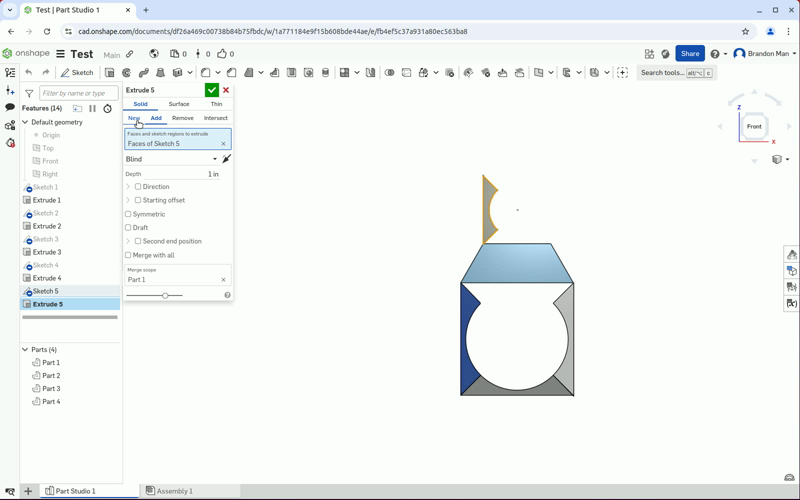
click(137, 120)
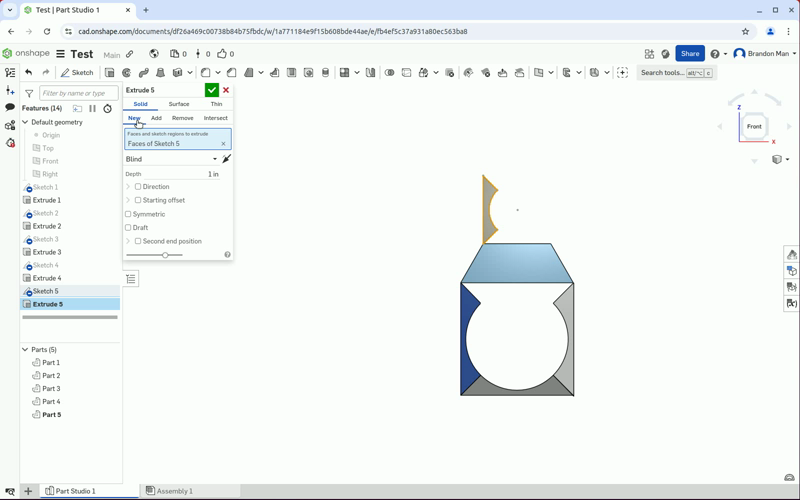
key(tab, 4)
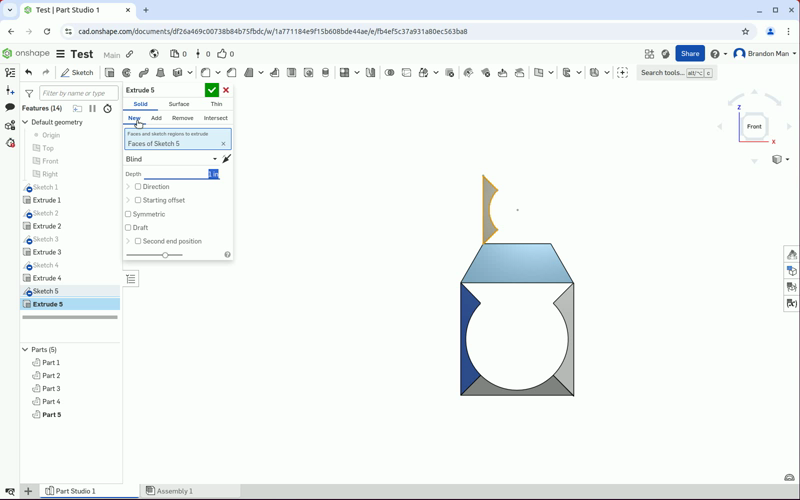
text(4.574)
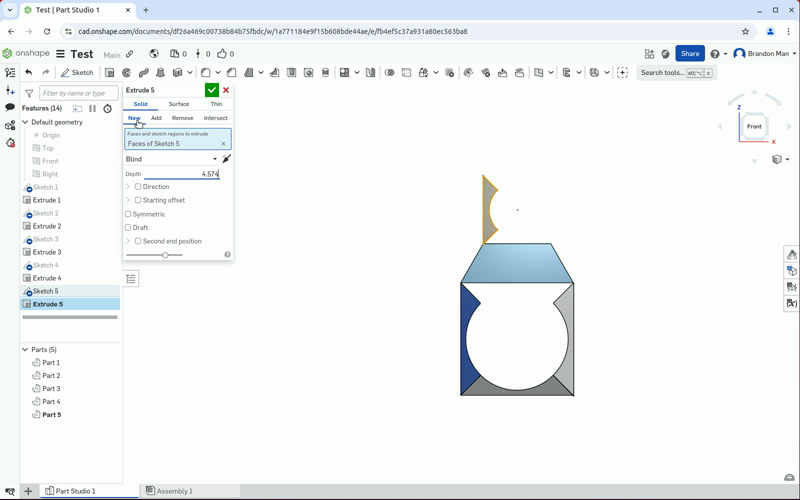
key(enter)
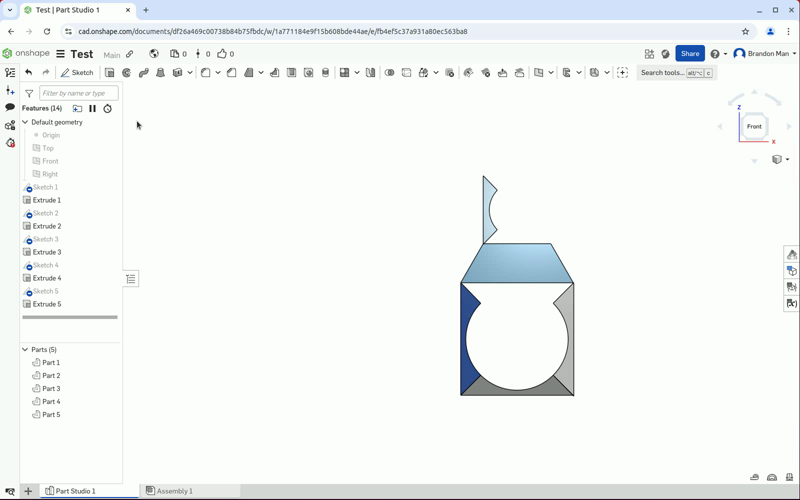
key(shift+h)
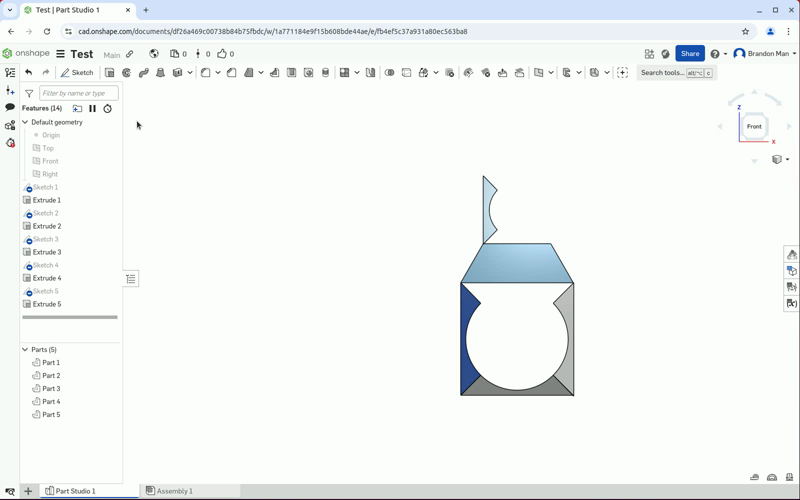
key(shift+h)
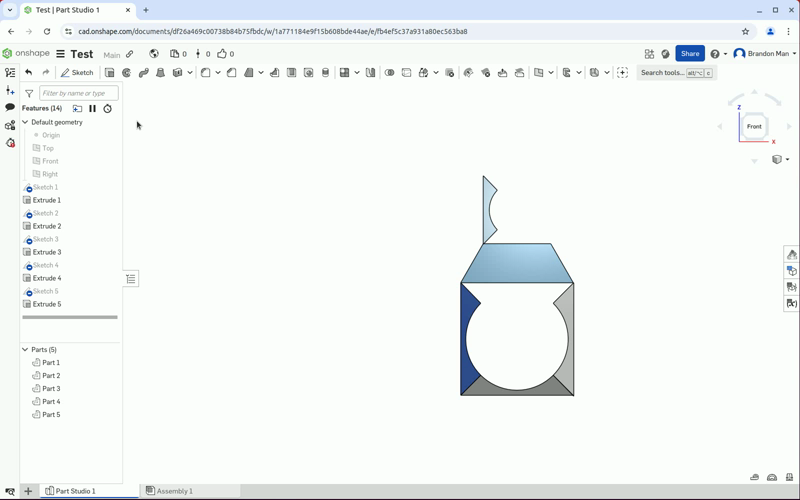
mouse_move(73, 189)
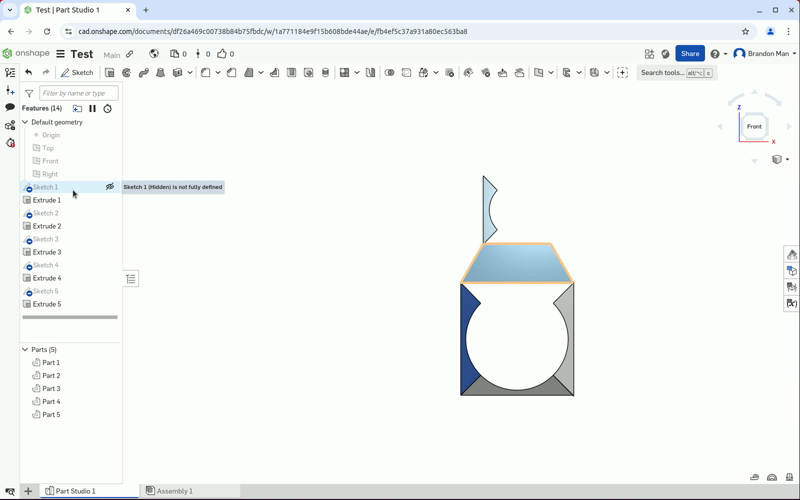
click(73, 189)
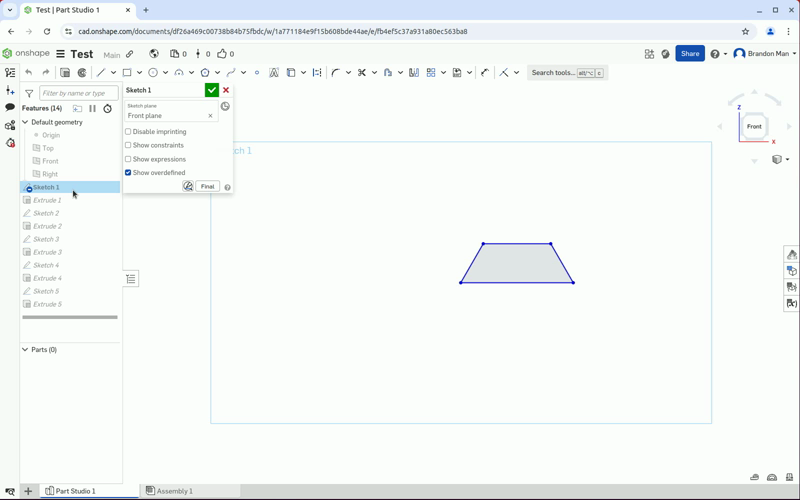
mouse_move(229, 92)
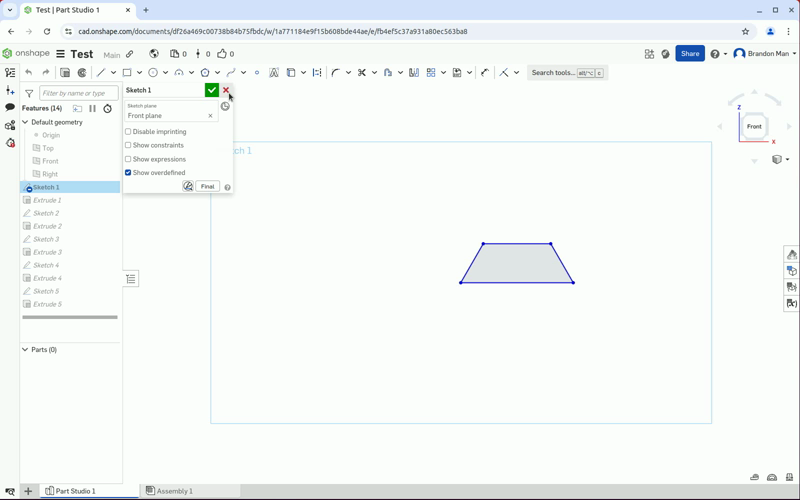
click(229, 92)
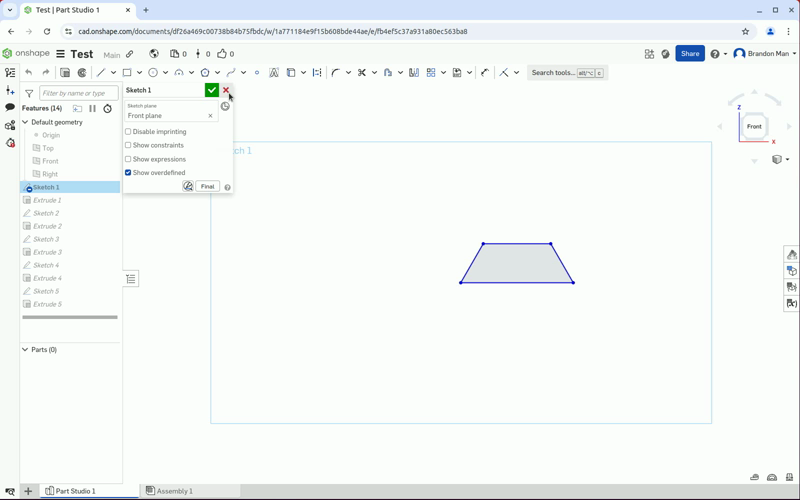
key(shift+s)
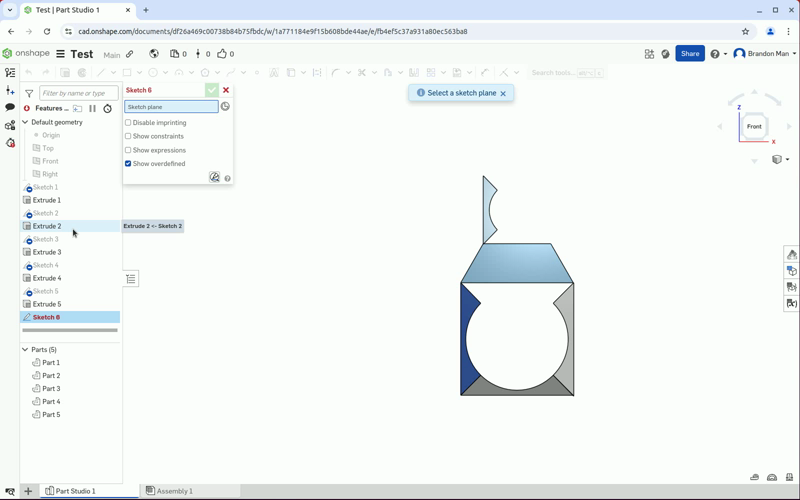
scroll(3)
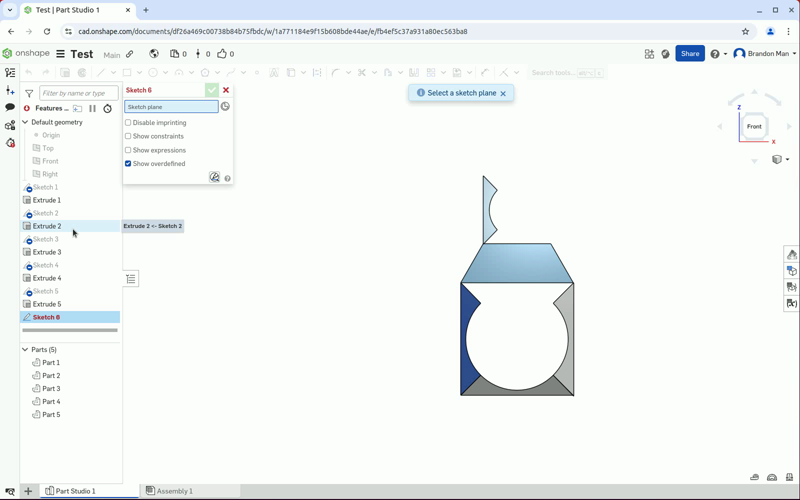
mouse_move(73, 163)
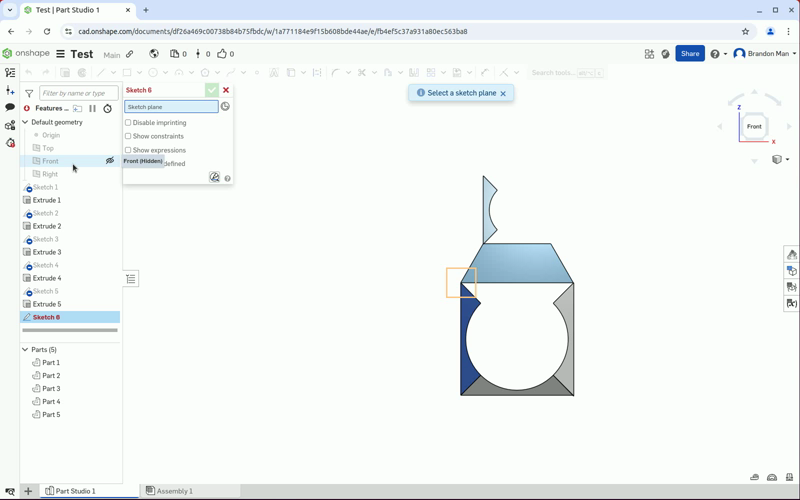
click(73, 163)
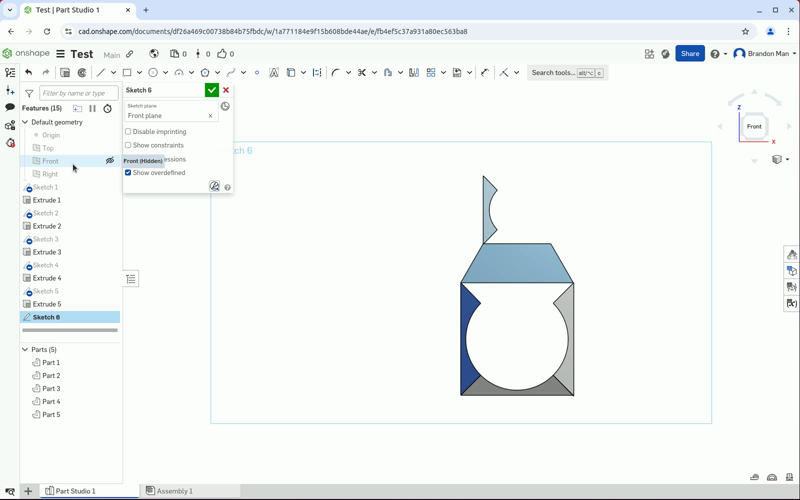
mouse_move(73, 352)
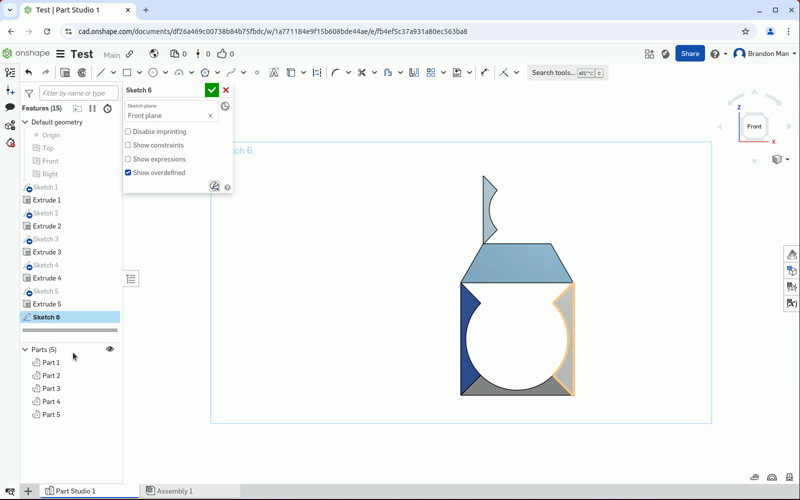
key(y)
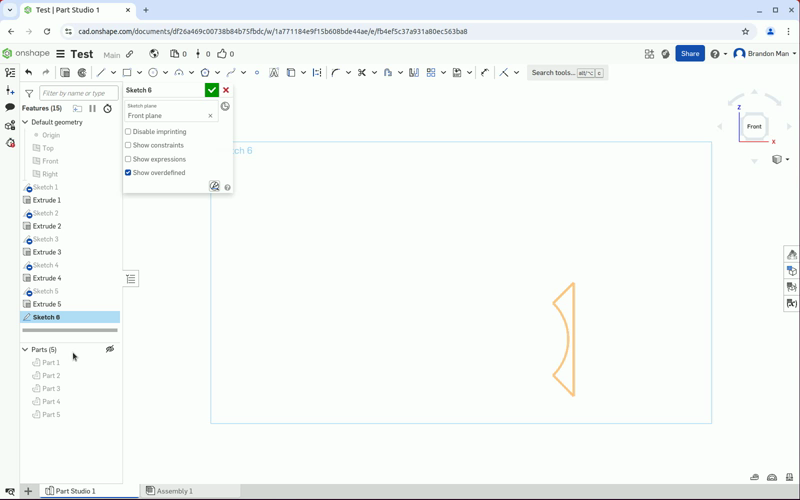
key(l)
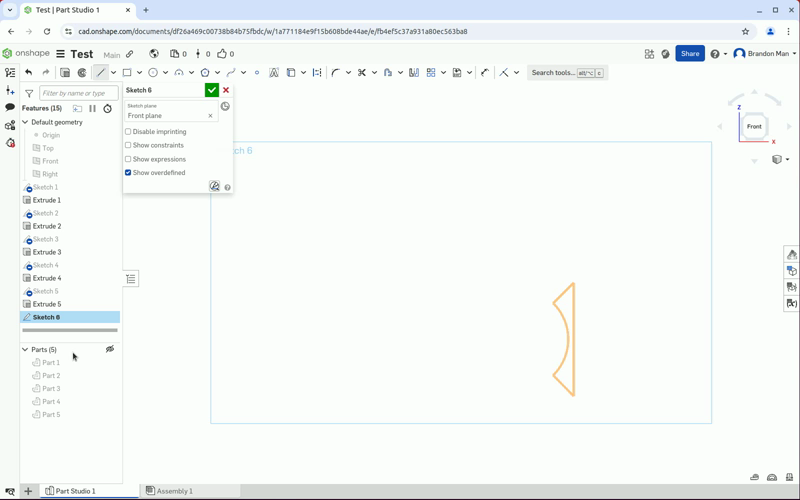
key_down(shift)
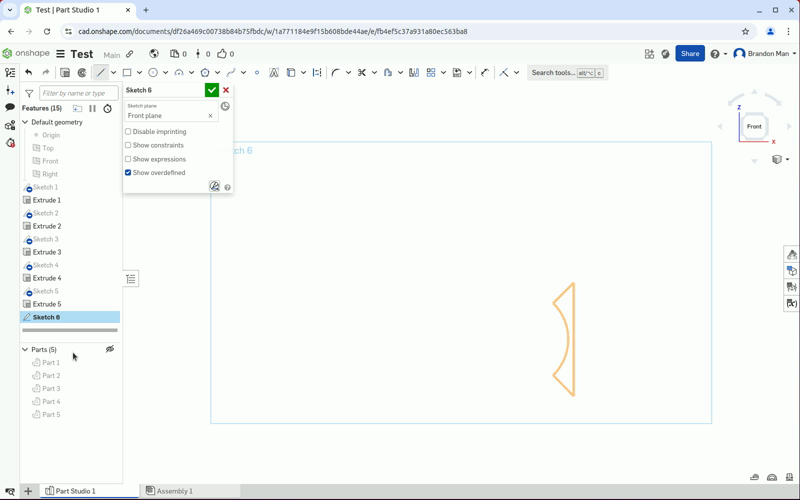
mouse_move(537, 230)
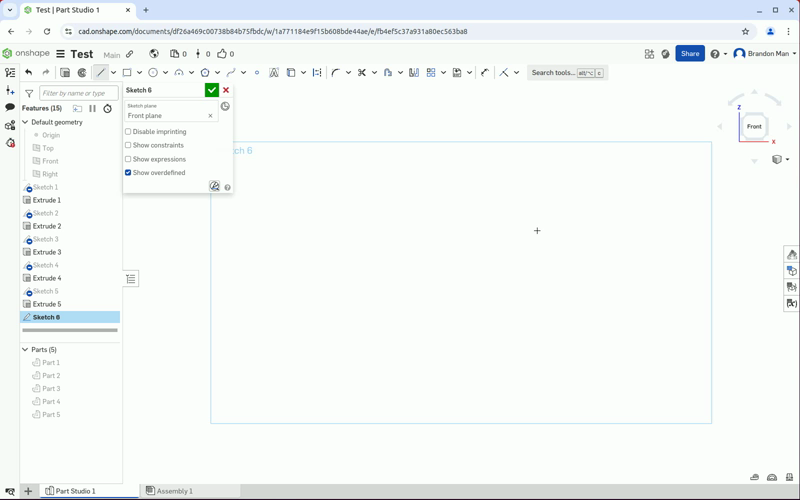
click(537, 230)
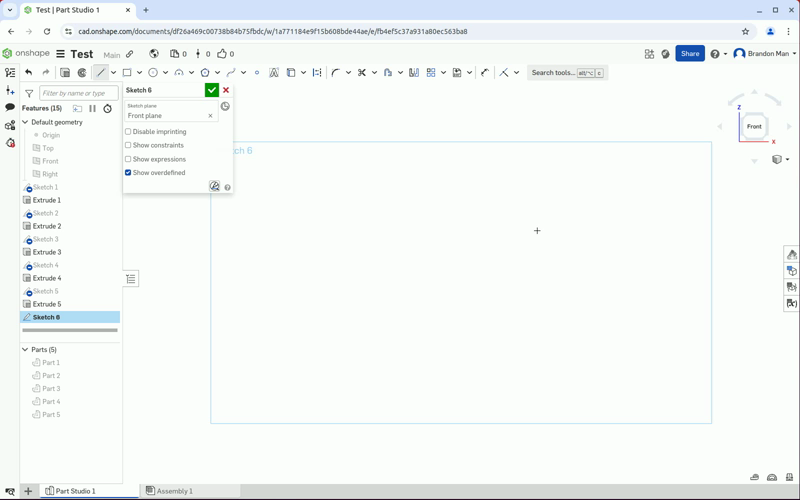
key_up(shift)
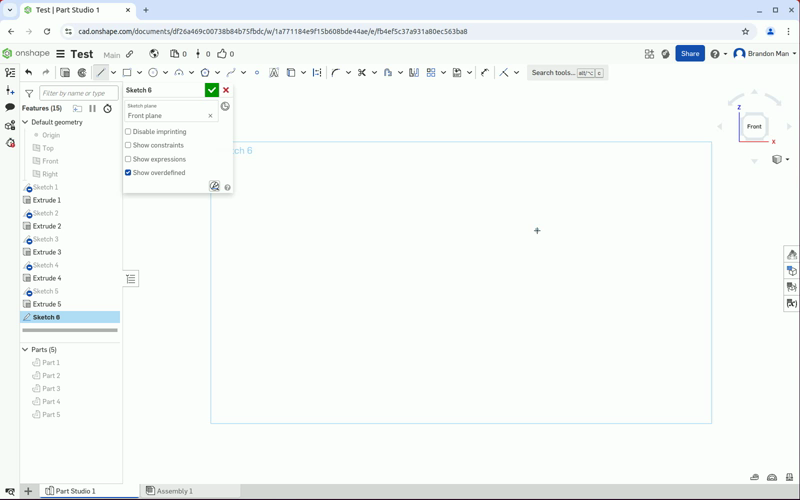
key_down(shift)
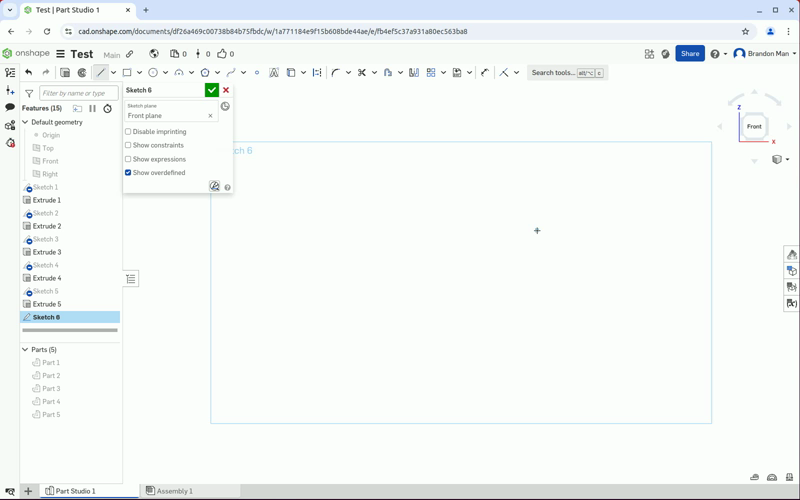
mouse_move(567, 230)
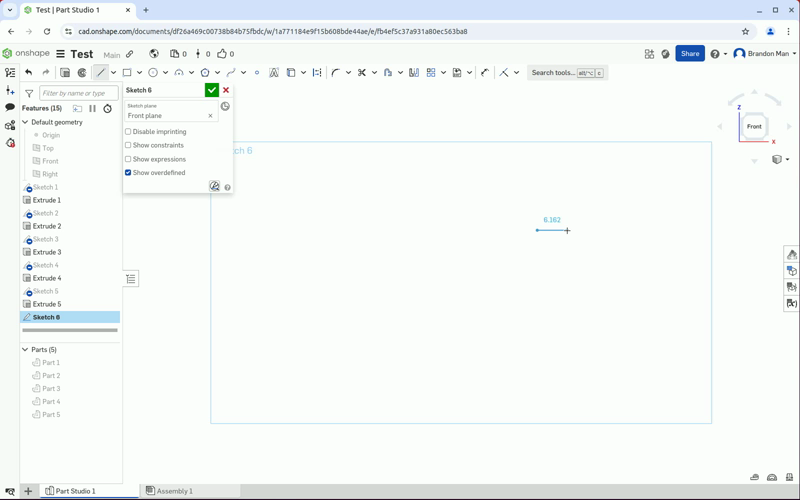
mouse_move(551, 244)
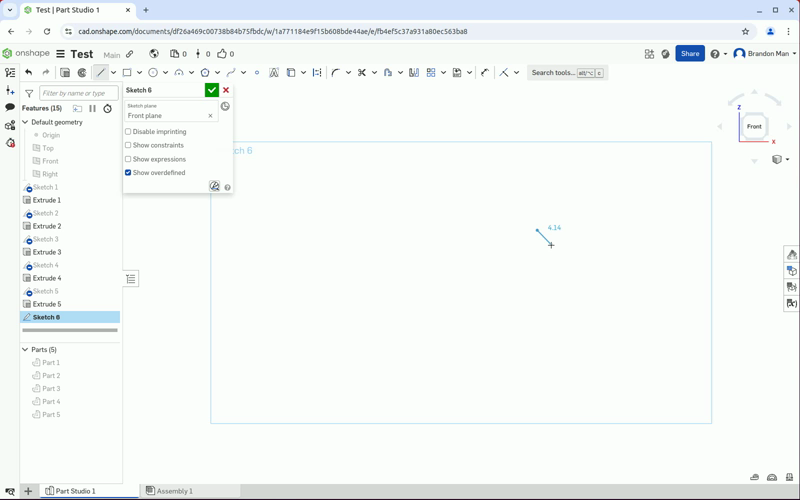
click(551, 244)
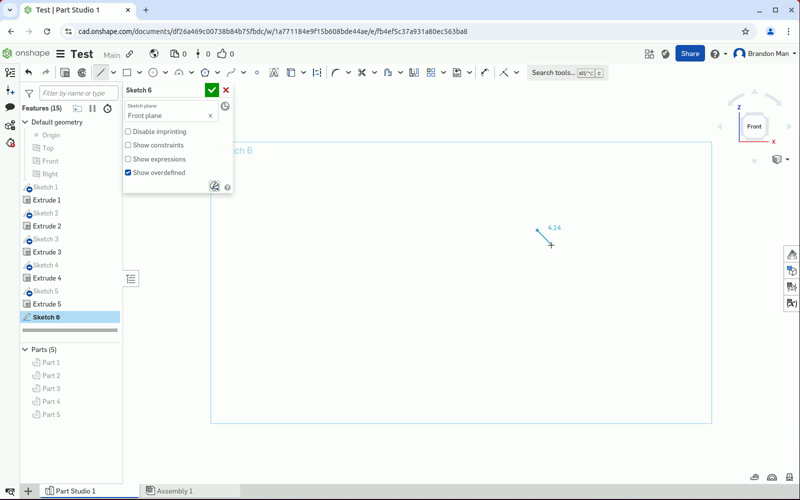
key_up(shift)
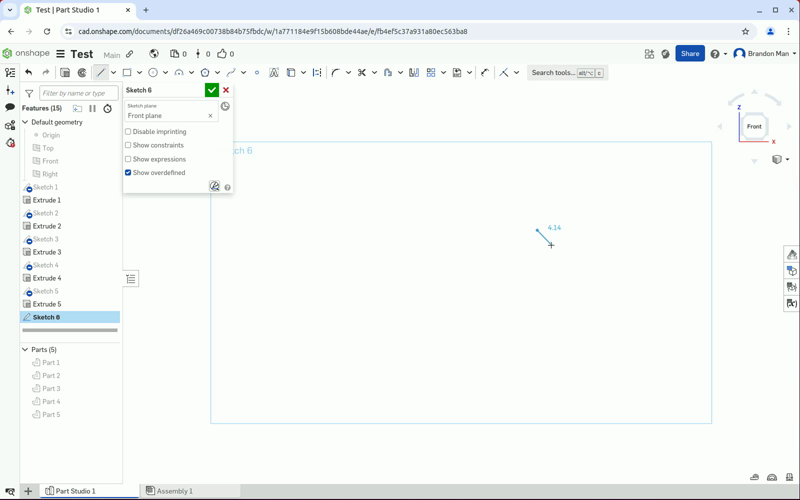
key_down(shift)
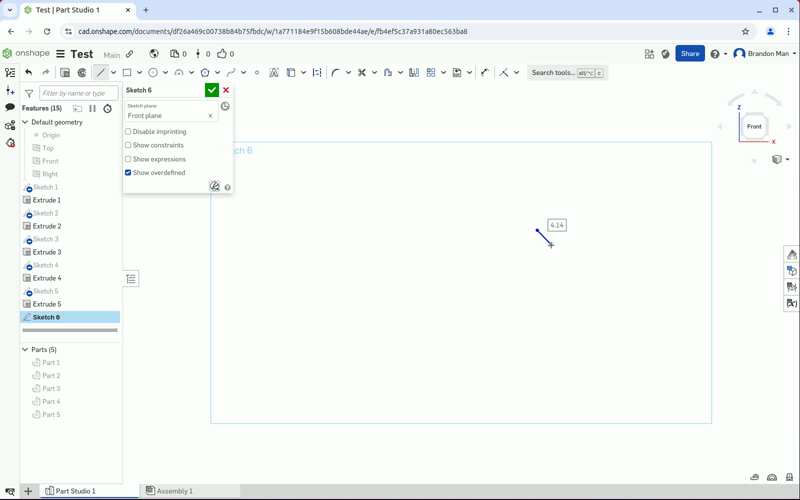
mouse_move(551, 175)
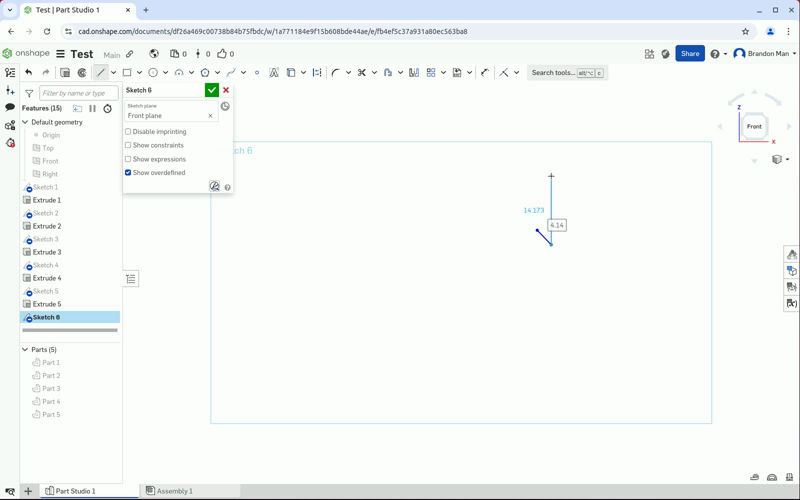
click(551, 175)
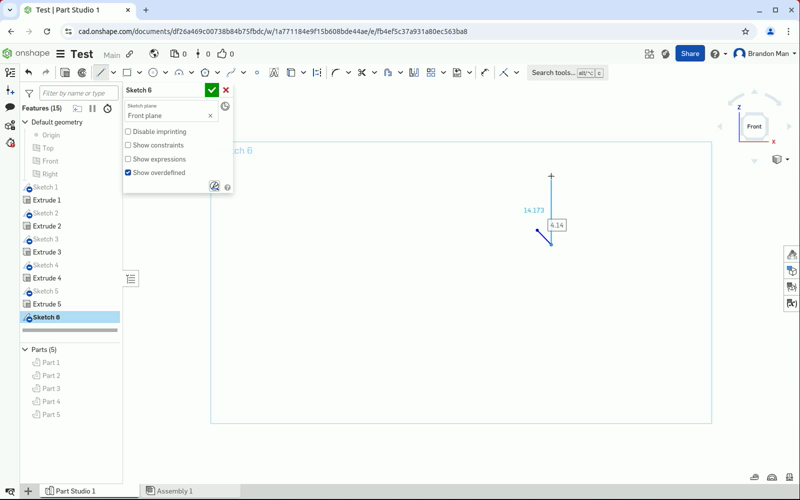
key_up(shift)
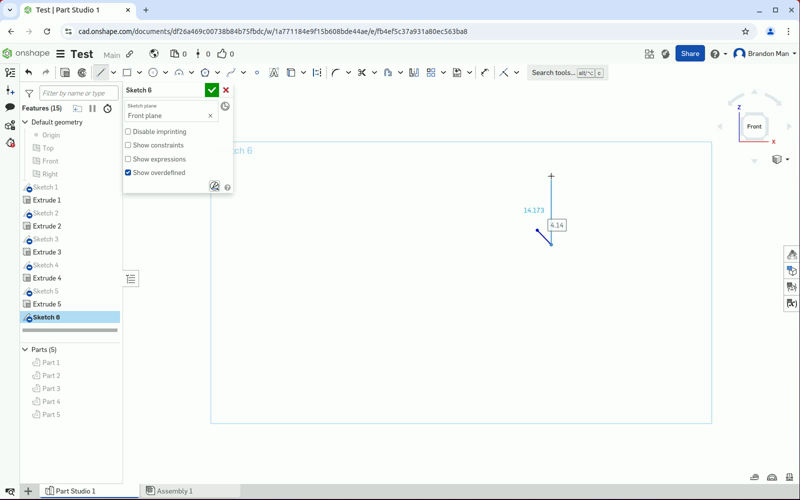
key_down(shift)
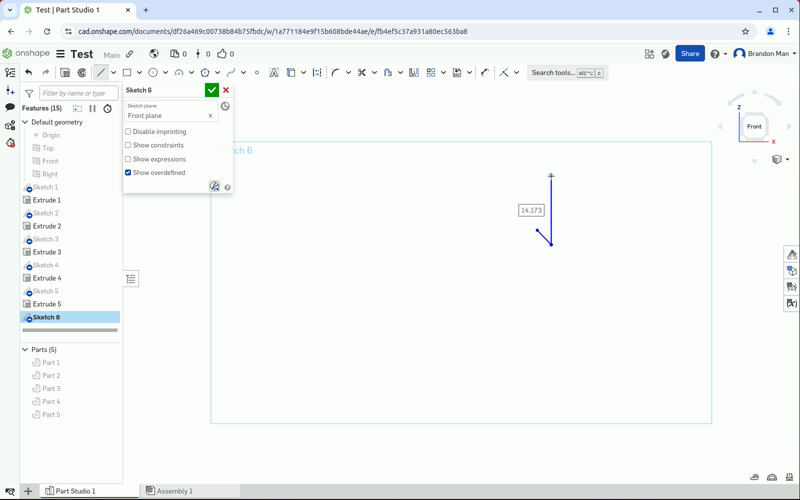
mouse_move(581, 175)
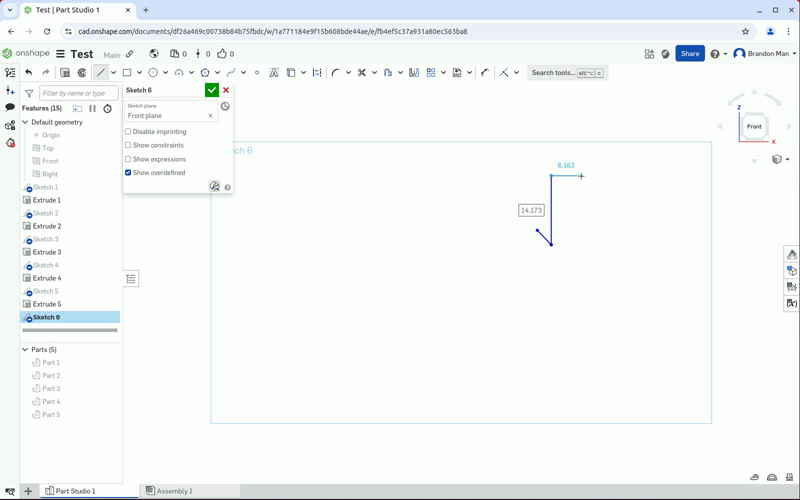
mouse_move(537, 189)
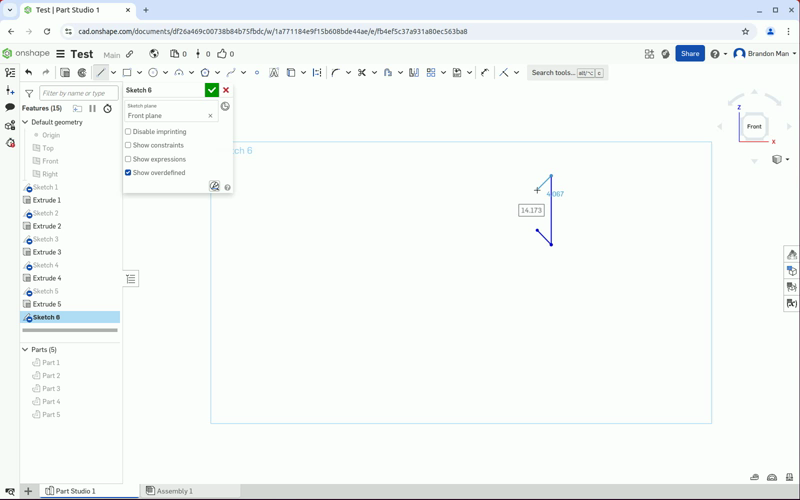
click(537, 189)
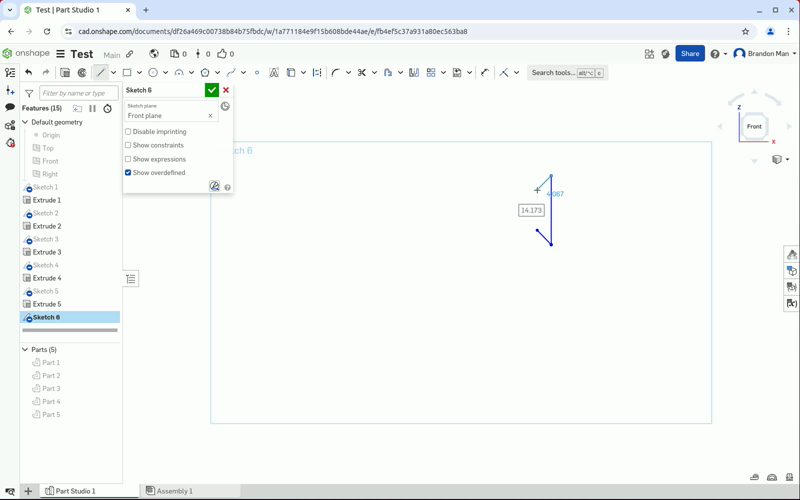
key_up(shift)
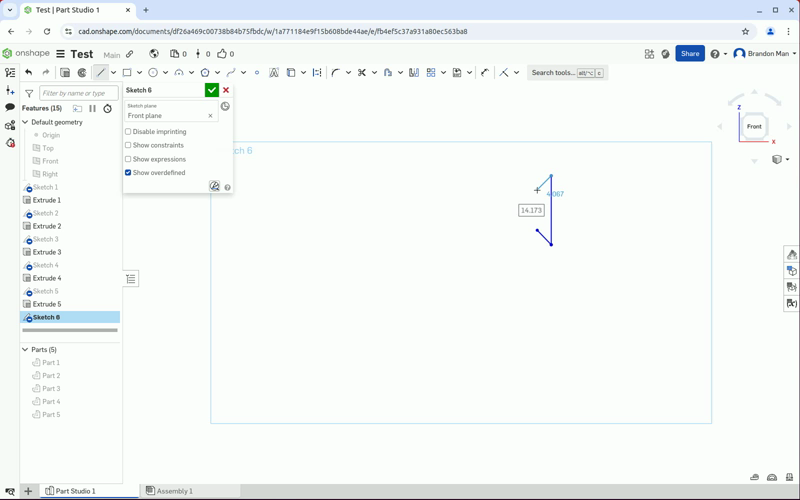
key(esc)
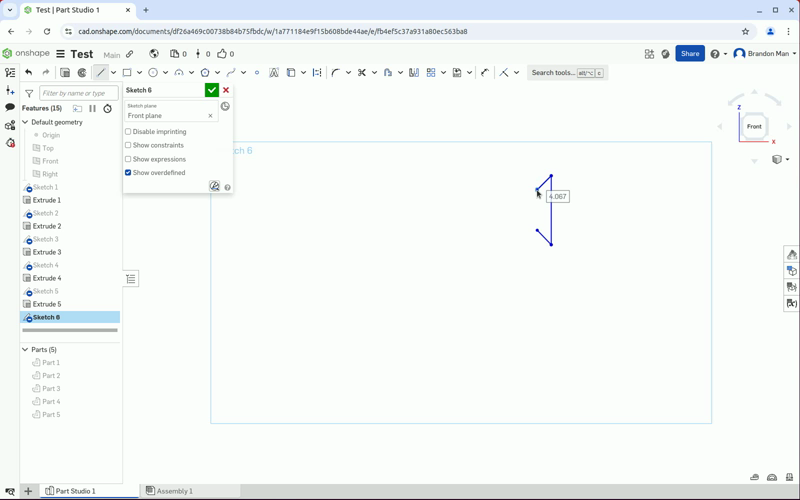
key(a)
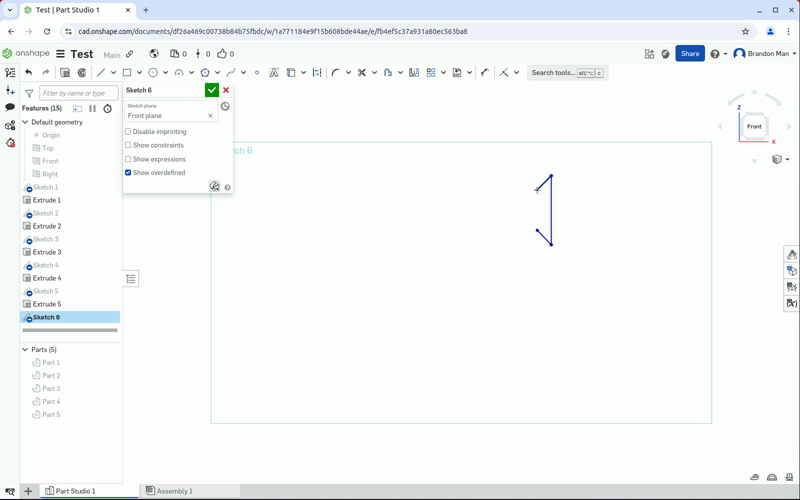
mouse_move(537, 189)
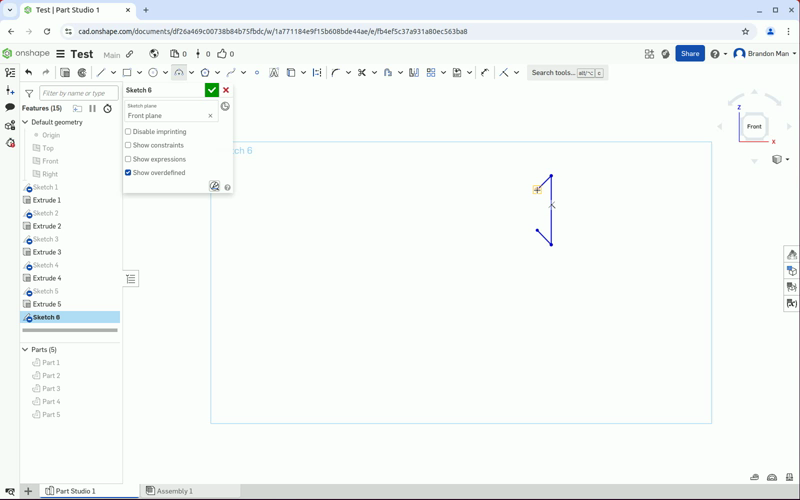
click(537, 189)
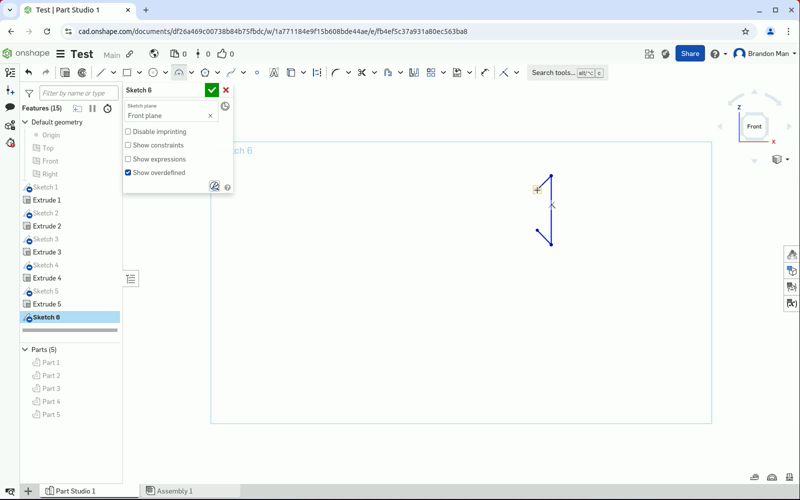
mouse_move(537, 230)
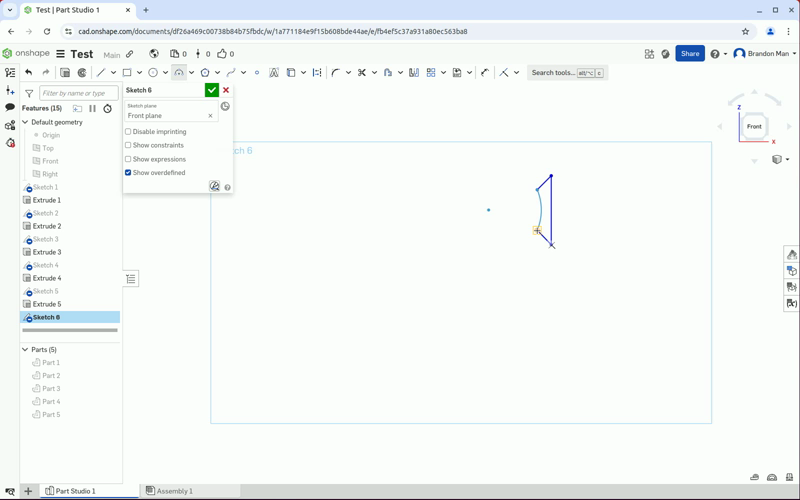
click(537, 230)
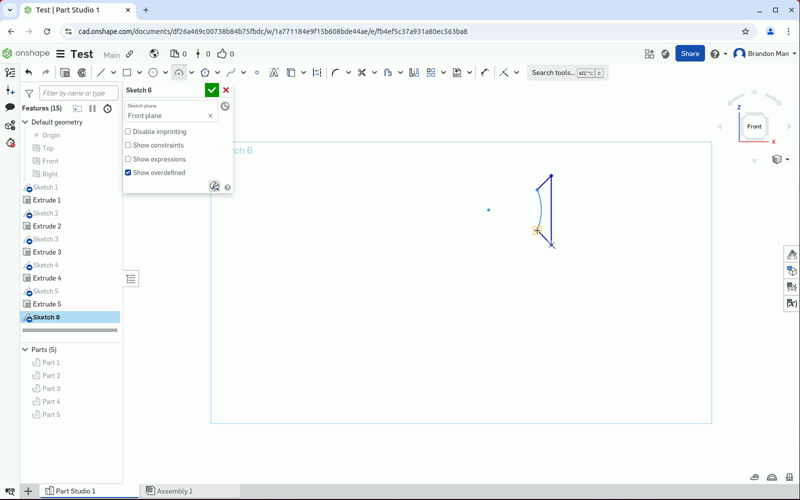
key_down(shift)
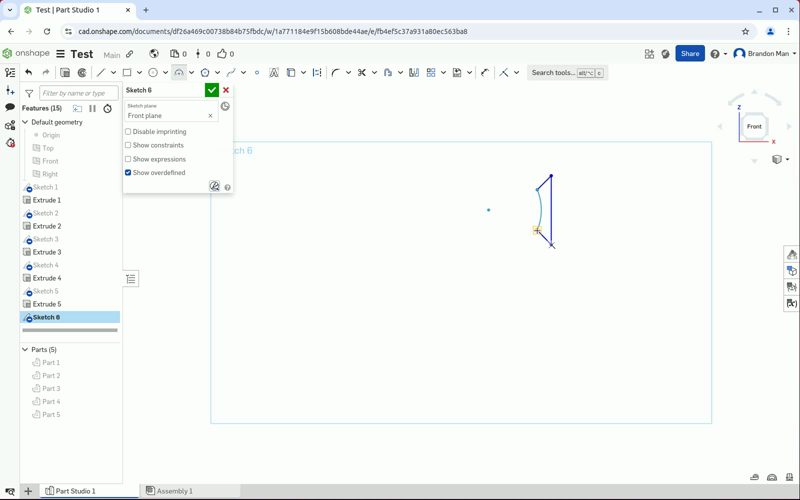
mouse_move(545, 209)
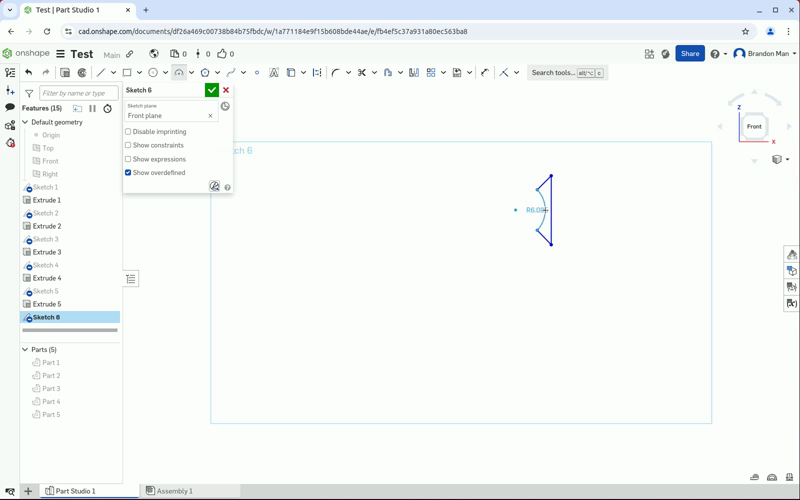
click(545, 209)
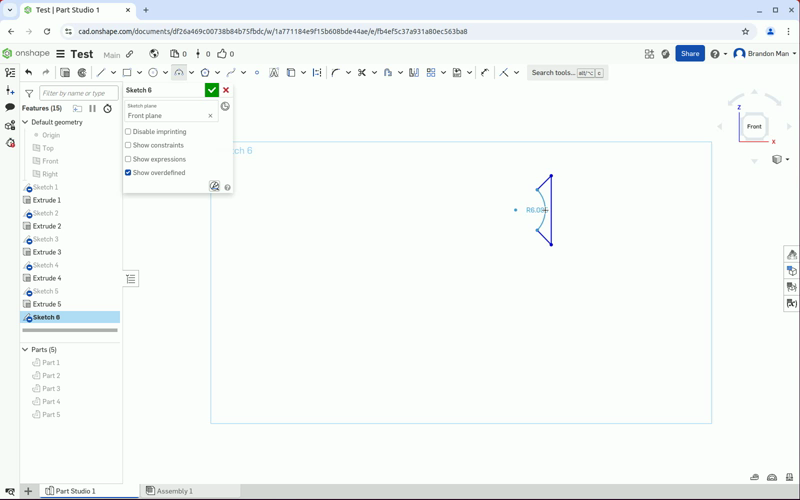
key_up(shift)
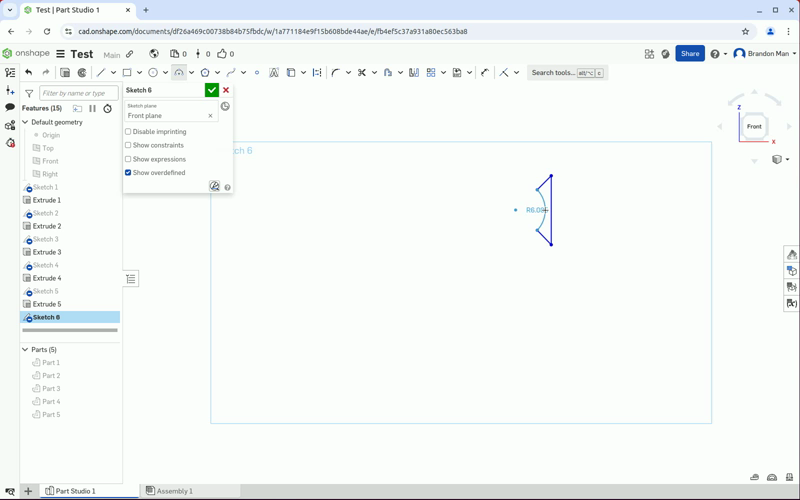
key(esc)
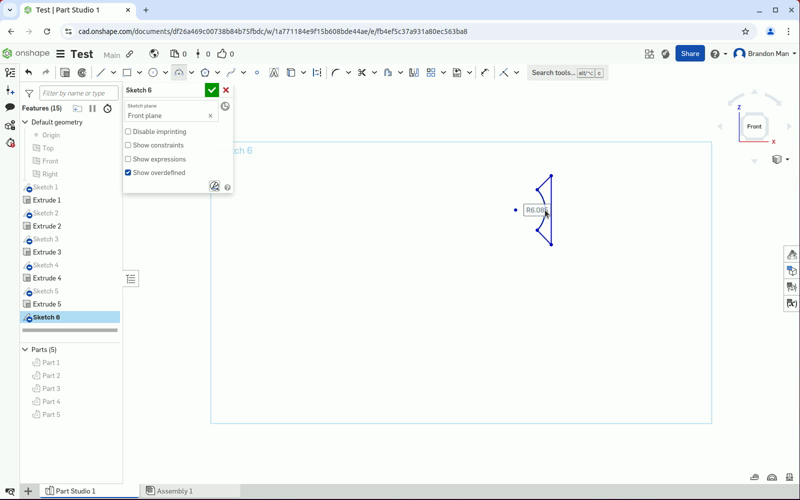
mouse_move(543, 199)
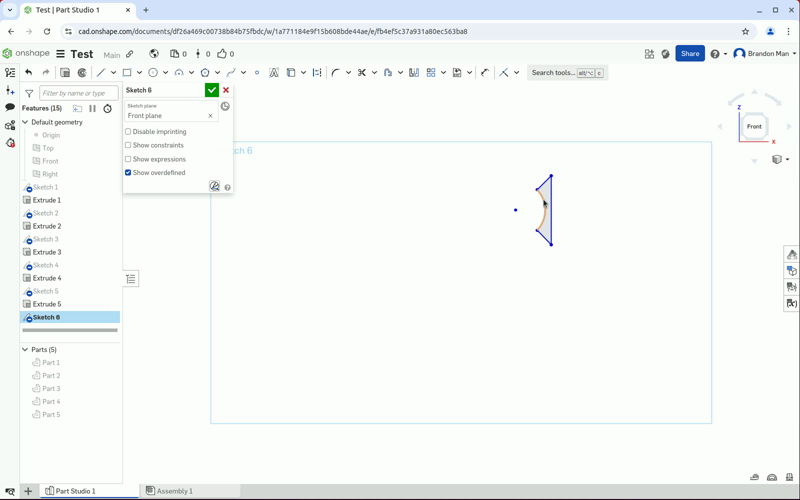
scroll(6)
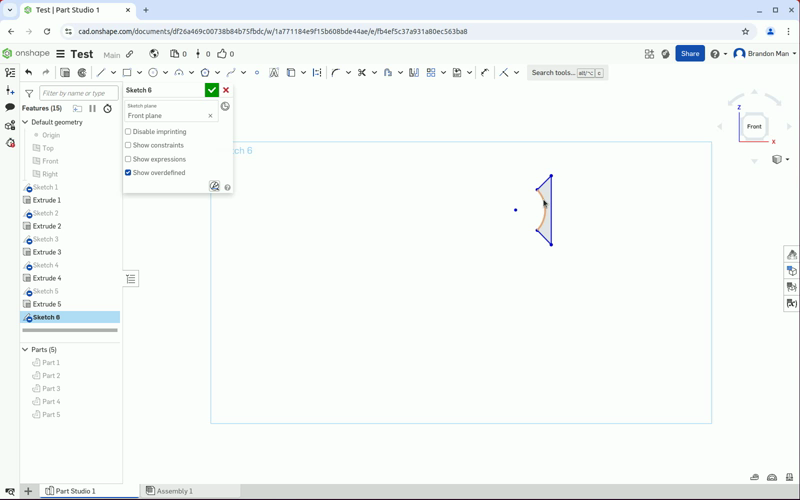
scroll(6)
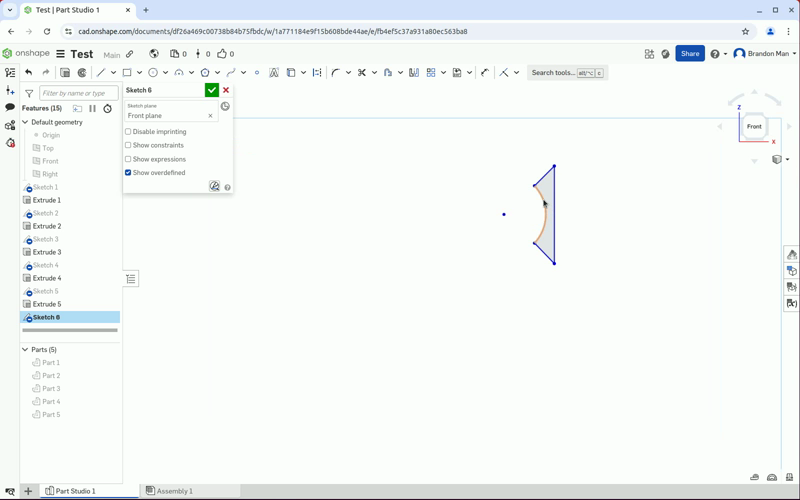
scroll(6)
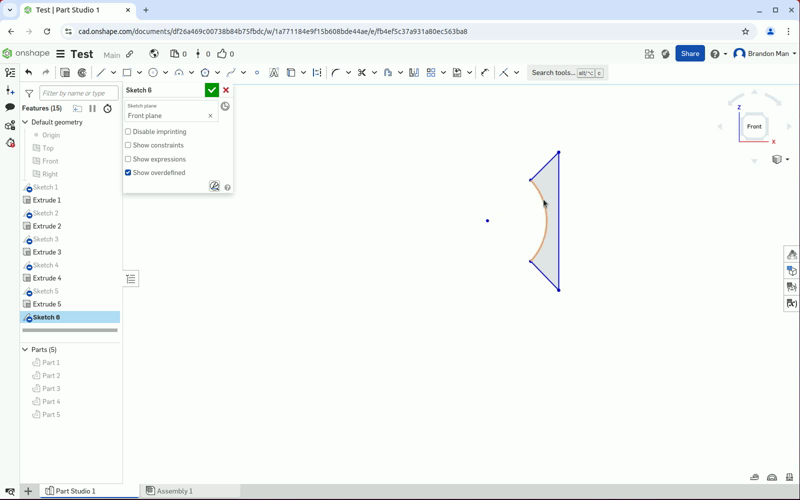
scroll(6)
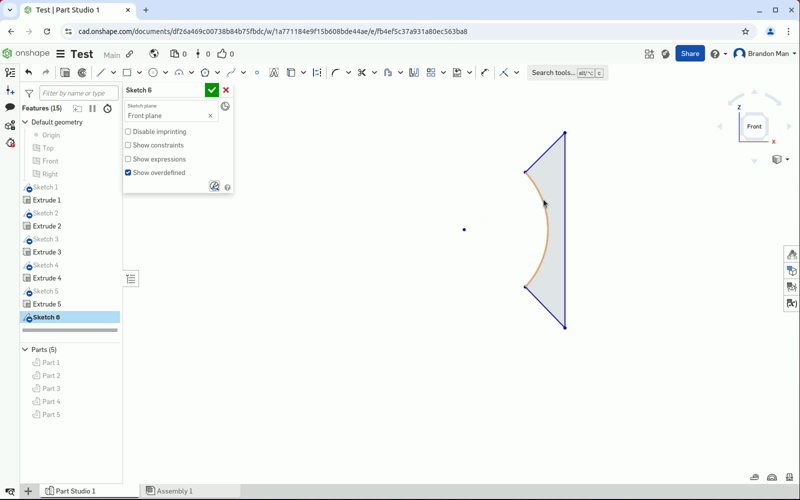
scroll(6)
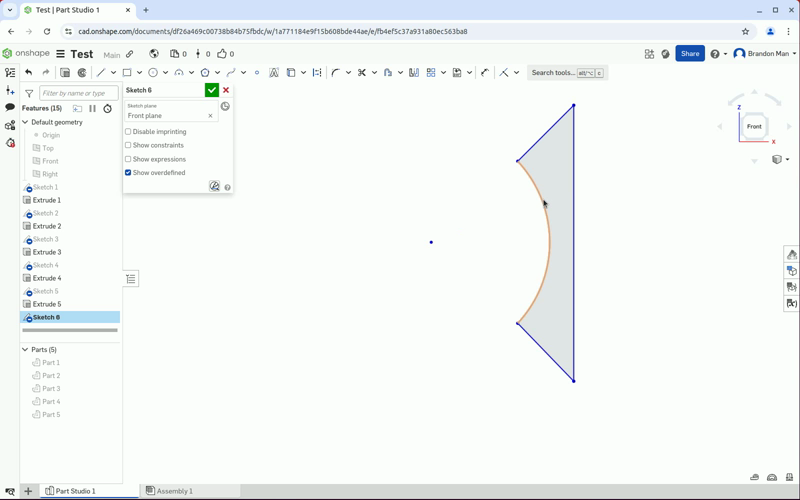
scroll(6)
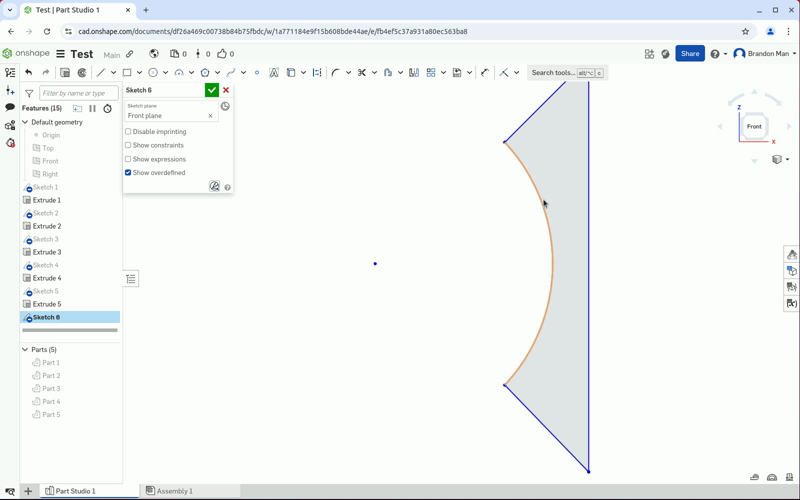
scroll(6)
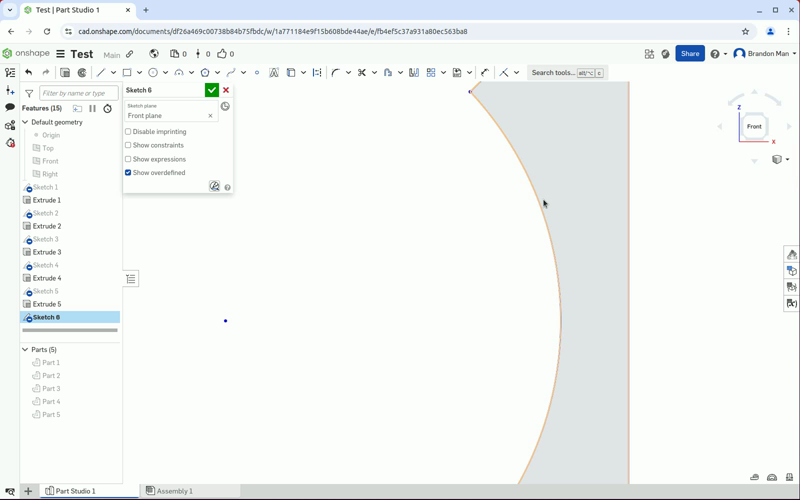
click(543, 199)
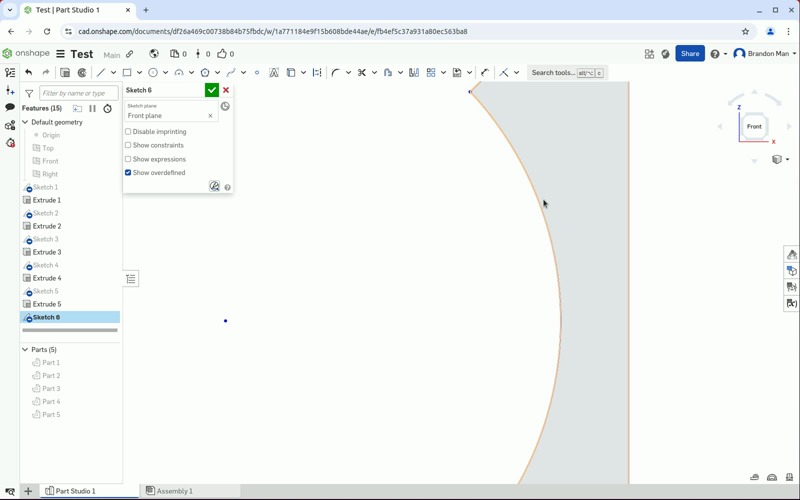
scroll(-6)
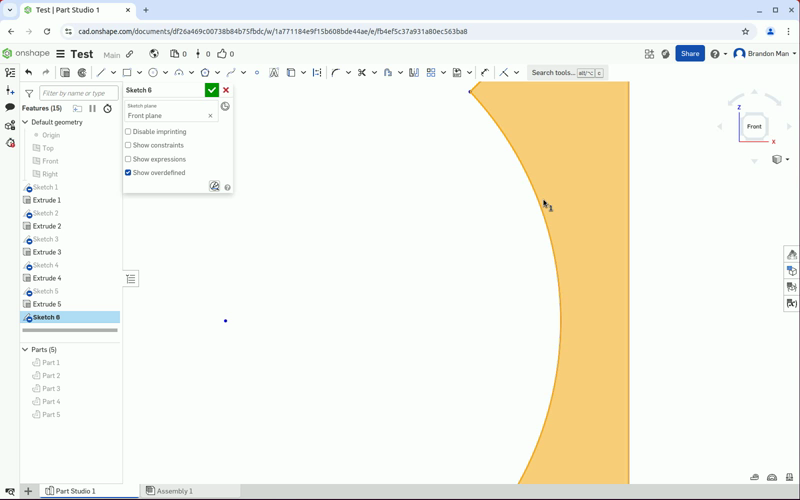
scroll(-6)
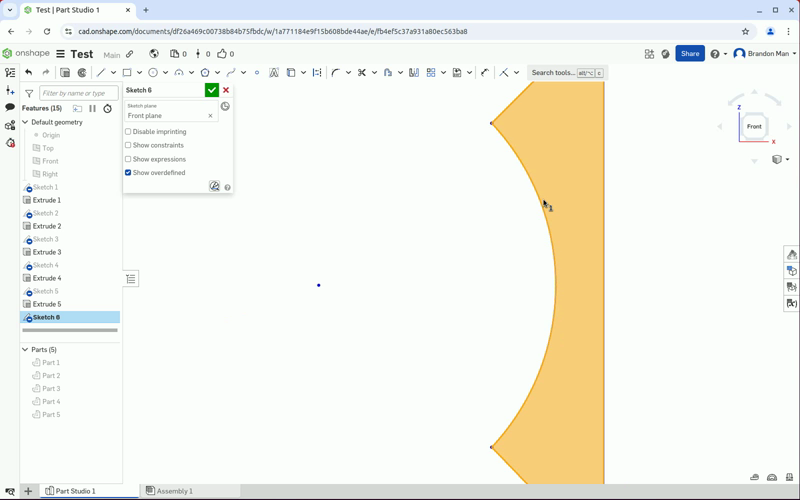
scroll(-6)
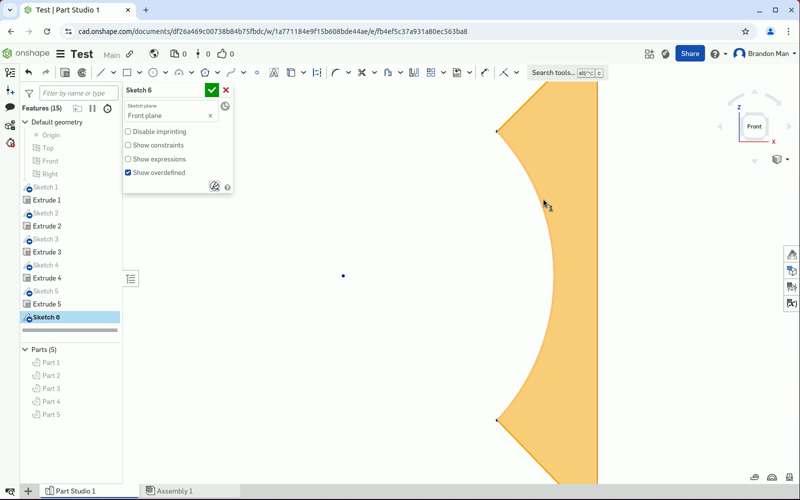
scroll(-6)
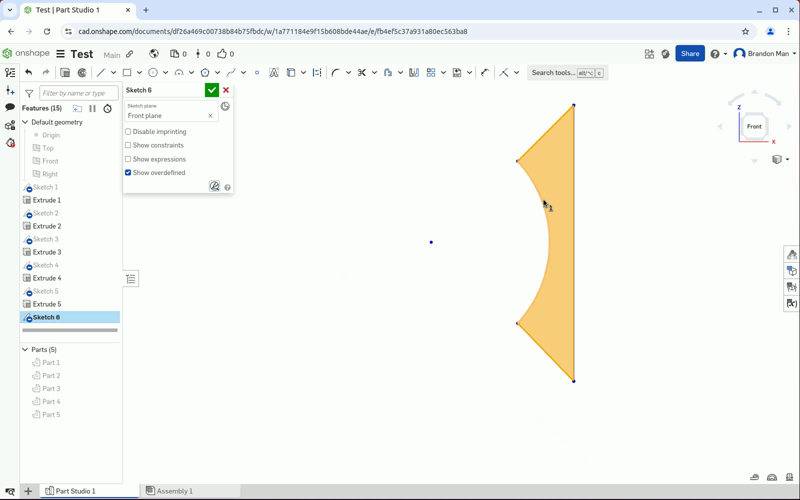
scroll(-6)
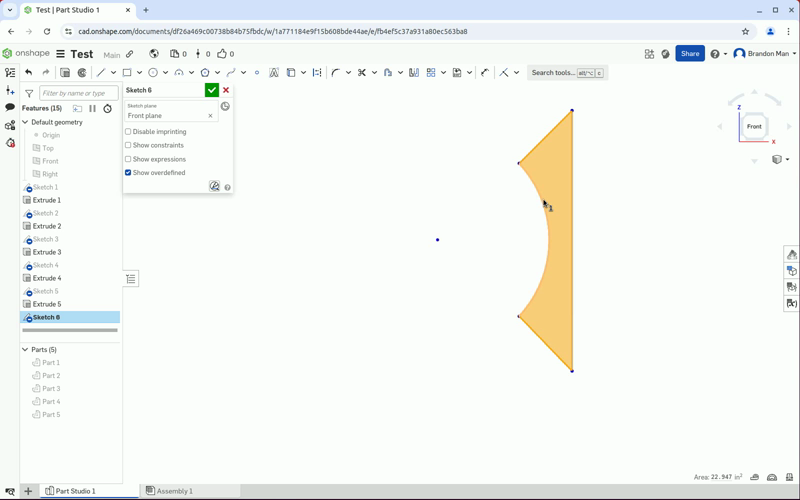
scroll(-6)
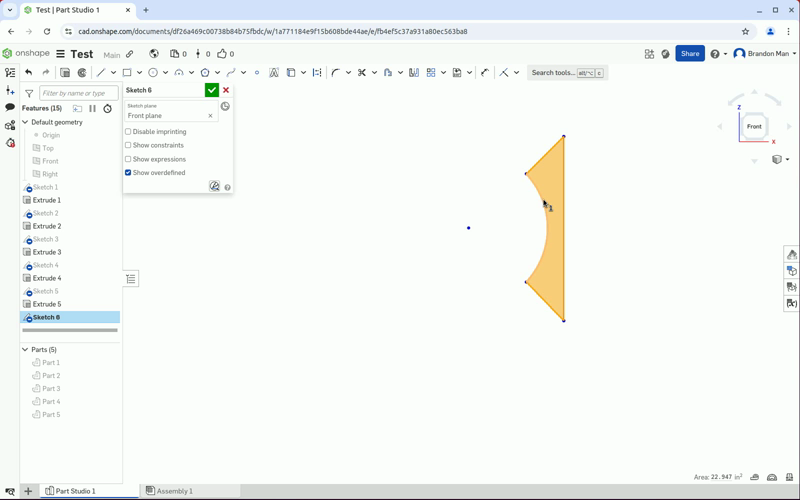
scroll(-6)
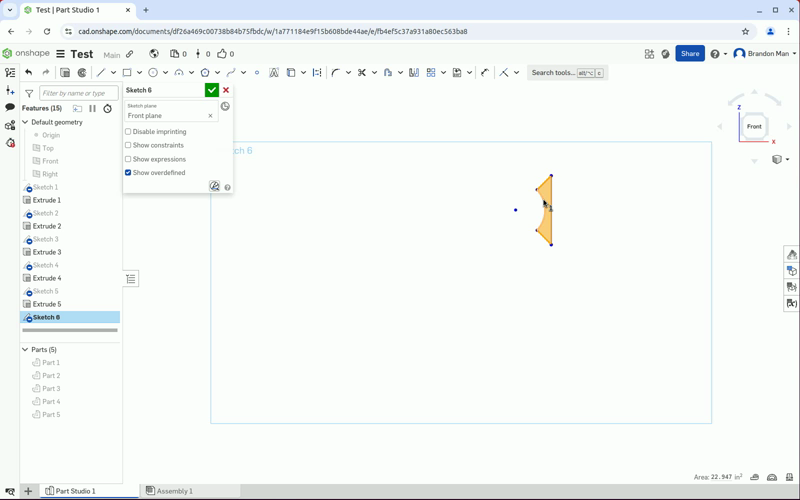
mouse_move(73, 352)
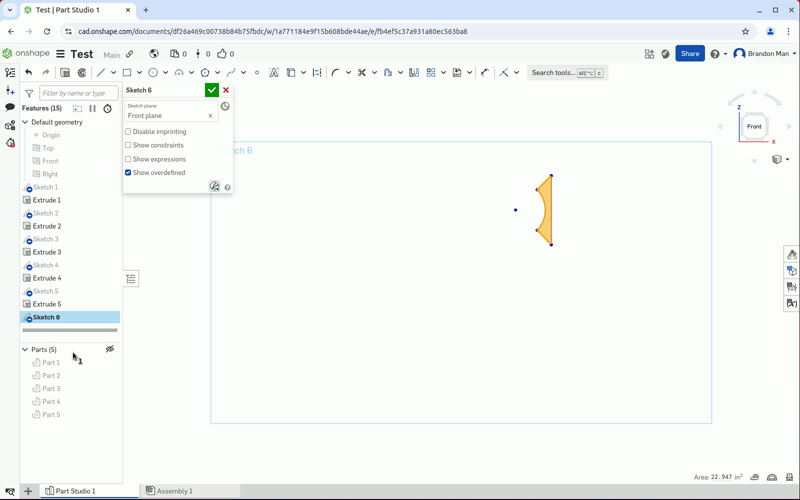
key(shift+y)
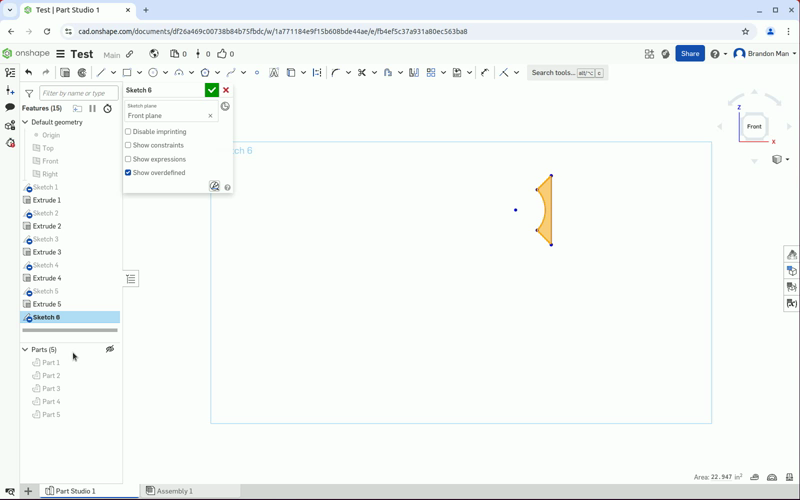
key(shift+e)
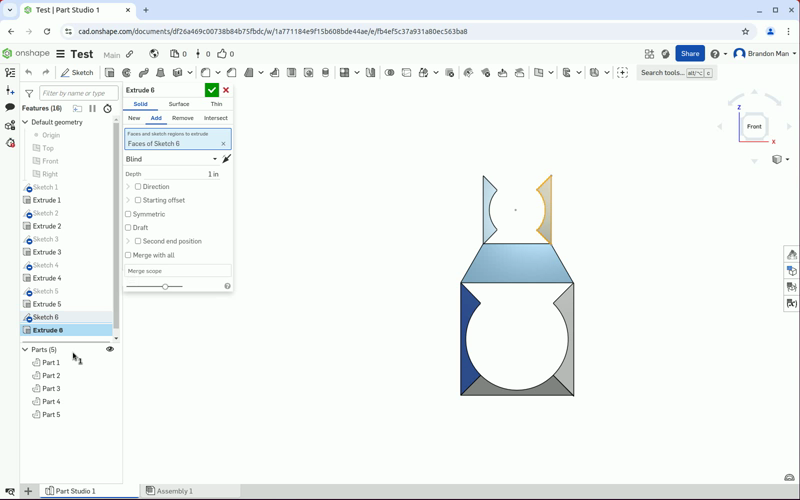
mouse_move(143, 106)
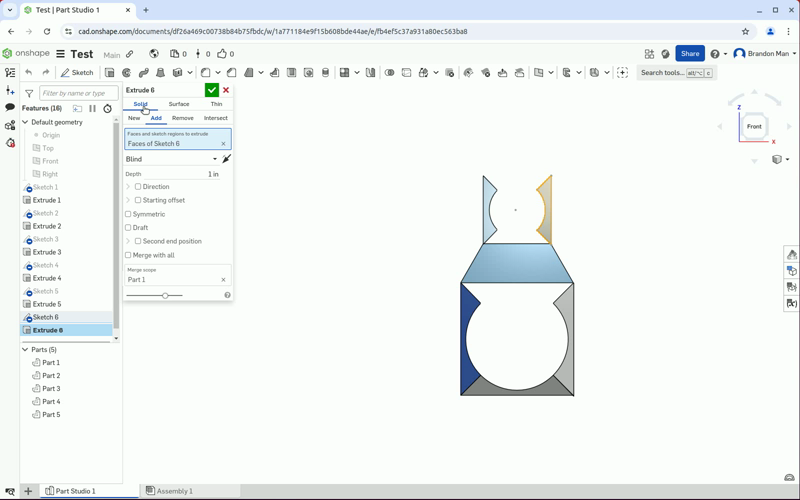
click(143, 106)
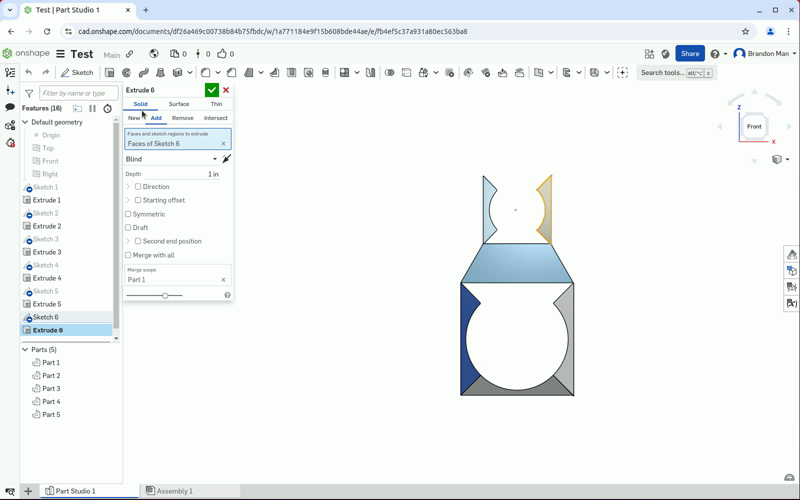
mouse_move(137, 120)
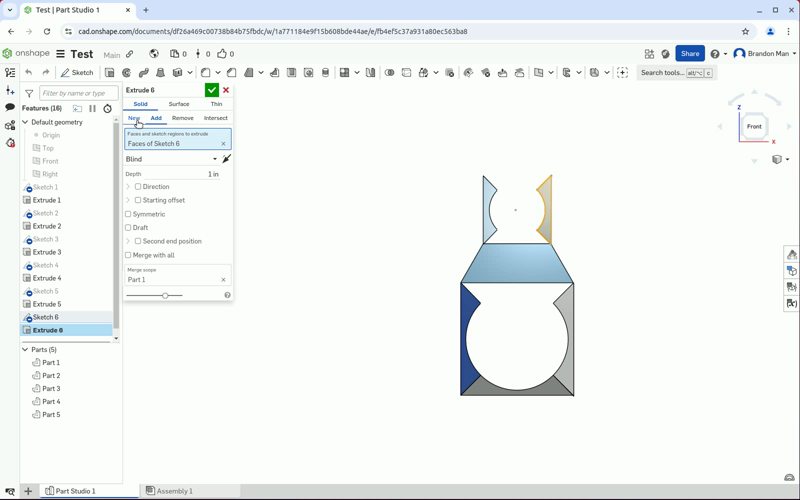
click(137, 120)
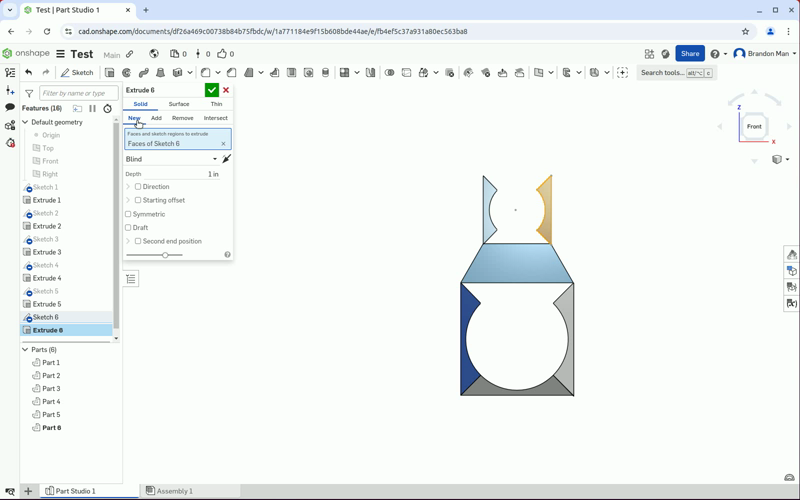
key(tab, 4)
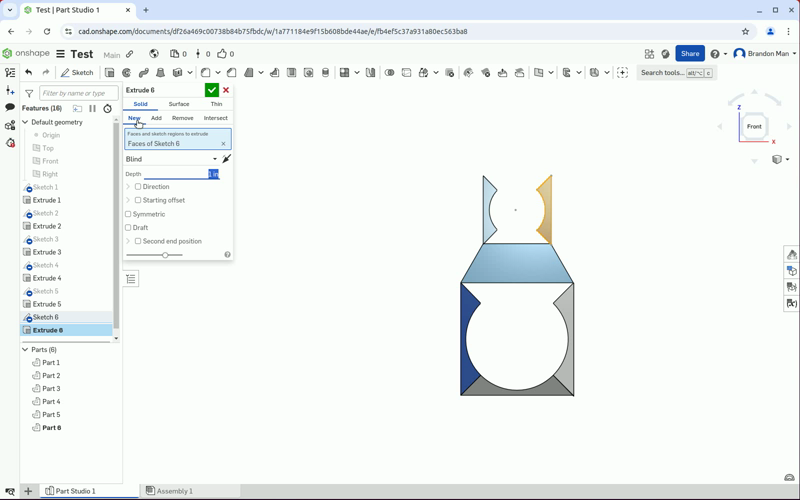
text(4.574)
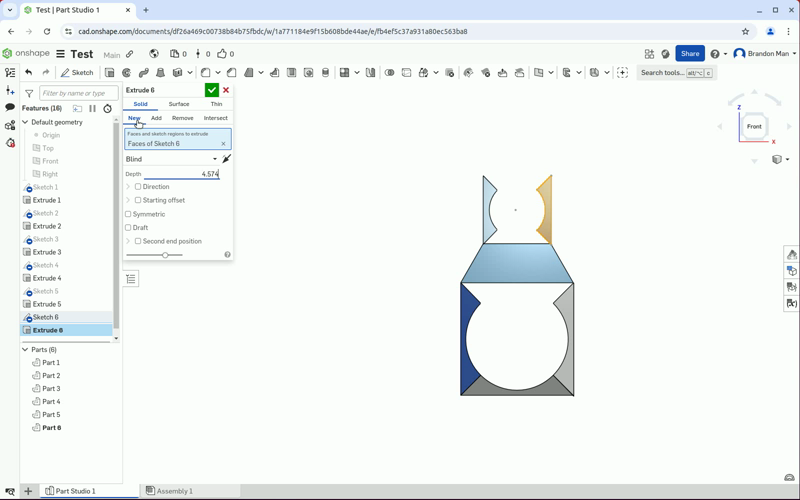
key(enter)
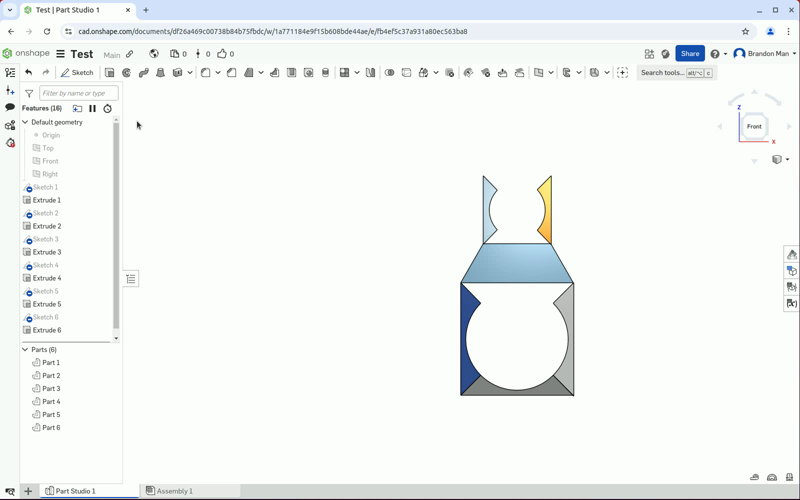
key(shift+h)
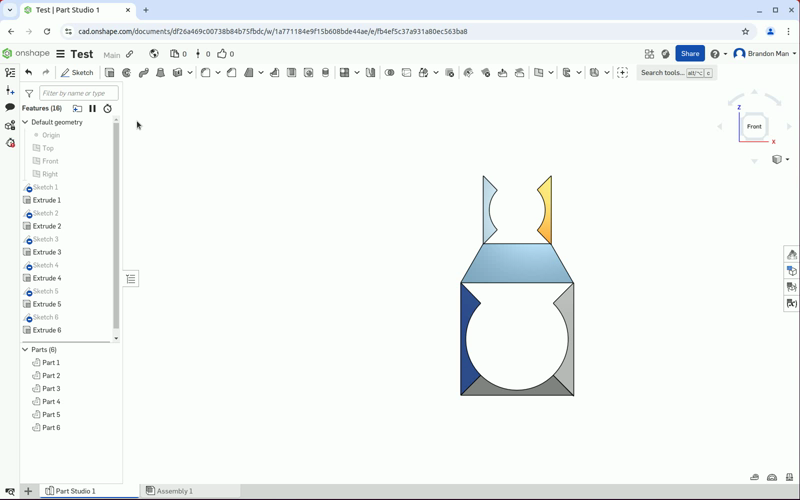
key(shift+h)
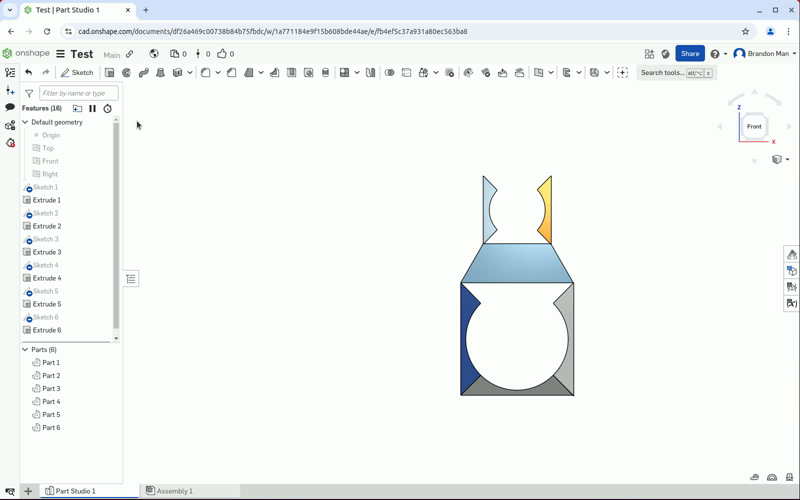
mouse_move(69, 189)
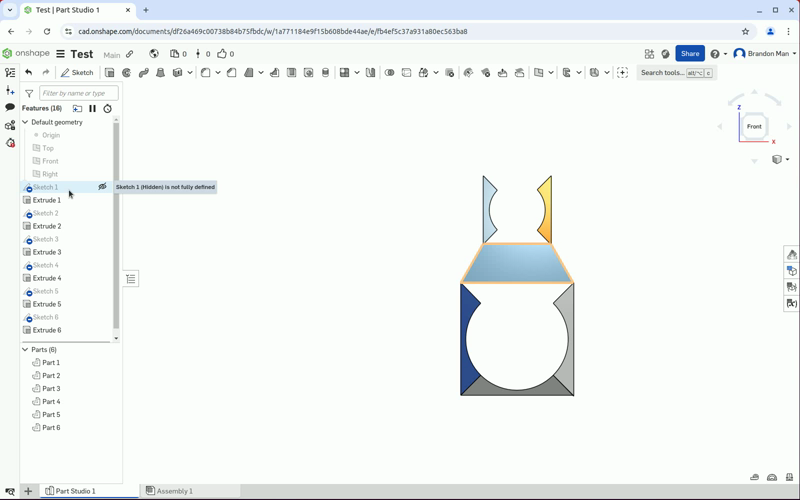
click(69, 189)
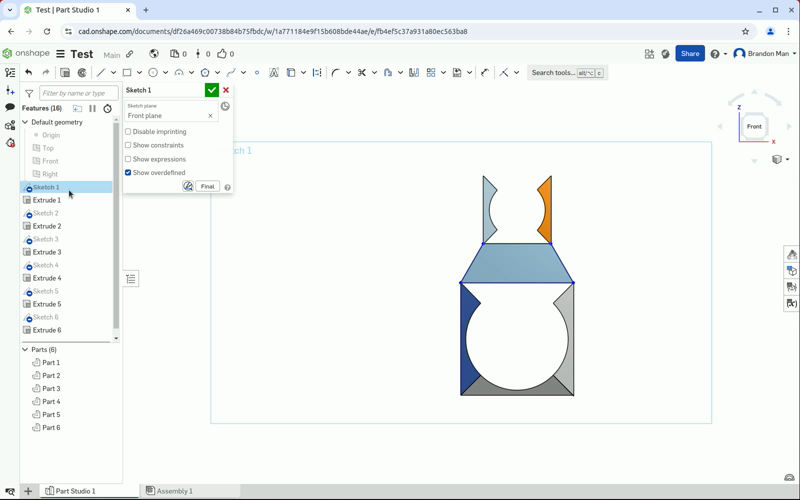
mouse_move(229, 92)
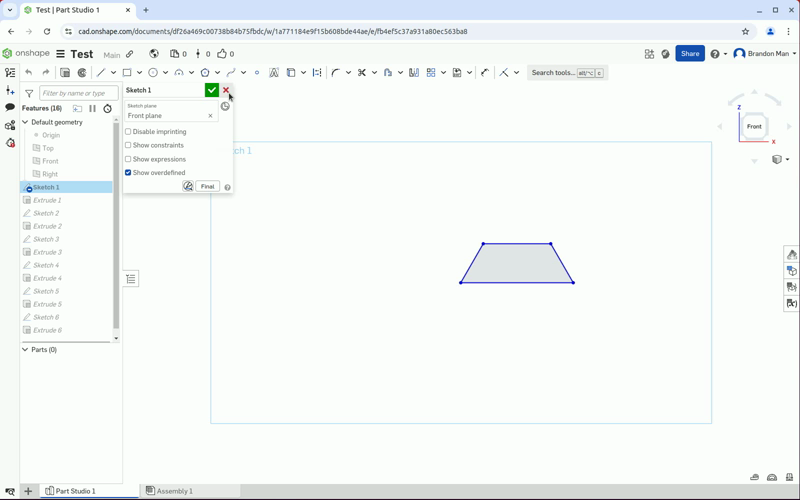
click(229, 92)
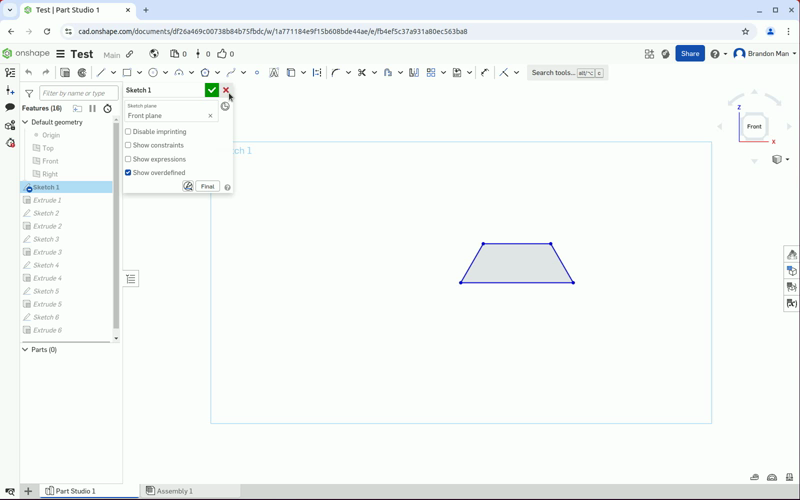
key(shift+s)
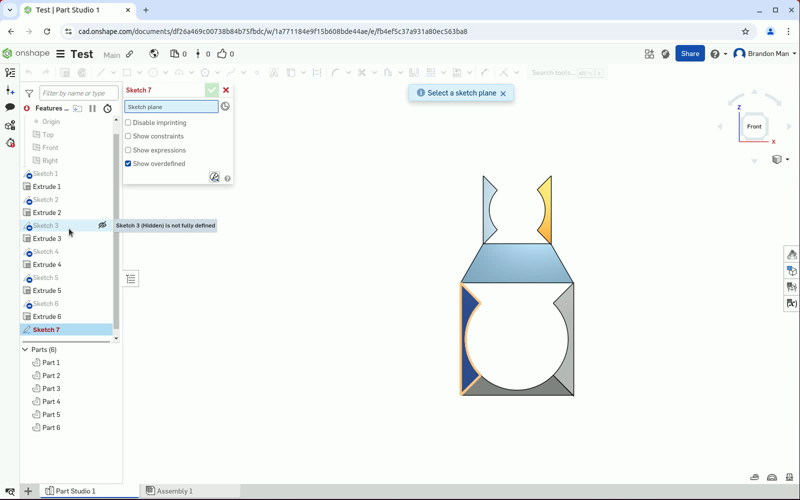
scroll(3)
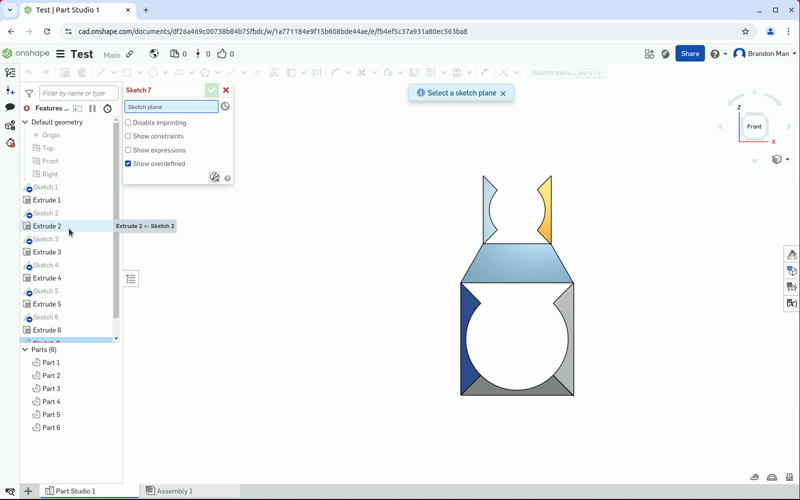
mouse_move(69, 163)
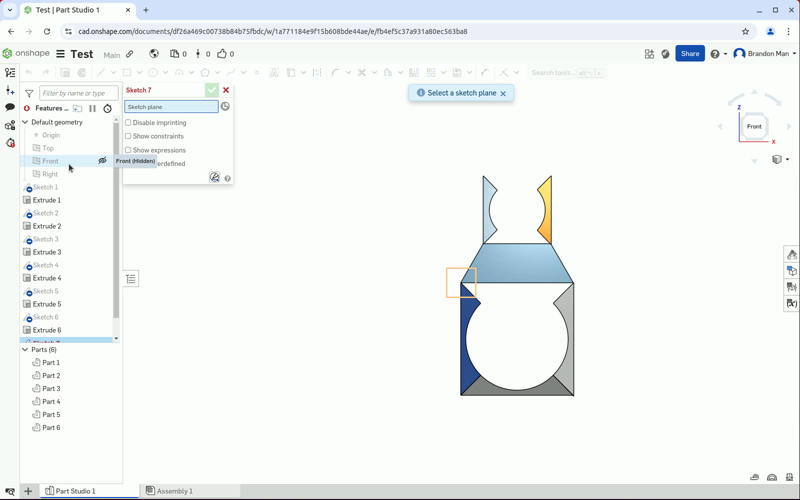
click(69, 163)
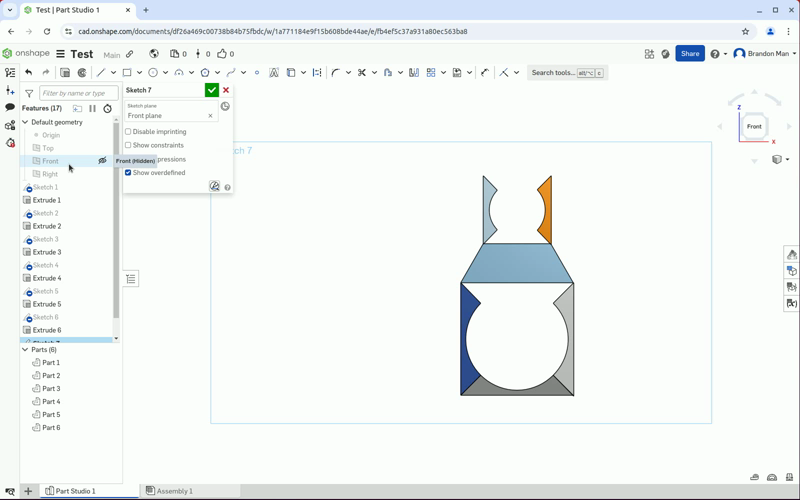
mouse_move(73, 352)
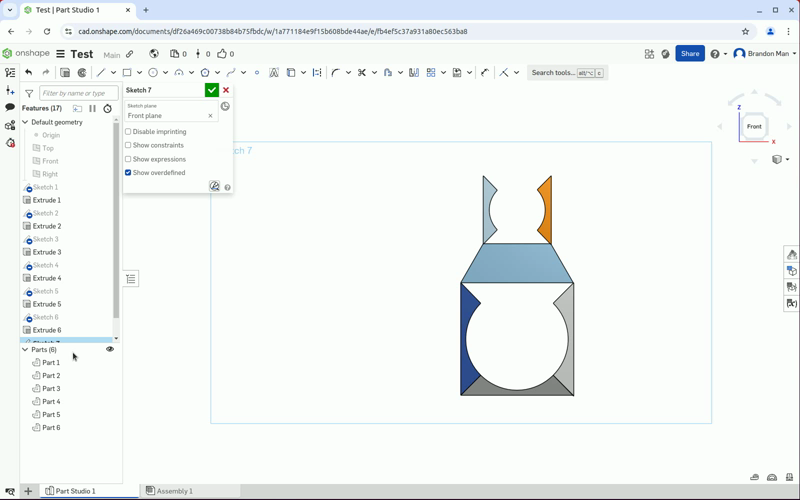
key(y)
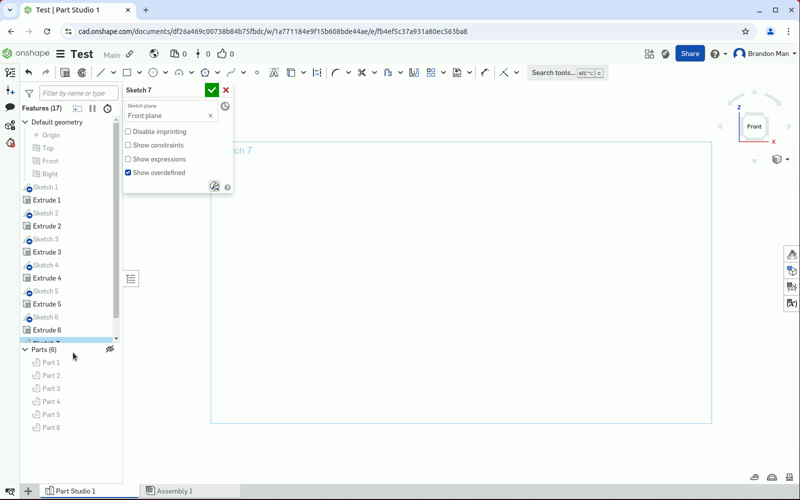
key(l)
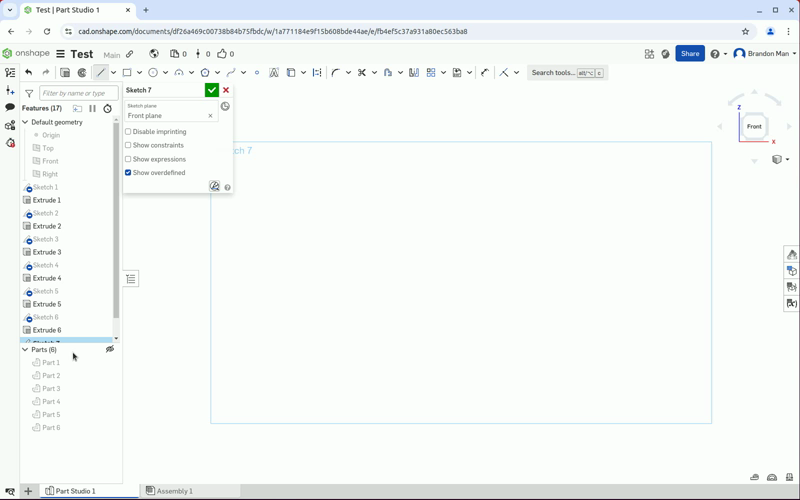
key_down(shift)
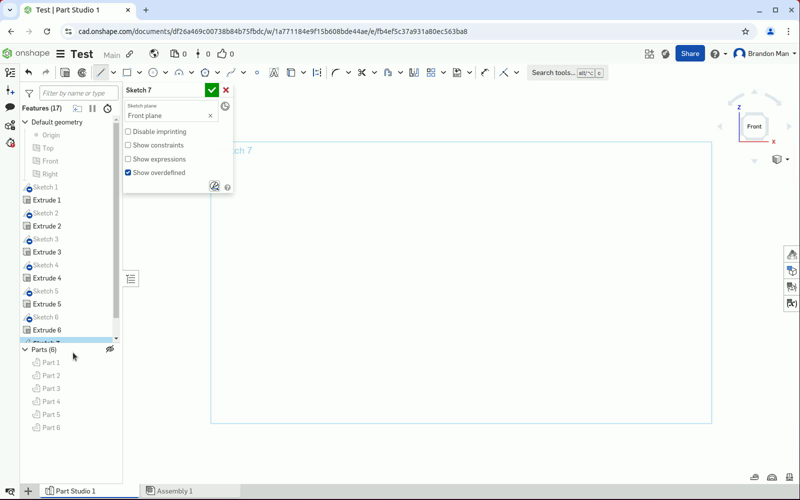
mouse_move(460, 282)
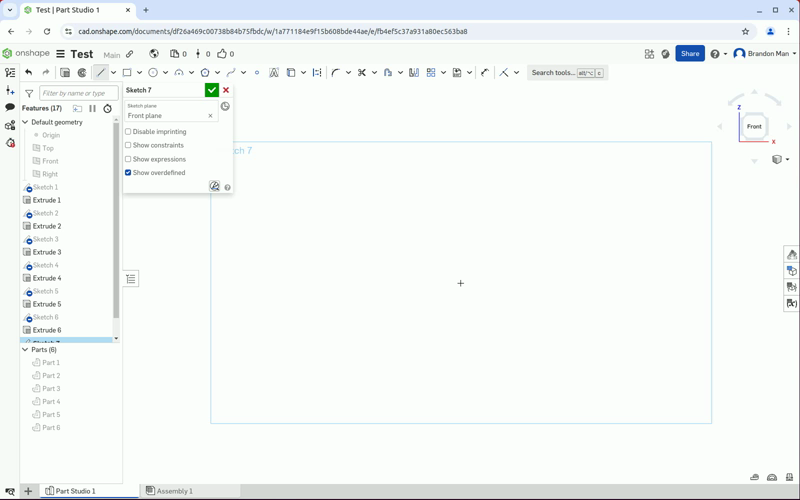
click(460, 282)
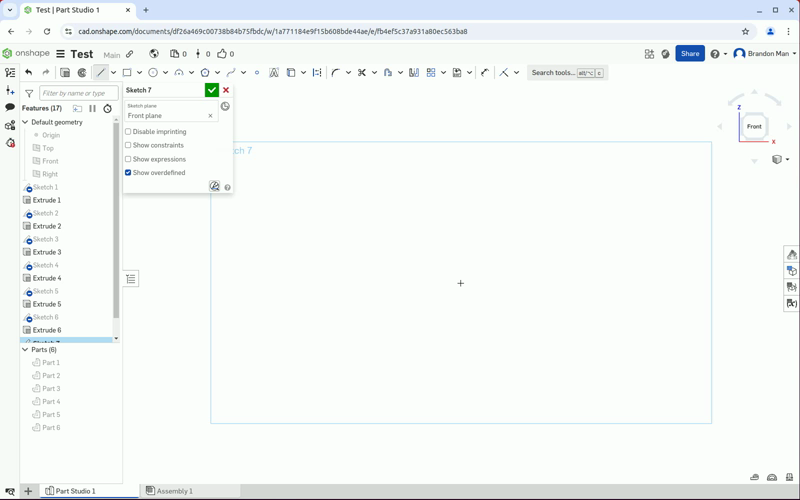
key_up(shift)
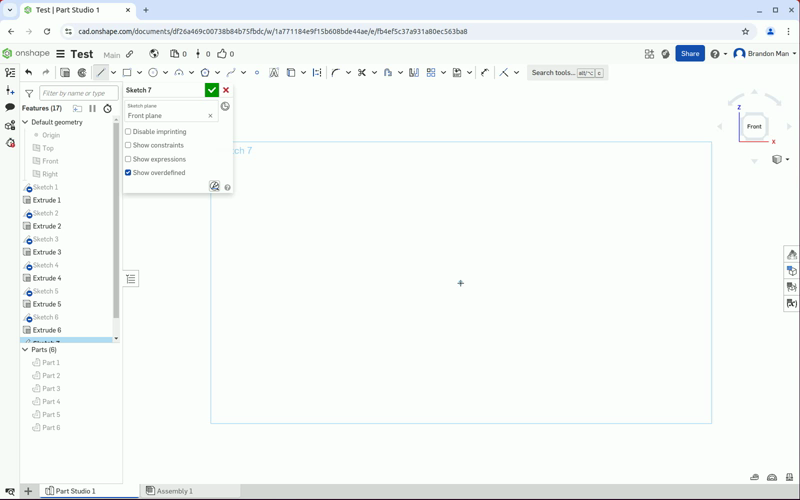
key_down(shift)
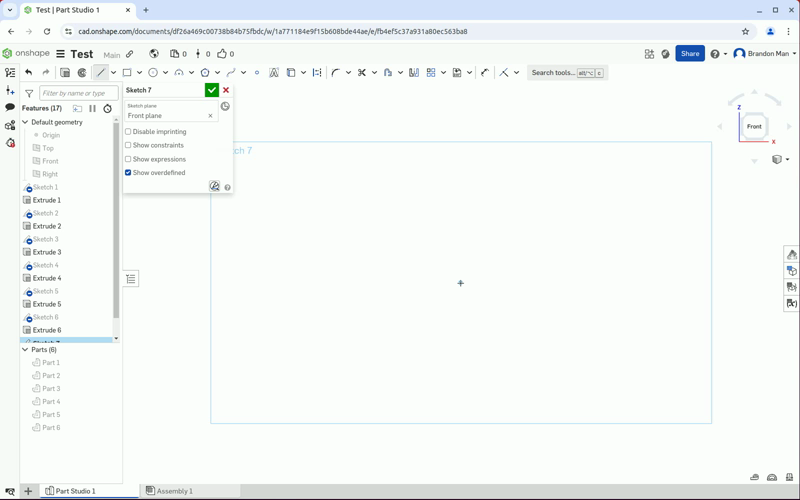
mouse_move(490, 282)
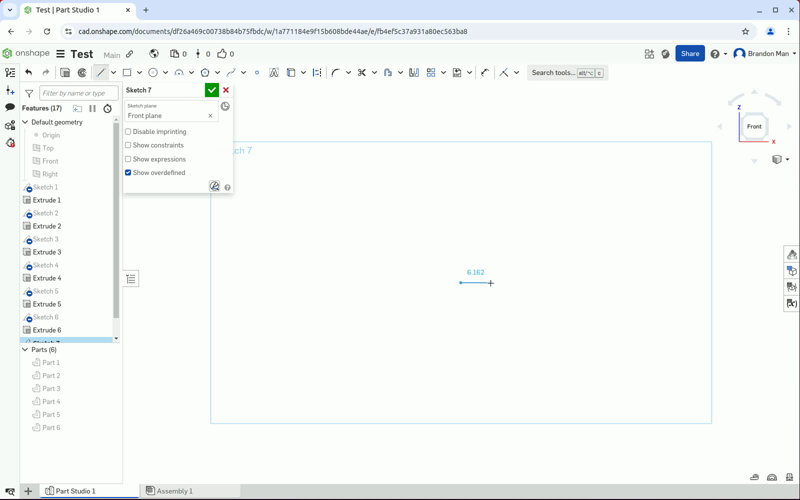
mouse_move(480, 303)
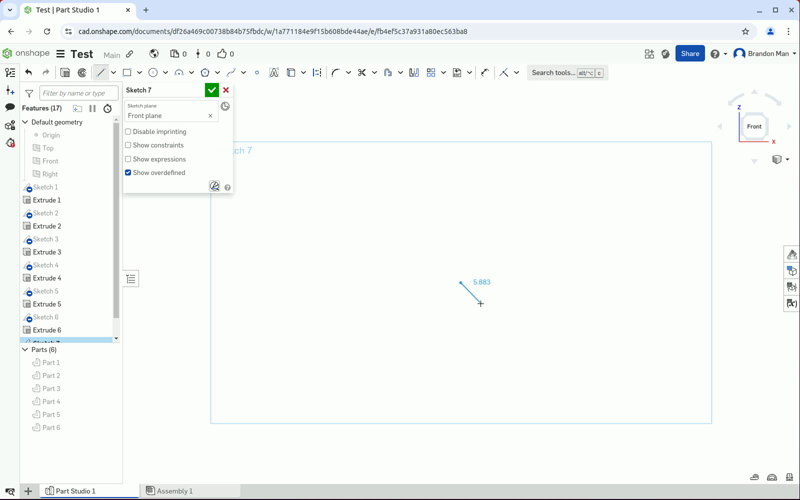
click(480, 303)
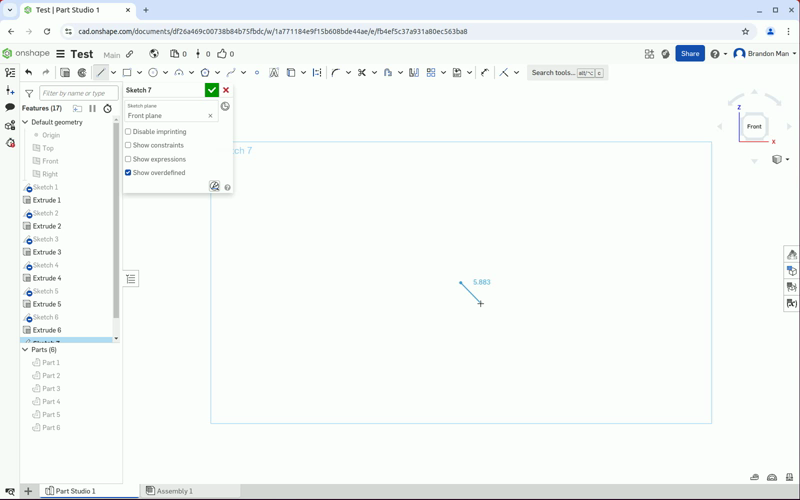
key_up(shift)
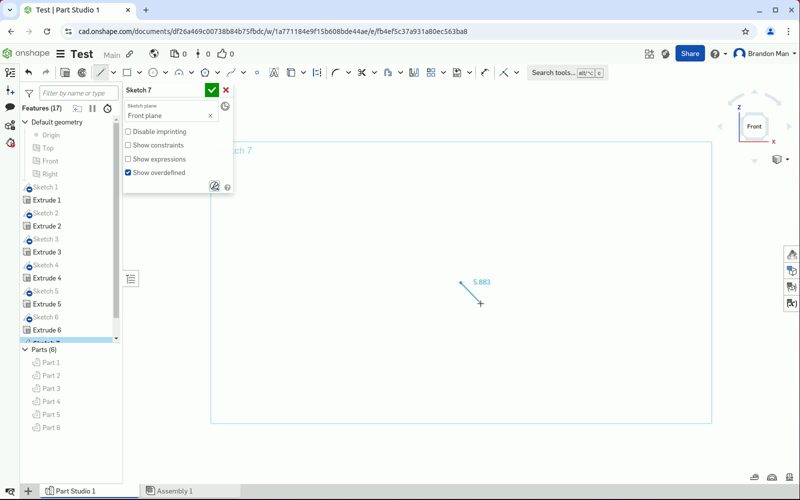
key(esc)
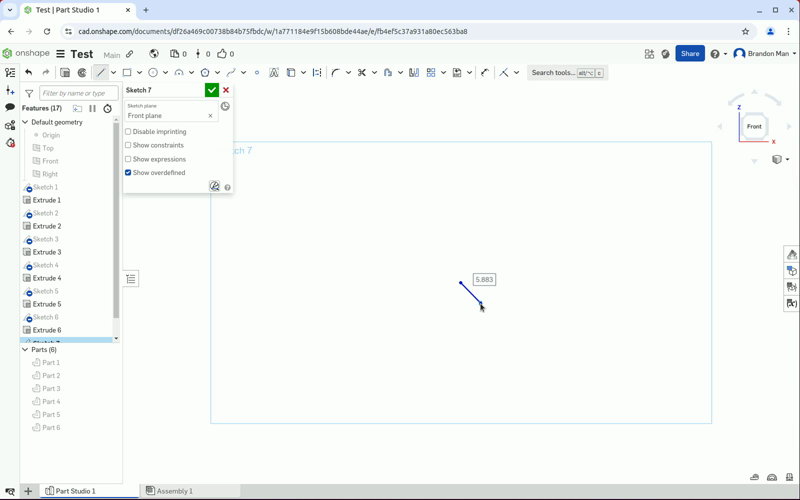
key(a)
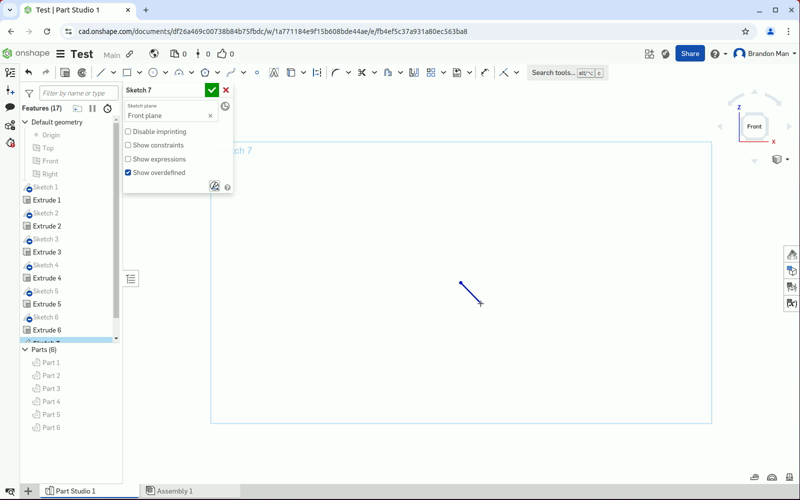
mouse_move(480, 303)
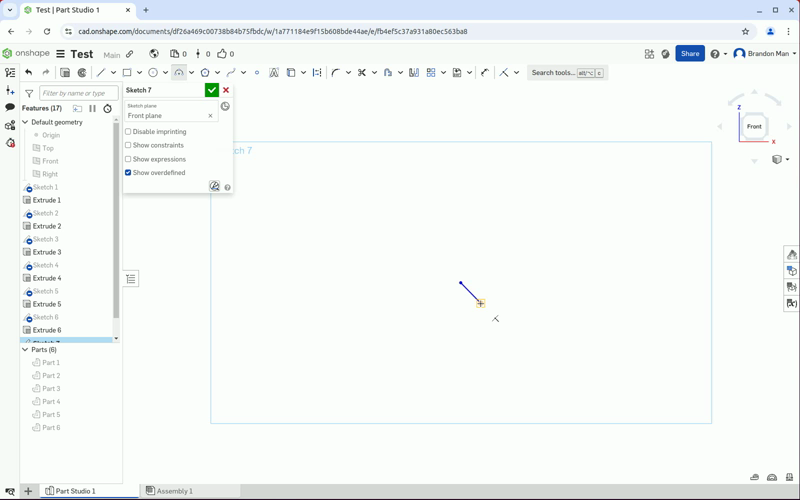
click(480, 303)
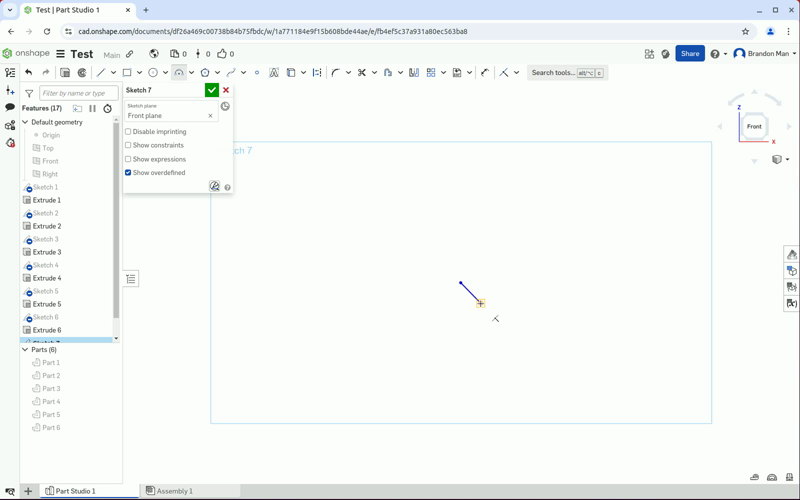
key_down(shift)
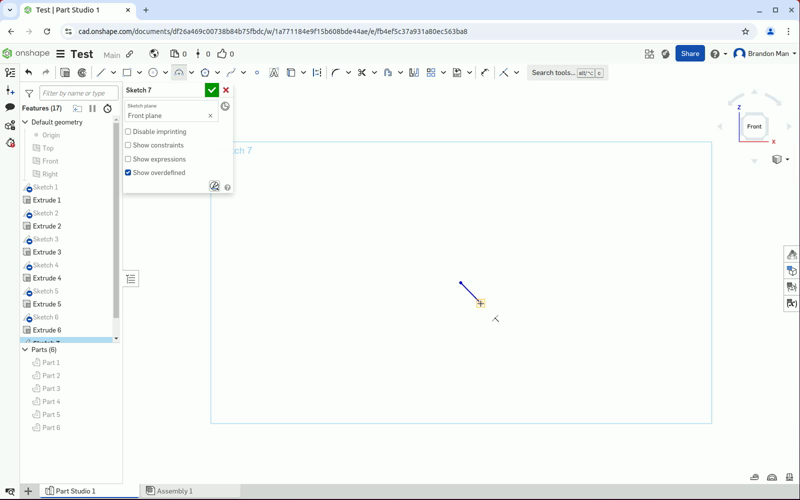
mouse_move(553, 303)
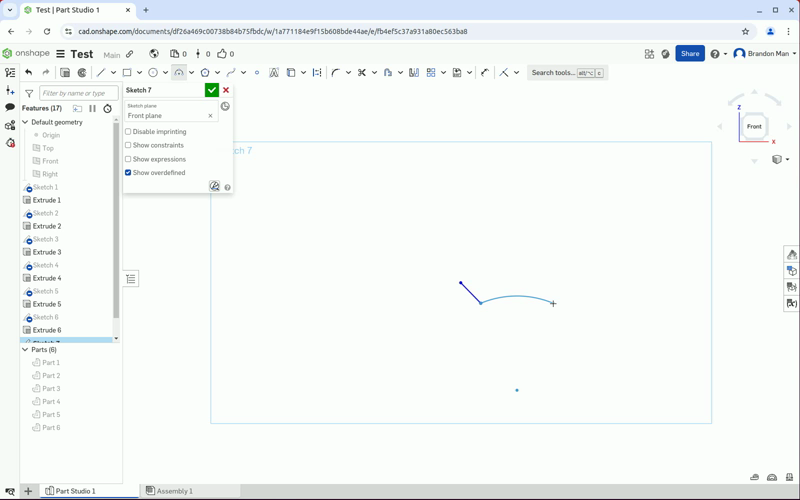
click(553, 303)
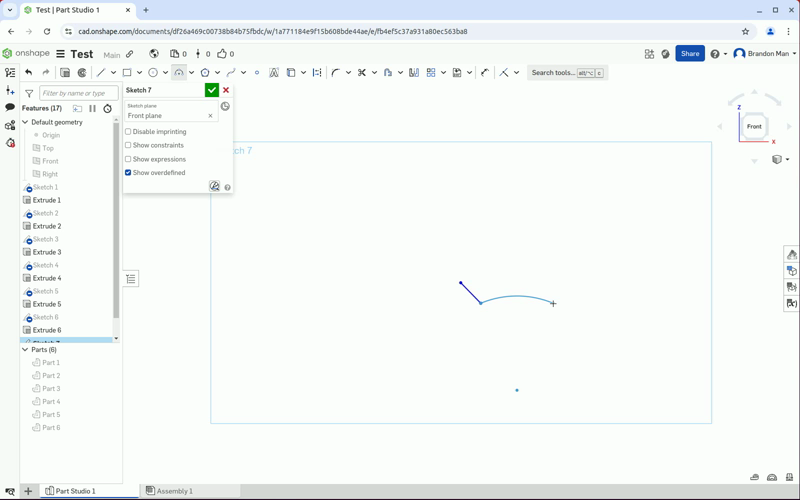
mouse_move(516, 288)
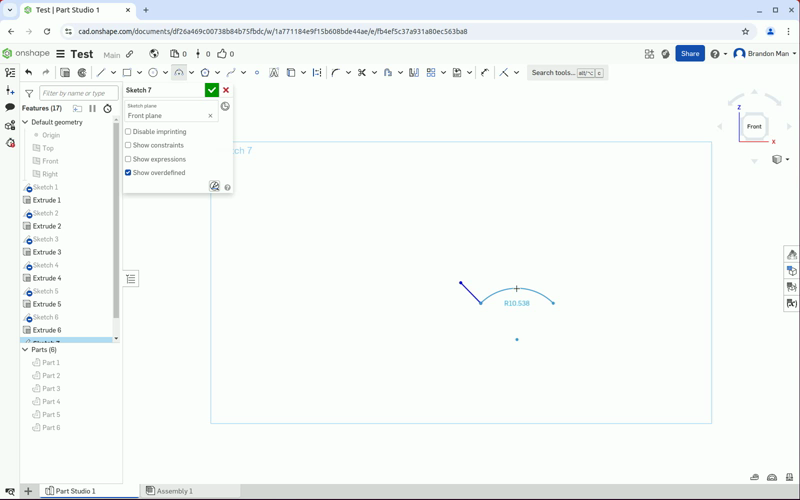
click(516, 288)
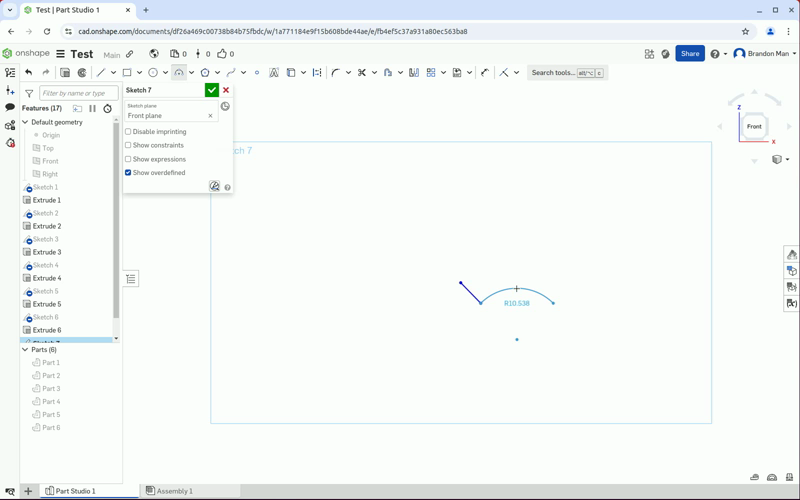
key_up(shift)
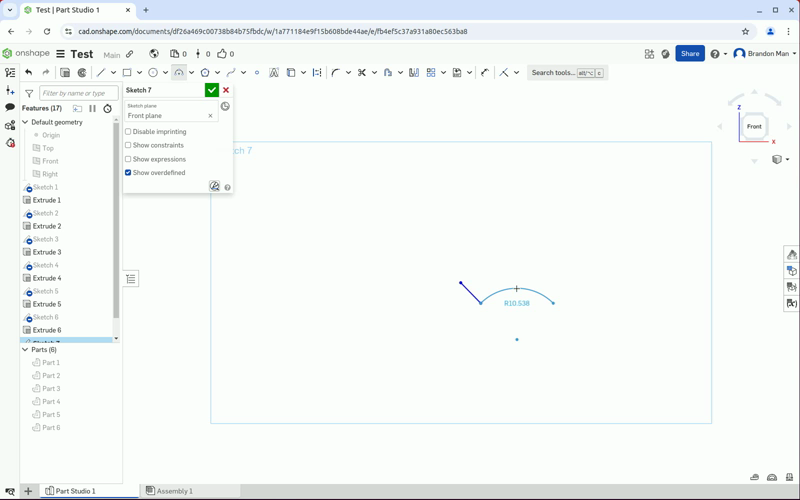
key(esc)
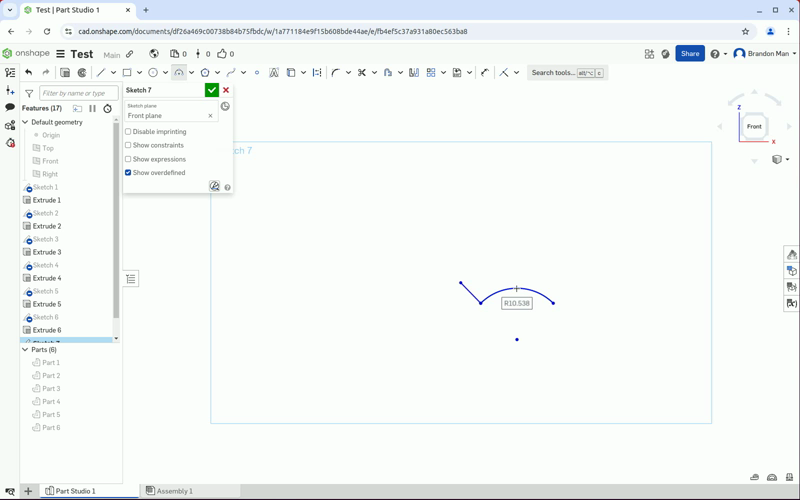
key(l)
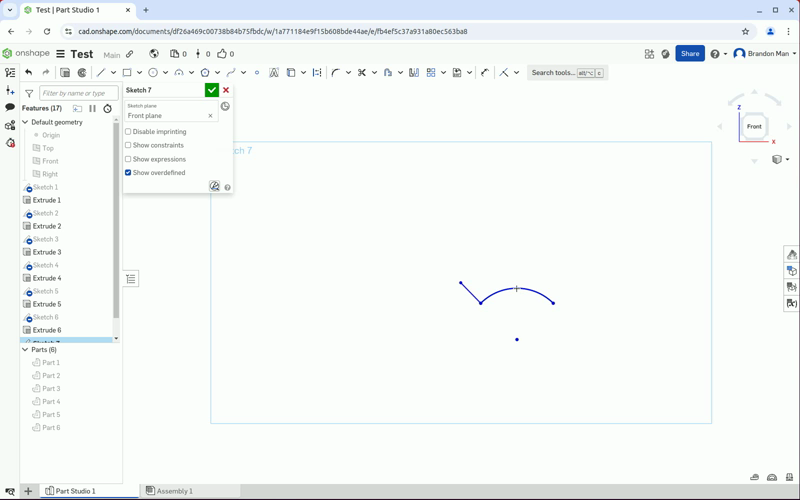
mouse_move(553, 303)
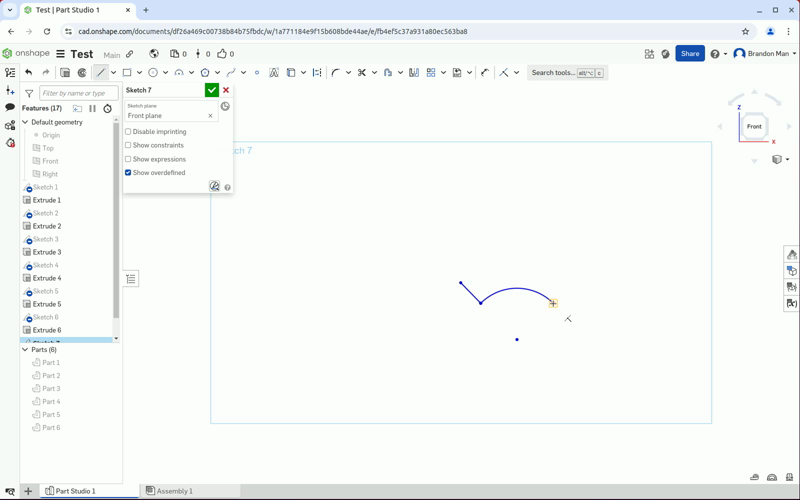
click(553, 303)
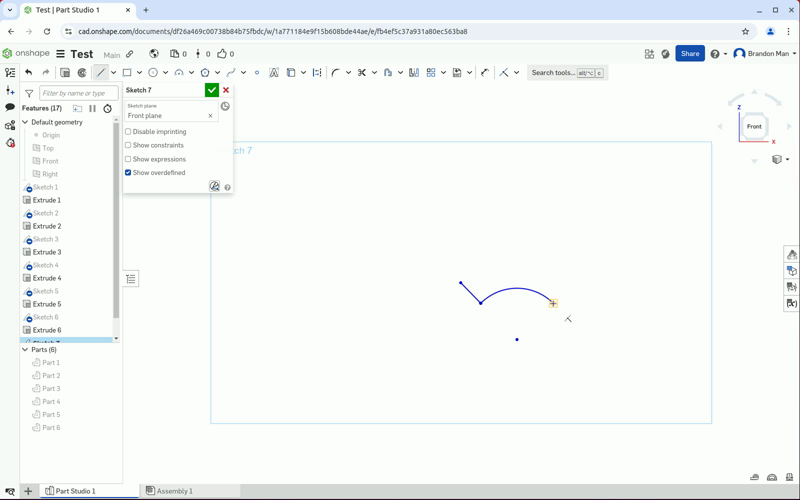
key_down(shift)
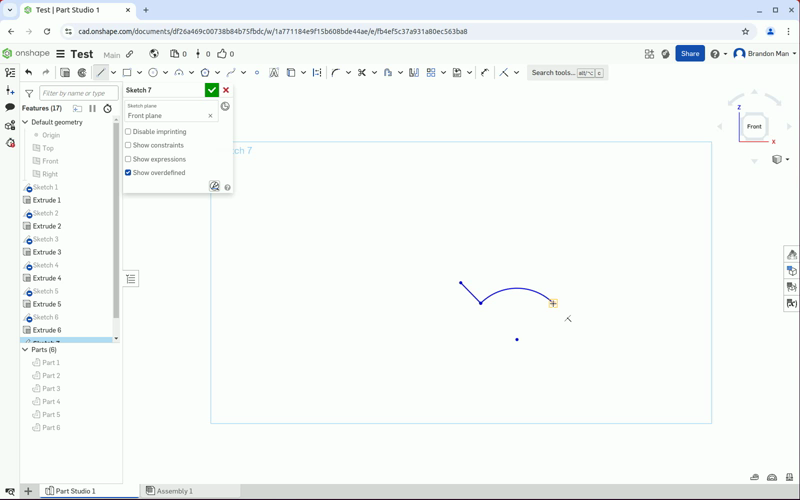
mouse_move(583, 303)
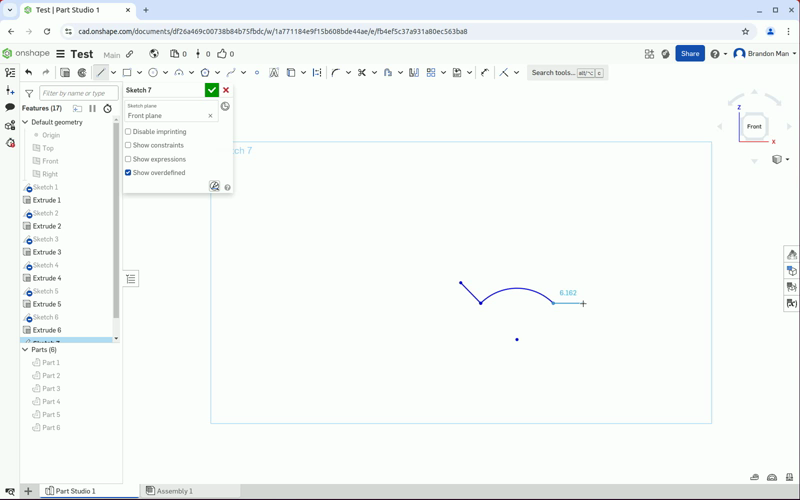
mouse_move(573, 282)
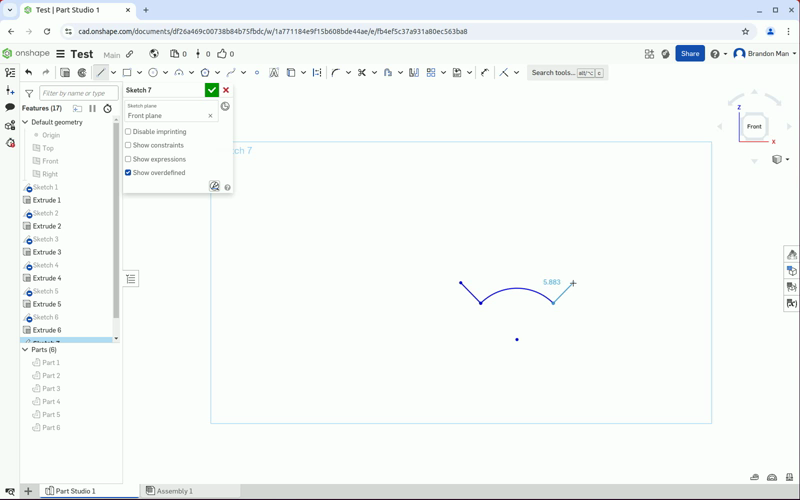
click(573, 282)
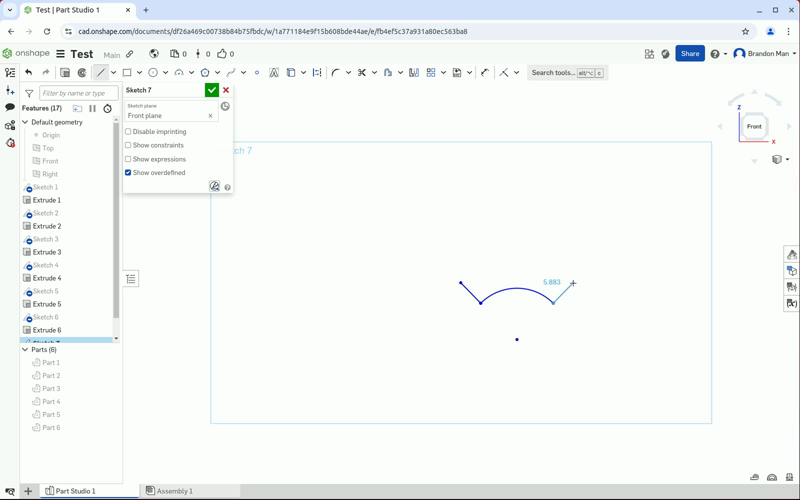
key_up(shift)
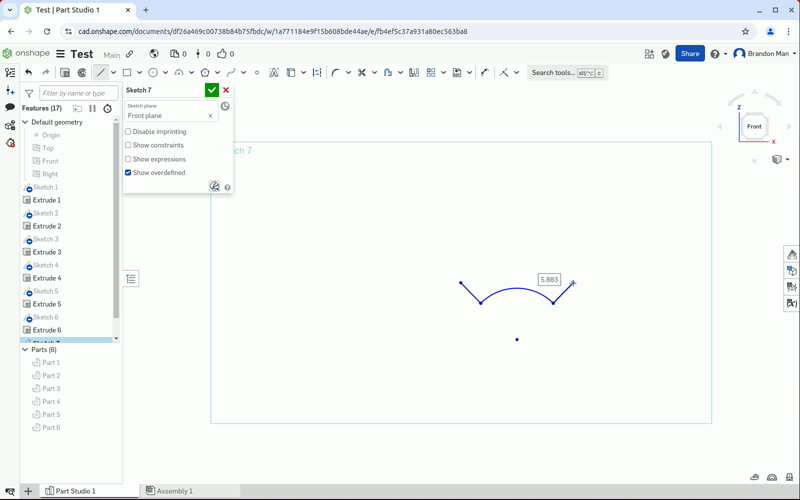
key_down(shift)
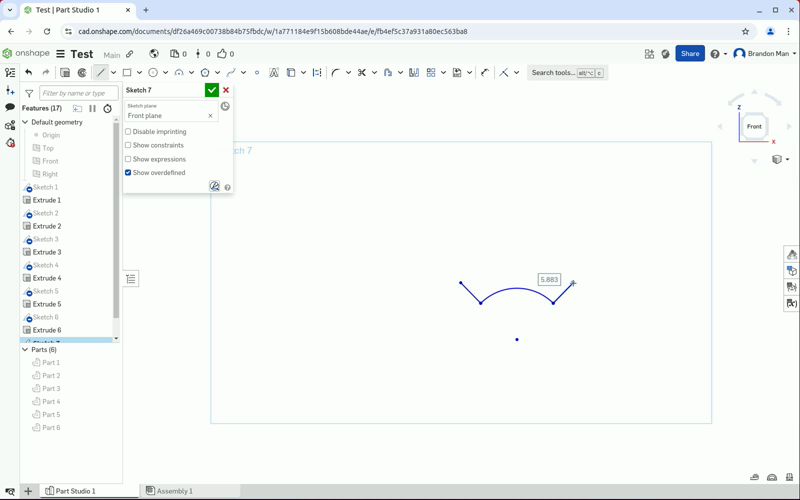
mouse_move(460, 282)
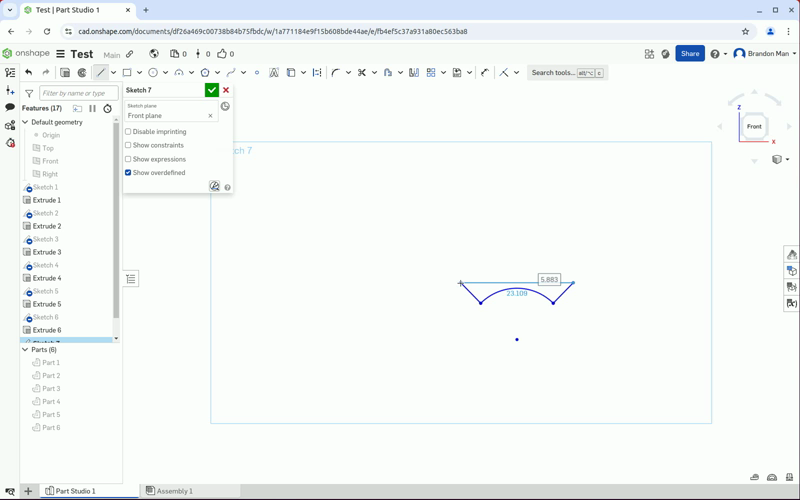
key_up(shift)
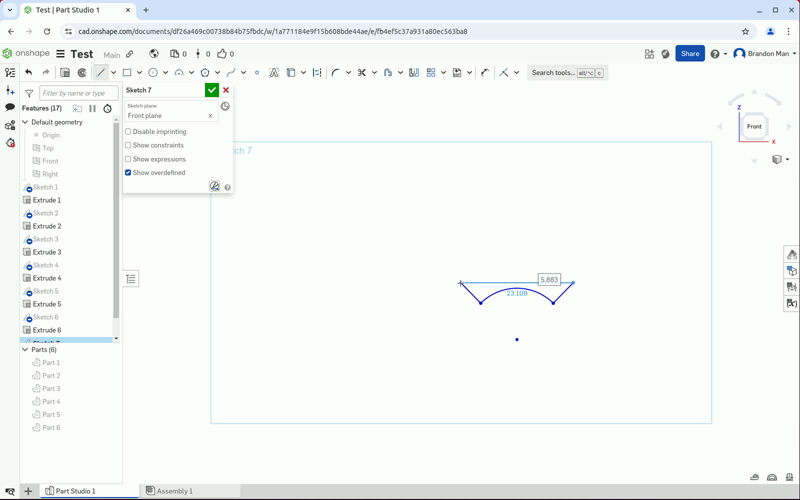
click(460, 282)
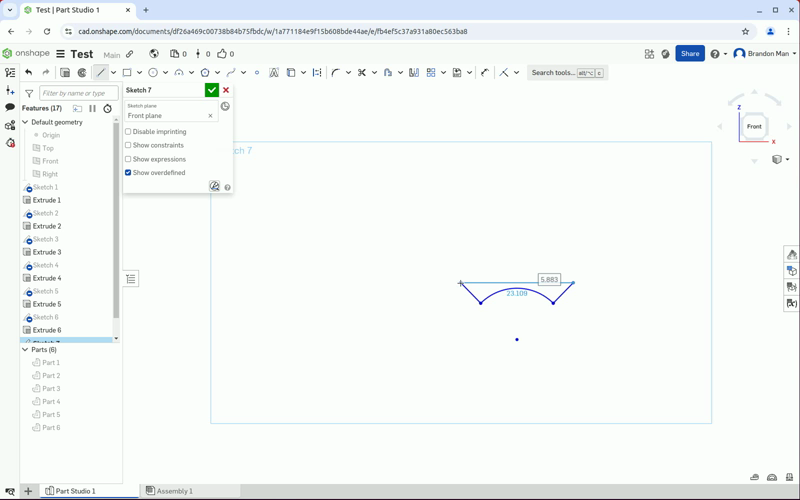
key(esc)
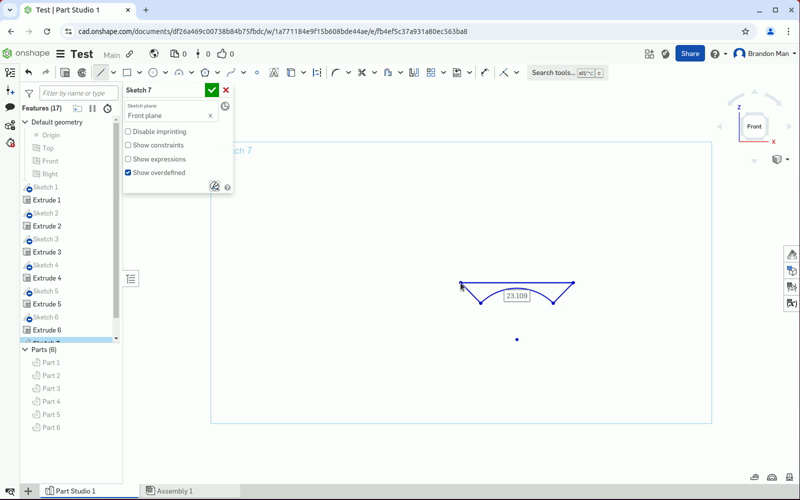
mouse_move(529, 287)
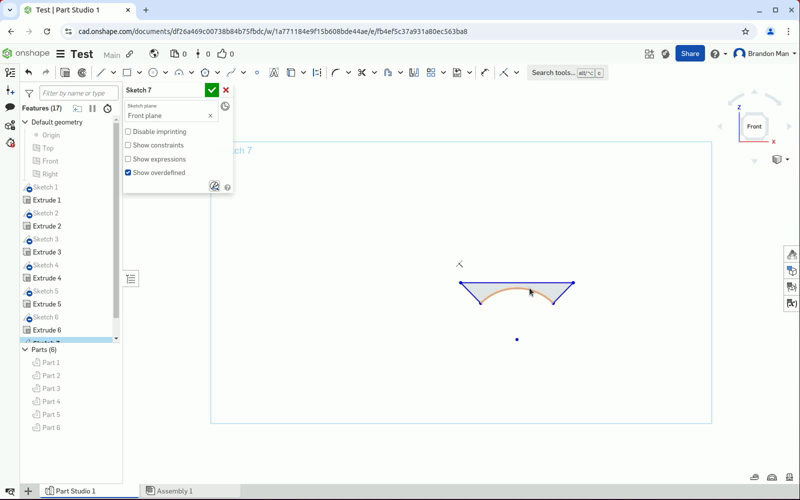
scroll(6)
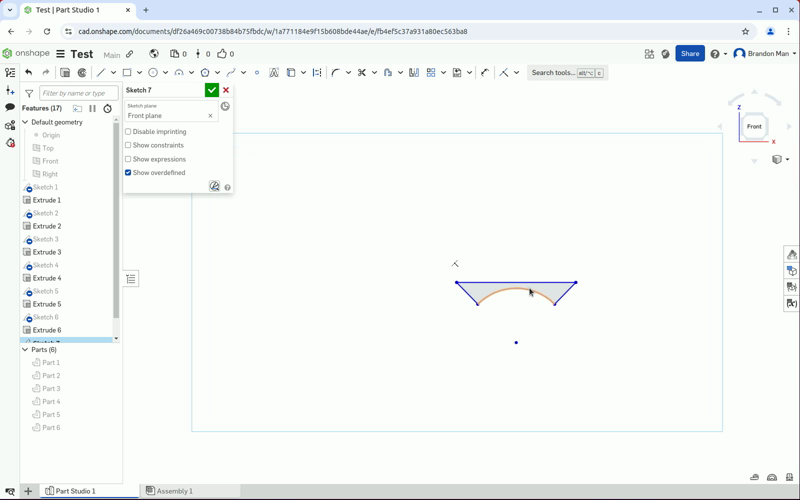
scroll(6)
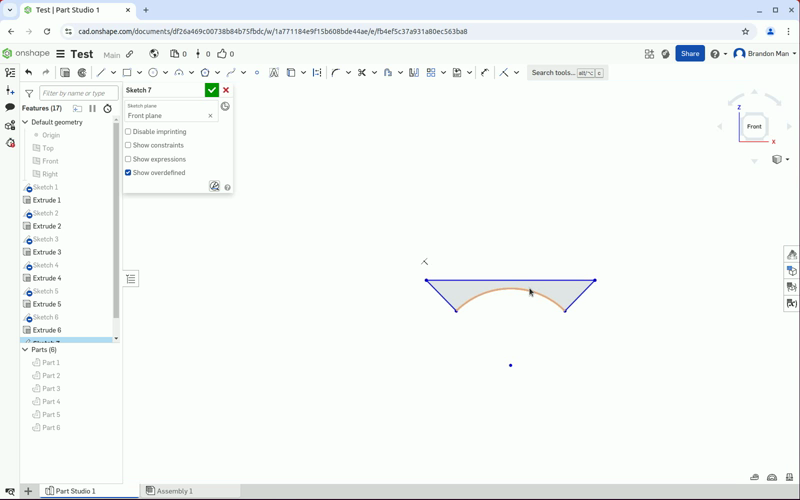
scroll(6)
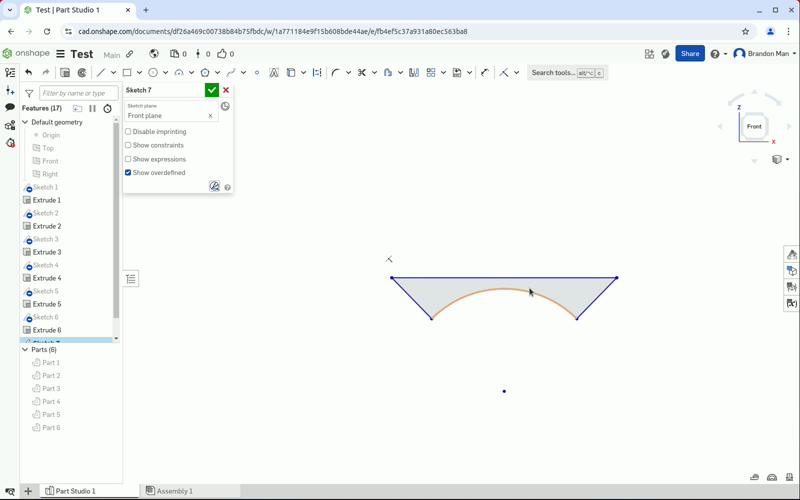
scroll(6)
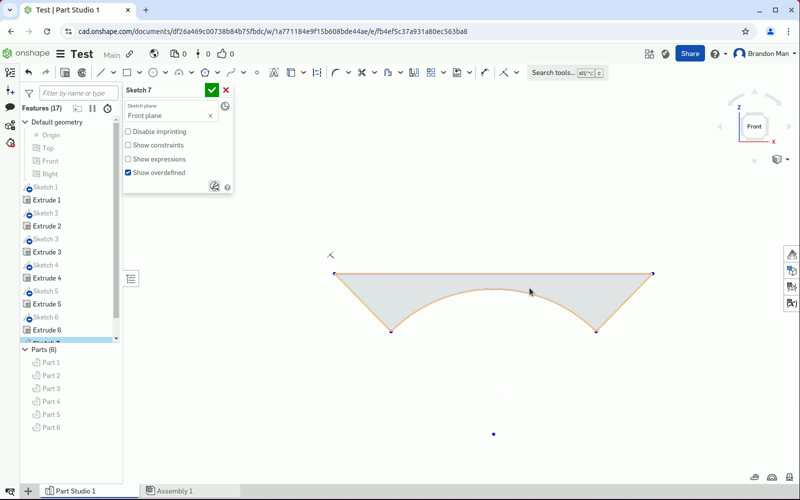
scroll(6)
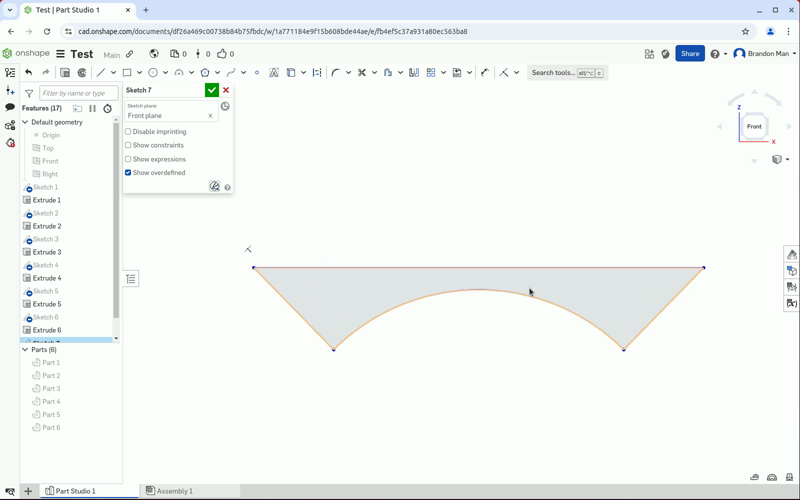
scroll(6)
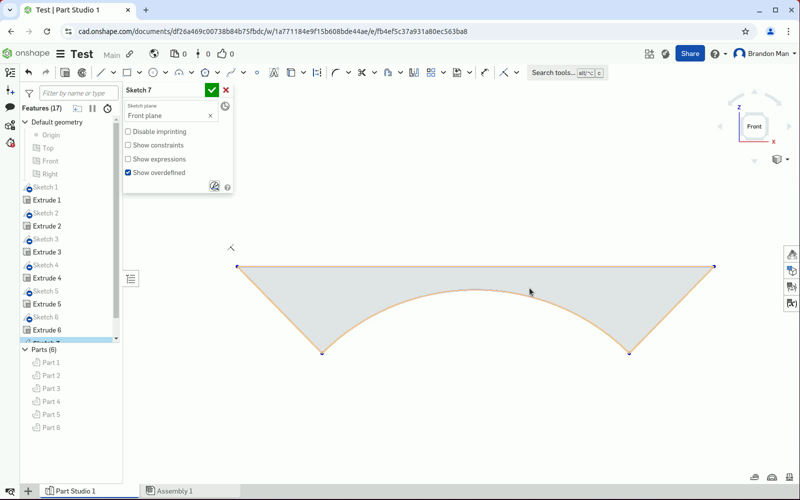
scroll(6)
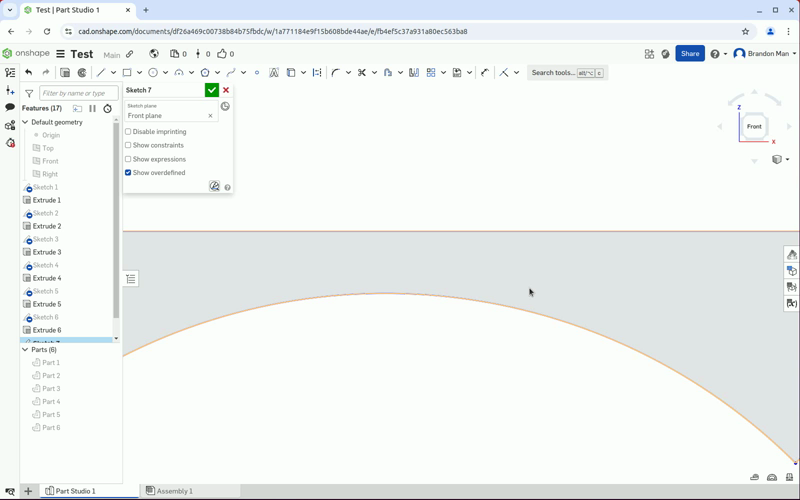
click(529, 287)
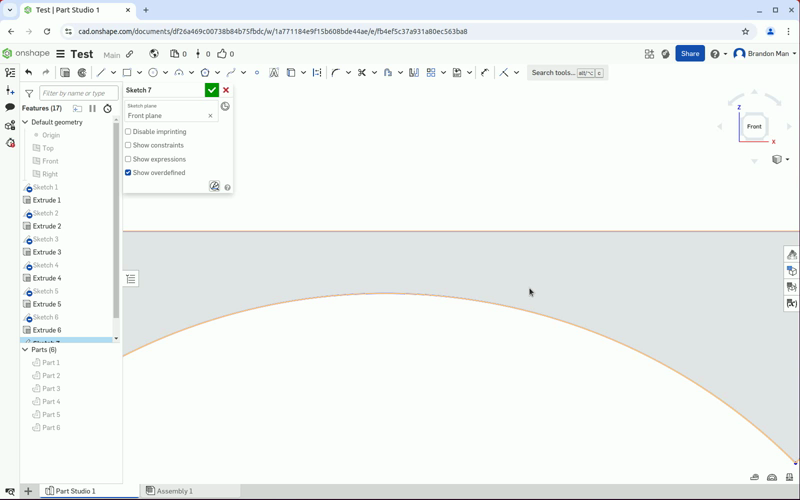
scroll(-6)
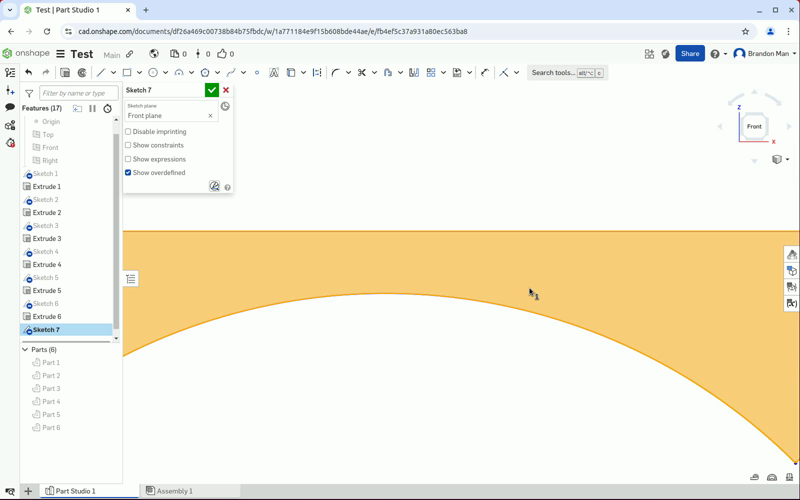
scroll(-6)
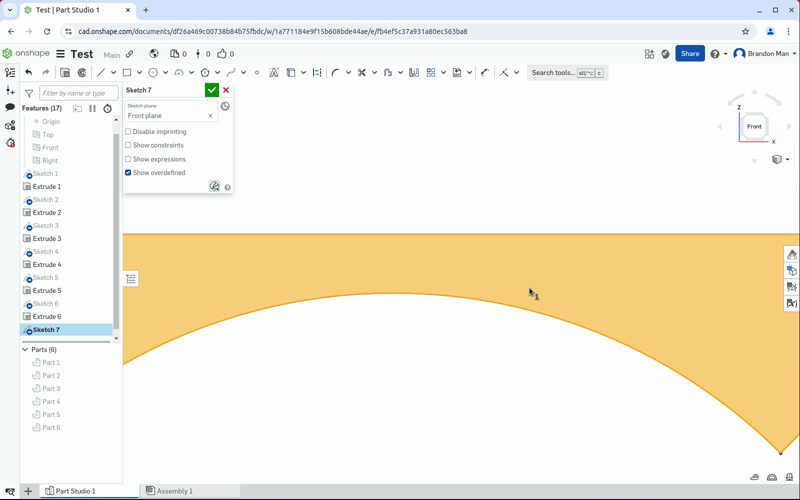
scroll(-6)
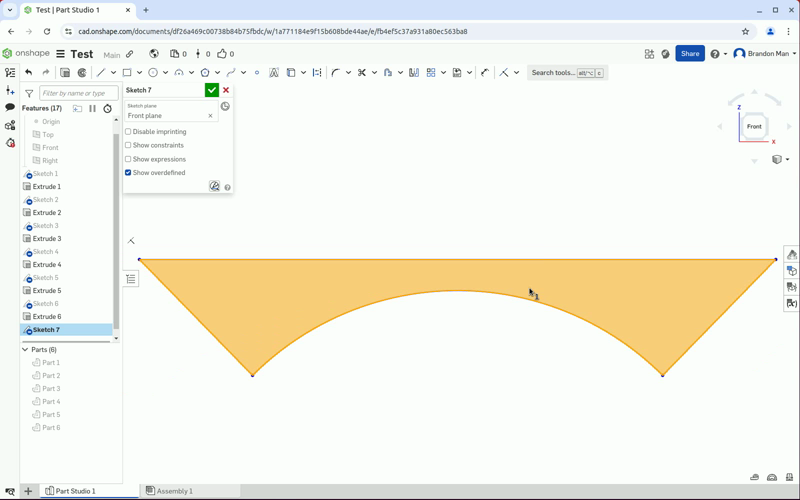
scroll(-6)
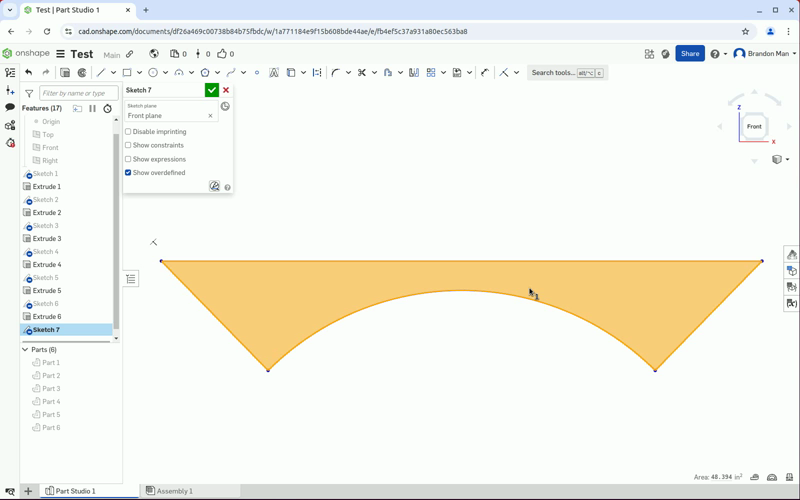
scroll(-6)
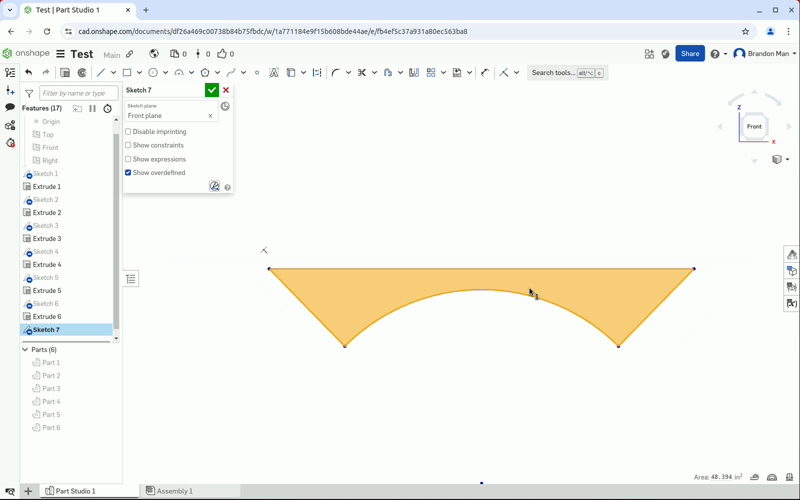
scroll(-6)
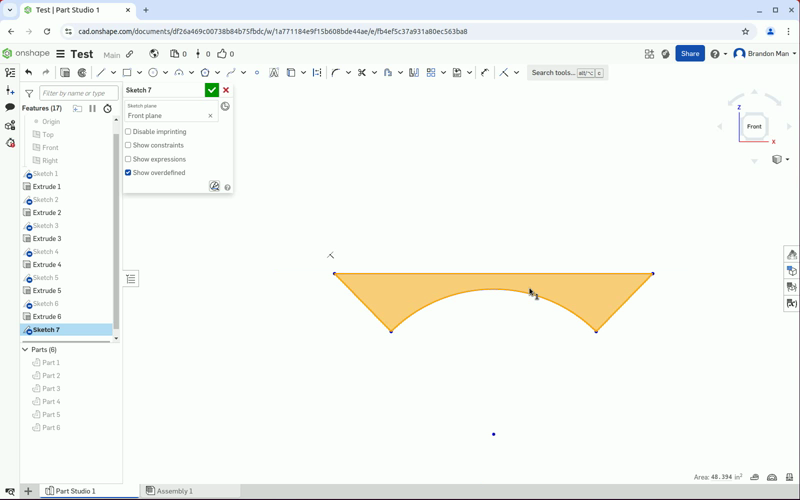
scroll(-6)
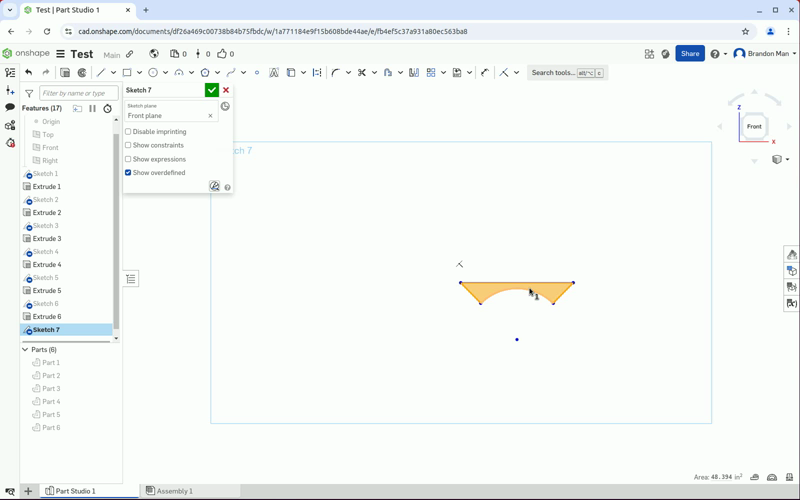
mouse_move(73, 352)
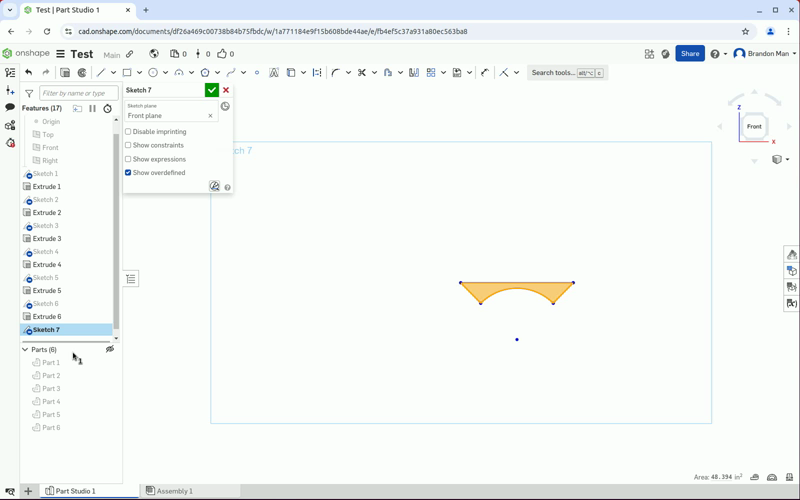
key(shift+y)
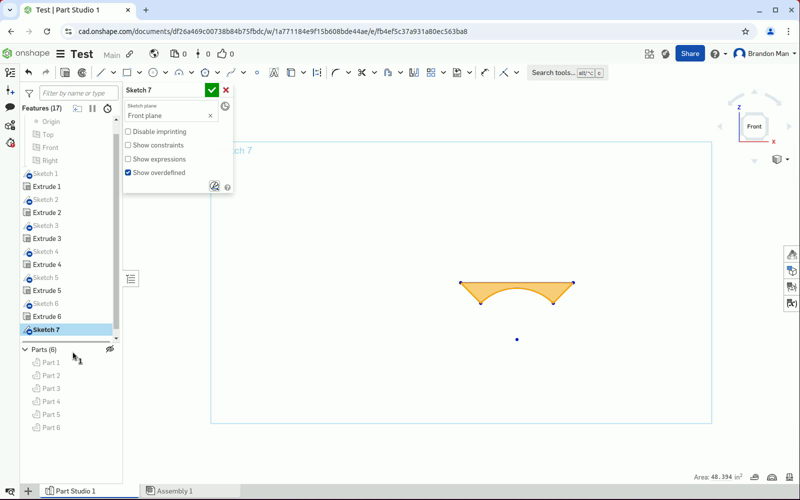
key(shift+e)
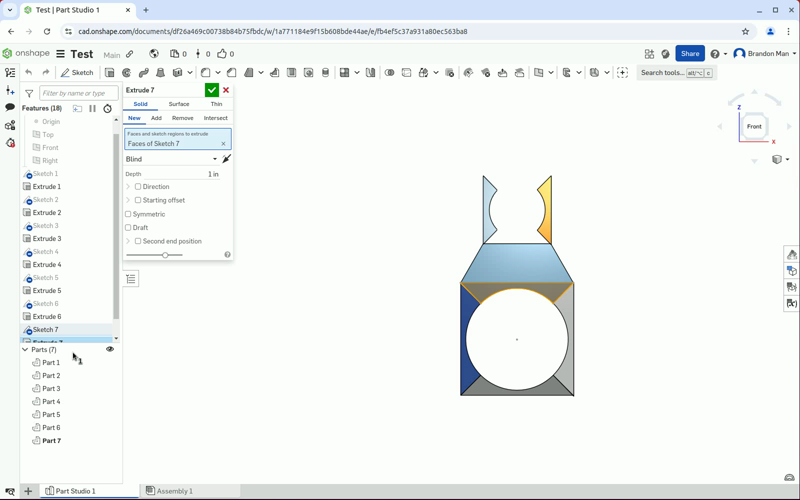
mouse_move(143, 106)
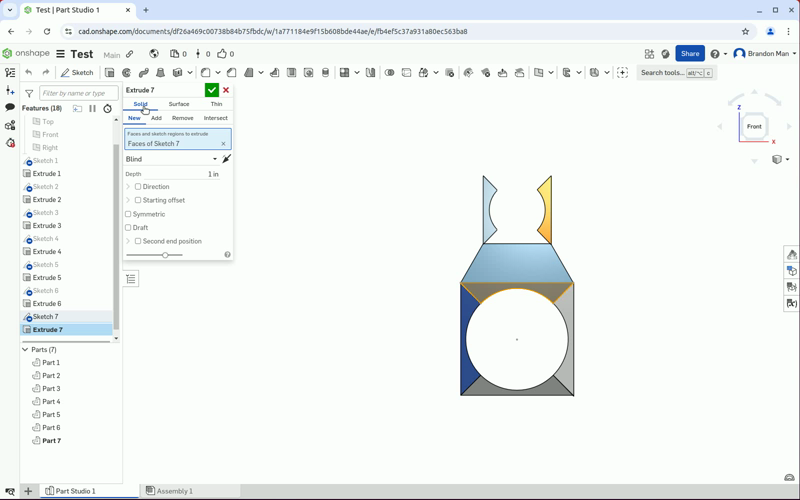
click(143, 106)
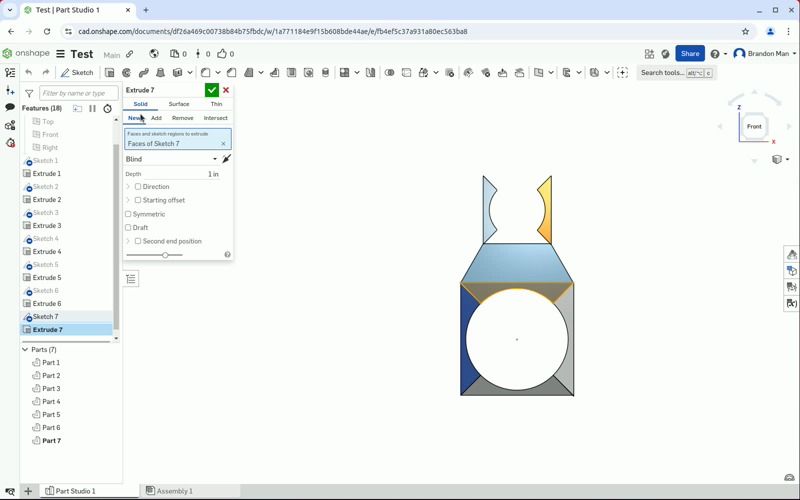
mouse_move(137, 120)
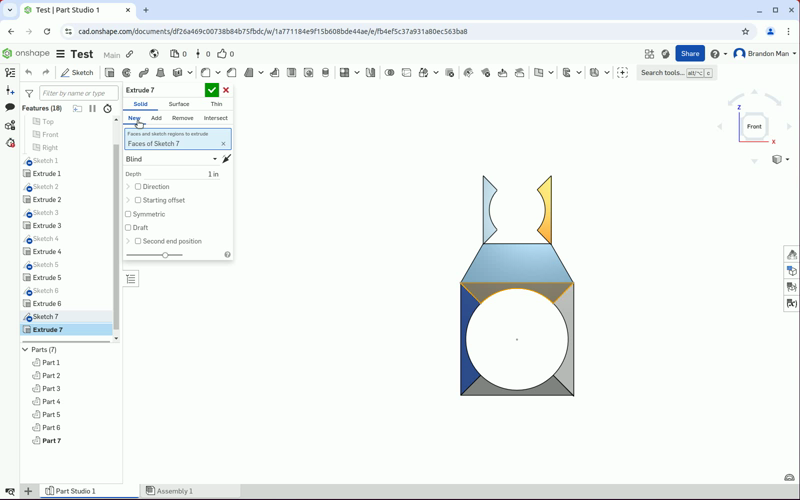
click(137, 120)
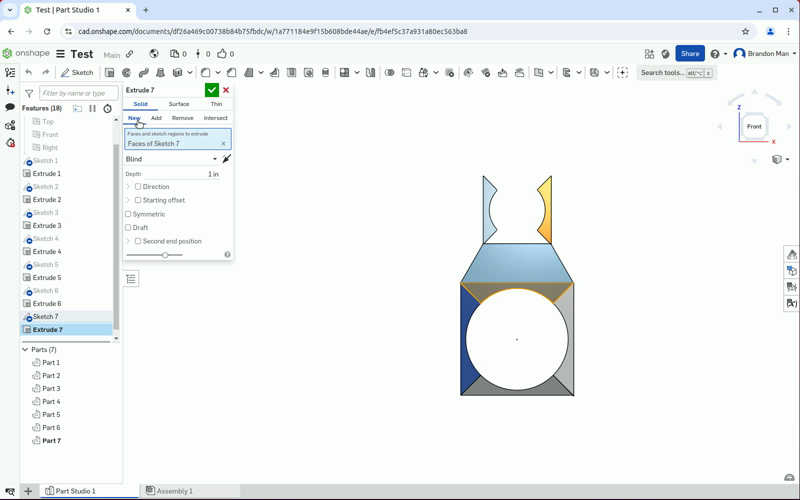
key(tab, 4)
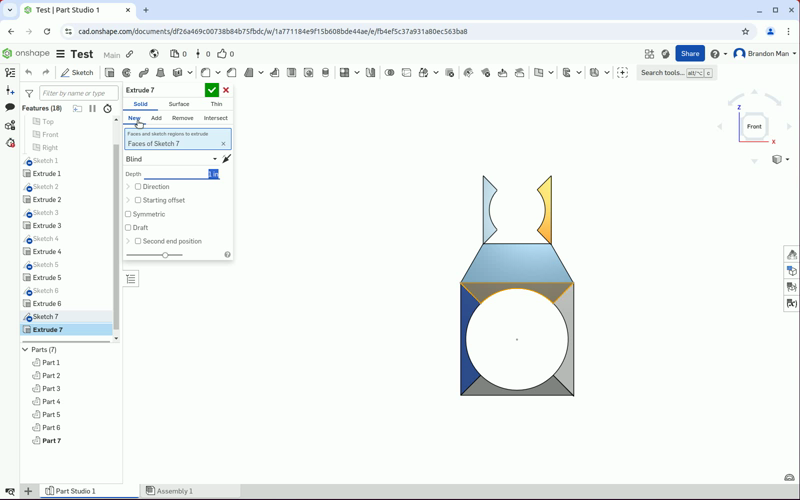
text(4.574)
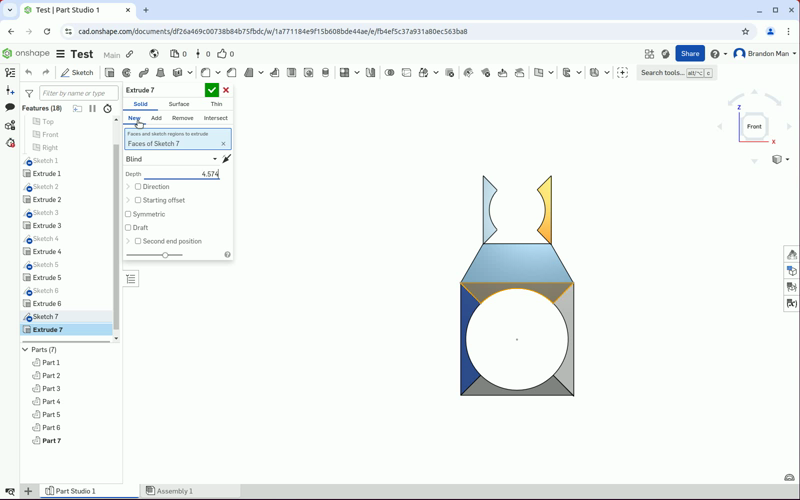
key(enter)
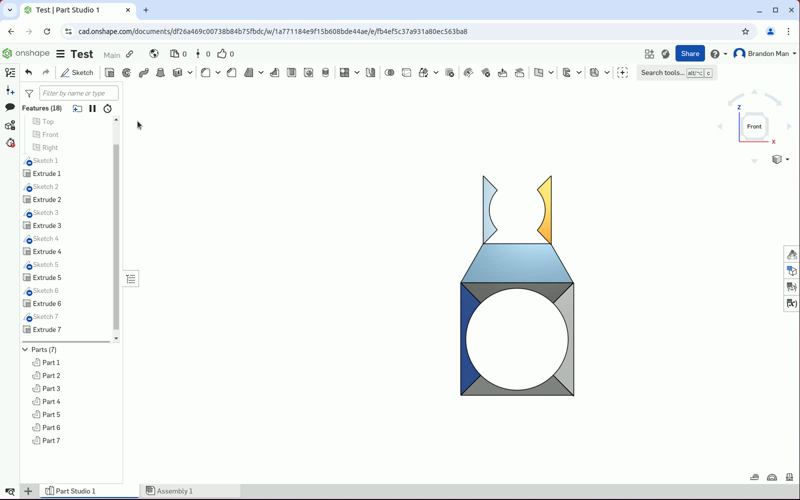
key(shift+h)
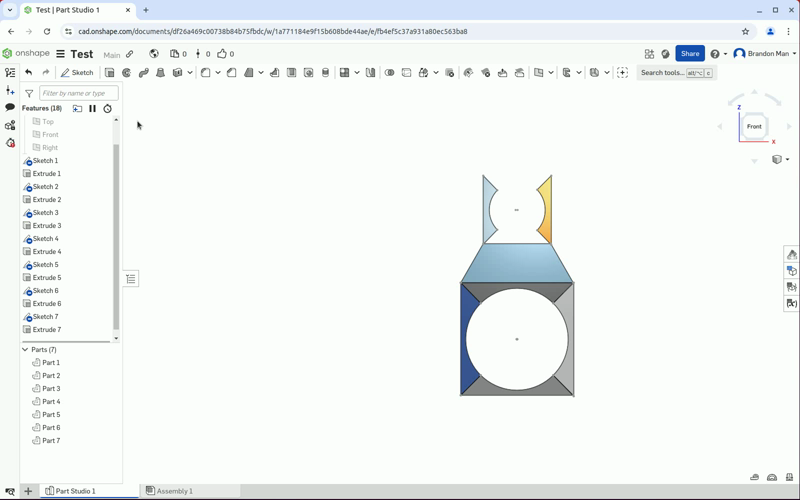
key(shift+h)
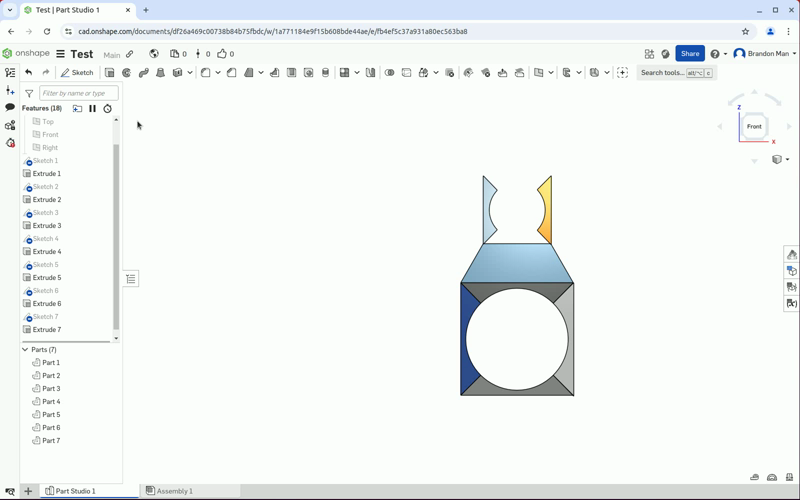
mouse_move(69, 163)
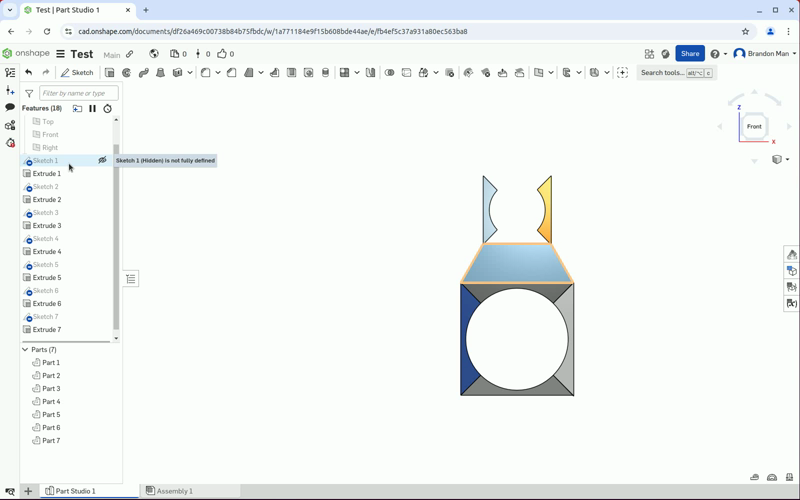
click(69, 163)
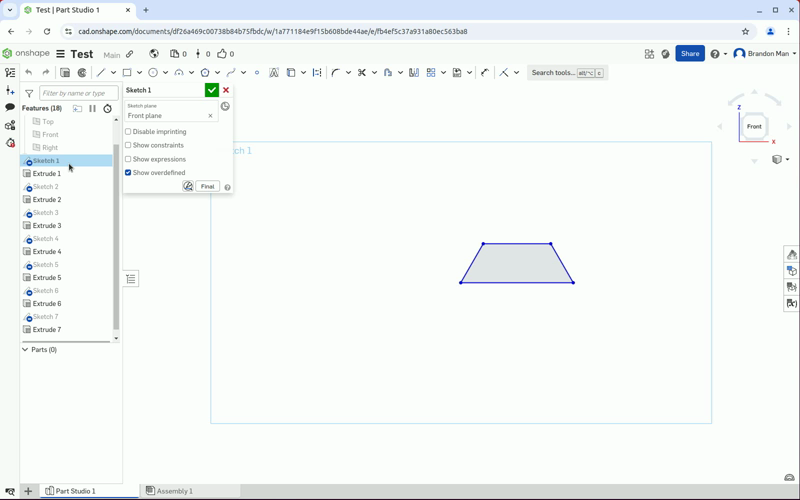
mouse_move(229, 92)
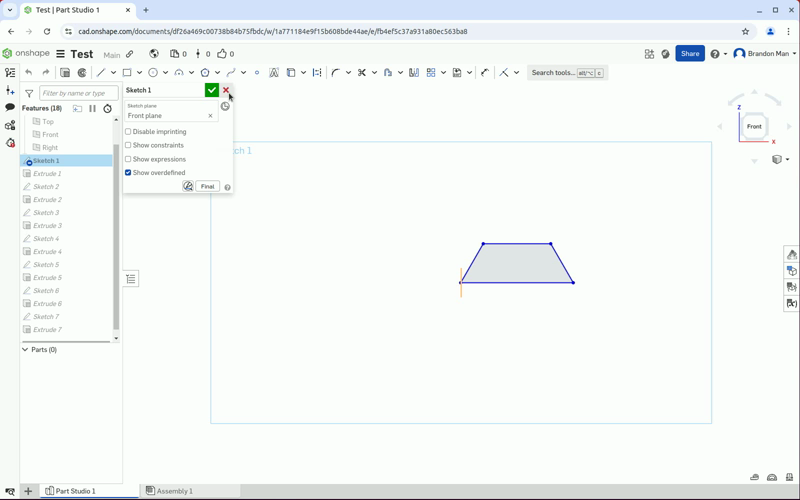
click(229, 92)
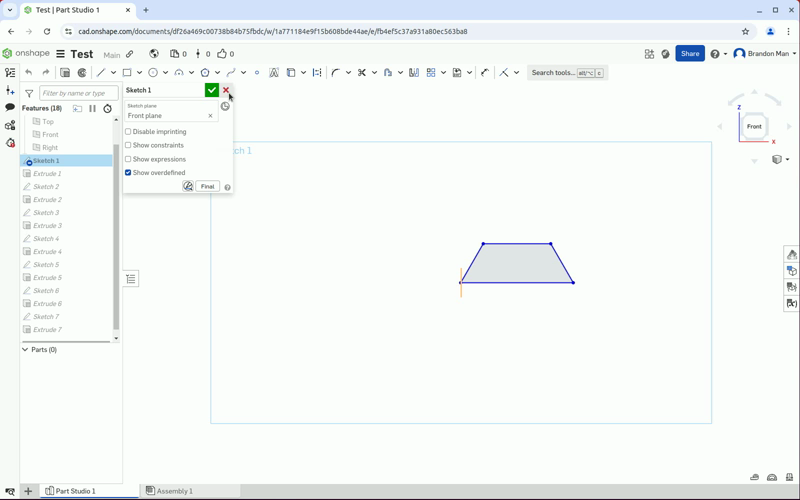
key(shift+s)
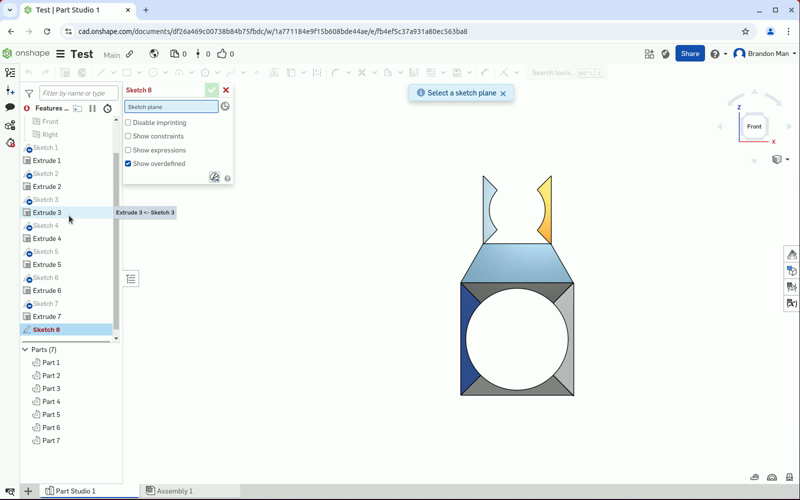
scroll(3)
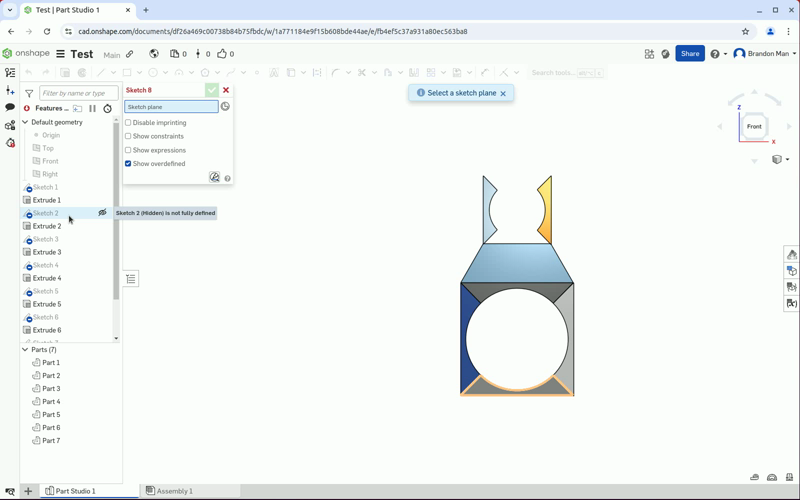
mouse_move(69, 163)
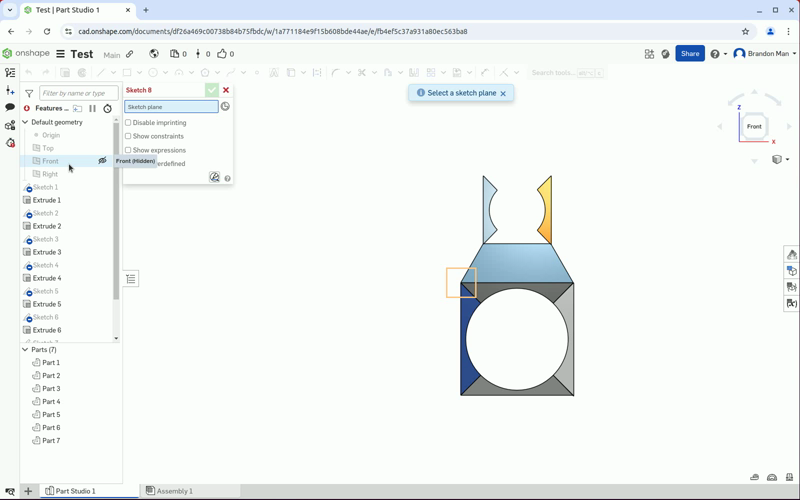
click(69, 163)
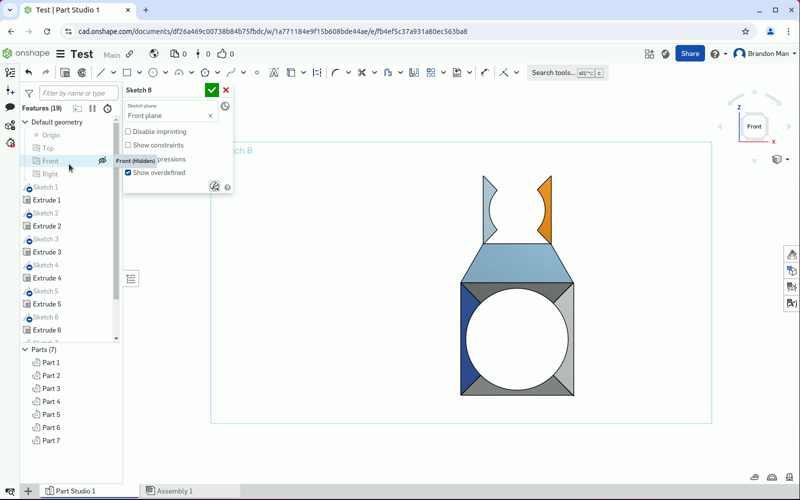
mouse_move(73, 352)
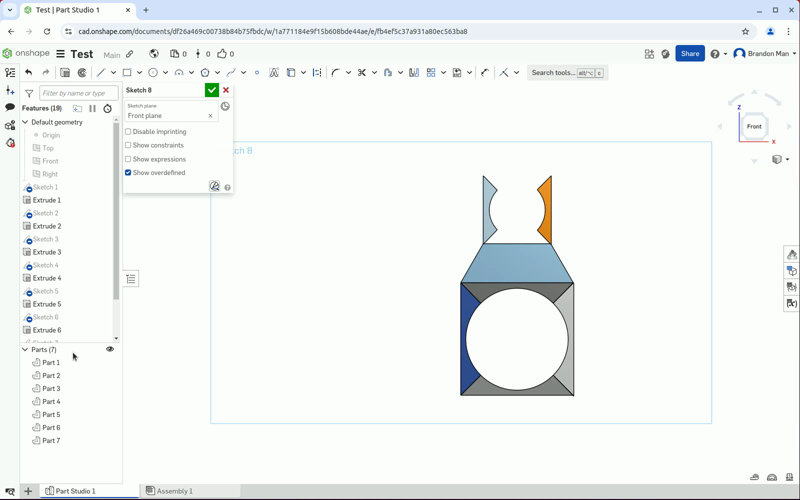
key(y)
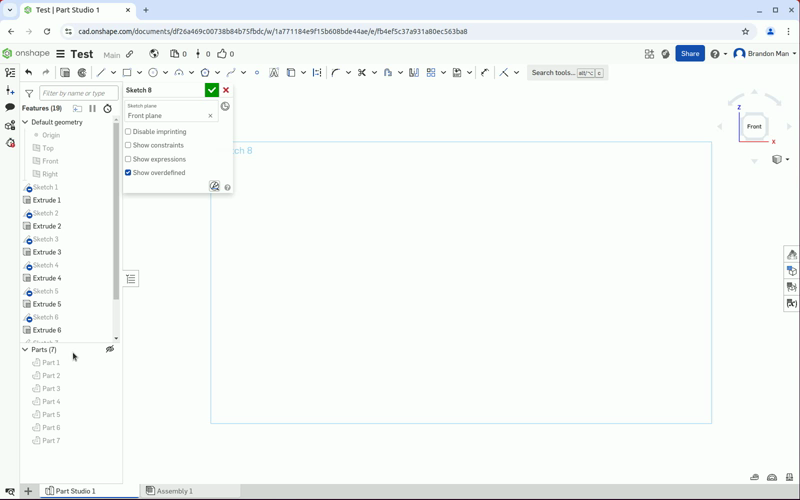
key(l)
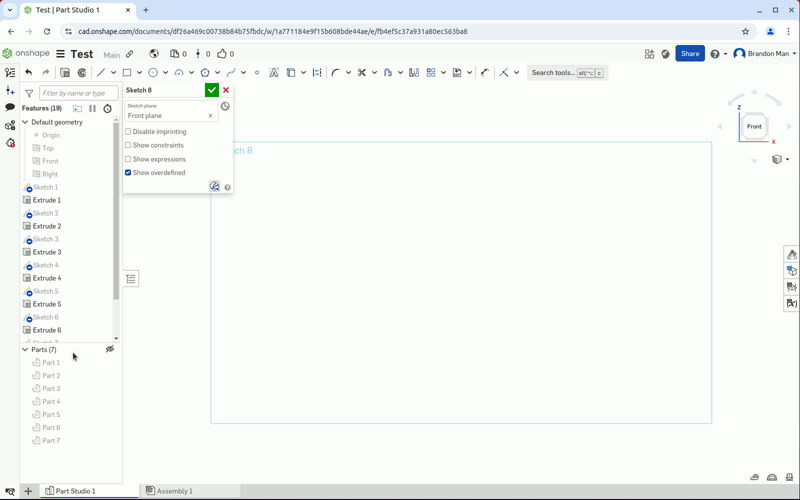
key_down(shift)
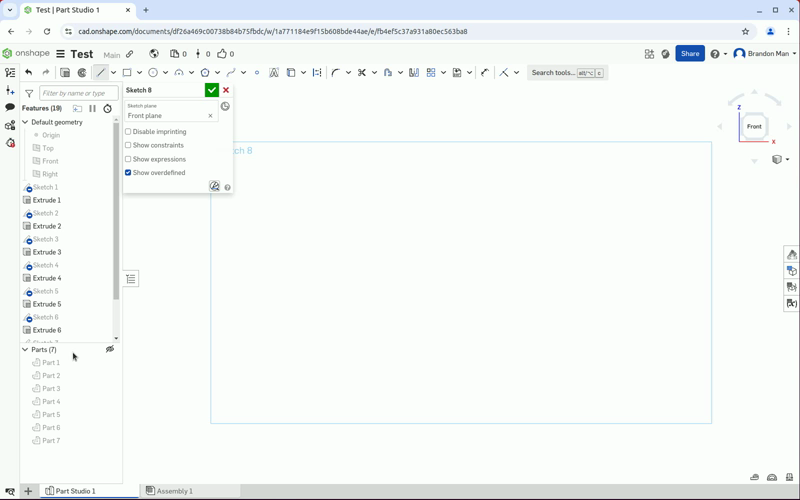
mouse_move(483, 244)
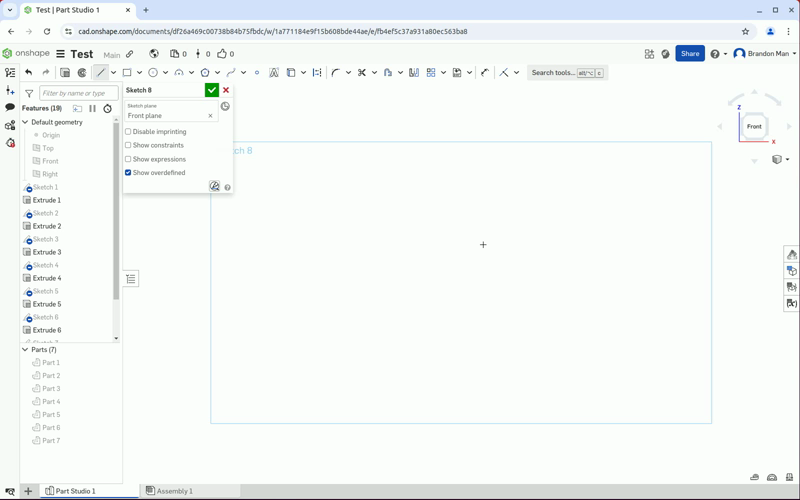
click(483, 244)
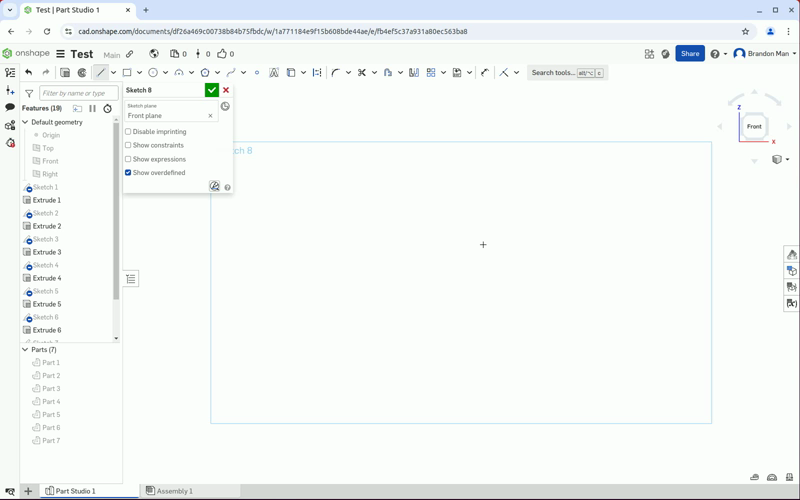
key_up(shift)
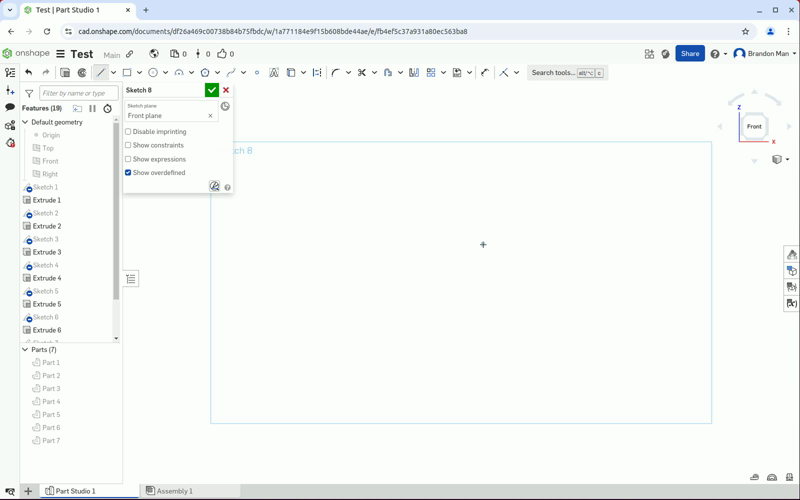
key_down(shift)
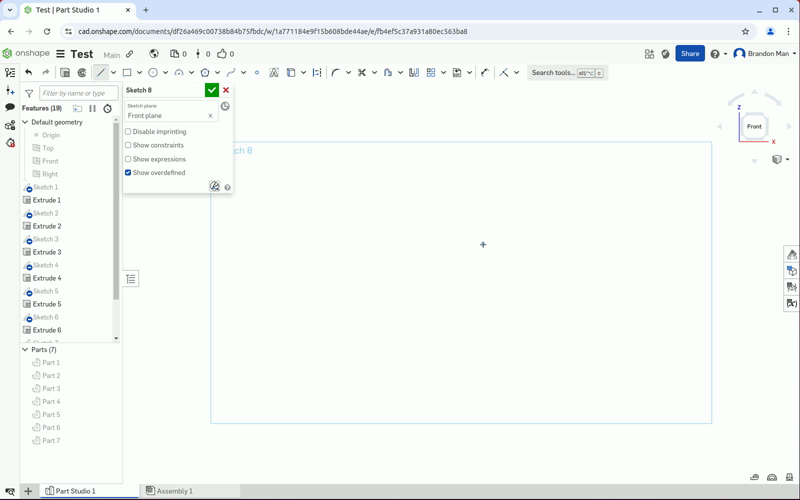
mouse_move(551, 244)
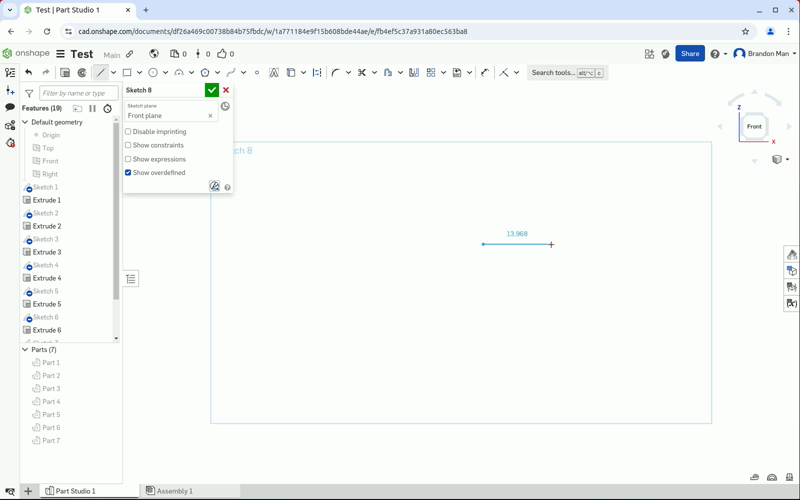
click(551, 244)
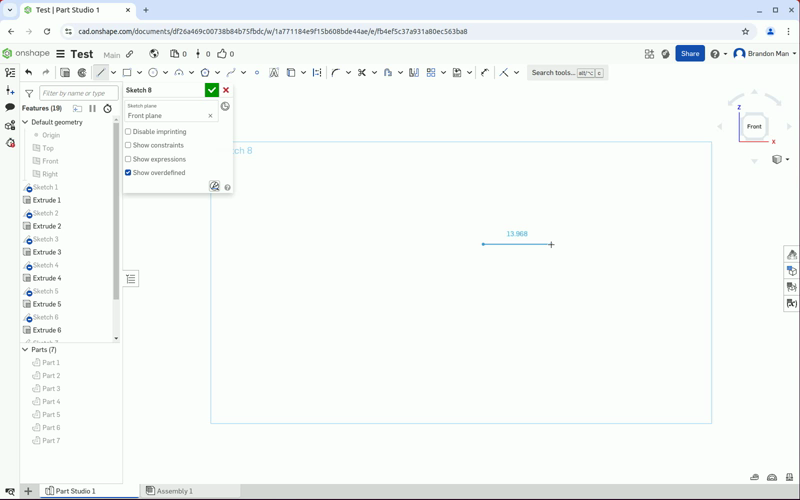
key_up(shift)
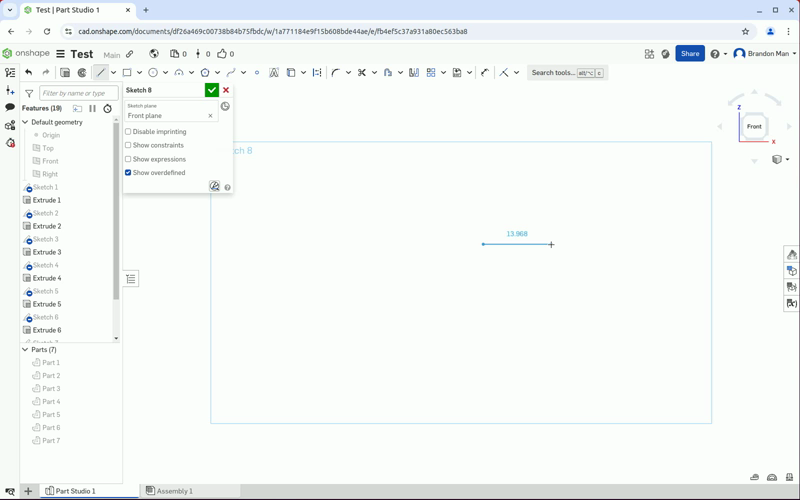
key_down(shift)
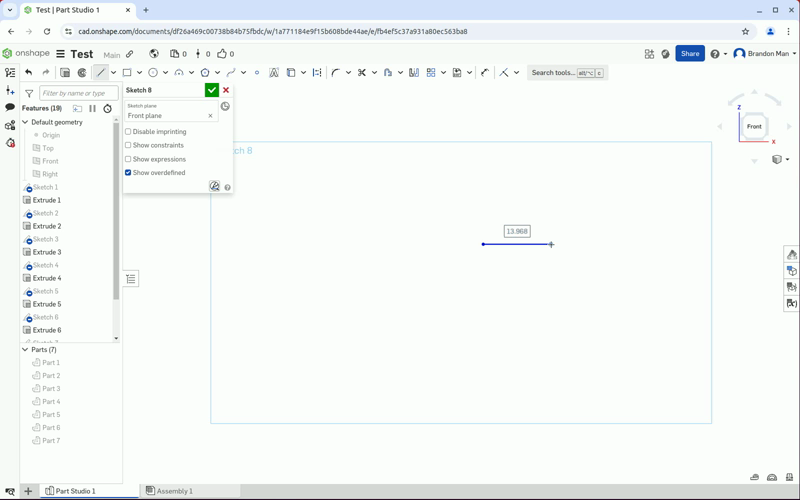
mouse_move(581, 244)
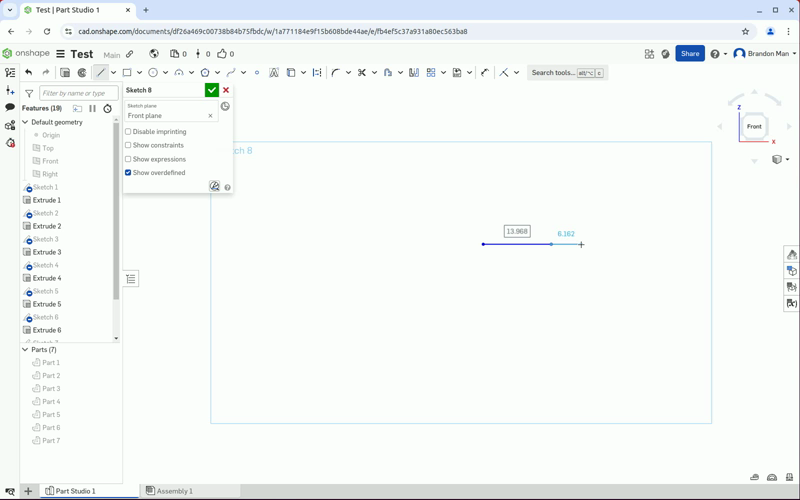
mouse_move(537, 229)
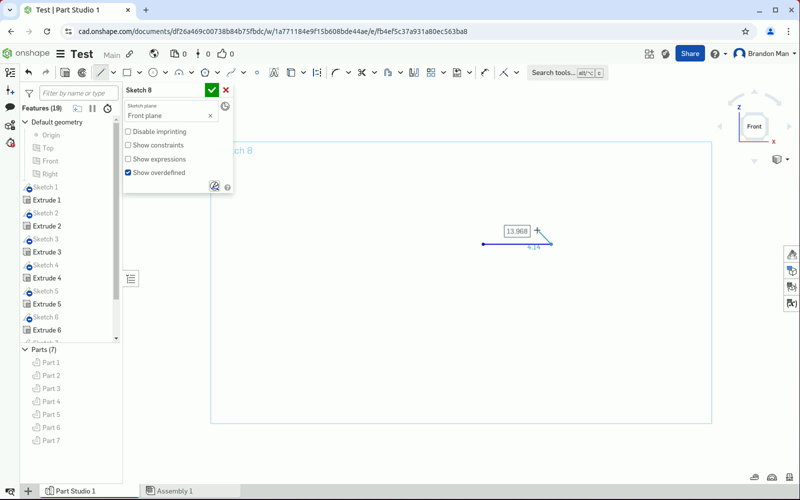
click(537, 229)
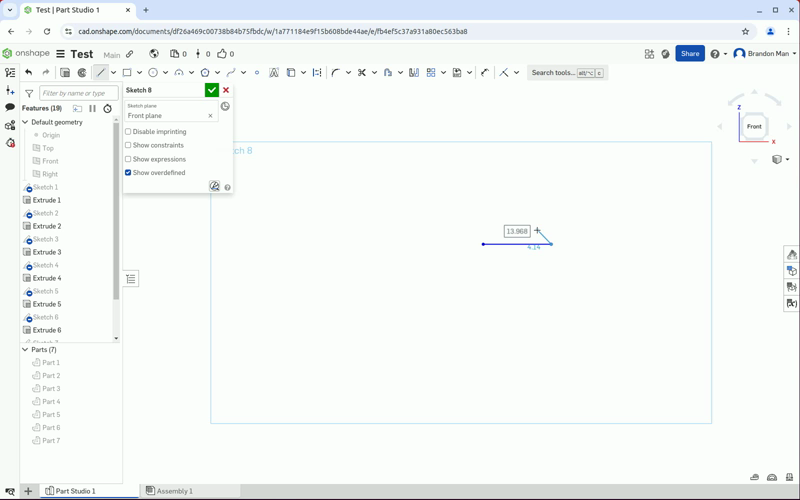
key_up(shift)
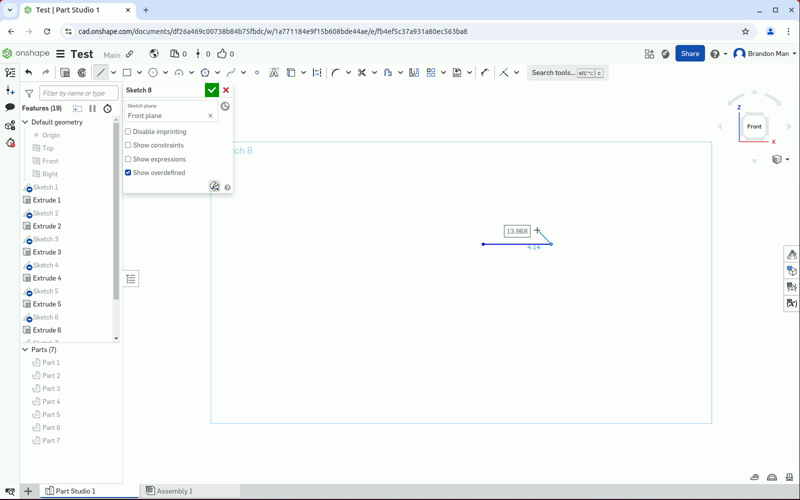
key(esc)
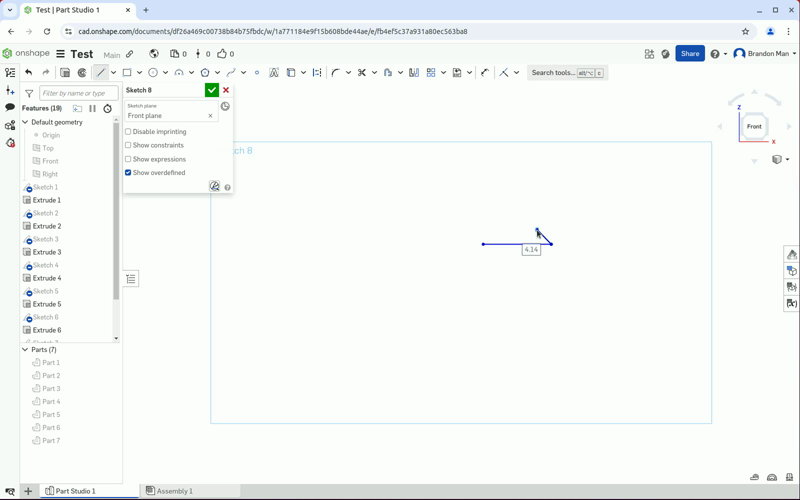
key(a)
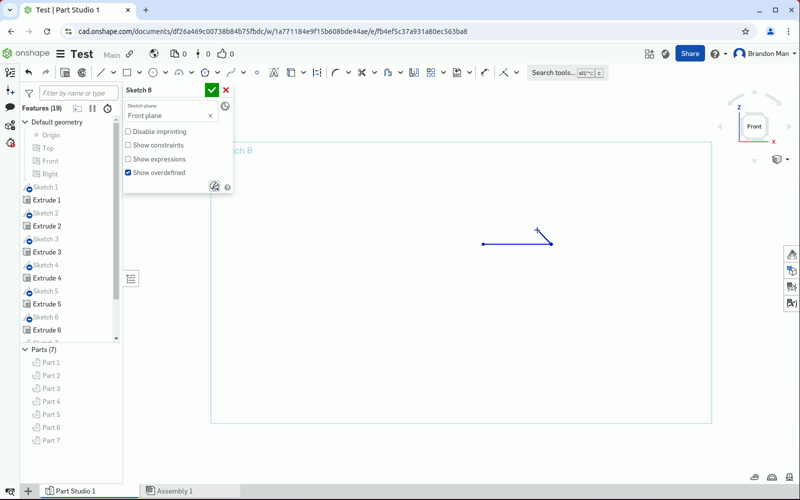
mouse_move(537, 229)
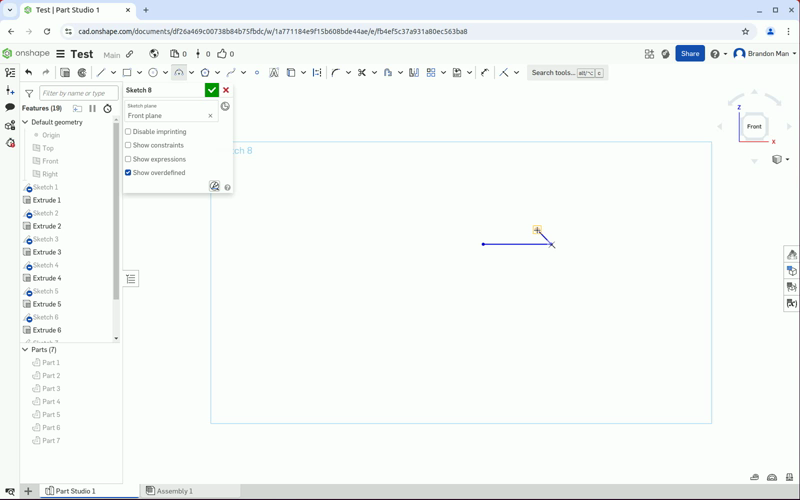
click(537, 229)
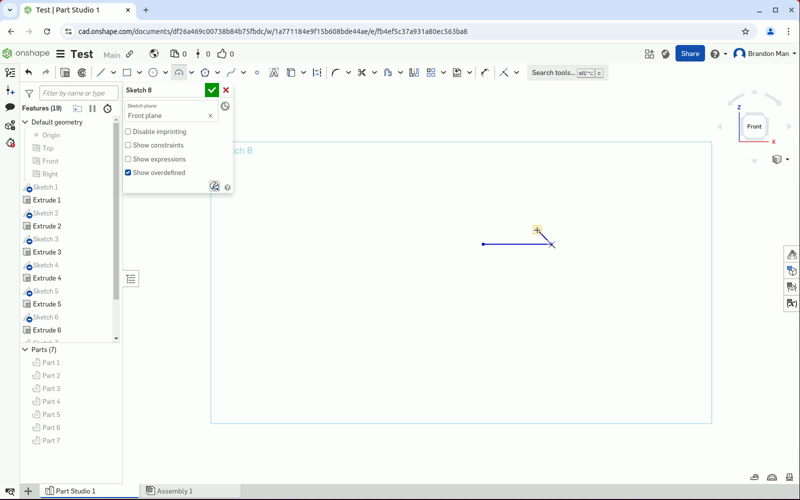
key_down(shift)
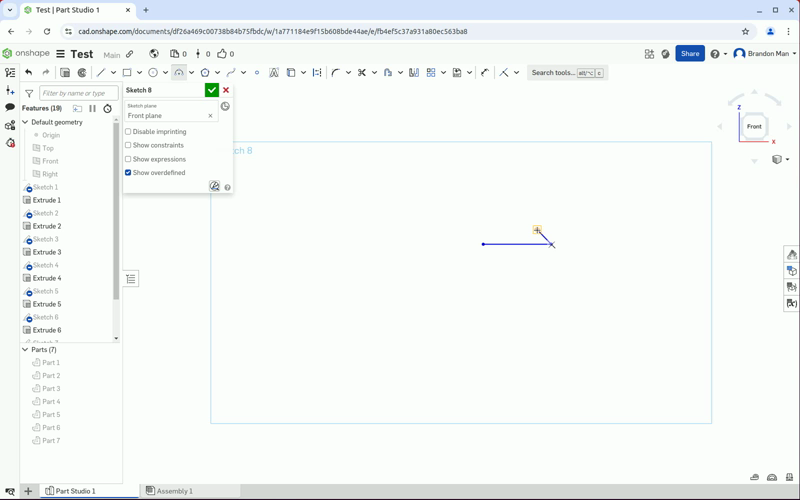
mouse_move(497, 229)
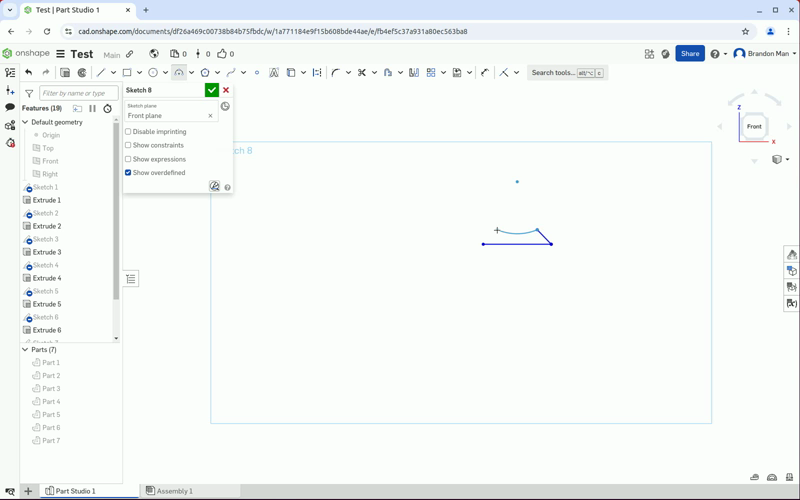
click(497, 229)
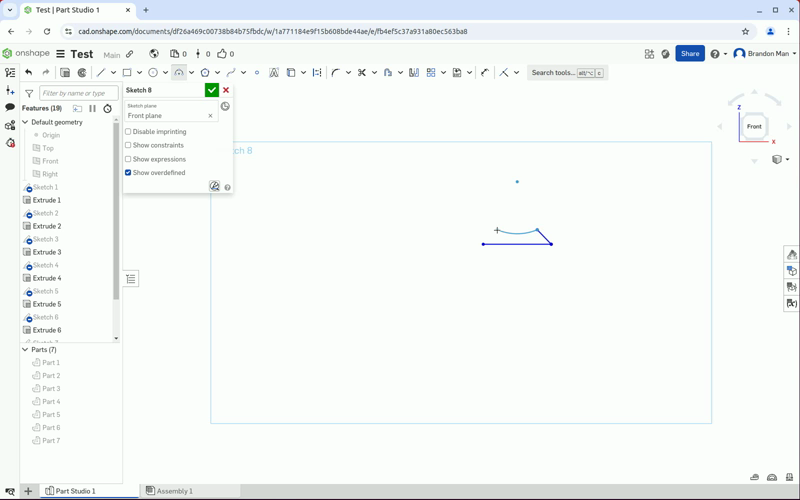
mouse_move(517, 237)
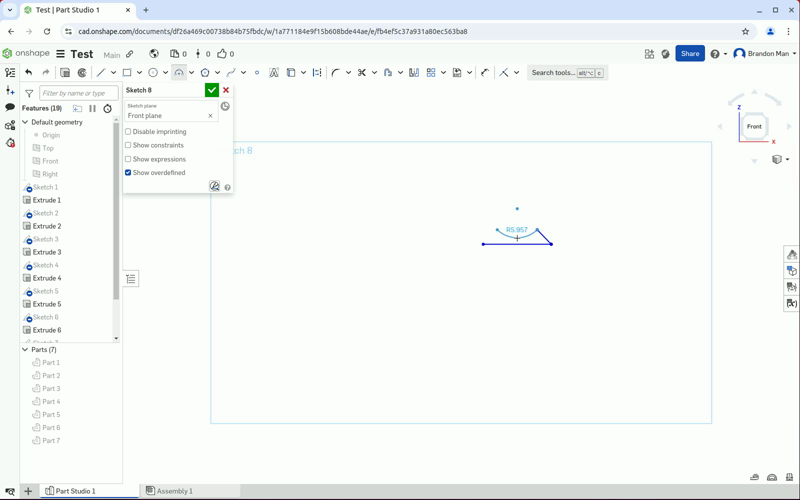
click(517, 237)
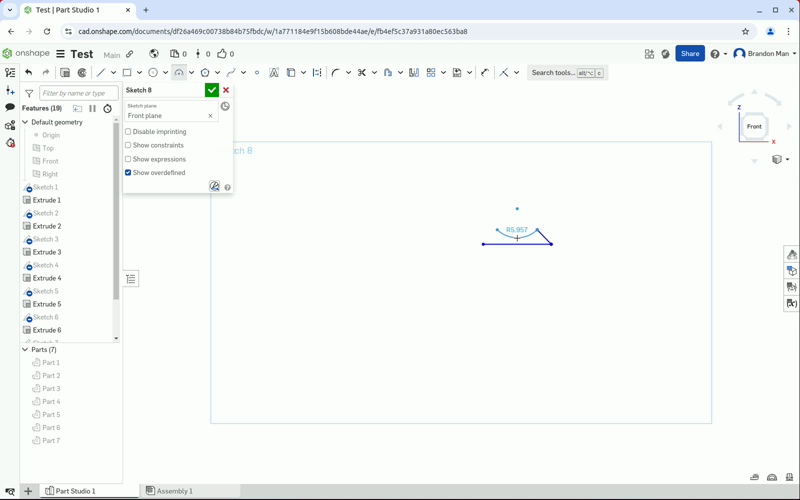
key_up(shift)
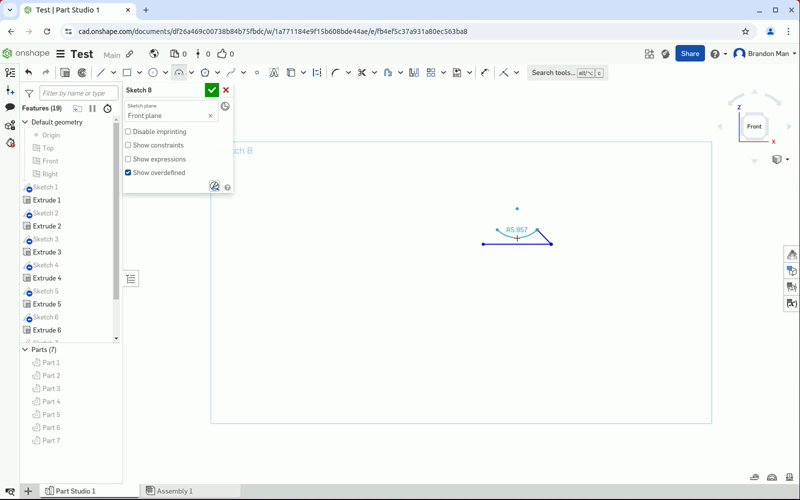
key(esc)
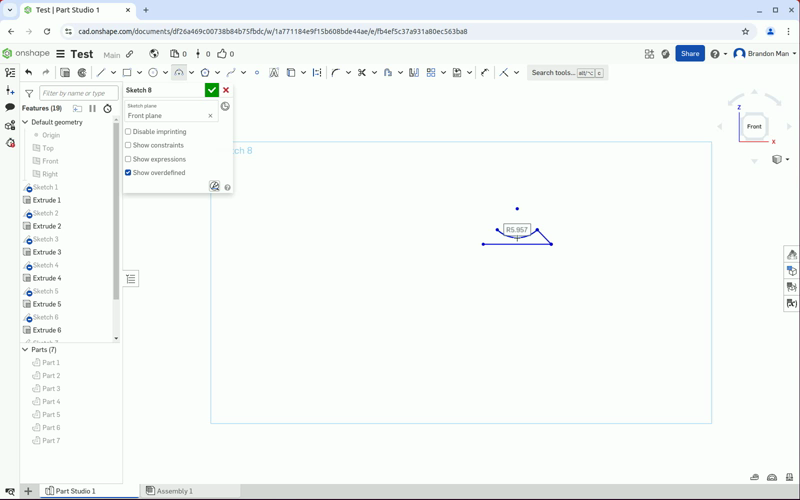
key(l)
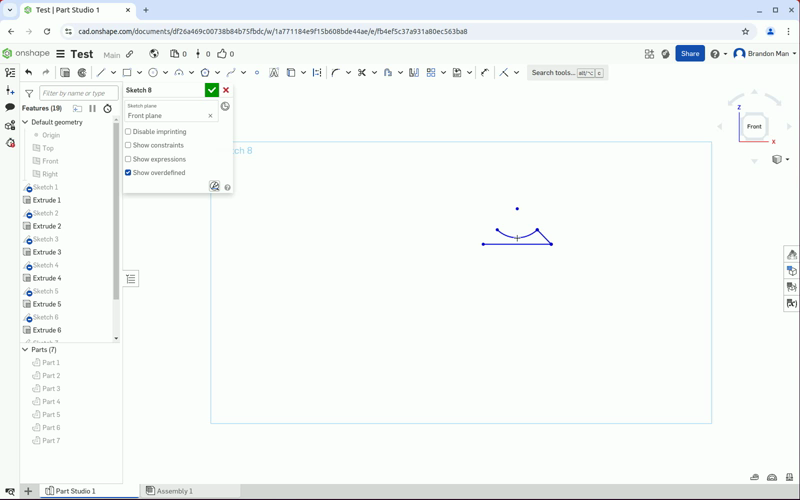
mouse_move(497, 229)
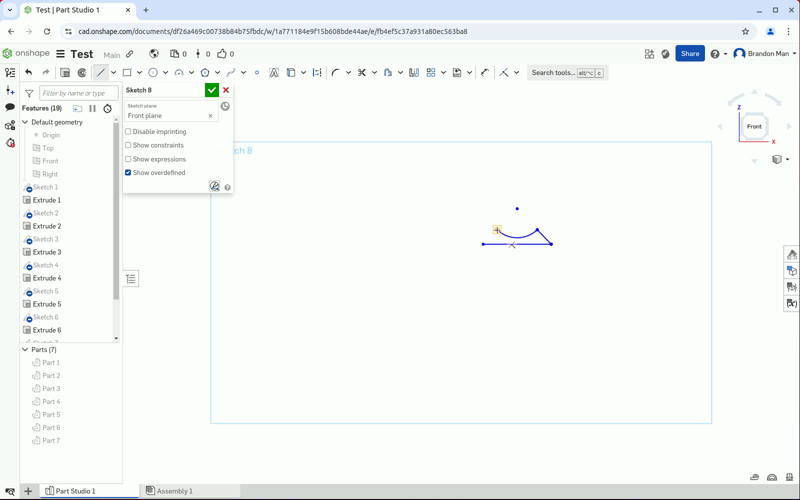
click(497, 229)
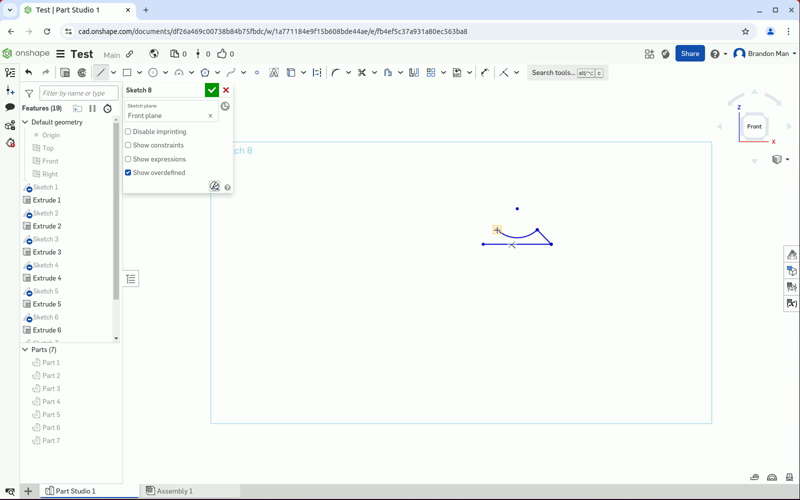
mouse_move(527, 229)
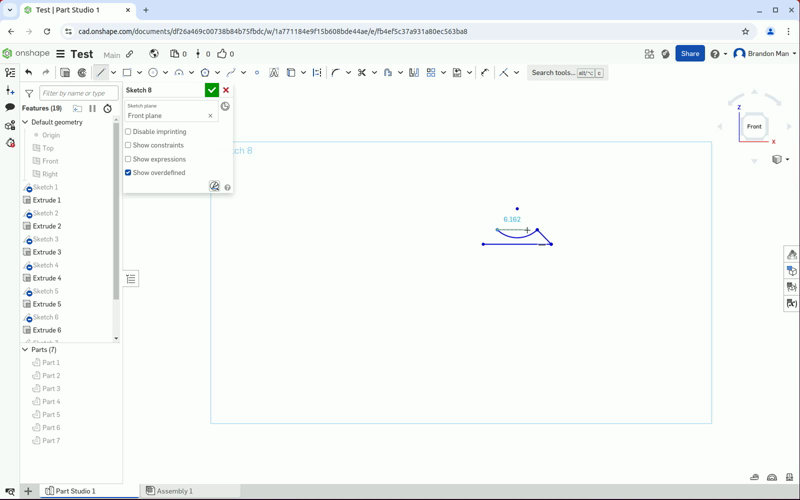
key_down(shift)
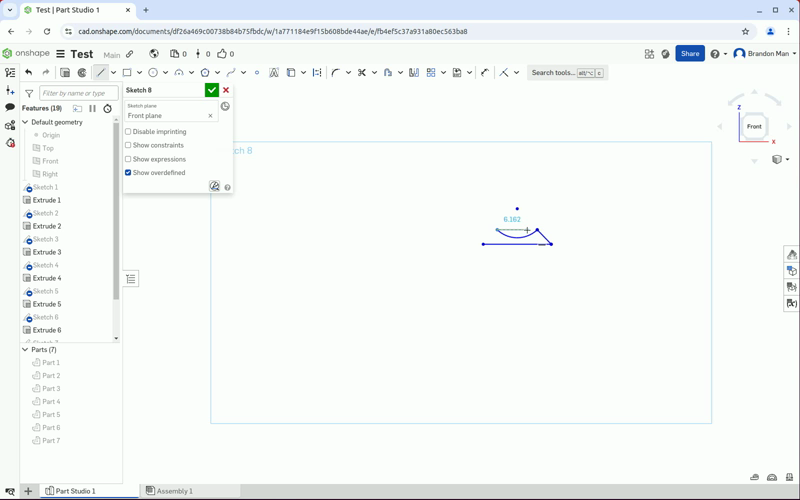
mouse_move(483, 244)
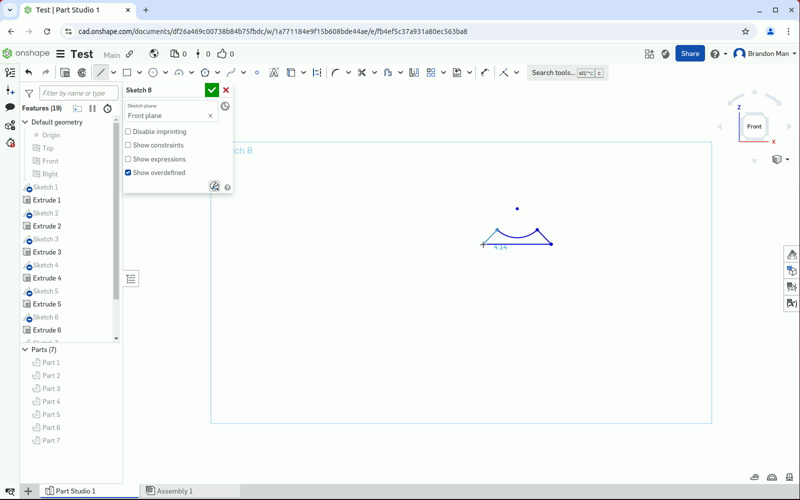
key_up(shift)
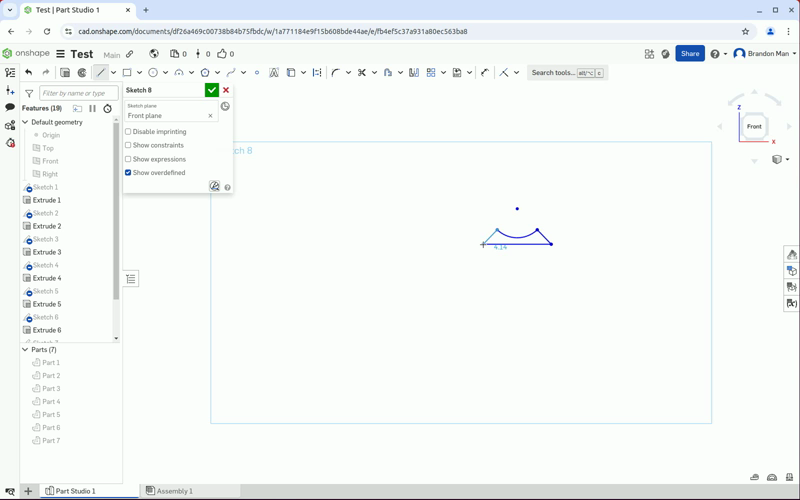
click(483, 244)
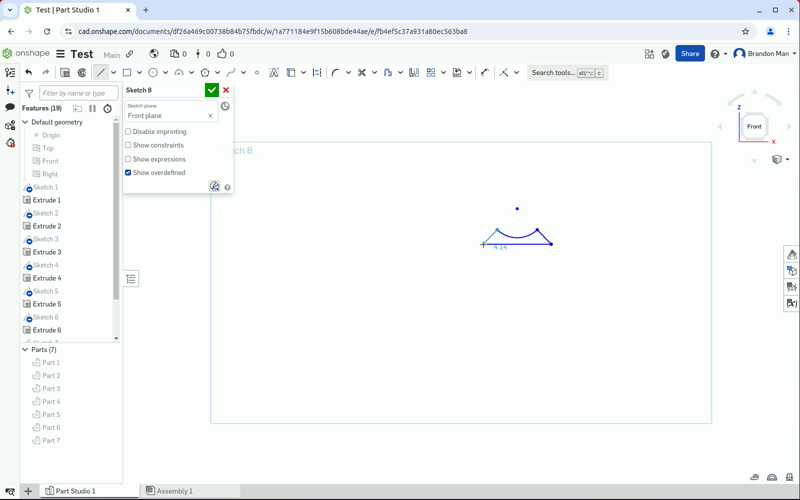
key(esc)
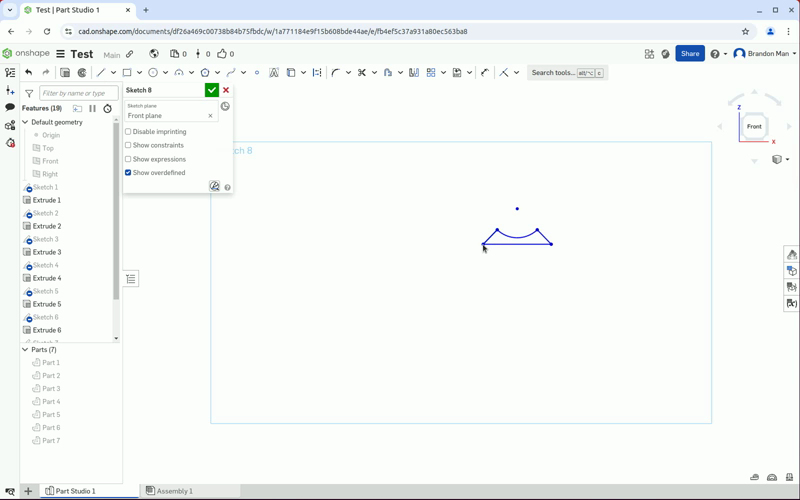
mouse_move(515, 239)
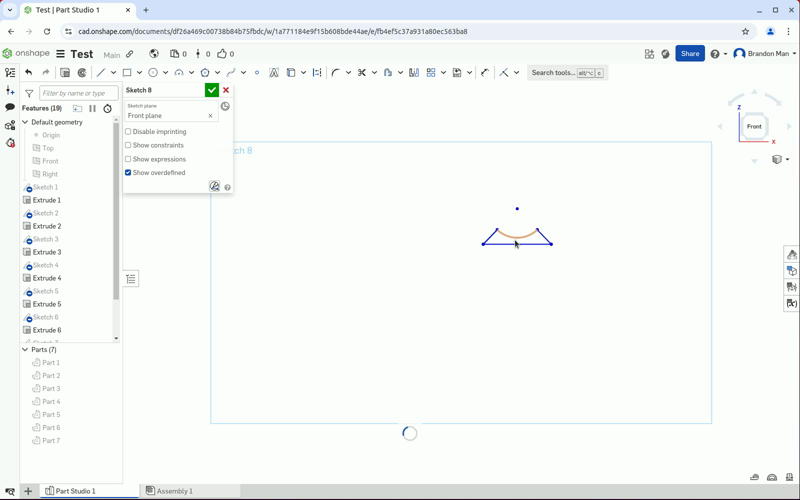
scroll(6)
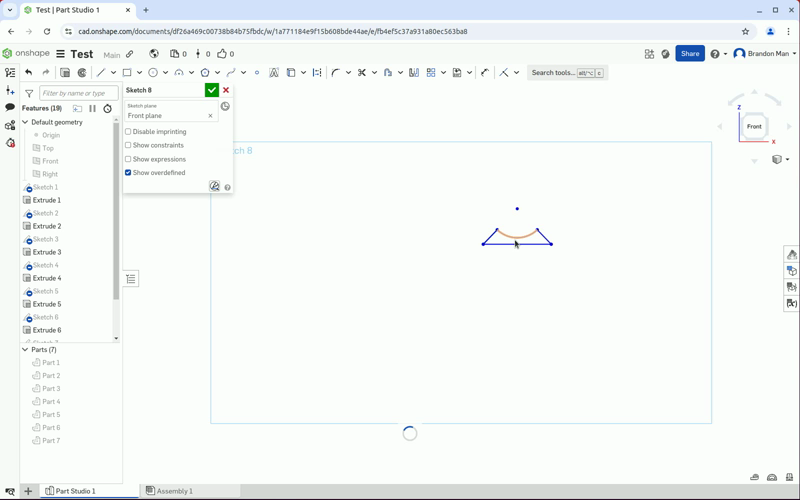
scroll(6)
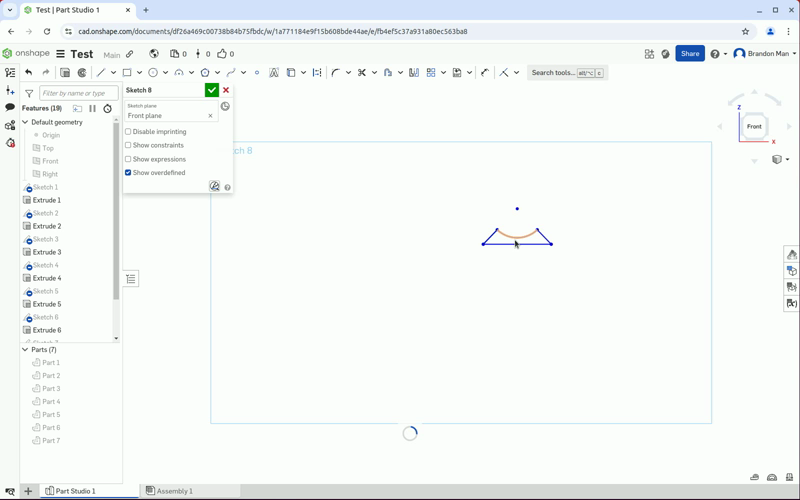
scroll(6)
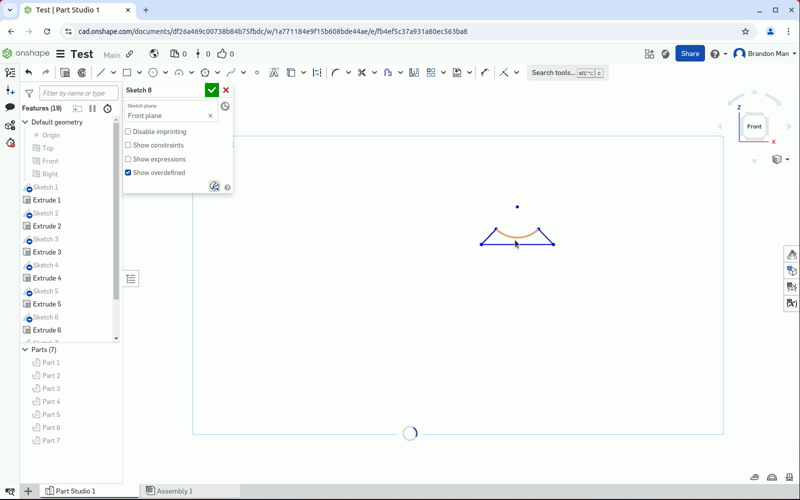
scroll(6)
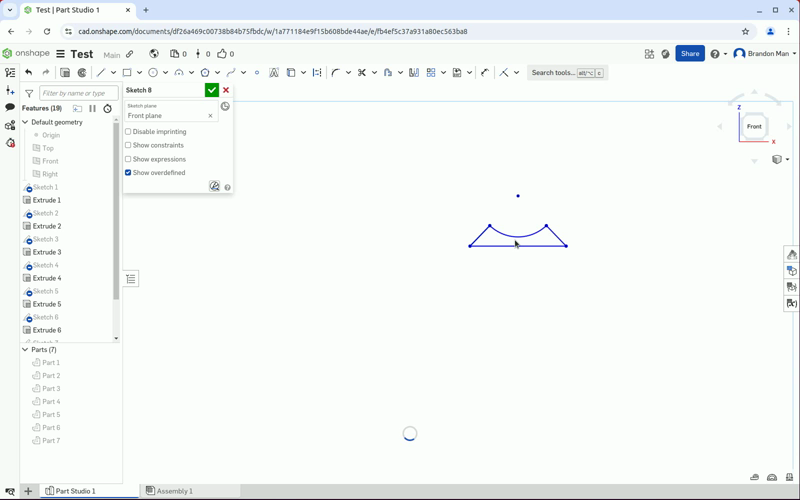
scroll(6)
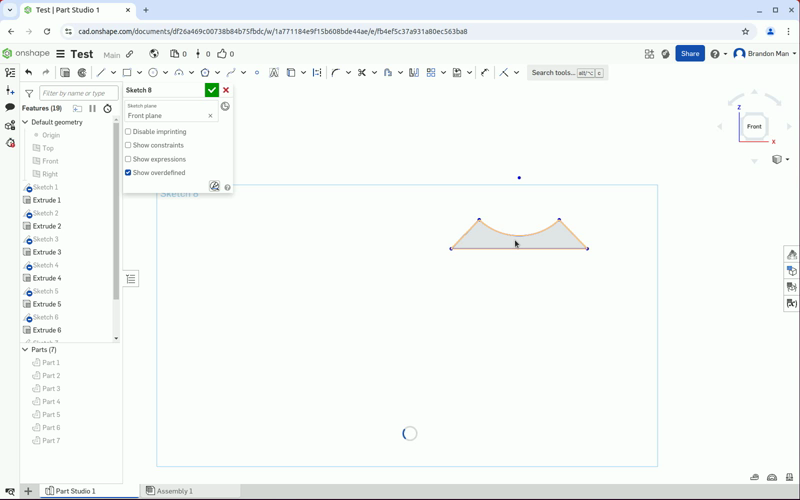
scroll(6)
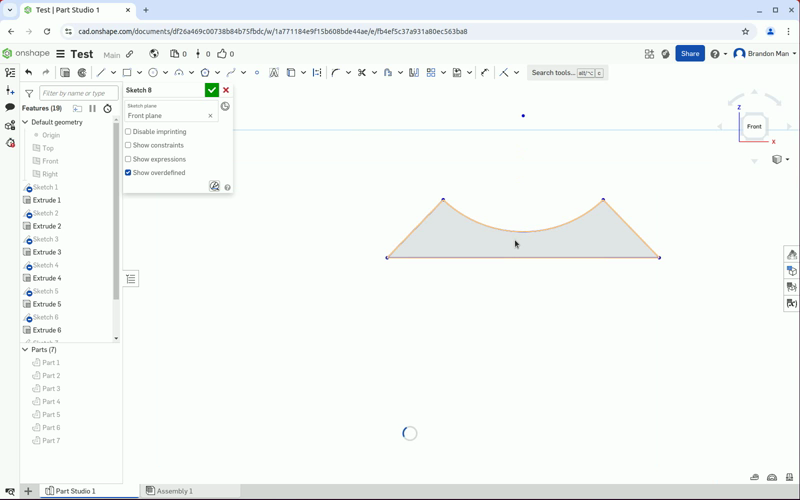
scroll(6)
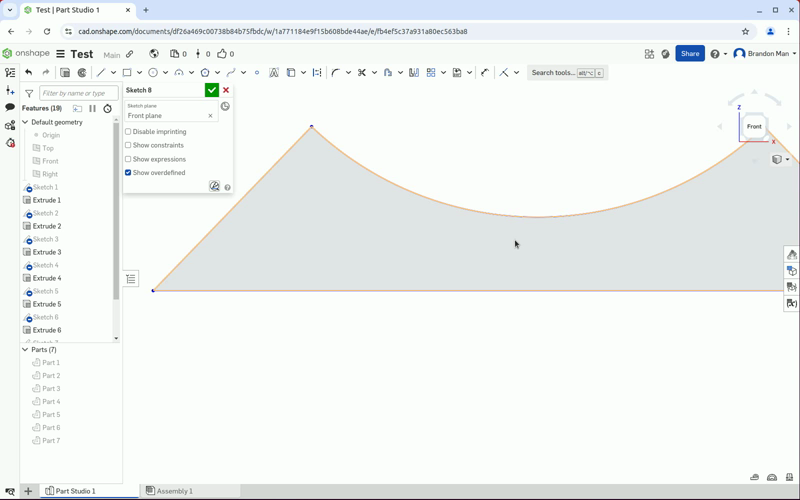
click(515, 239)
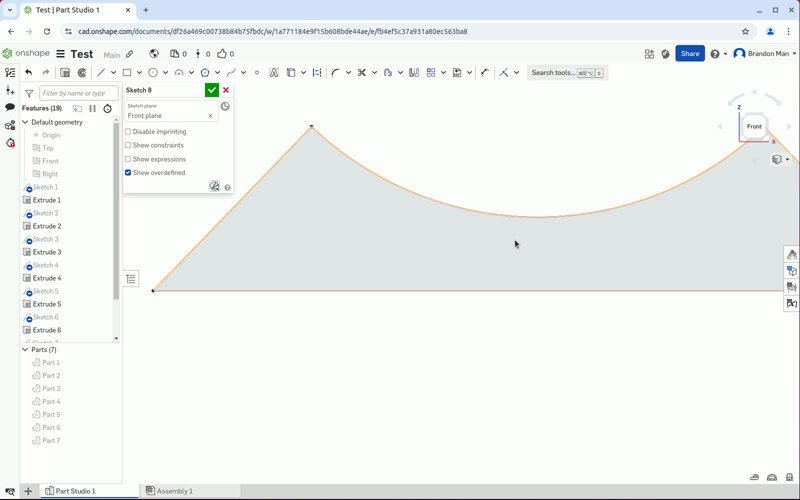
scroll(-6)
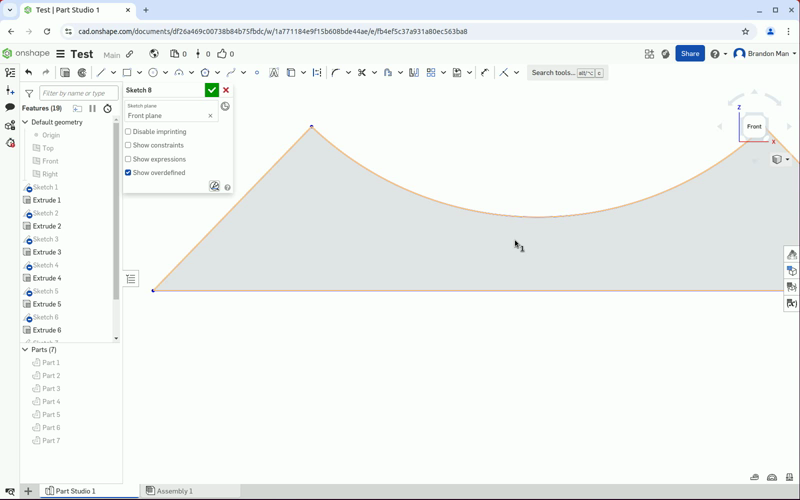
scroll(-6)
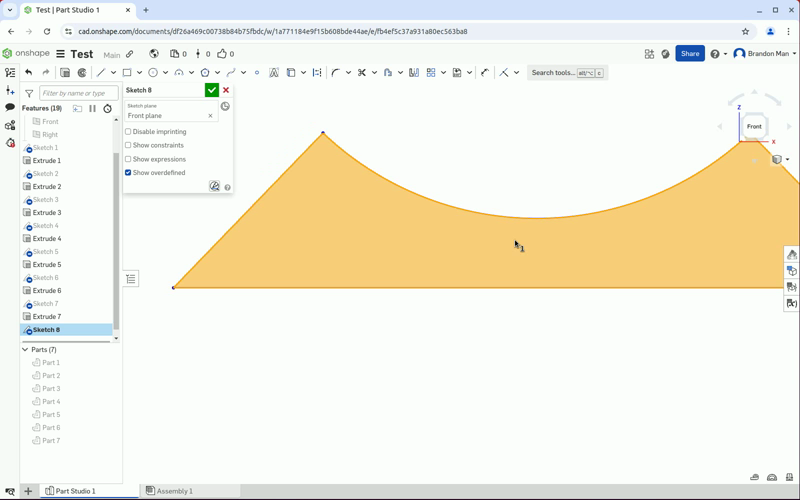
scroll(-6)
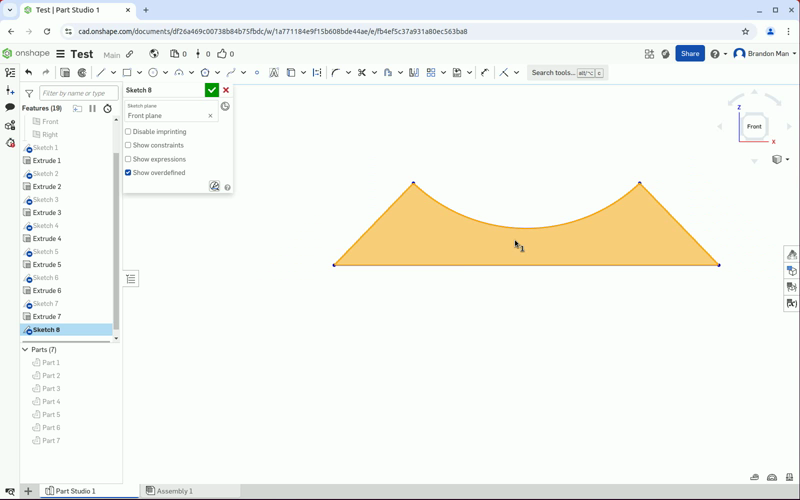
scroll(-6)
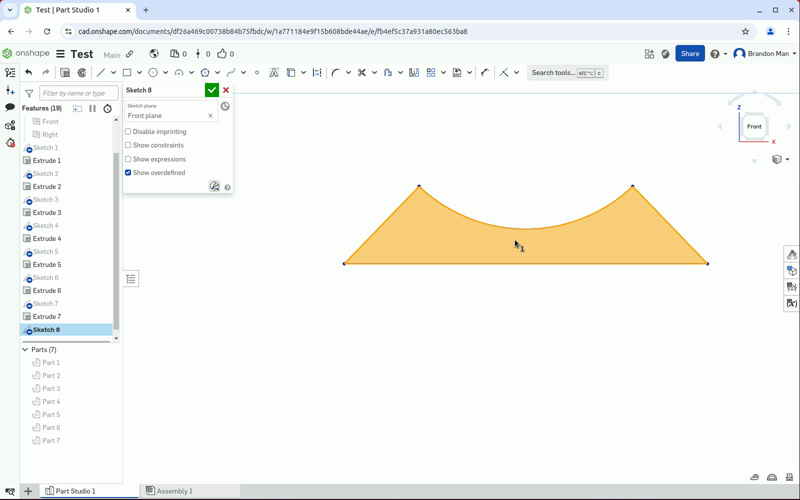
scroll(-6)
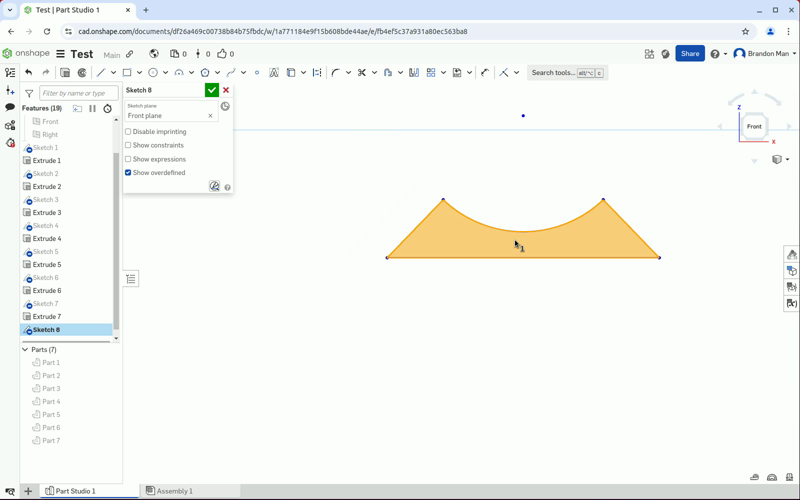
scroll(-6)
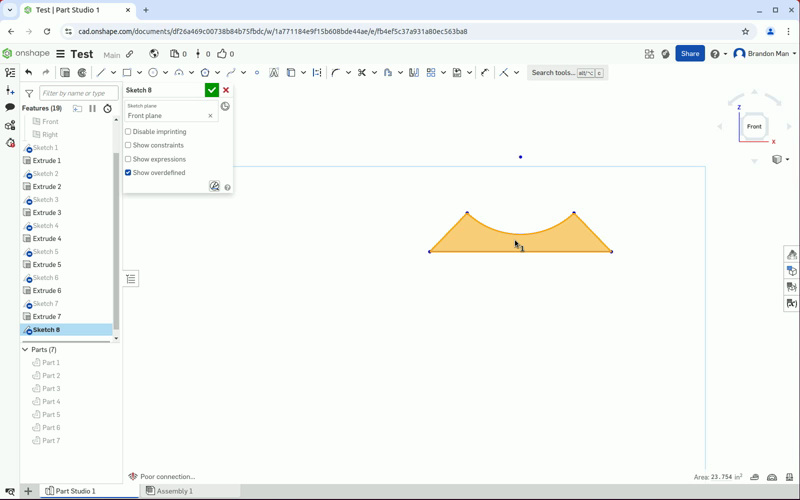
scroll(-6)
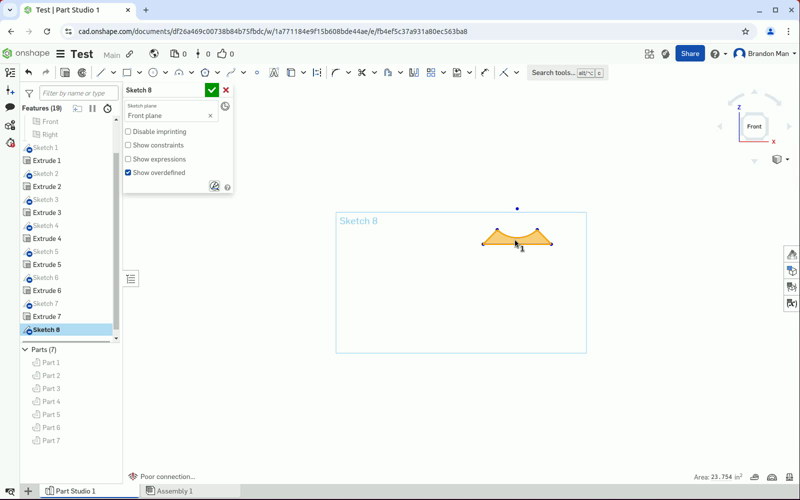
mouse_move(73, 352)
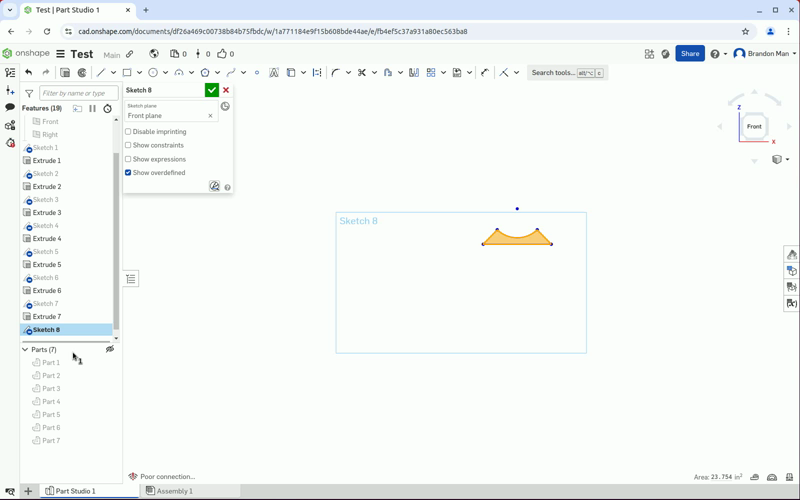
key(shift+y)
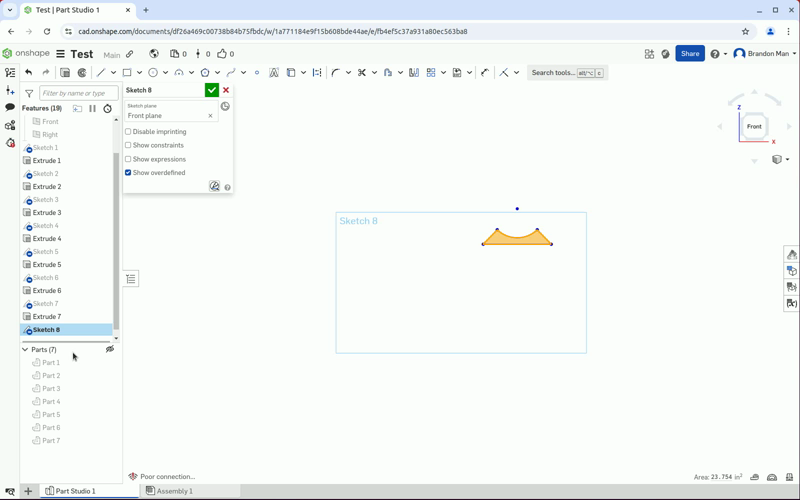
key(shift+e)
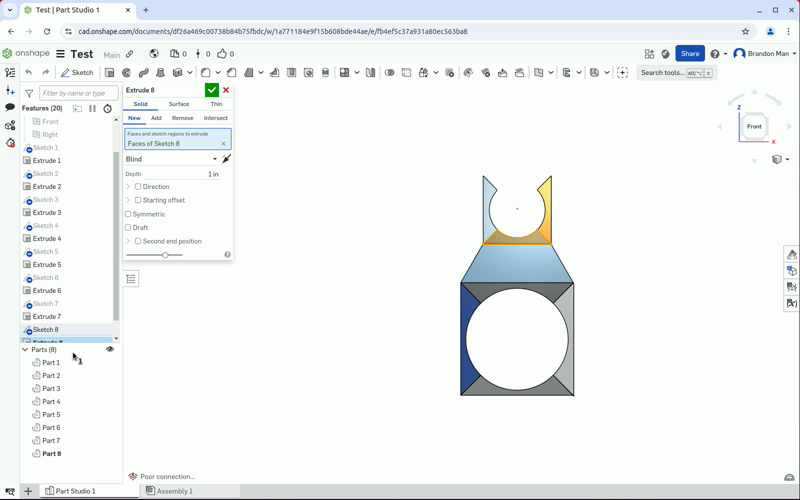
mouse_move(143, 106)
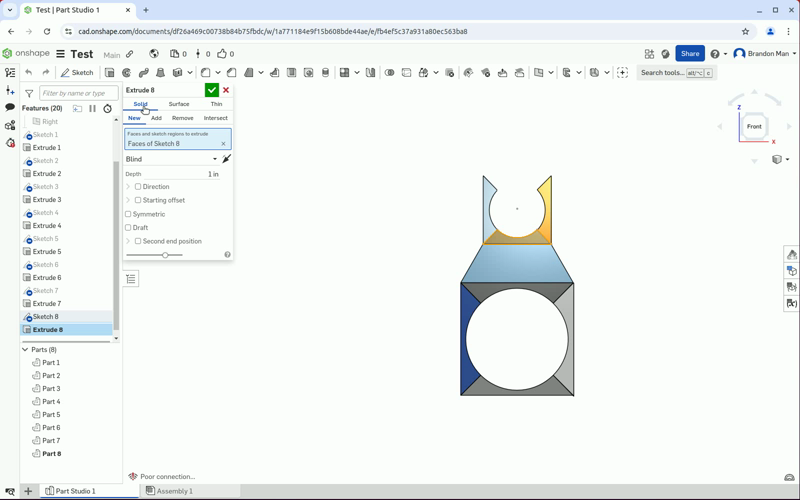
click(143, 106)
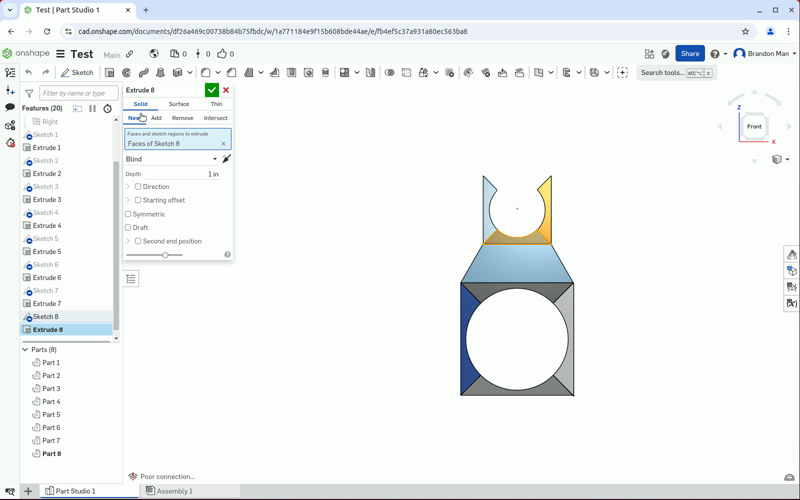
mouse_move(137, 120)
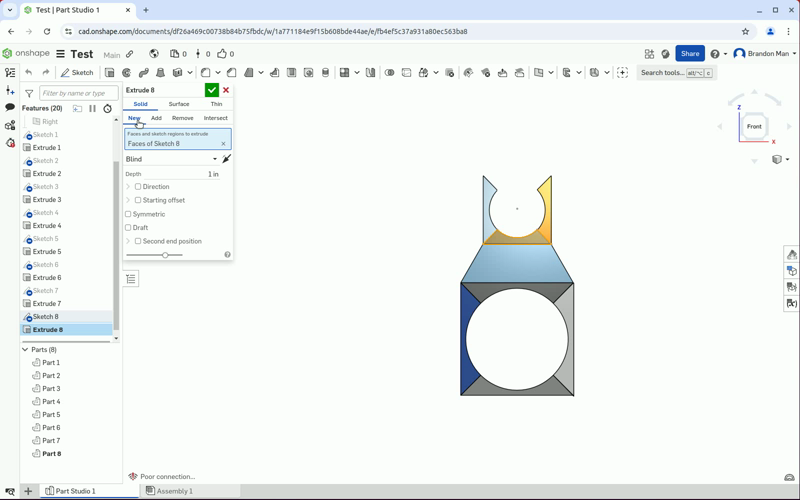
click(137, 120)
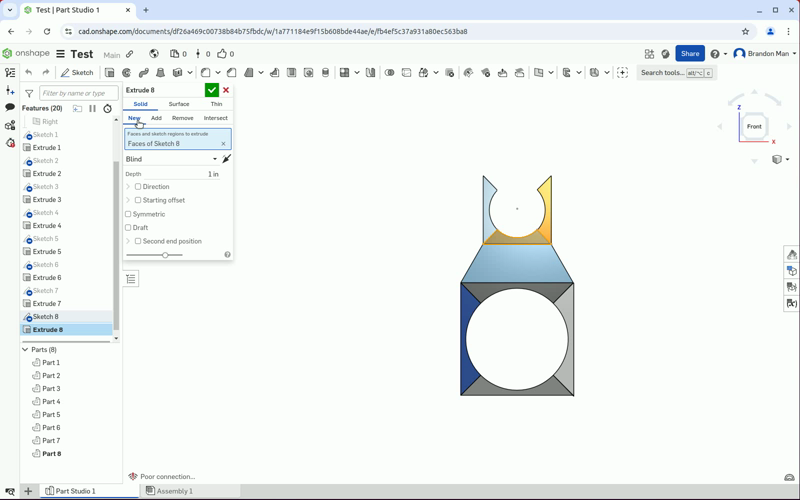
key(tab, 4)
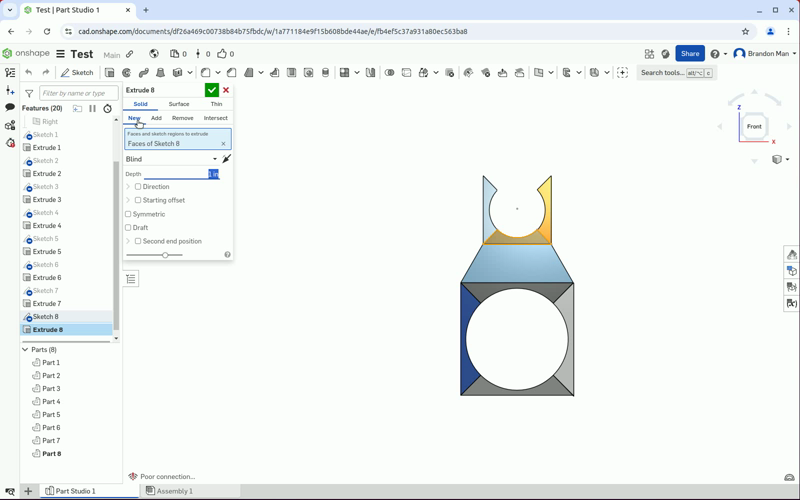
text(4.574)
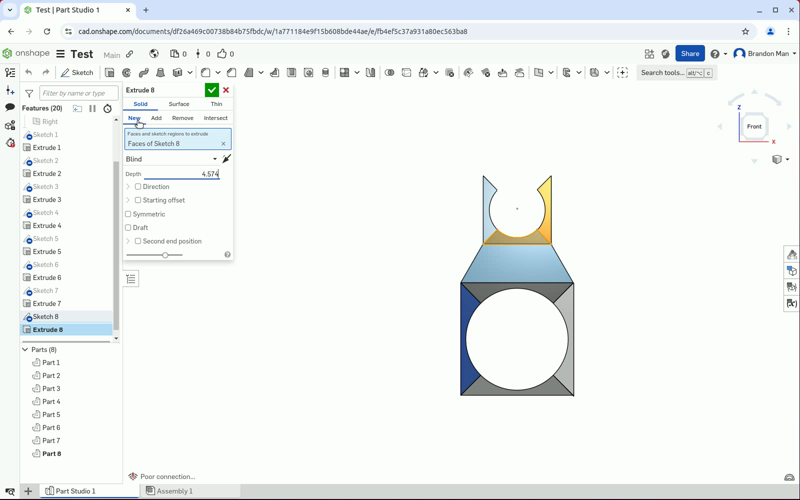
key(enter)
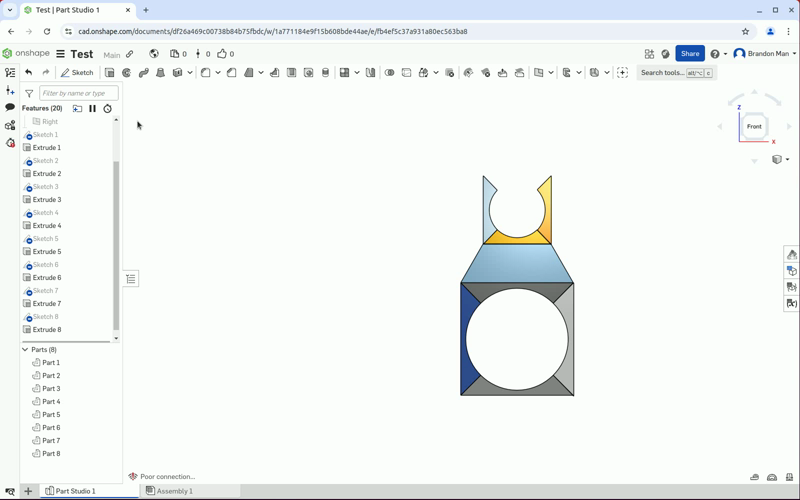
key(shift+h)
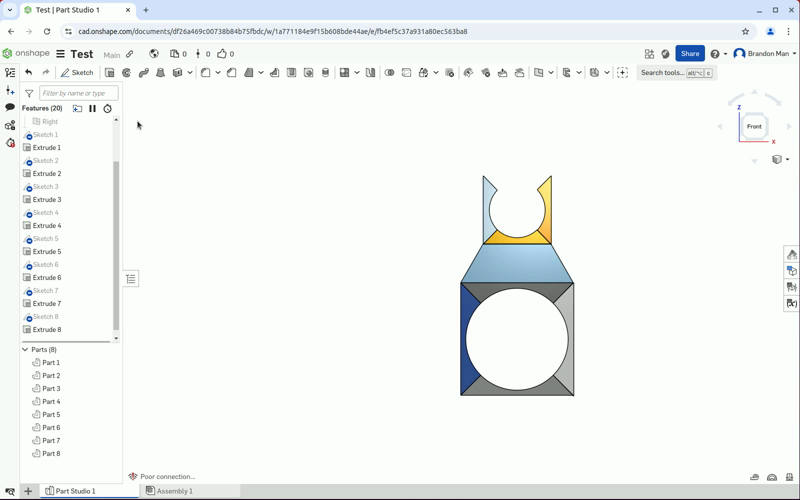
key(shift+h)
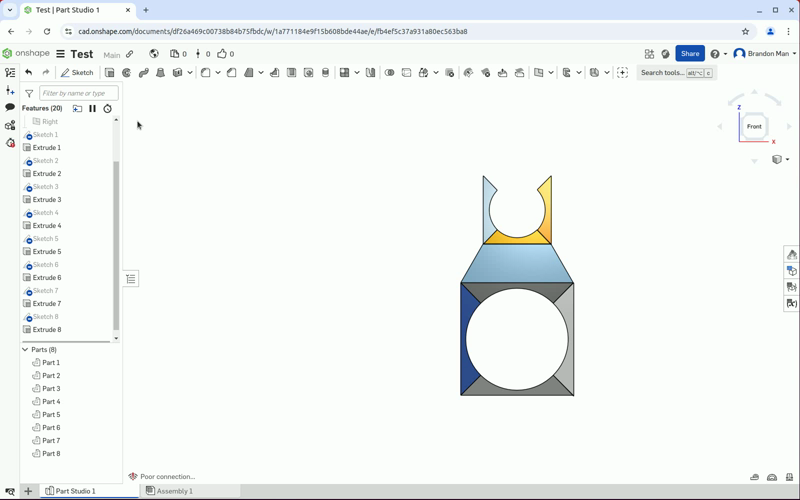
mouse_move(69, 137)
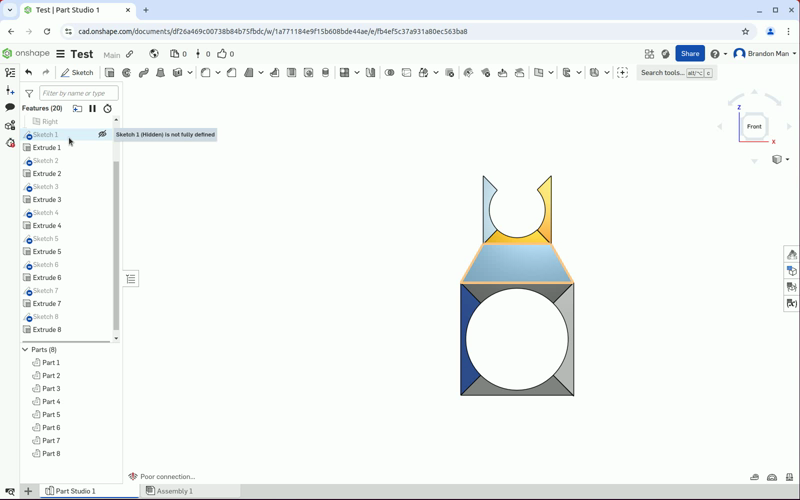
click(69, 137)
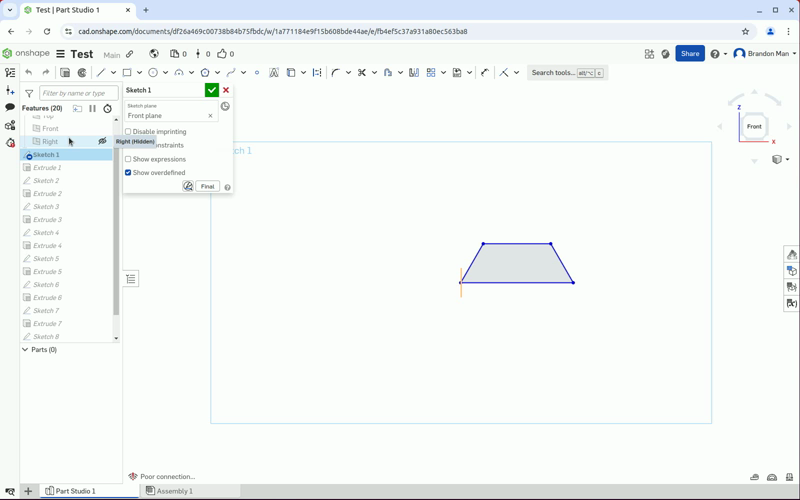
mouse_move(229, 92)
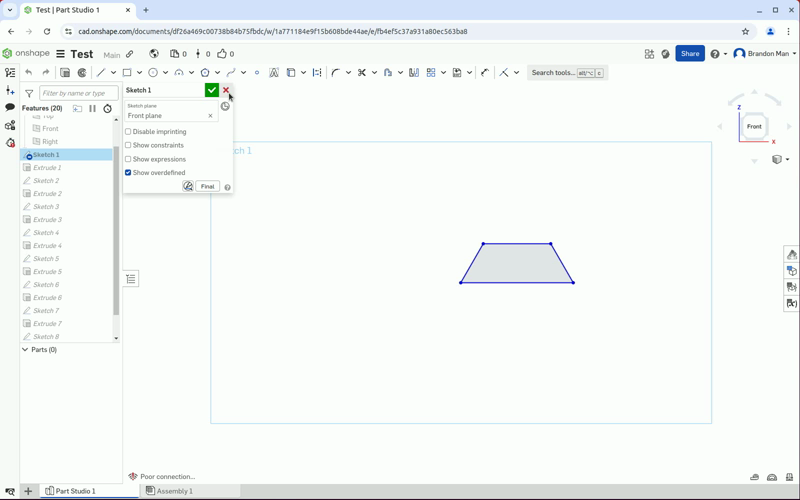
click(229, 92)
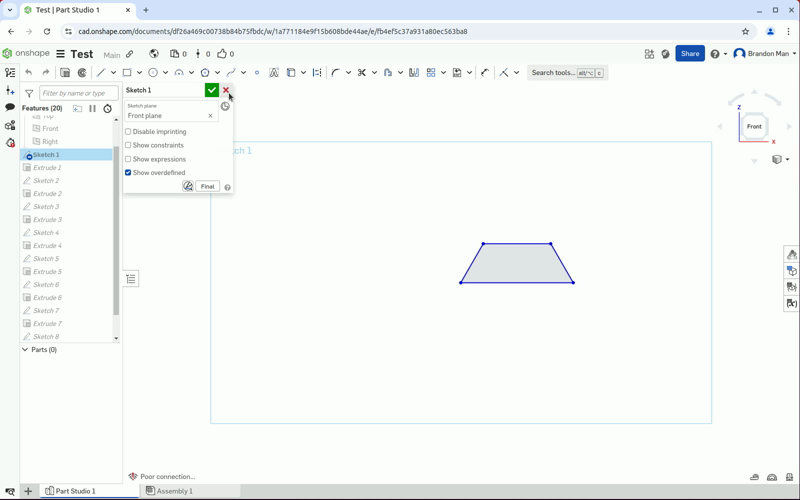
key(shift+s)
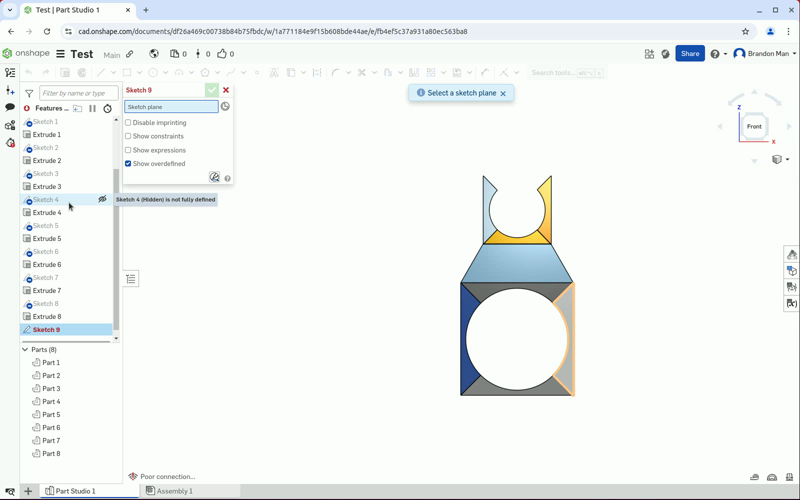
scroll(3)
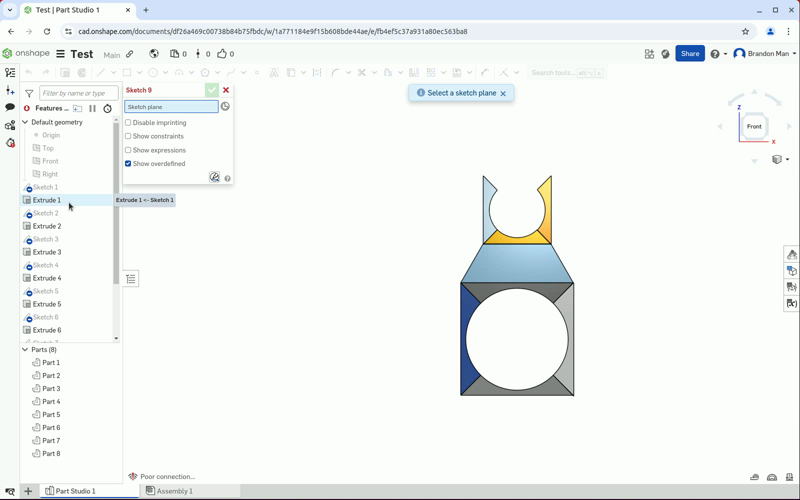
mouse_move(69, 163)
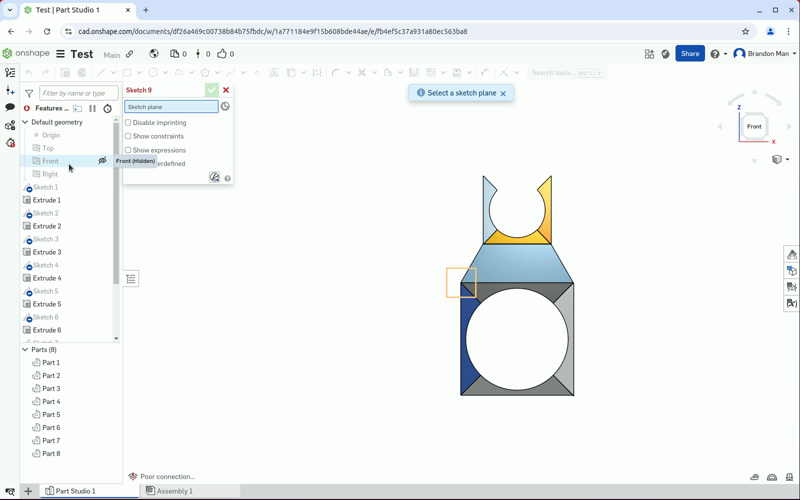
click(69, 163)
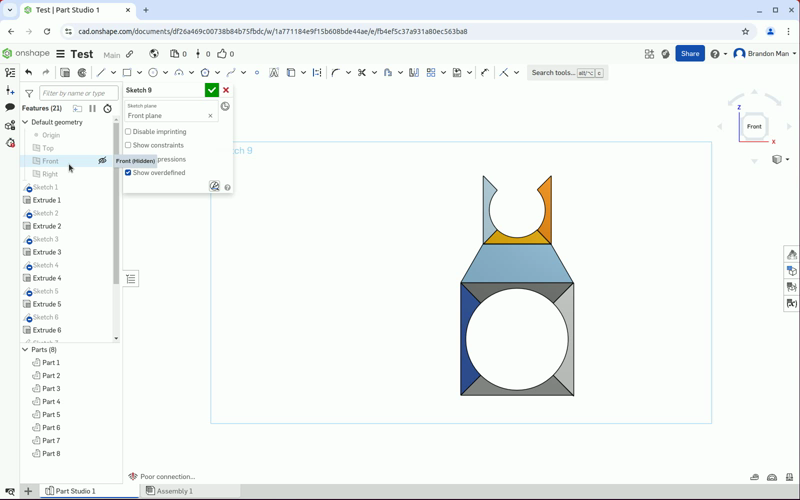
mouse_move(73, 352)
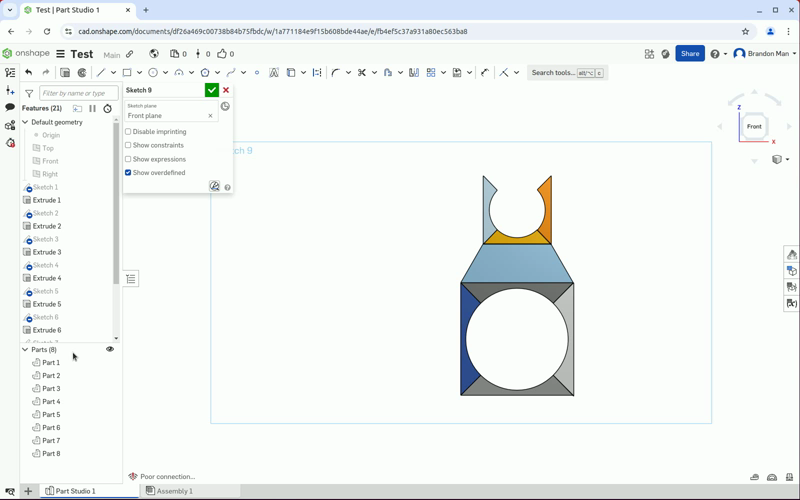
key(y)
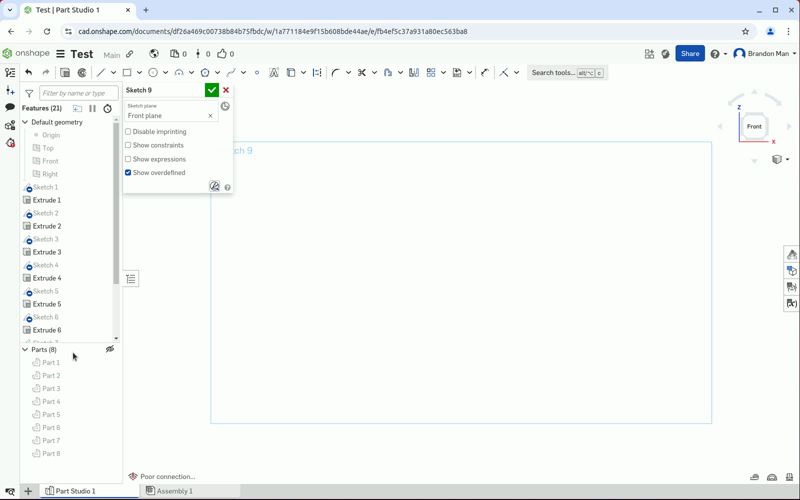
key(l)
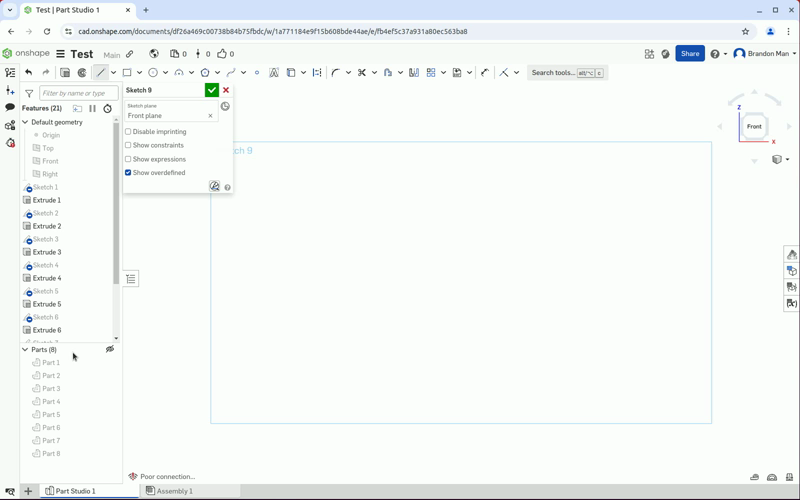
key_down(shift)
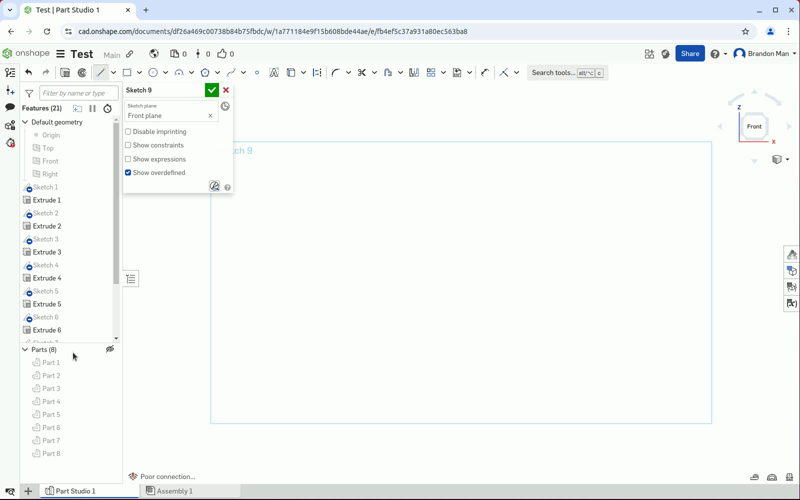
mouse_move(483, 176)
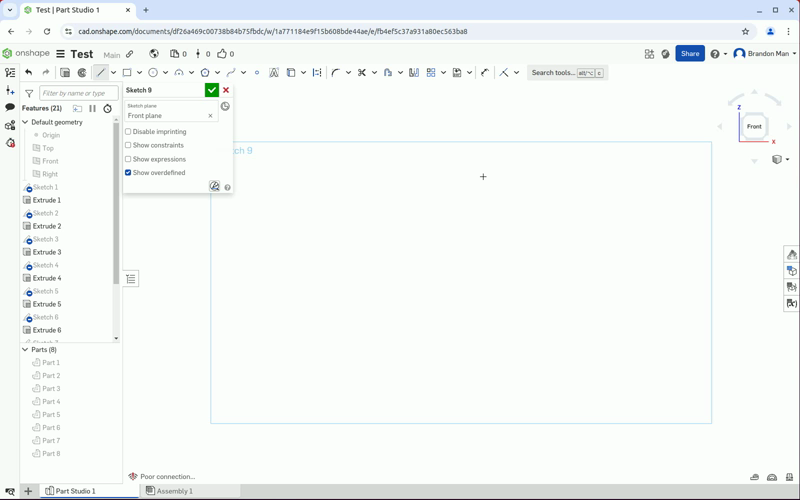
click(483, 176)
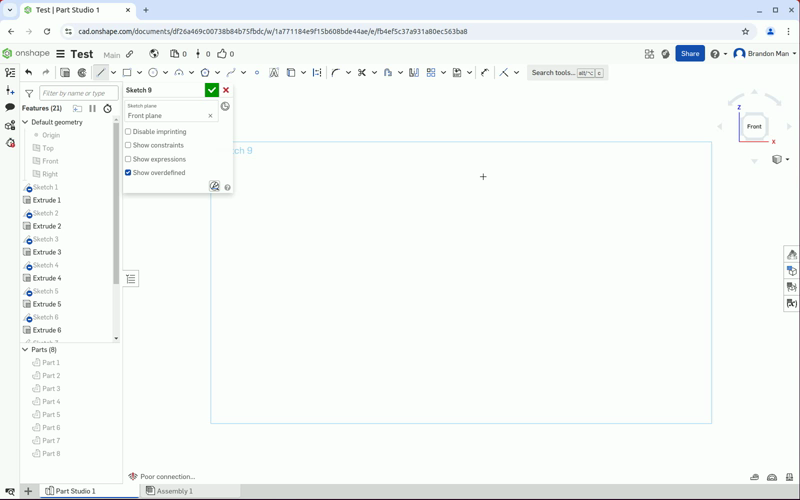
key_up(shift)
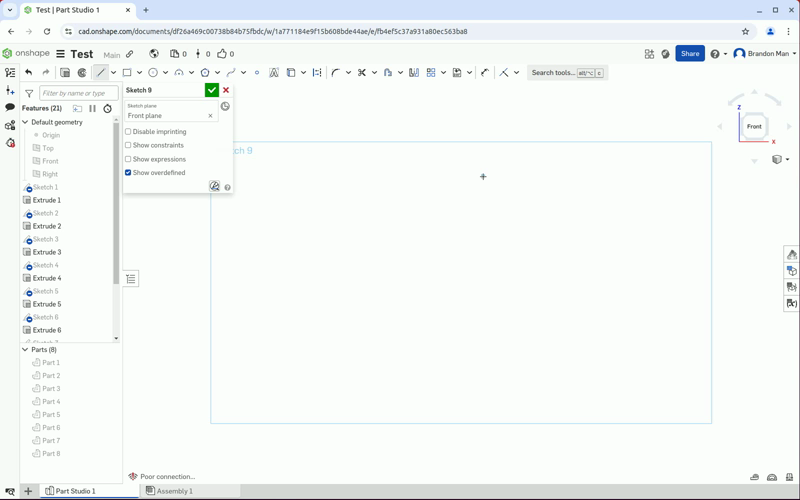
key_down(shift)
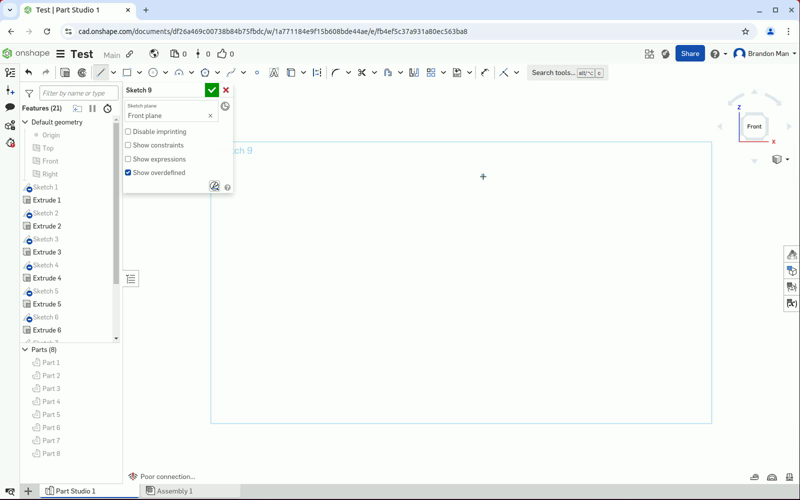
mouse_move(513, 176)
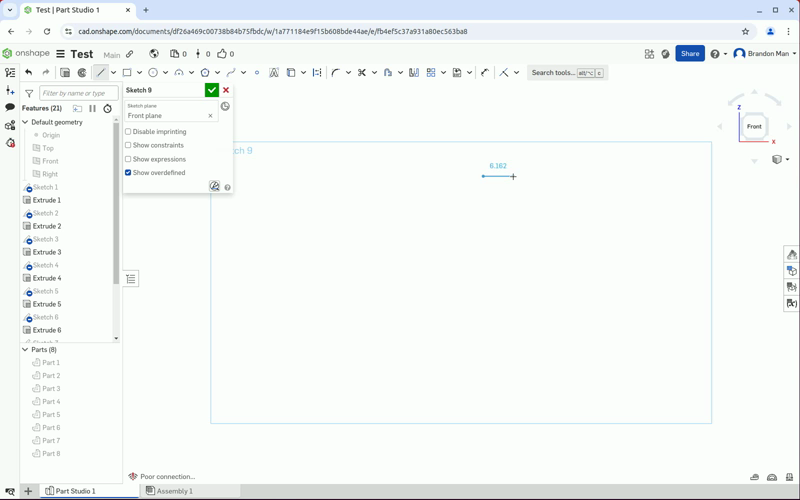
mouse_move(497, 190)
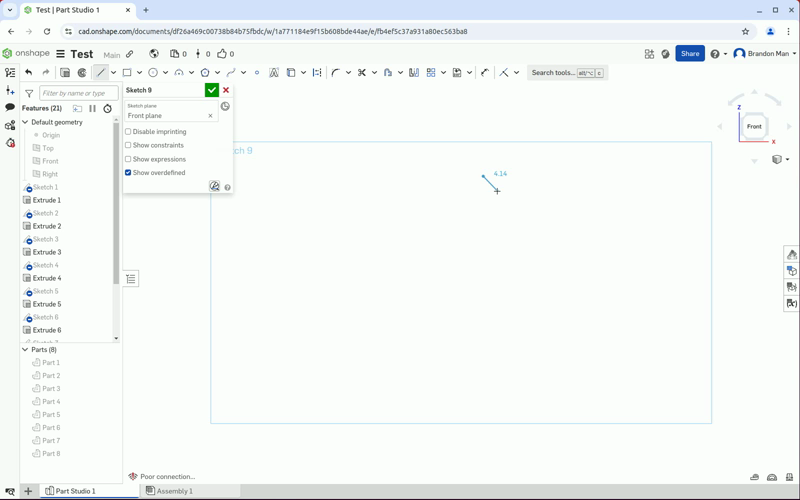
click(497, 190)
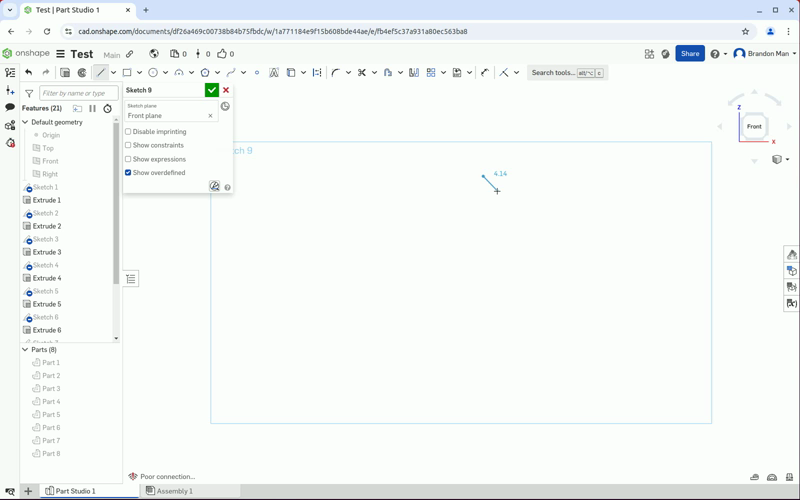
key_up(shift)
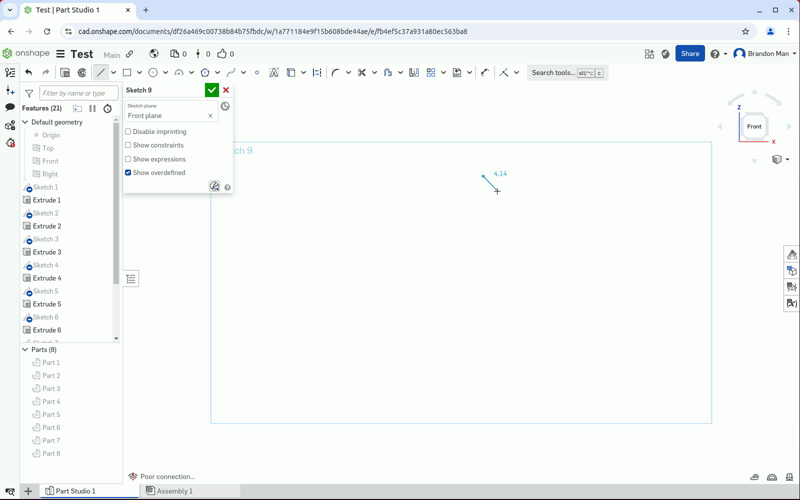
key(esc)
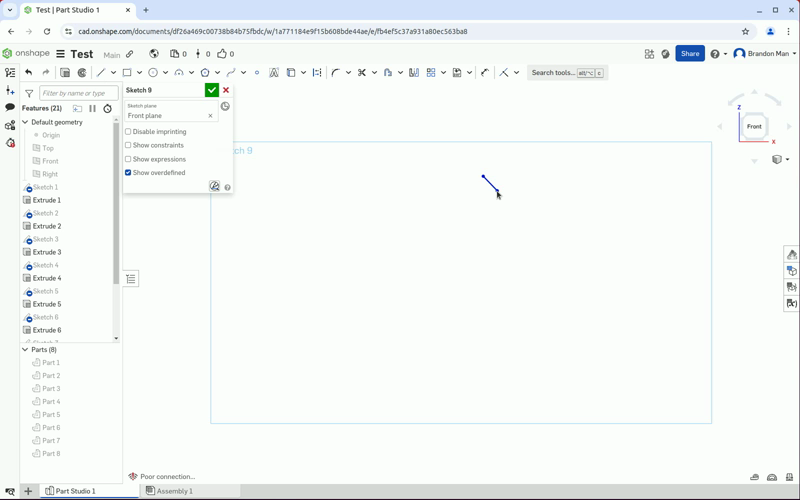
key(a)
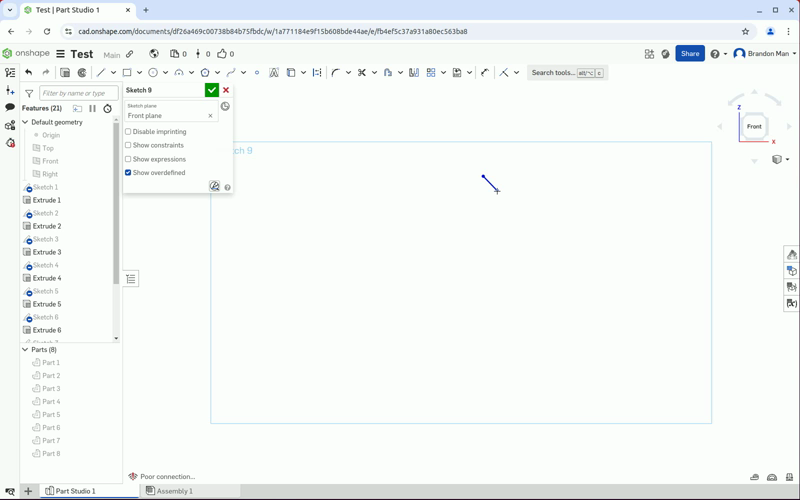
mouse_move(497, 190)
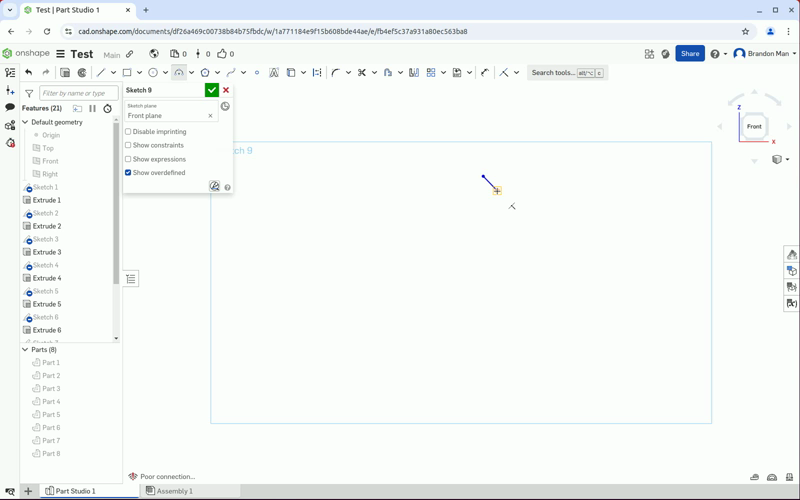
click(497, 190)
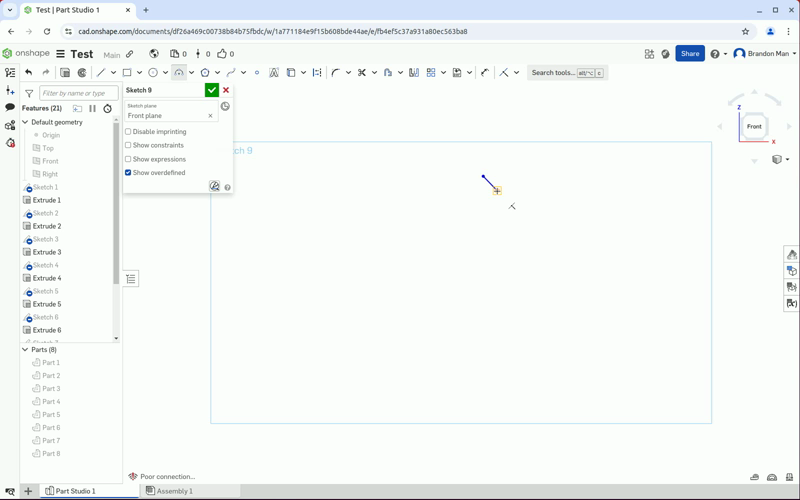
key_down(shift)
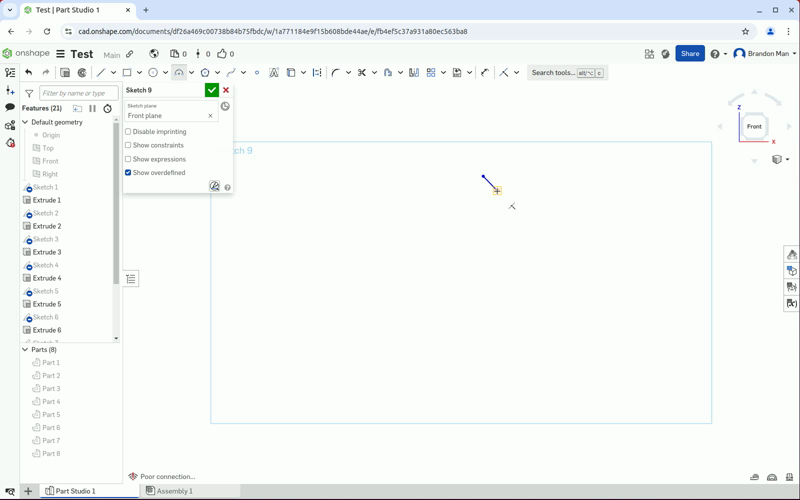
mouse_move(537, 190)
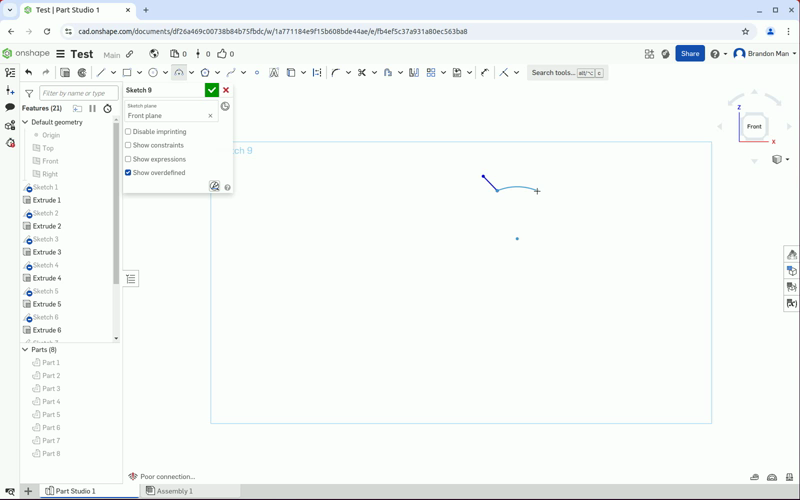
click(537, 190)
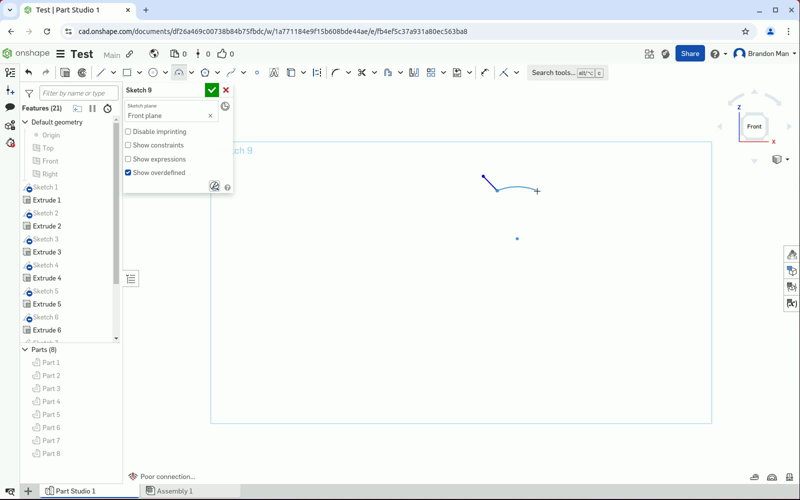
mouse_move(517, 182)
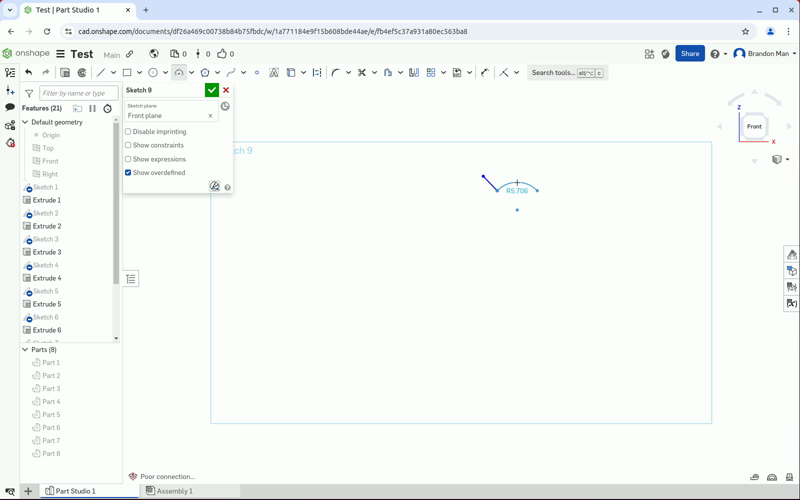
click(517, 182)
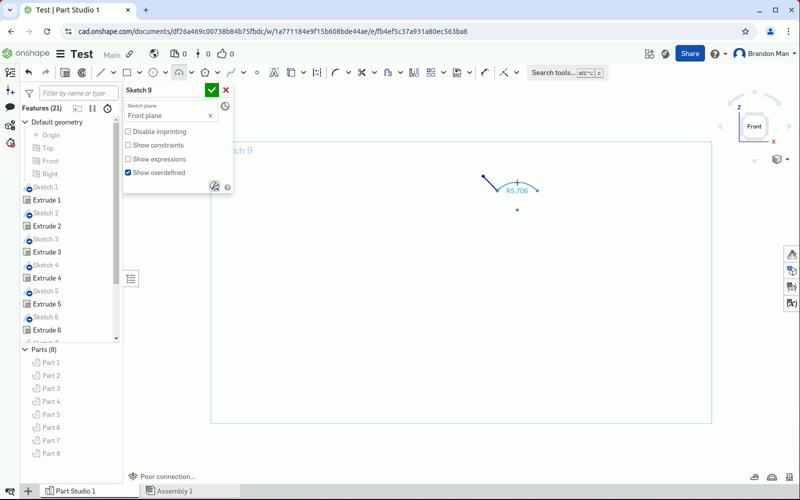
key_up(shift)
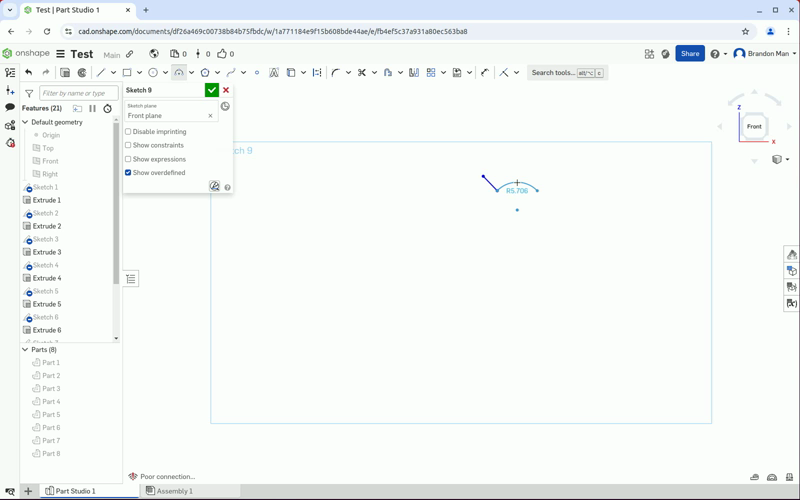
key(esc)
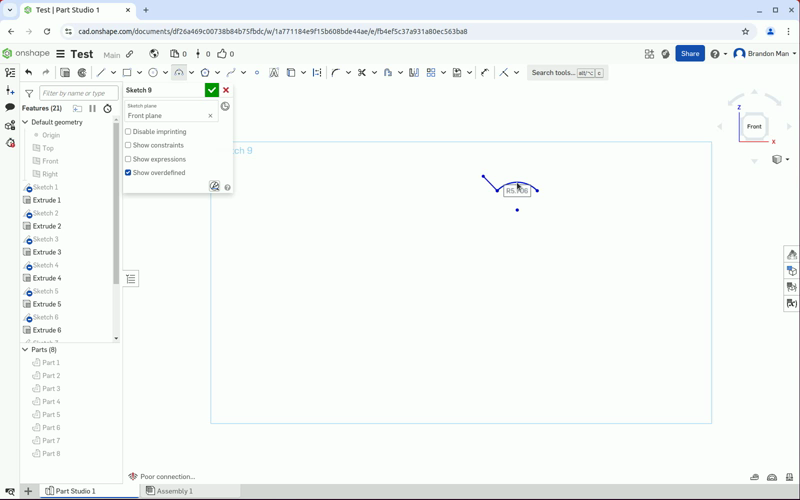
key(l)
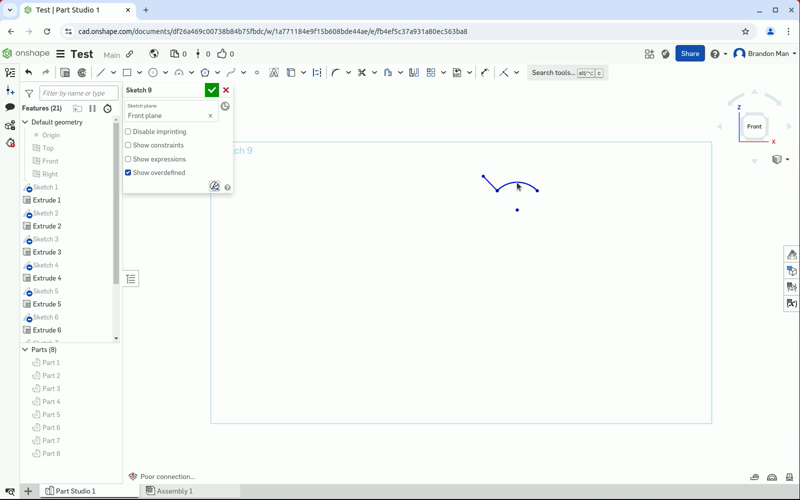
mouse_move(537, 190)
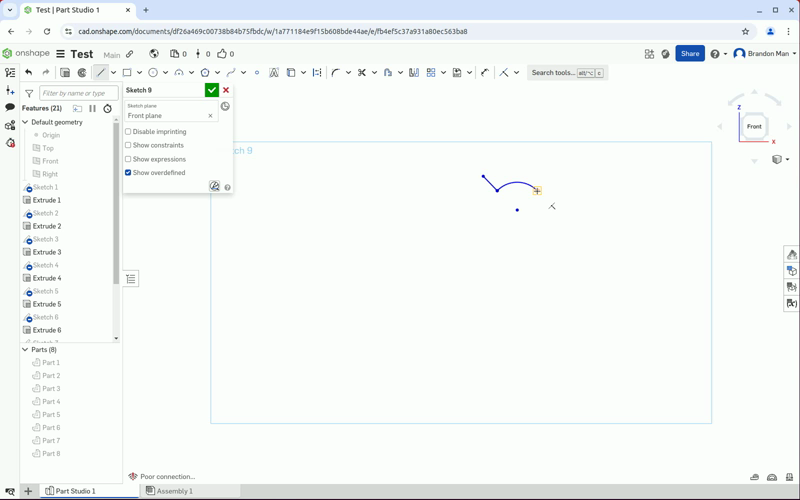
click(537, 190)
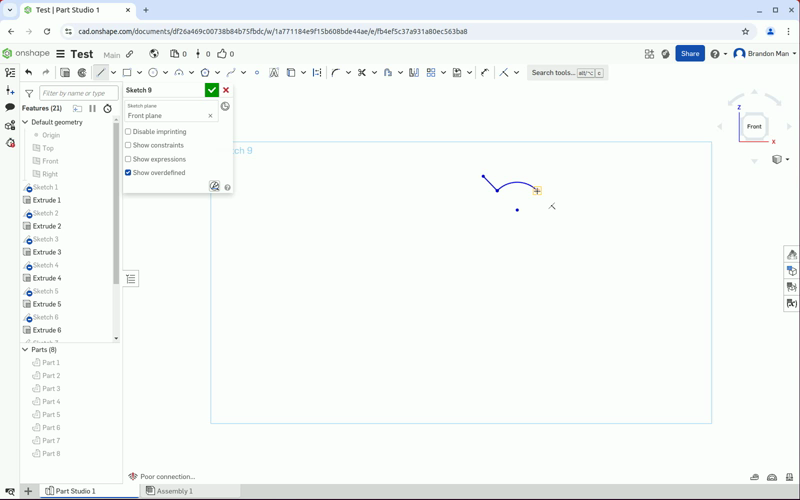
key_down(shift)
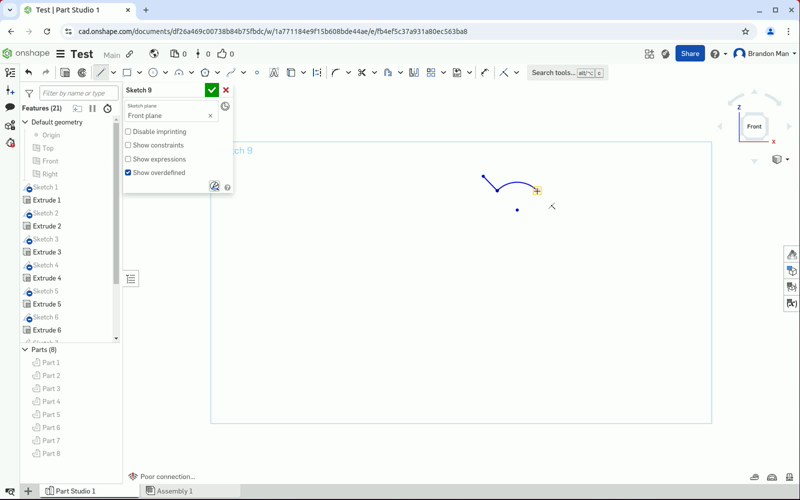
mouse_move(567, 190)
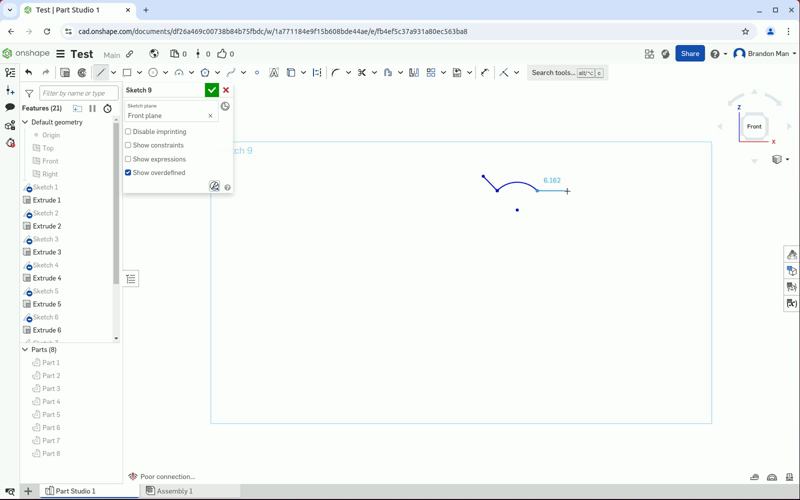
mouse_move(551, 176)
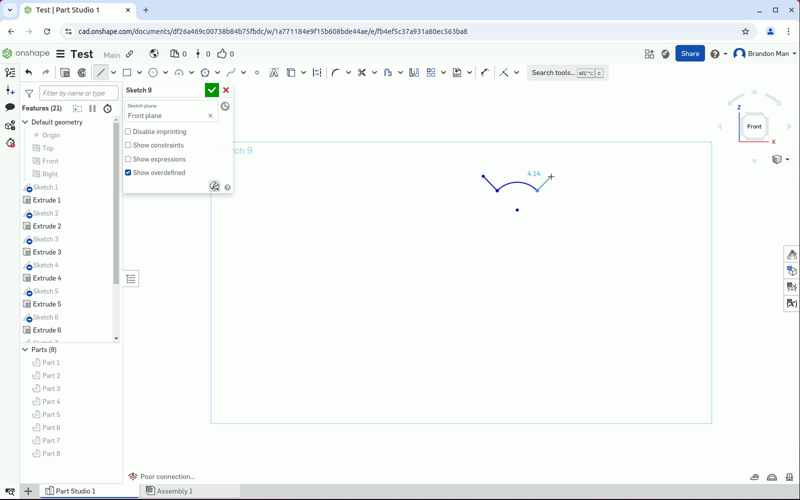
click(551, 176)
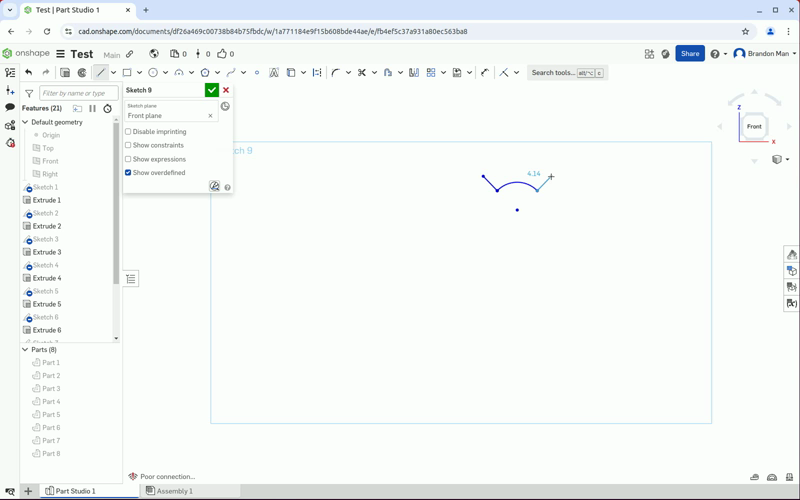
key_up(shift)
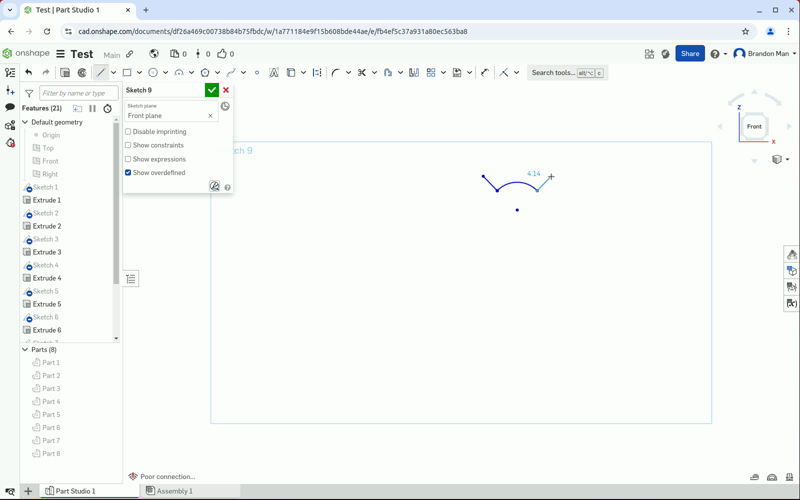
key_down(shift)
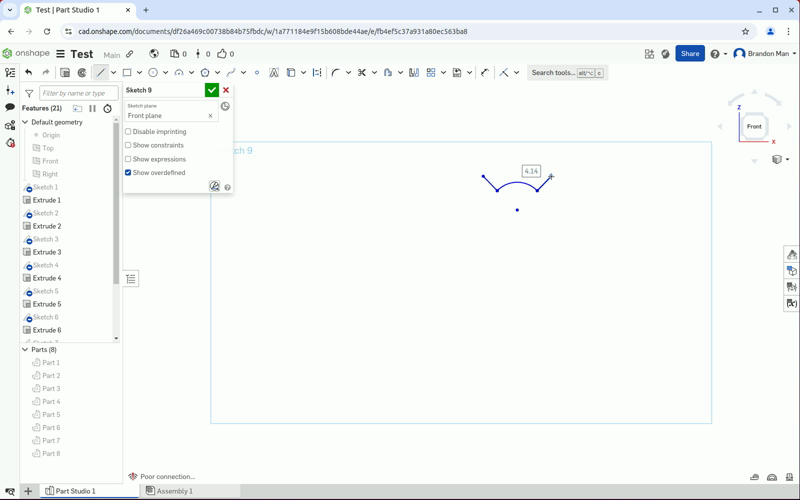
mouse_move(483, 176)
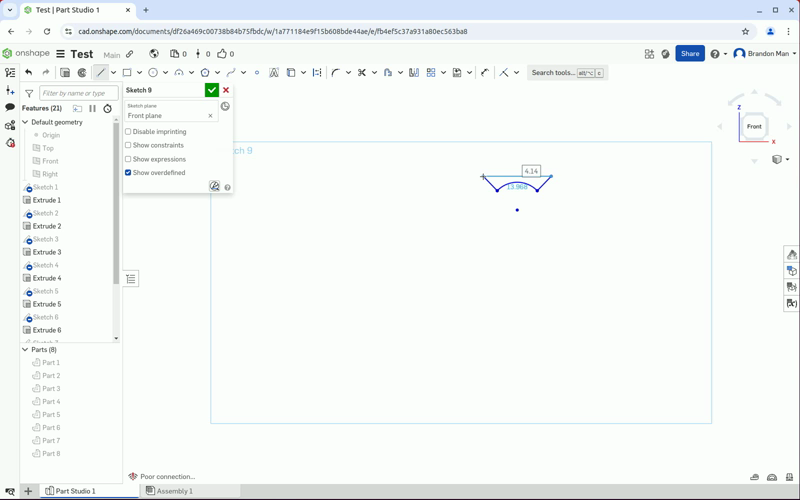
key_up(shift)
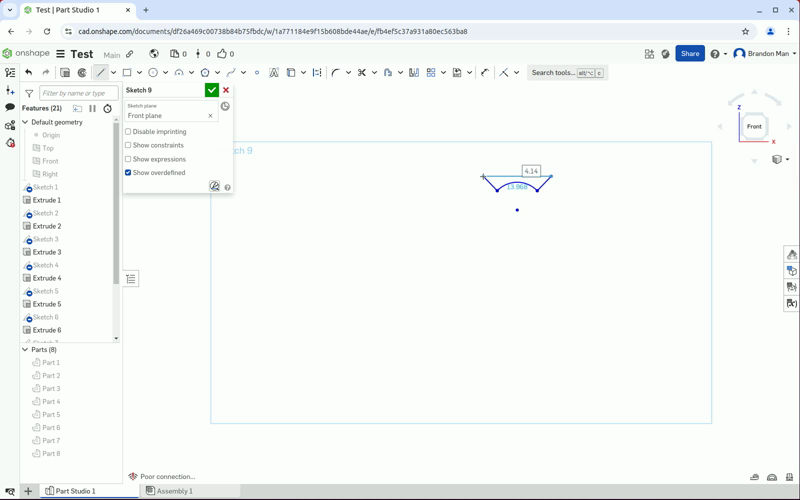
click(483, 176)
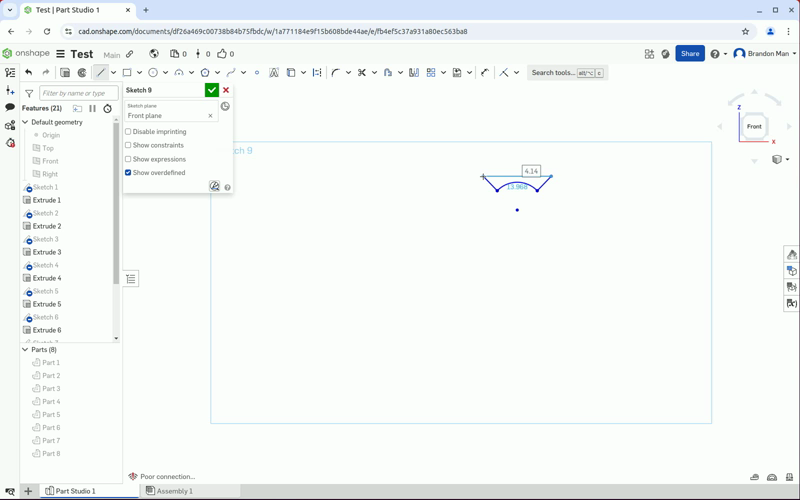
key(esc)
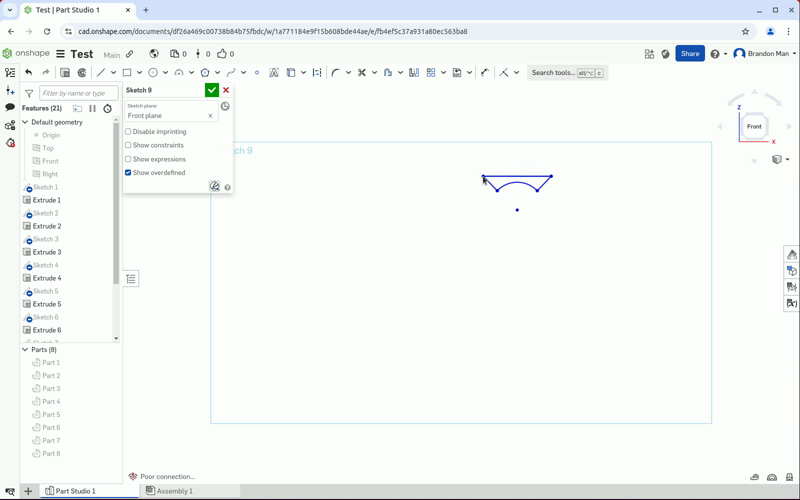
mouse_move(488, 178)
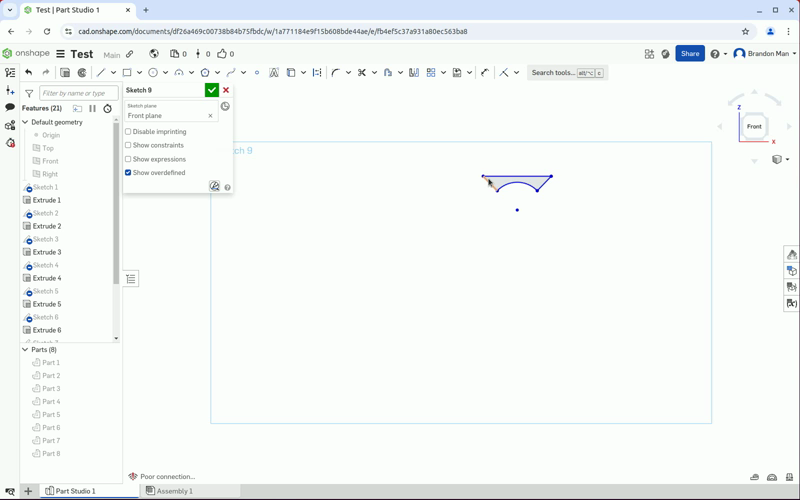
scroll(6)
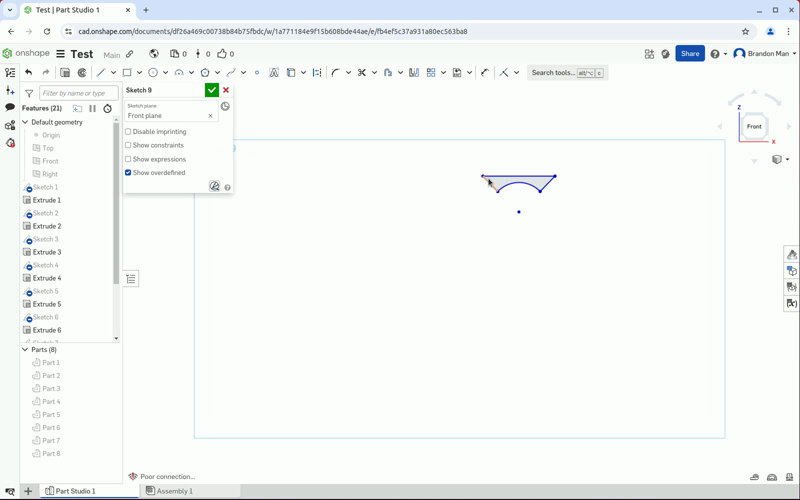
scroll(6)
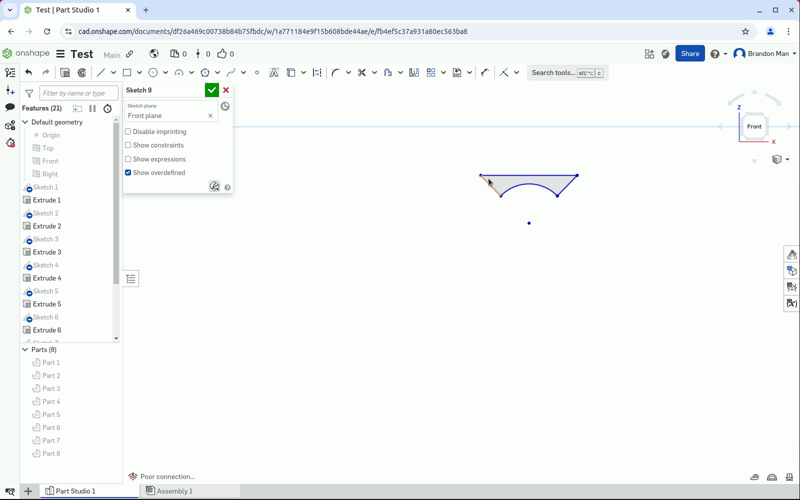
scroll(6)
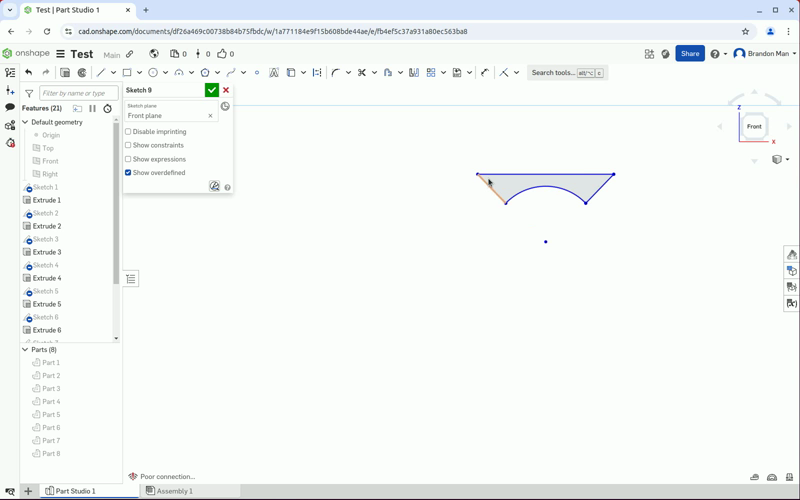
scroll(6)
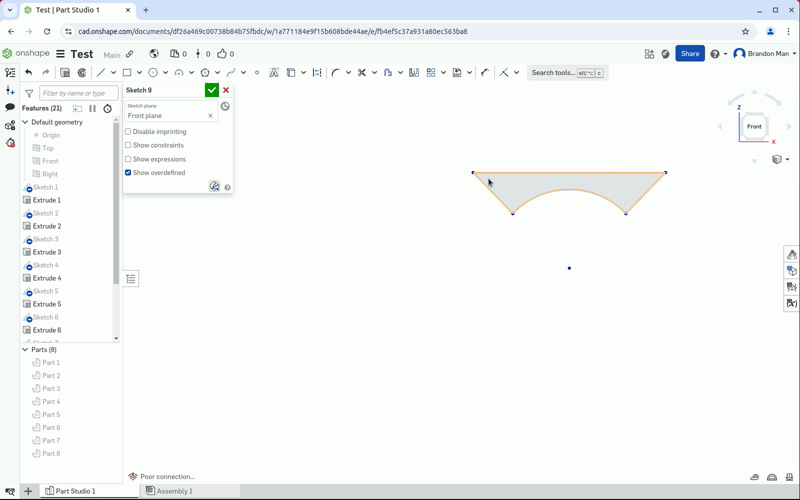
scroll(6)
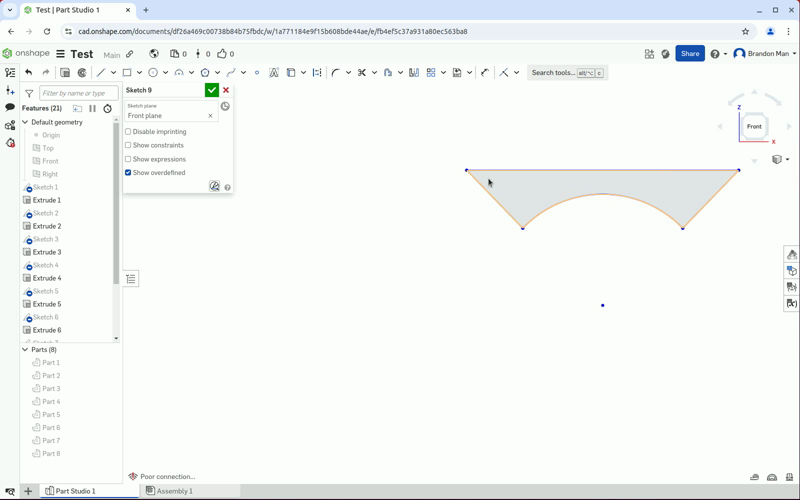
scroll(6)
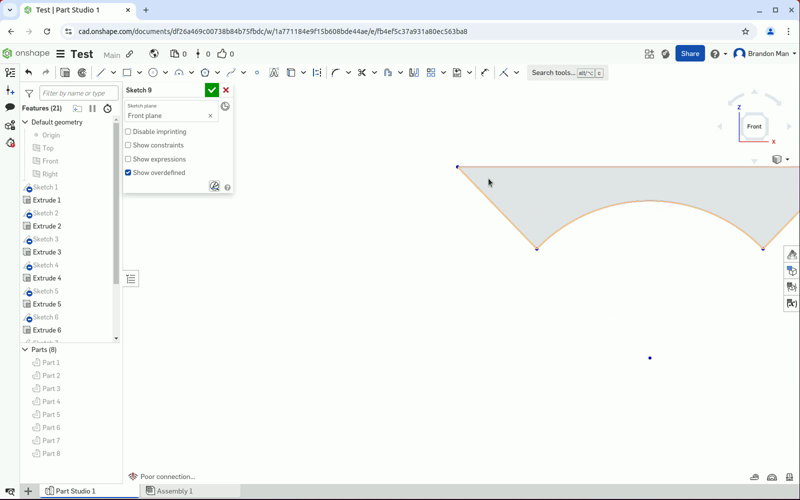
scroll(6)
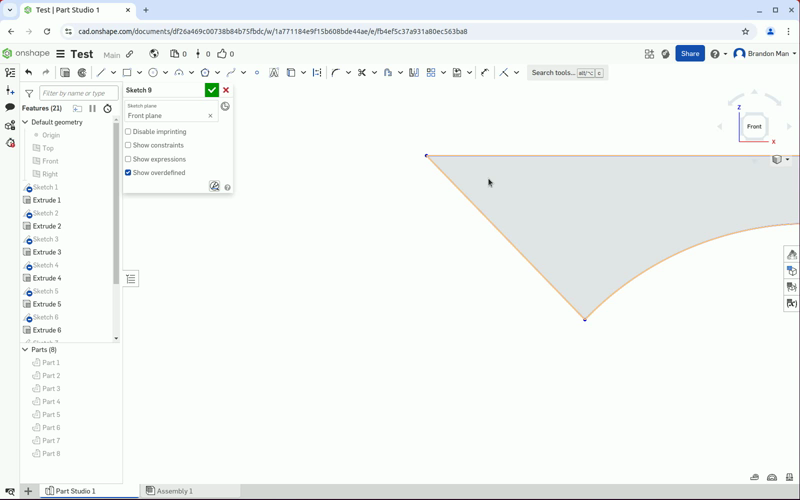
click(488, 178)
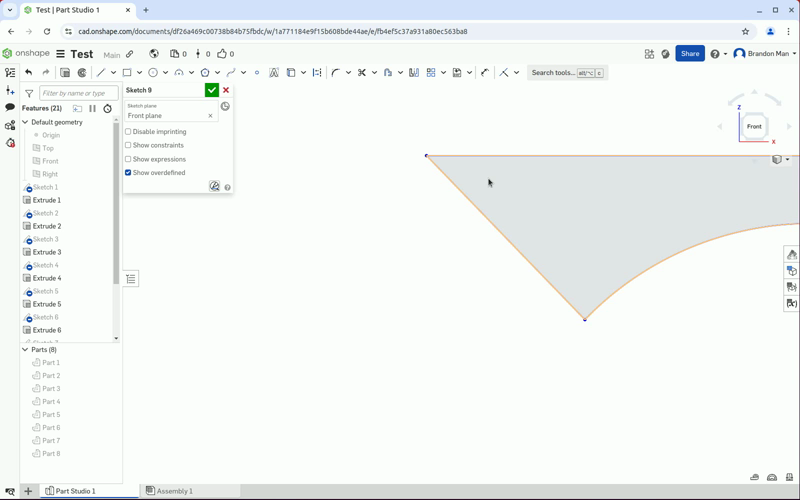
scroll(-6)
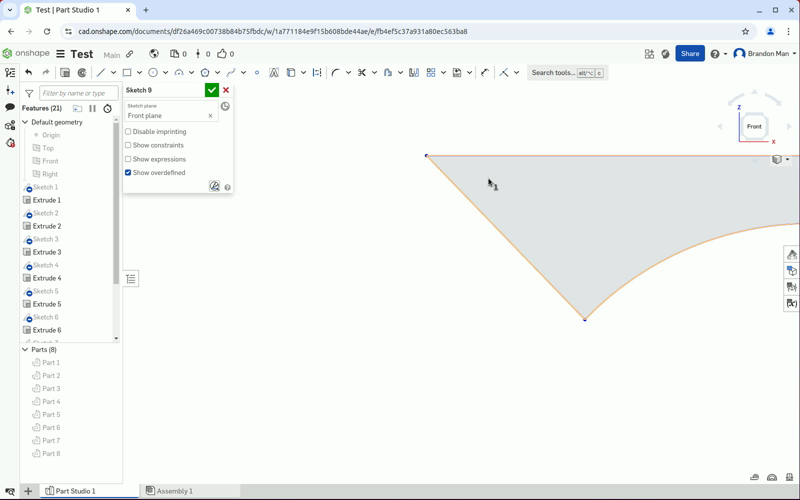
scroll(-6)
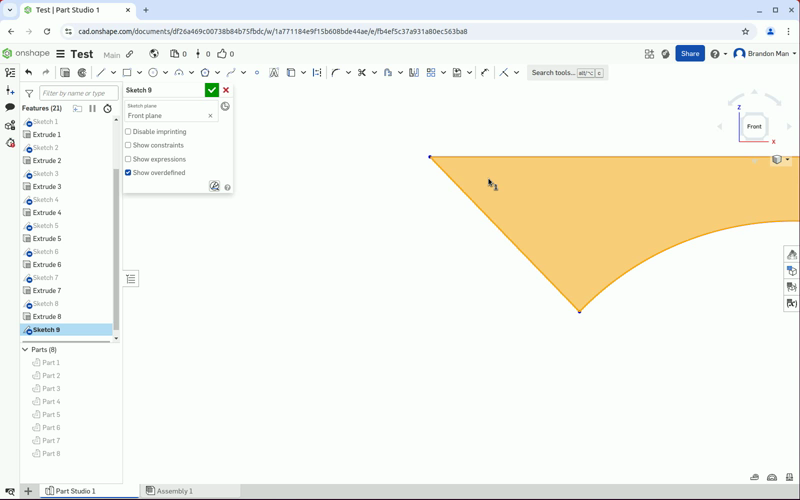
scroll(-6)
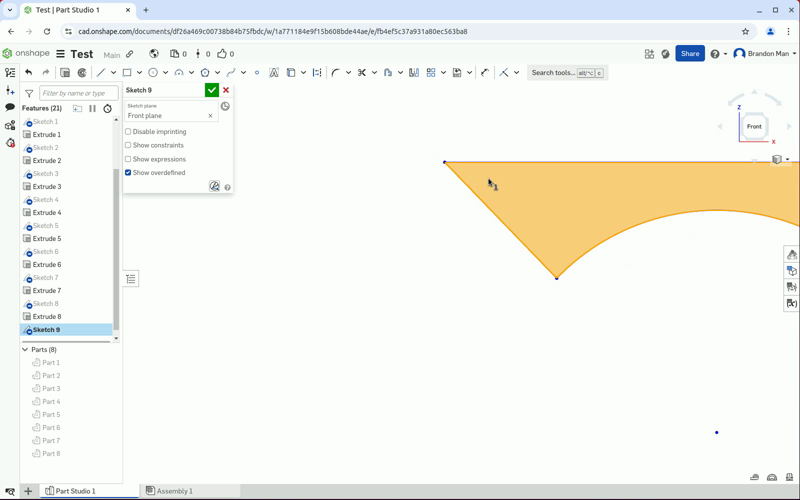
scroll(-6)
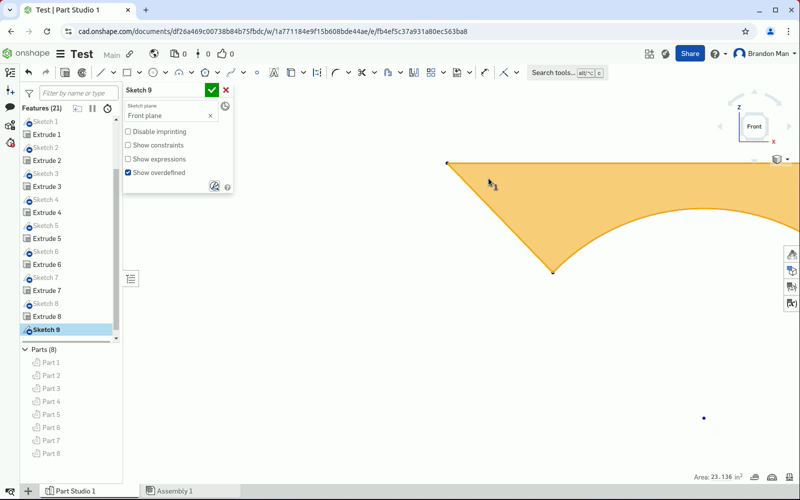
scroll(-6)
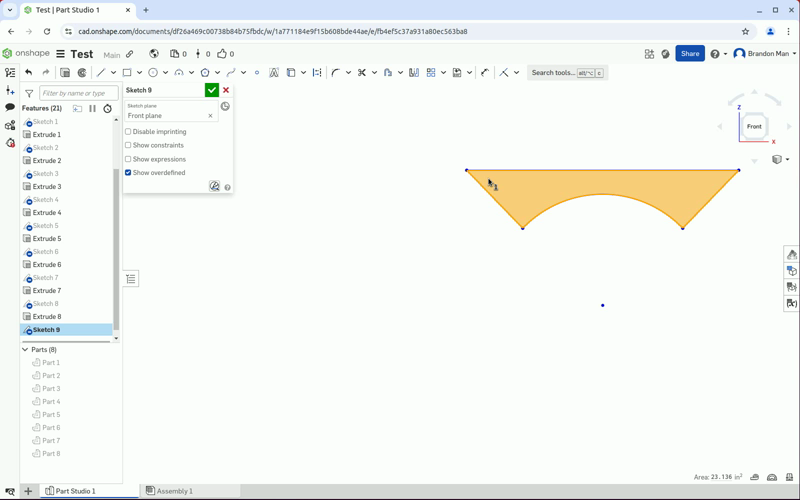
scroll(-6)
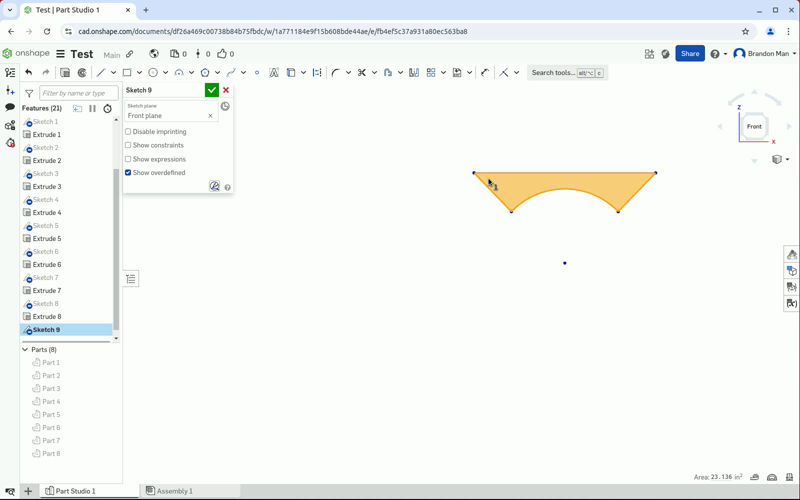
scroll(-6)
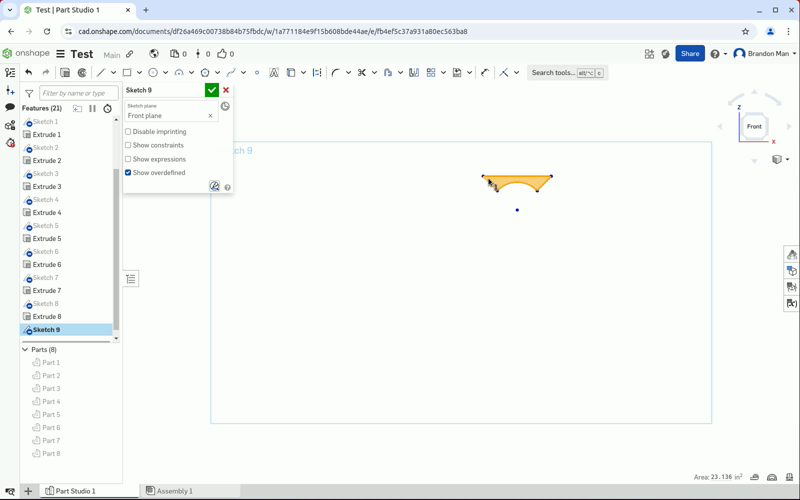
mouse_move(73, 352)
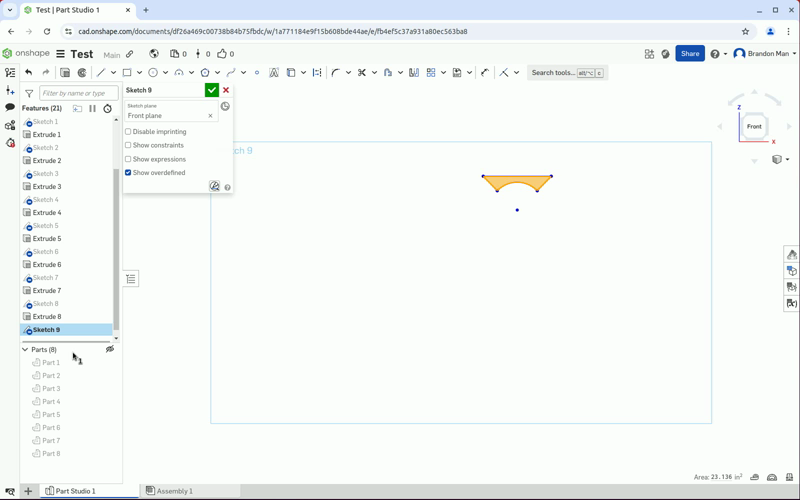
key(shift+y)
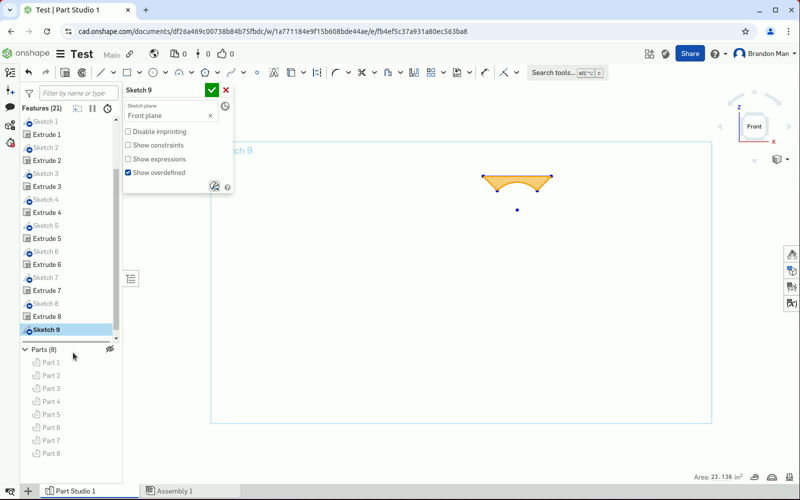
key(shift+e)
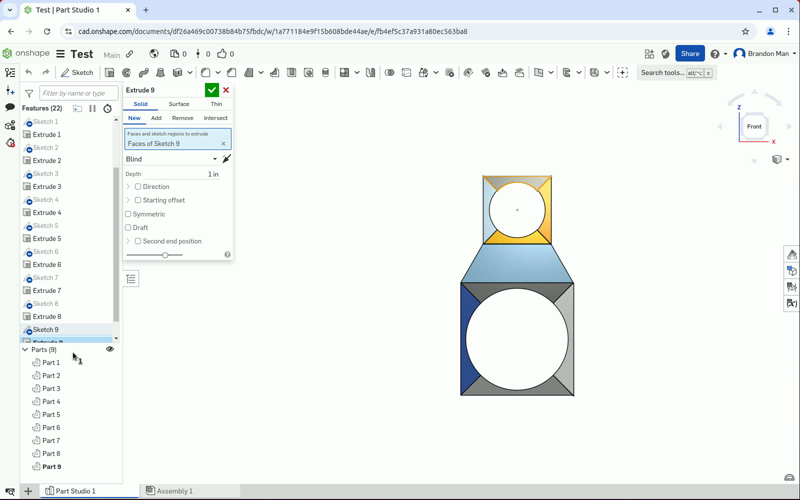
mouse_move(143, 106)
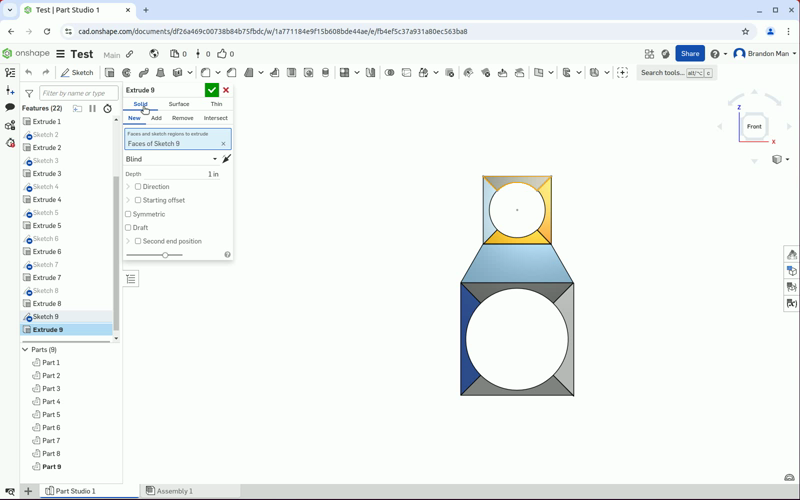
click(143, 106)
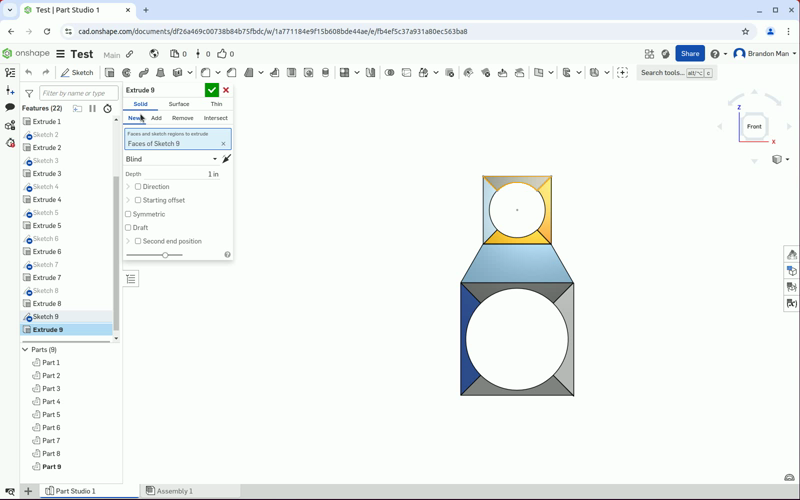
mouse_move(137, 120)
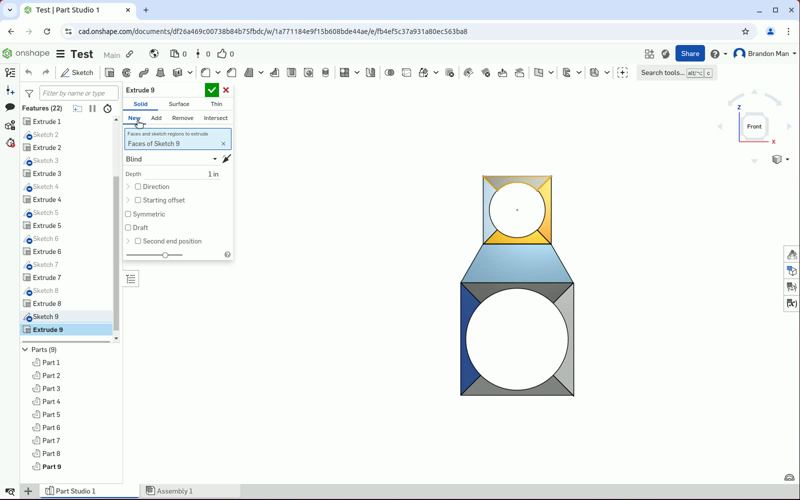
click(137, 120)
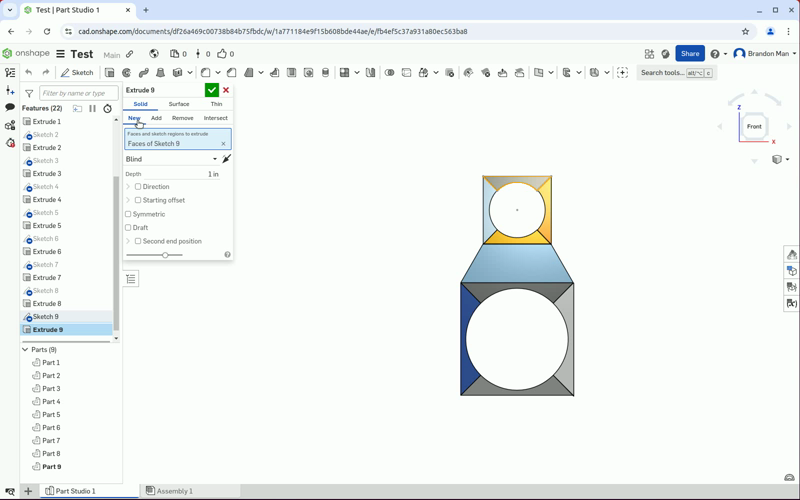
key(tab, 4)
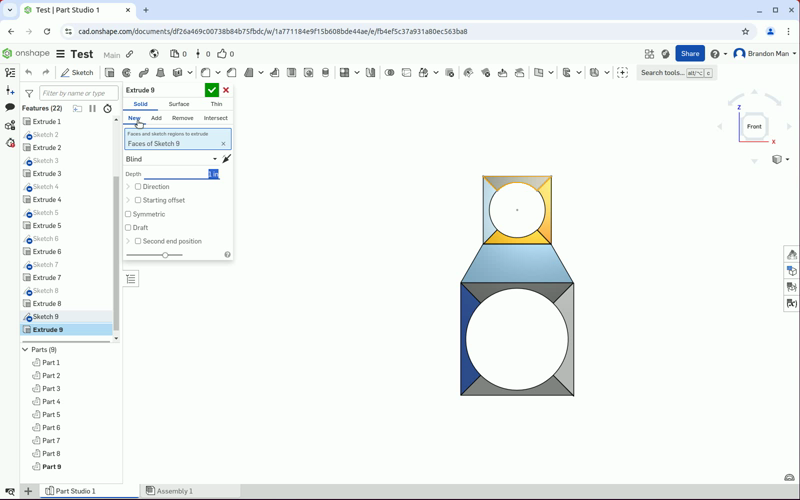
text(4.574)
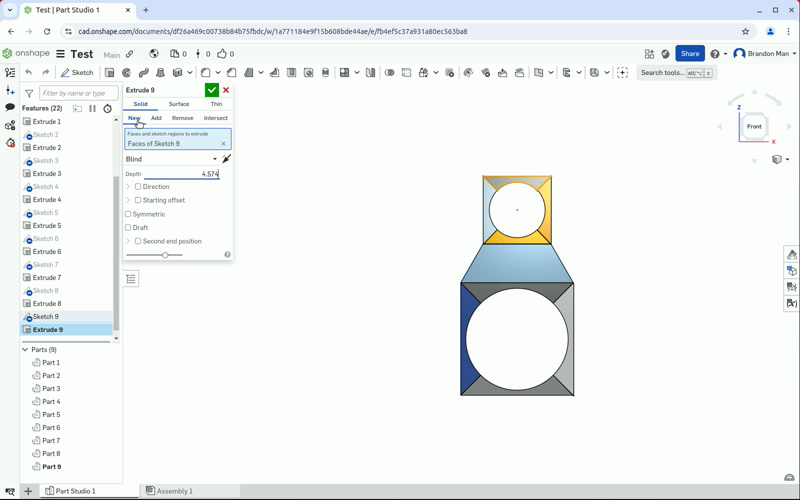
key(enter)
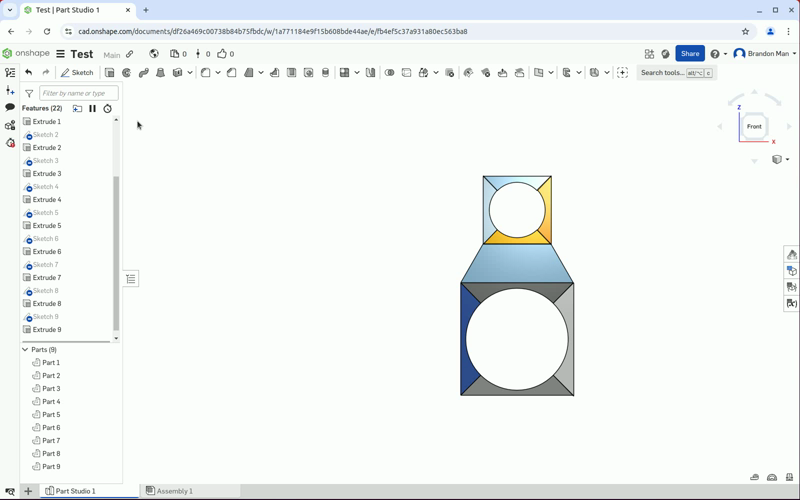
key(shift+h)
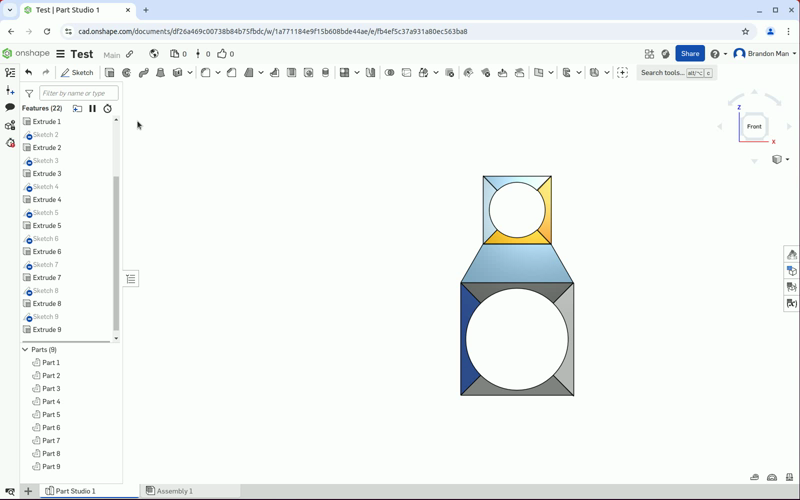
key(shift+h)
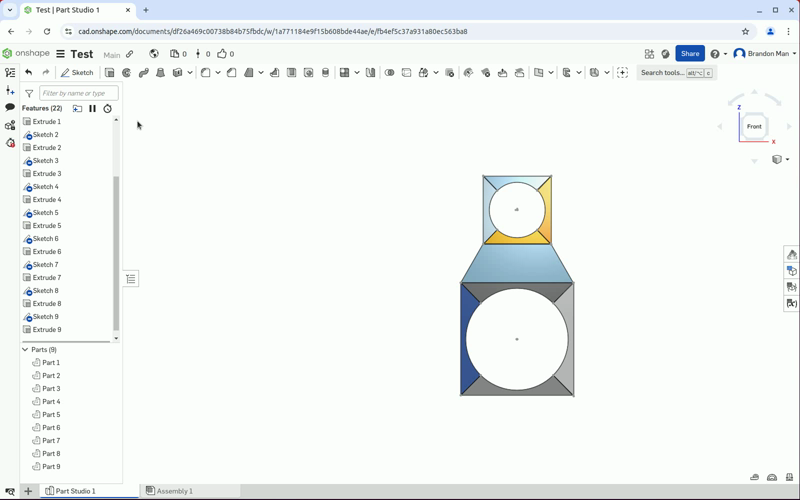
key(shift+7)
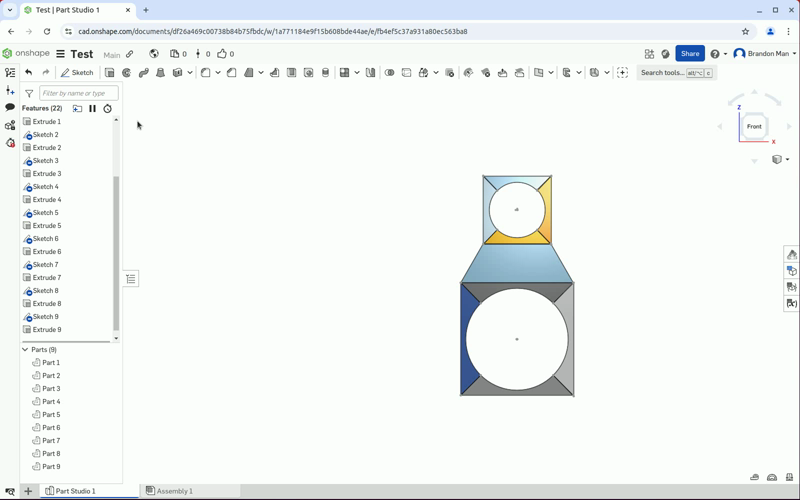
key(left, 2)
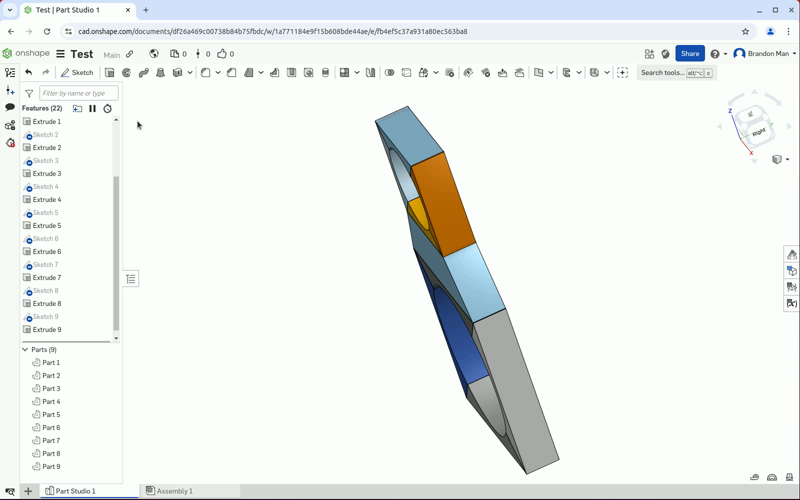
key(down, 2)
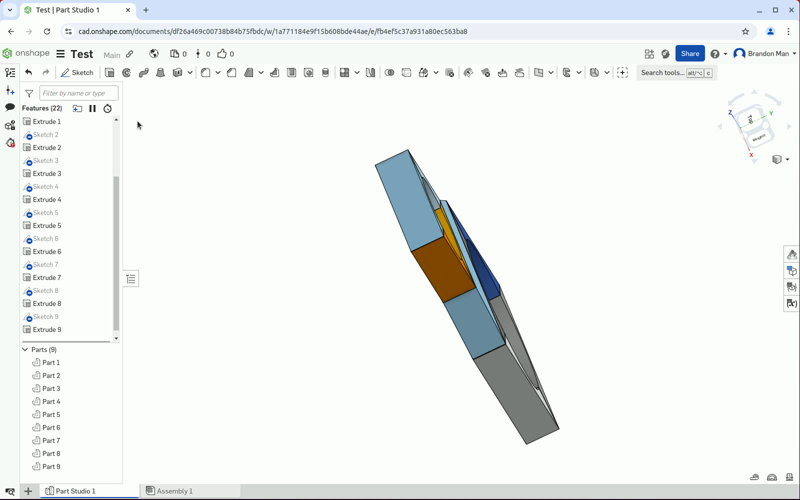
key(up, 2)
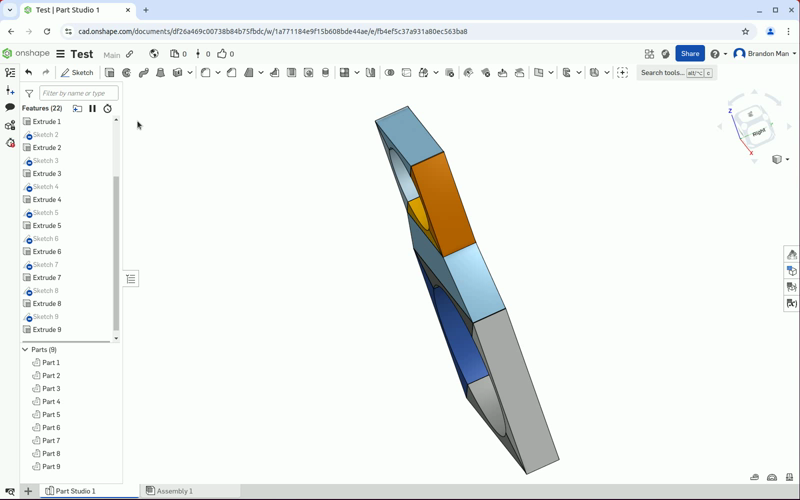
key(right, 2)
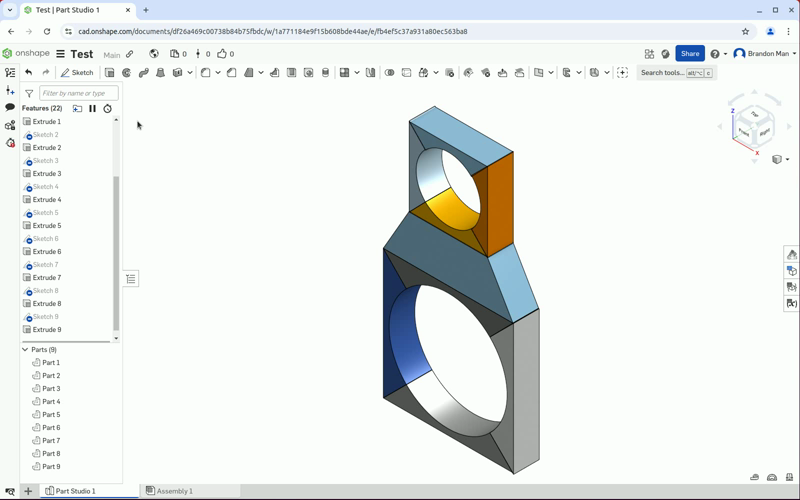
mouse_move(69, 111)
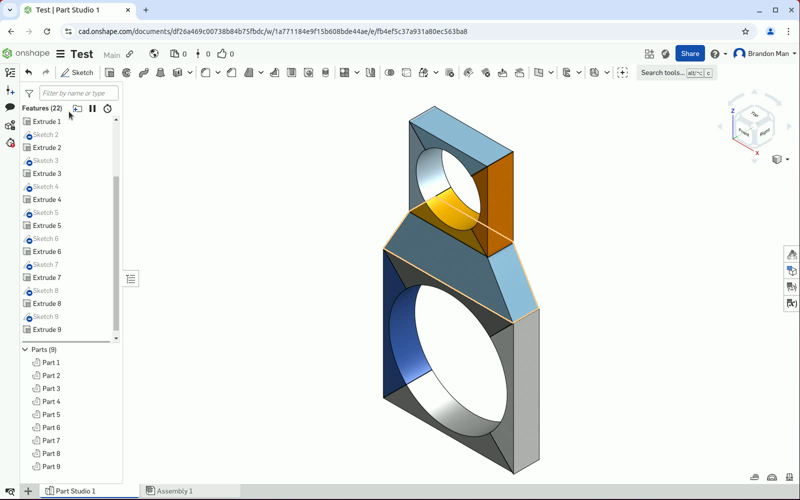
click(69, 111)